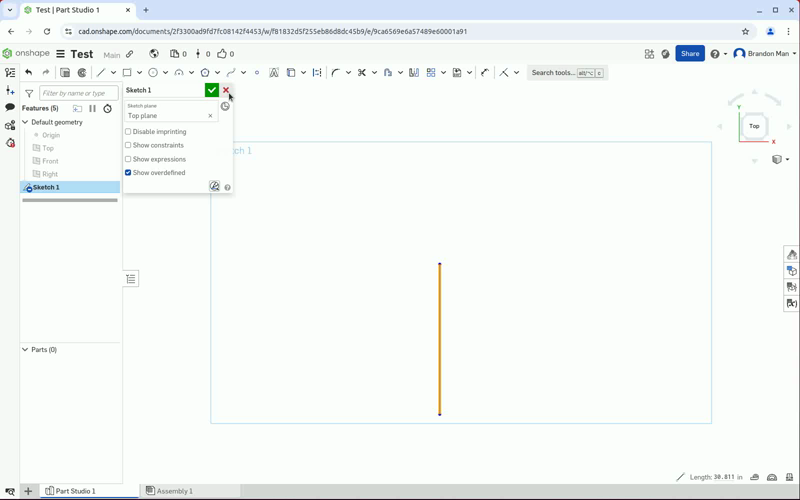
key(shift+h)
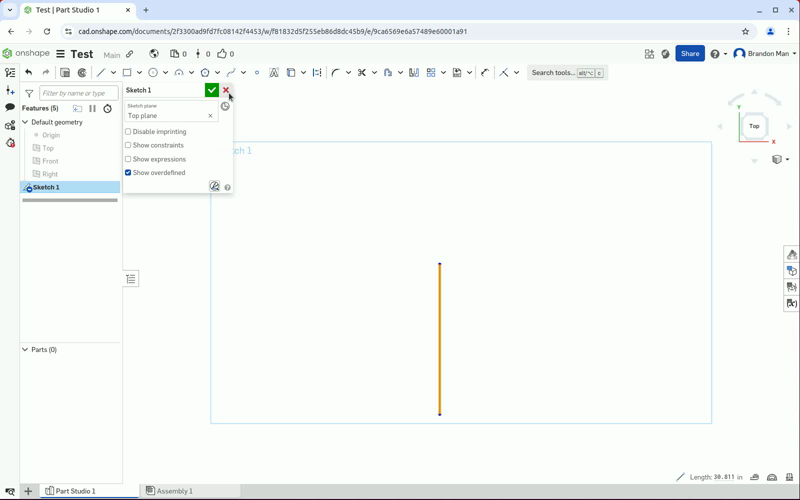
key(shift+s)
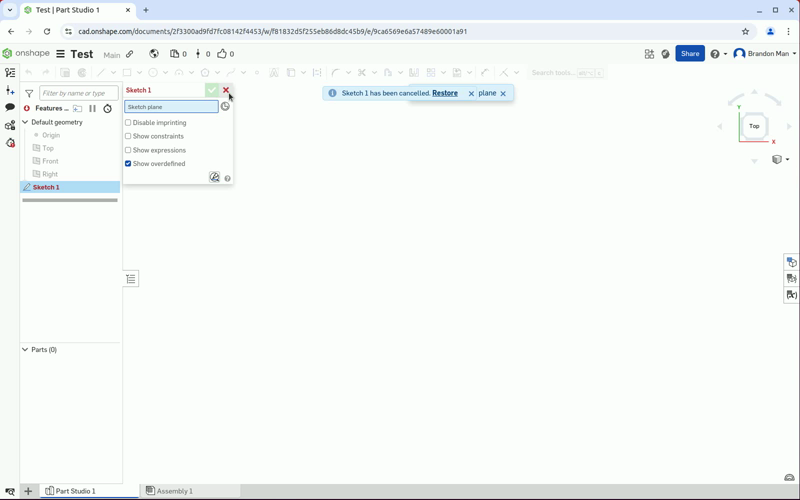
mouse_move(73, 150)
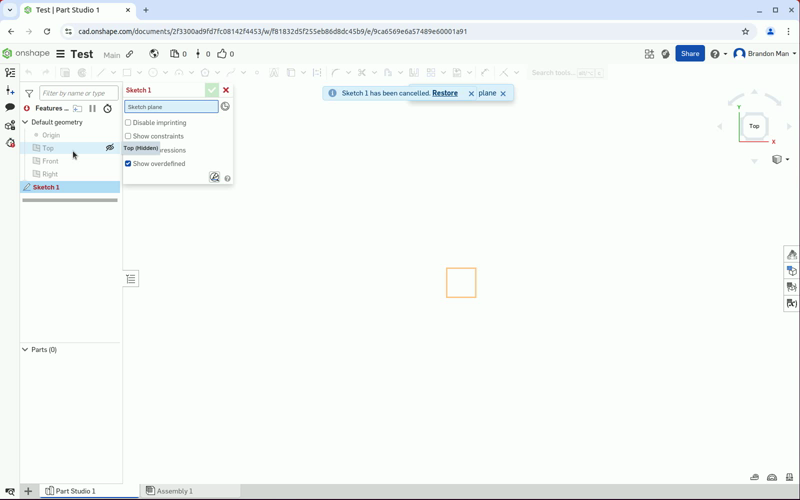
click(73, 150)
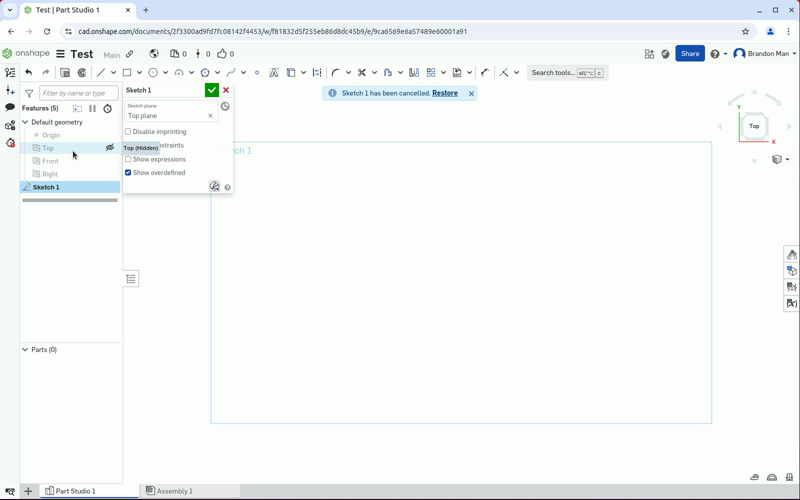
mouse_move(73, 352)
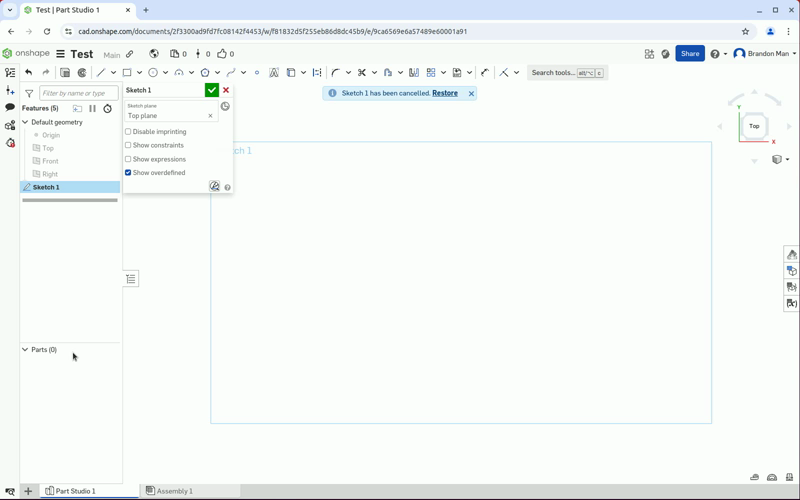
key(y)
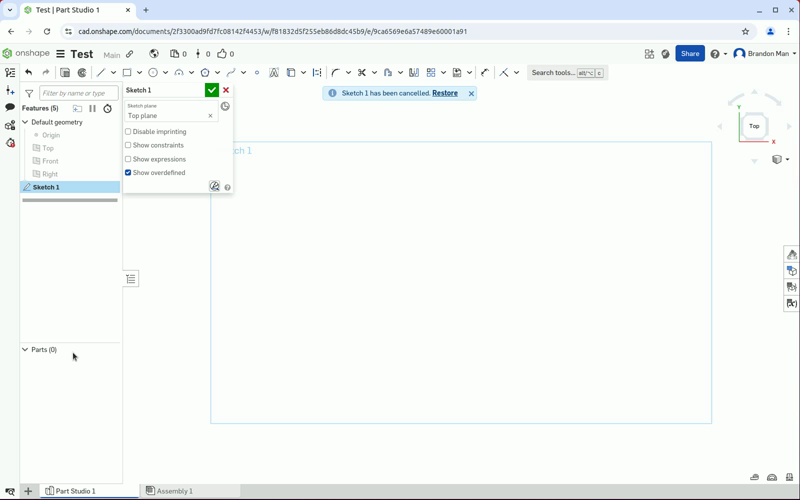
key(a)
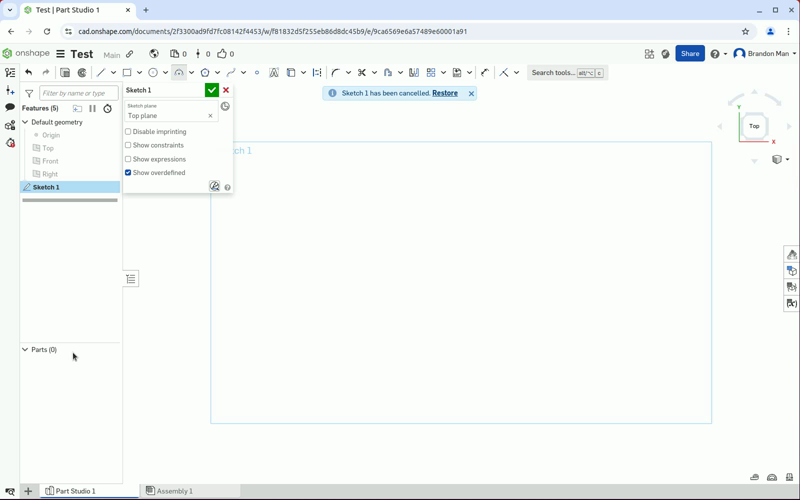
key_down(shift)
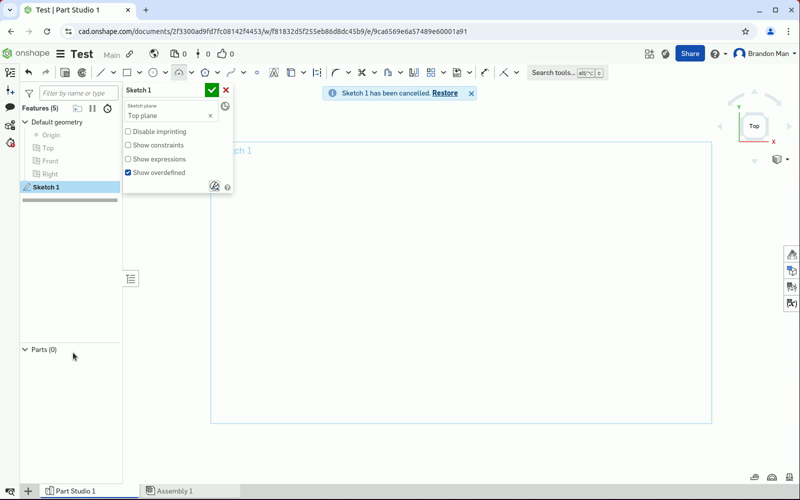
mouse_move(357, 361)
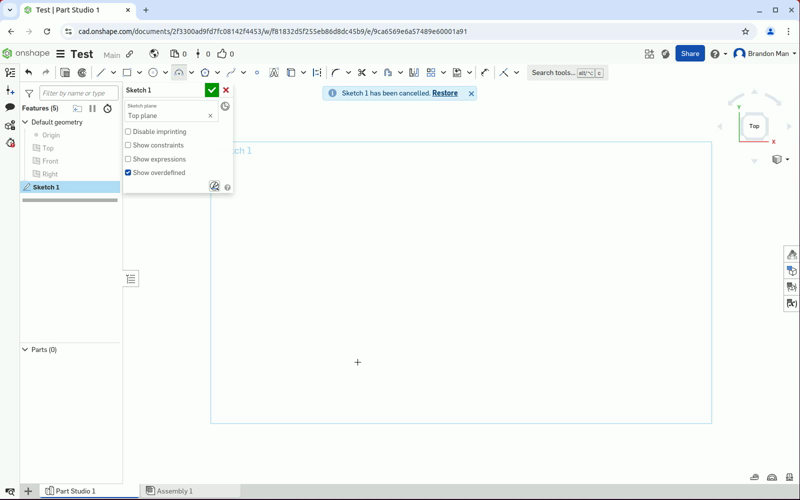
click(357, 361)
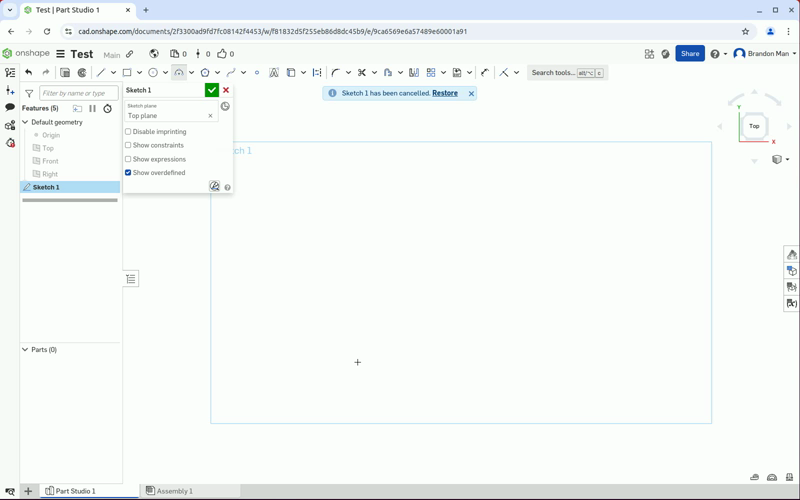
key_up(shift)
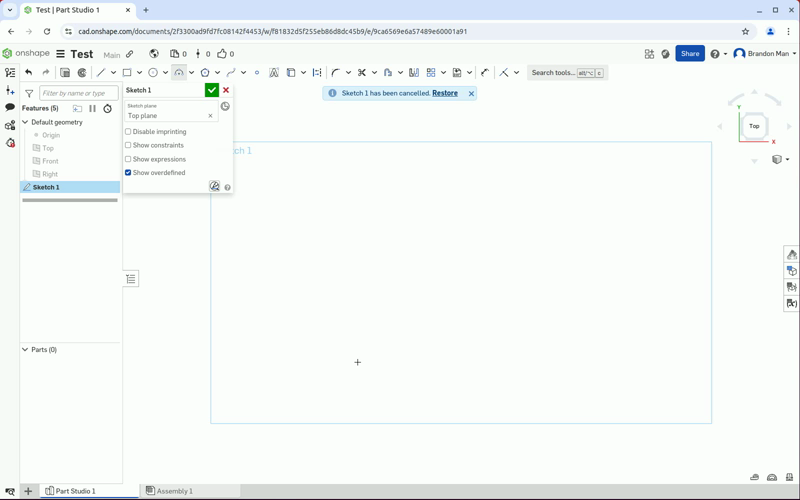
key_down(shift)
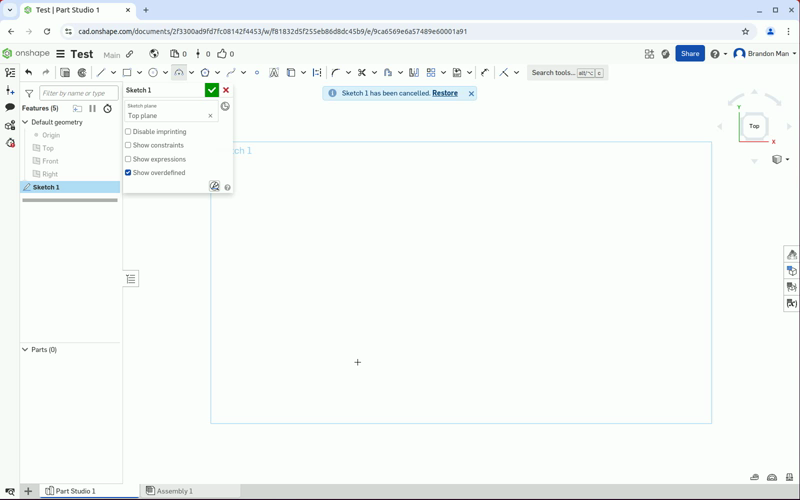
mouse_move(371, 375)
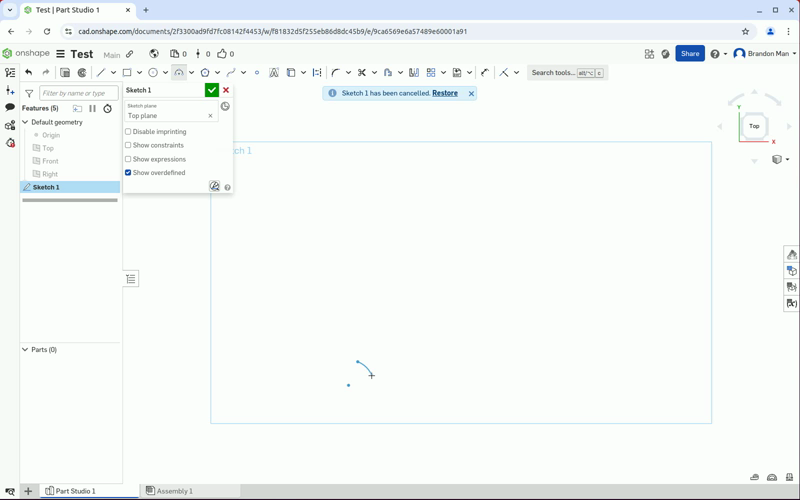
click(371, 375)
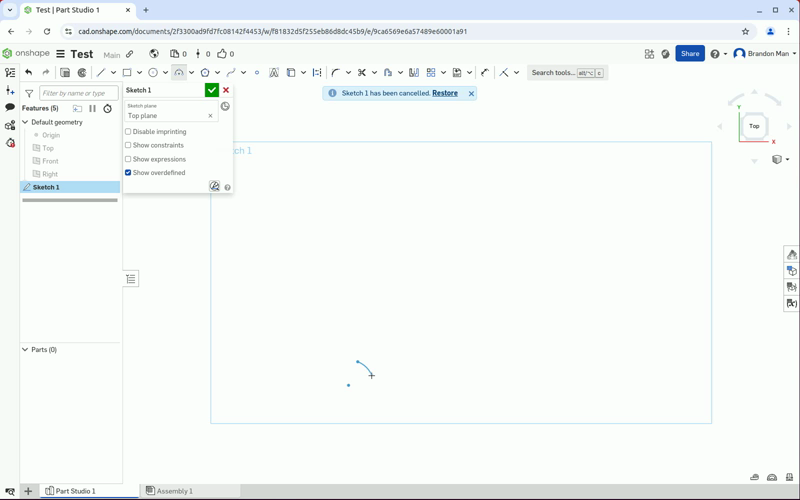
mouse_move(361, 371)
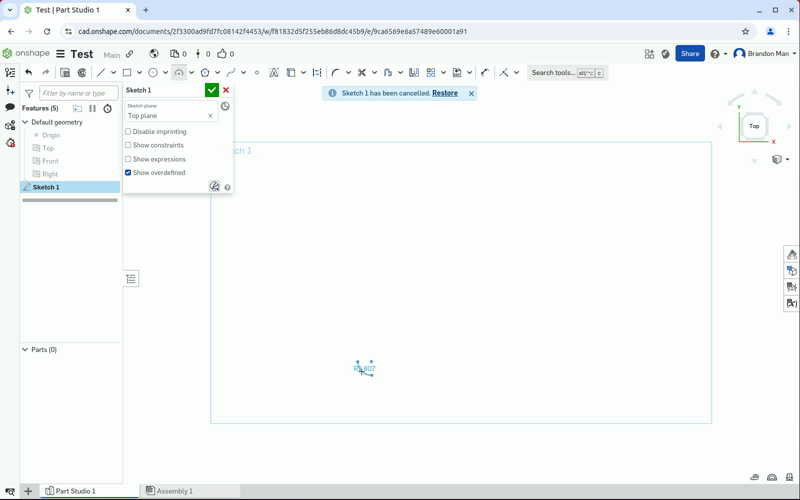
click(361, 371)
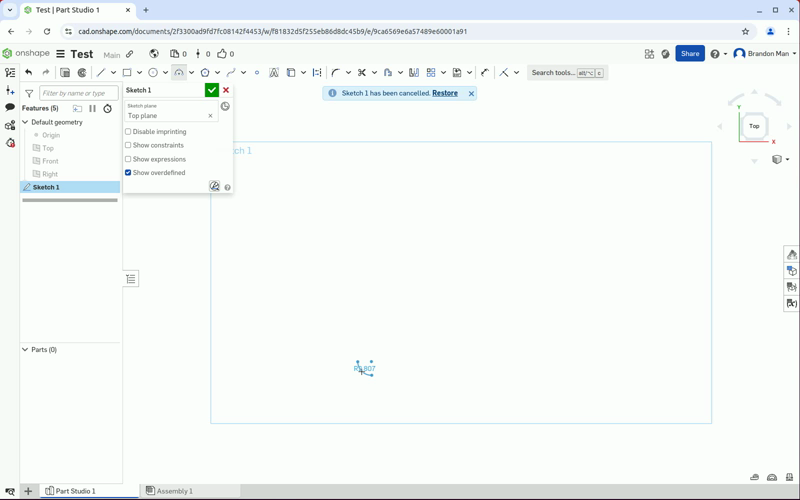
key_up(shift)
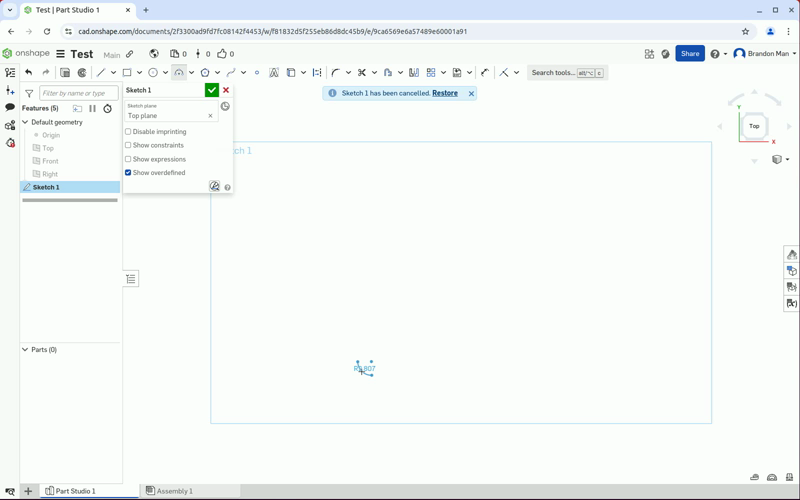
key(esc)
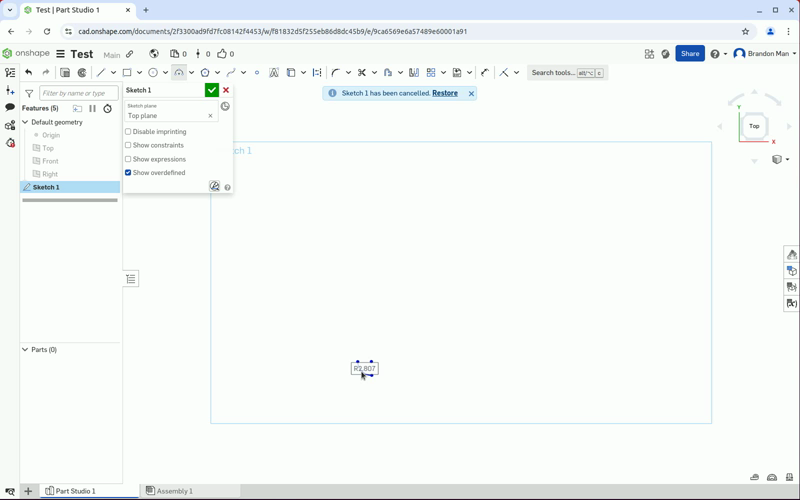
key(l)
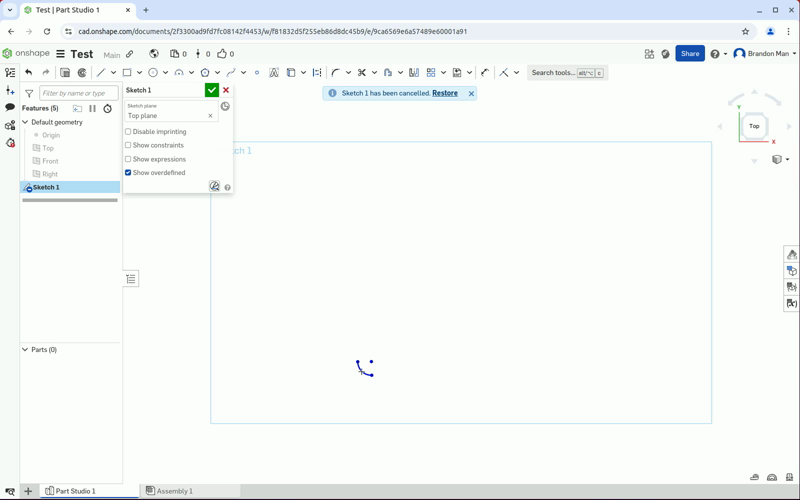
mouse_move(371, 375)
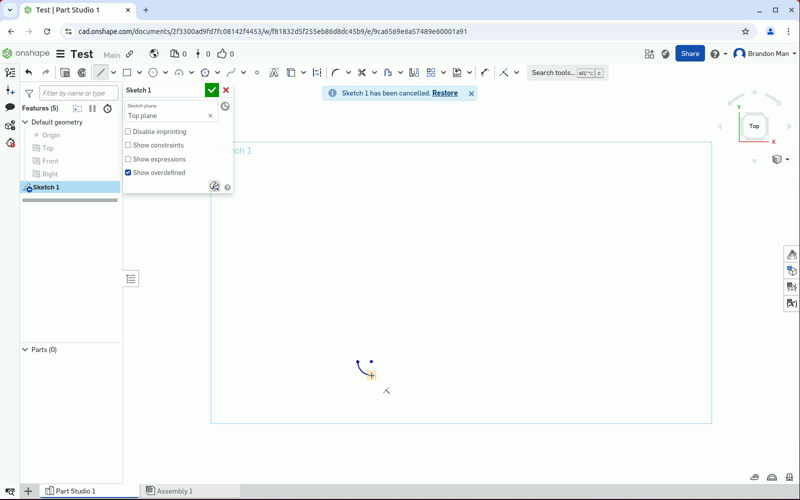
click(371, 375)
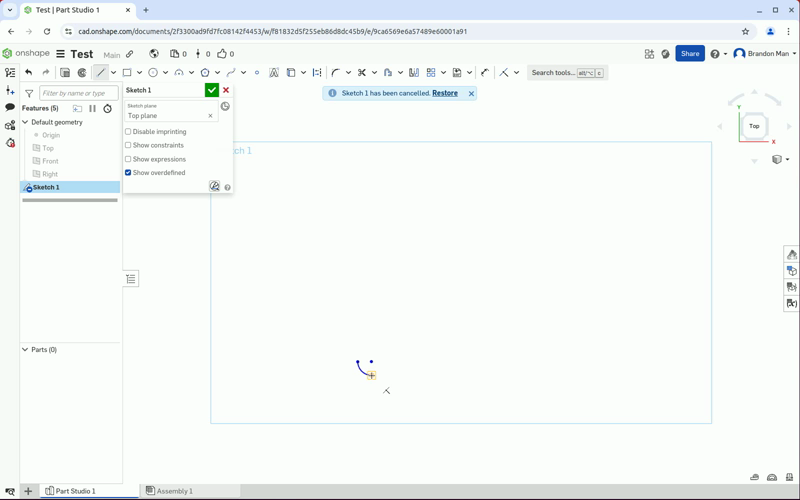
key_down(shift)
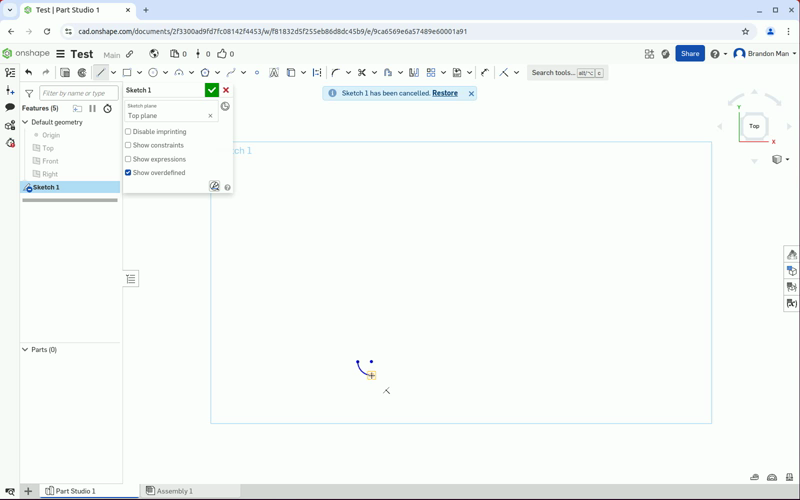
mouse_move(401, 375)
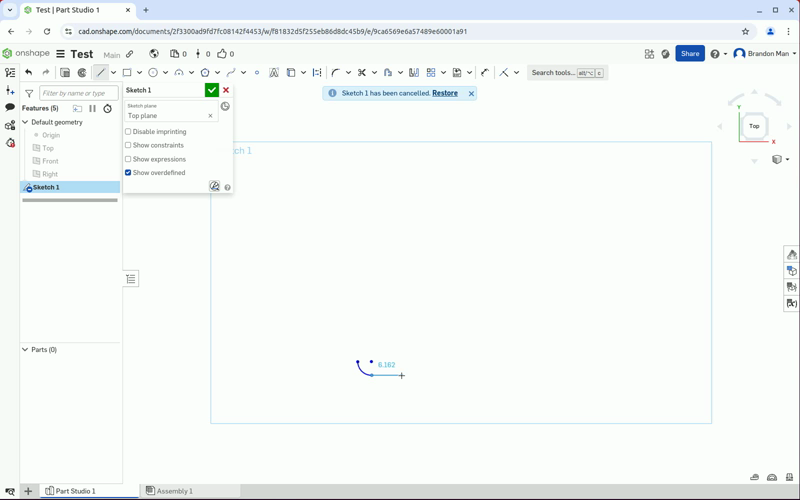
mouse_move(371, 369)
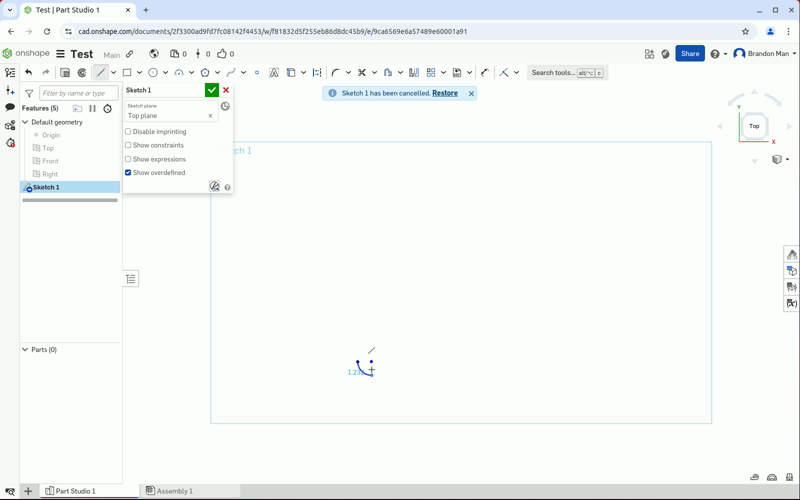
scroll(6)
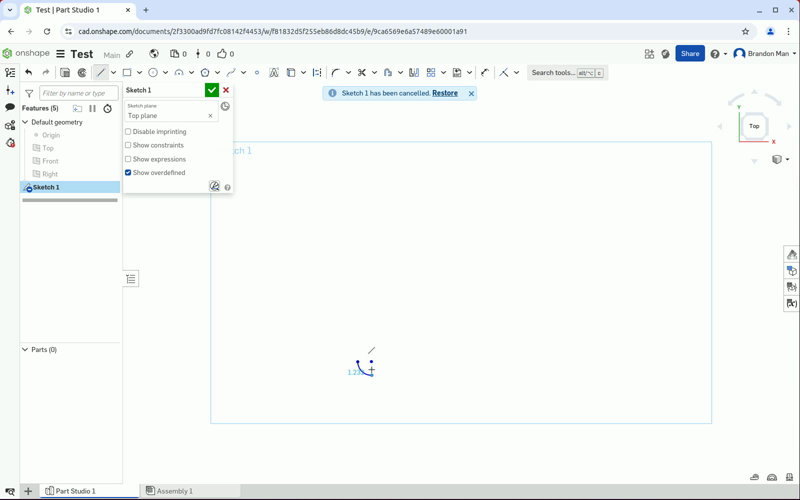
scroll(6)
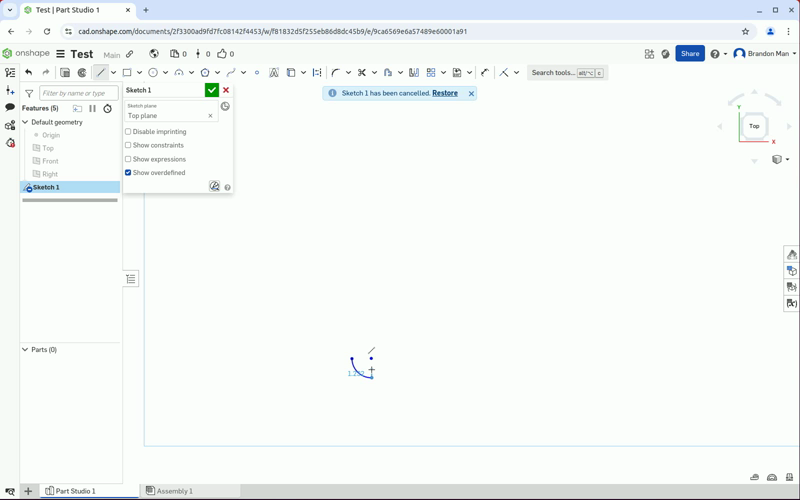
scroll(6)
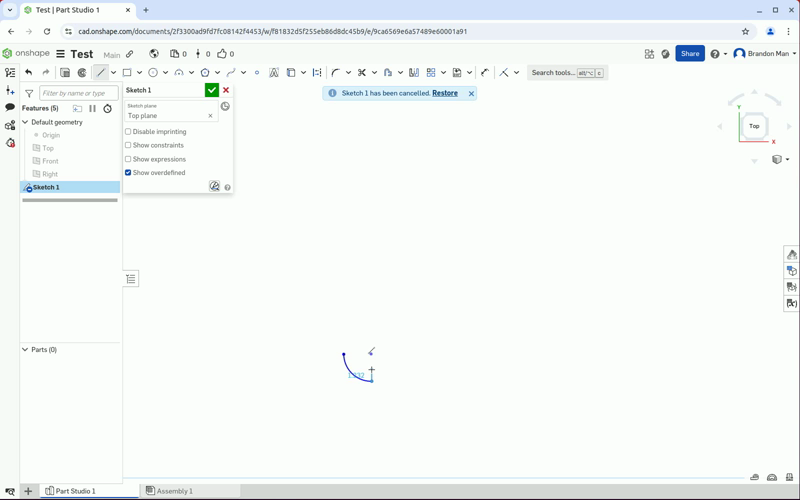
scroll(6)
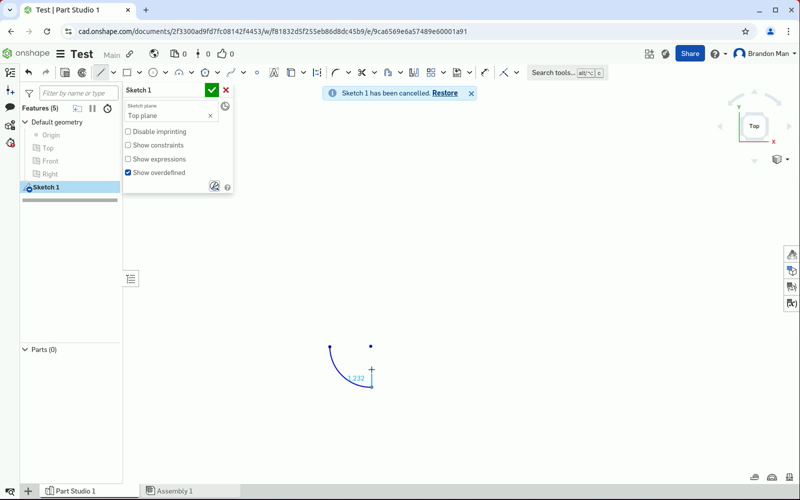
scroll(6)
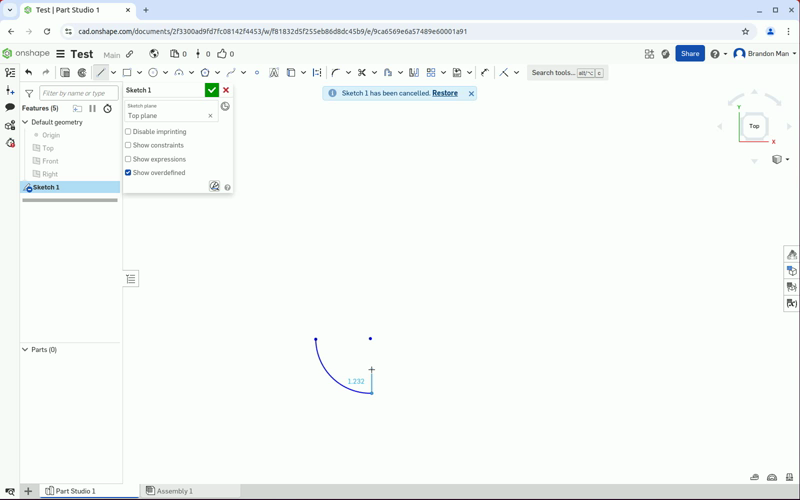
scroll(6)
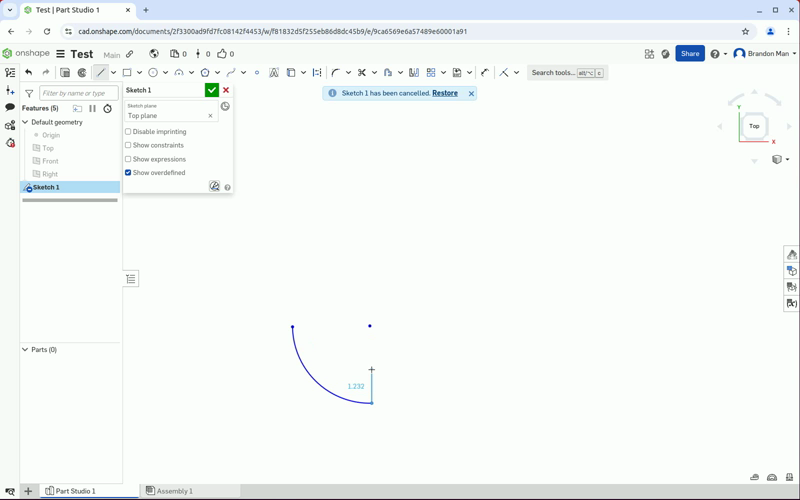
scroll(6)
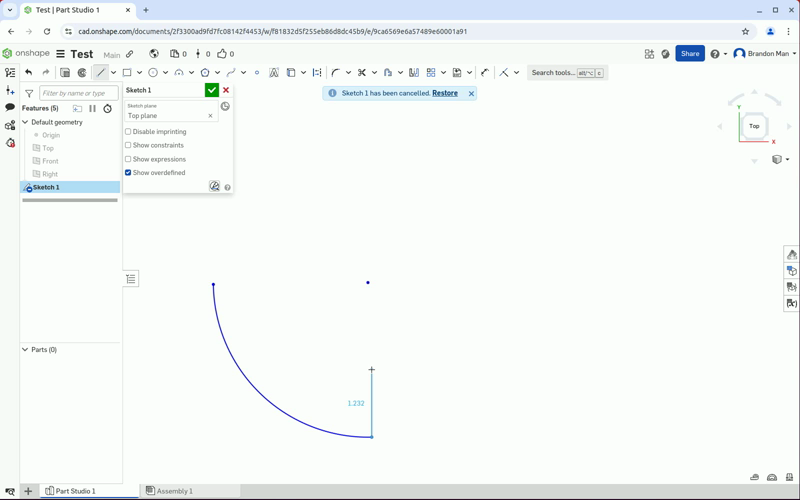
click(371, 369)
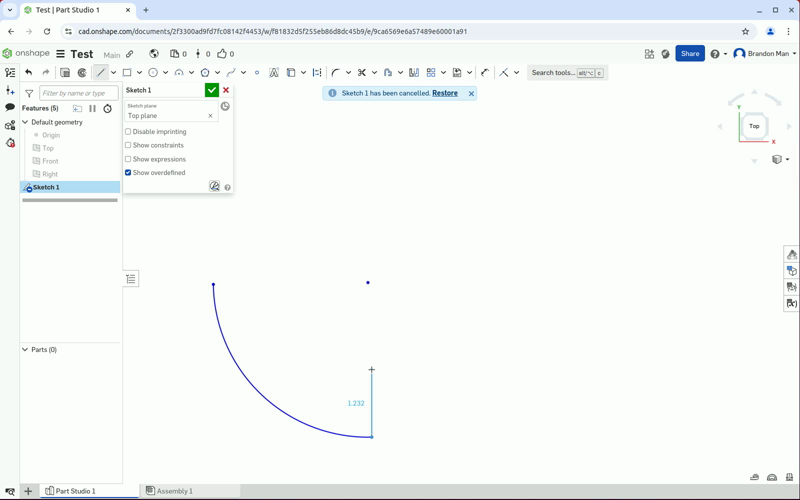
scroll(-6)
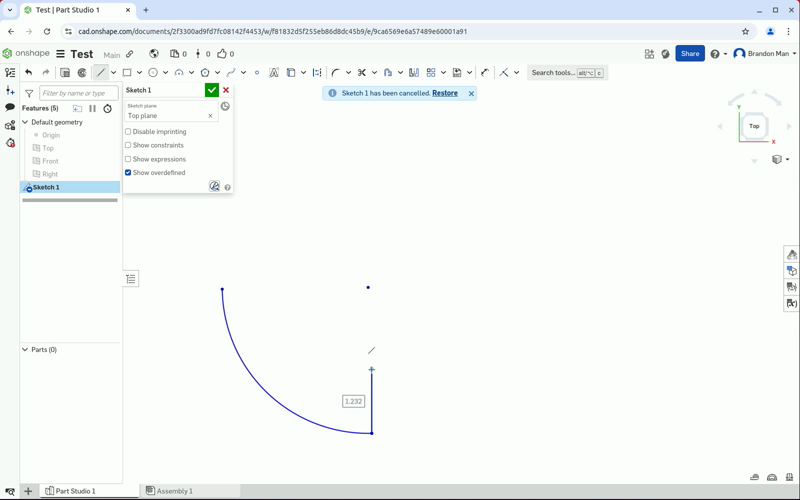
scroll(-6)
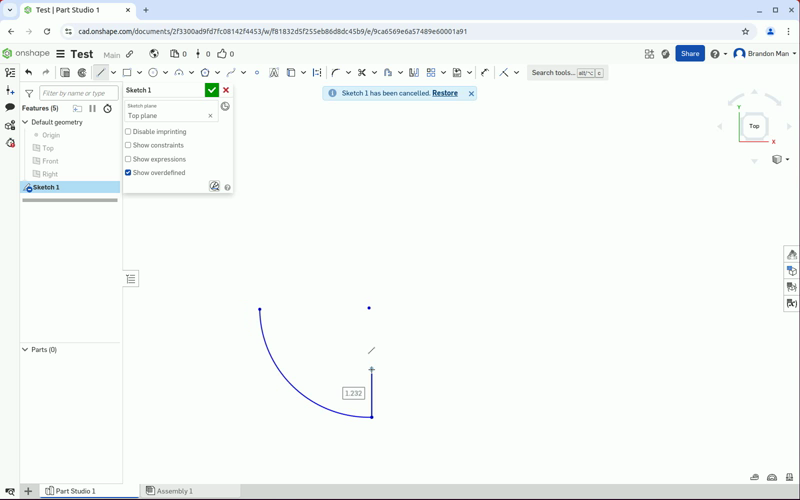
scroll(-6)
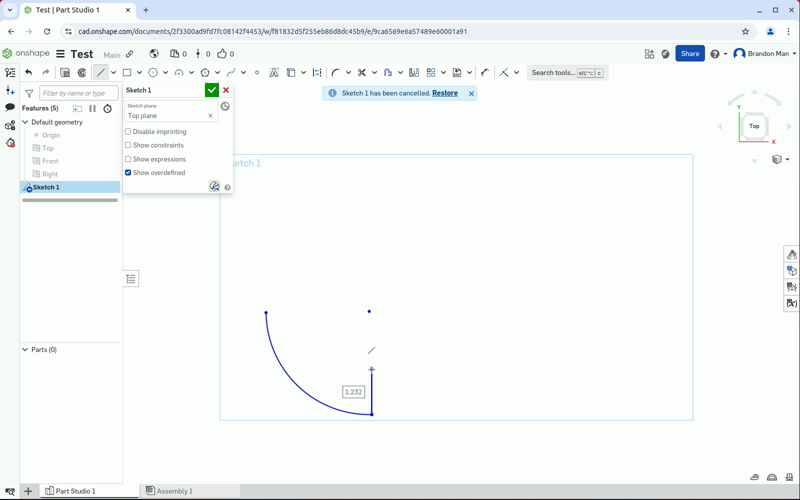
scroll(-6)
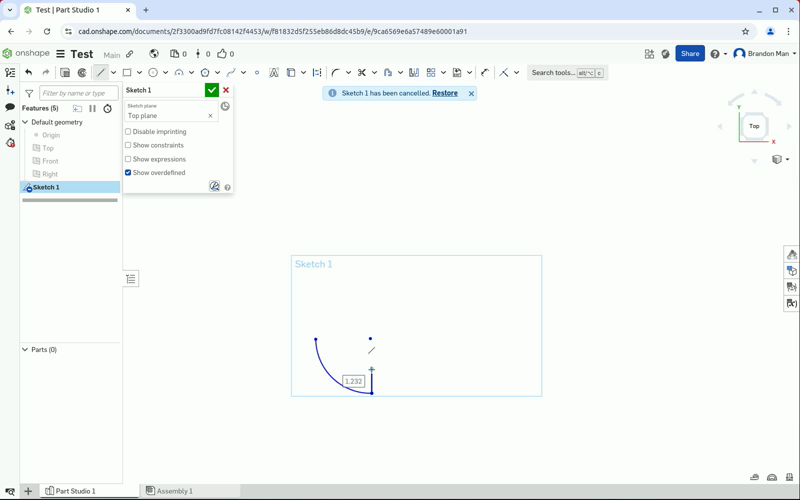
scroll(-6)
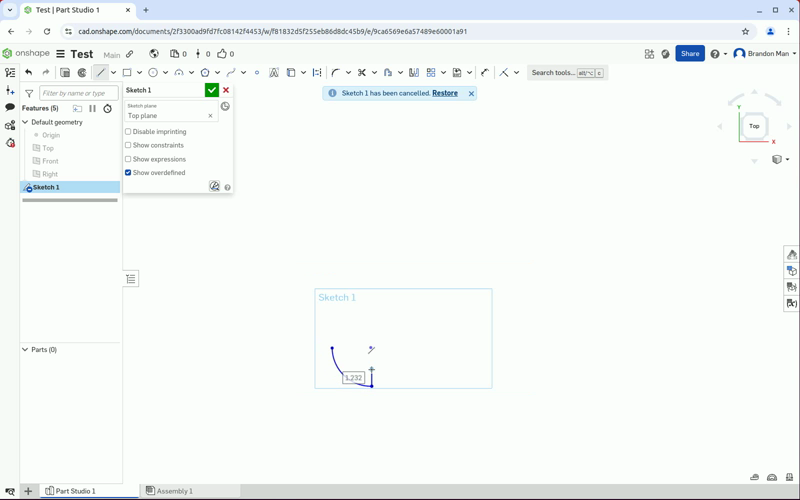
scroll(-6)
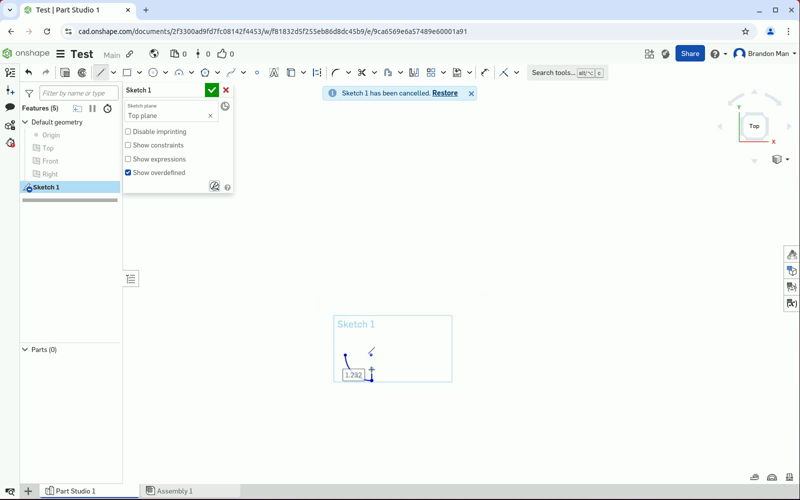
scroll(-6)
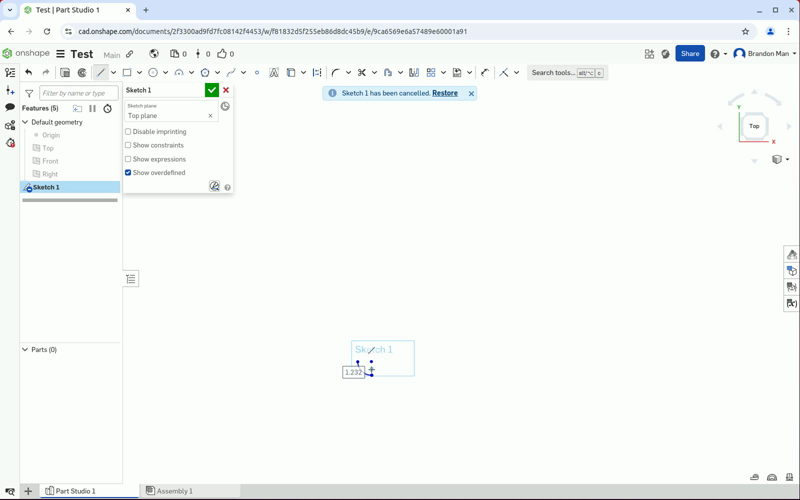
key_up(shift)
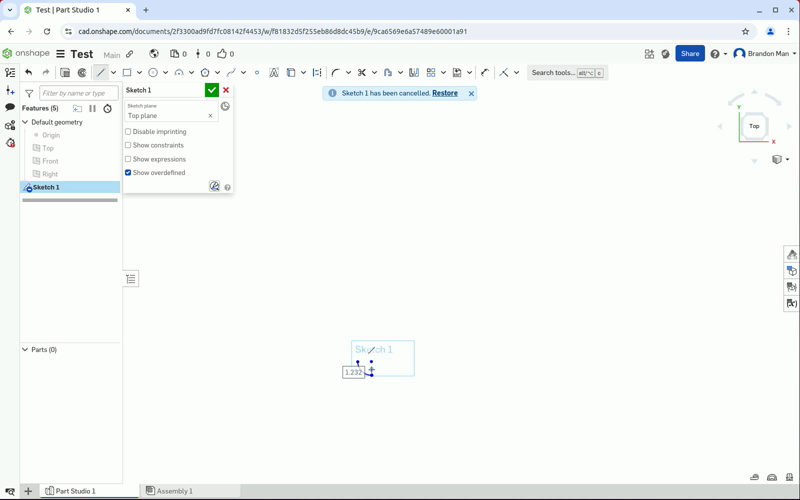
key(esc)
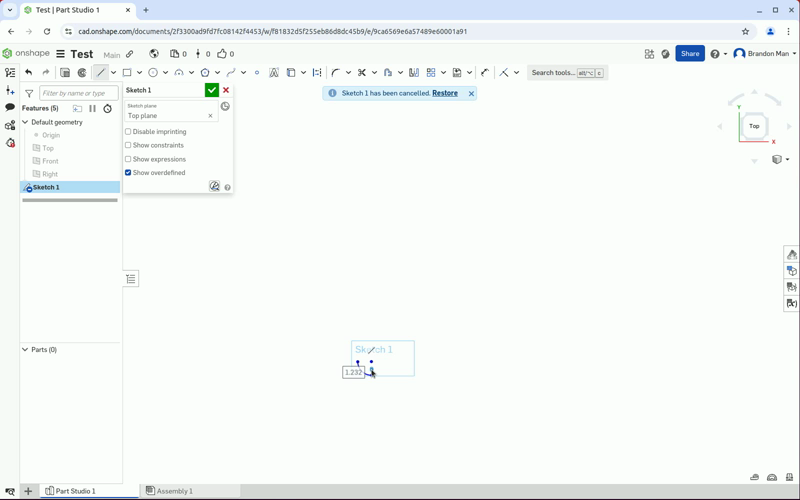
key(a)
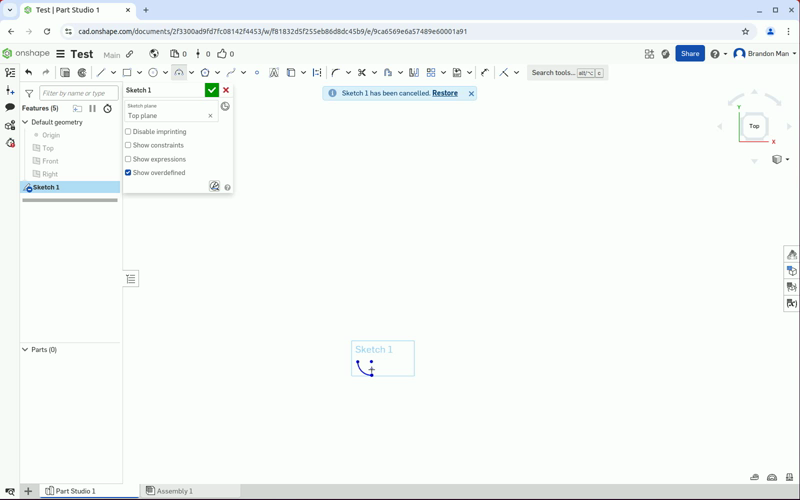
mouse_move(371, 369)
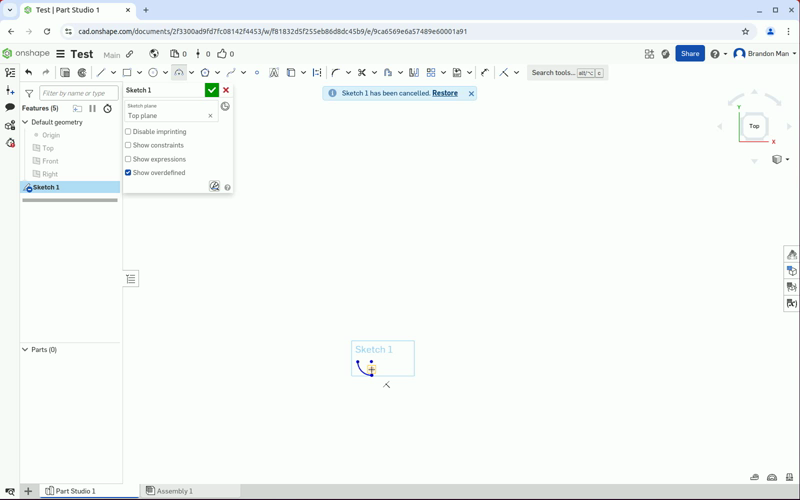
click(371, 369)
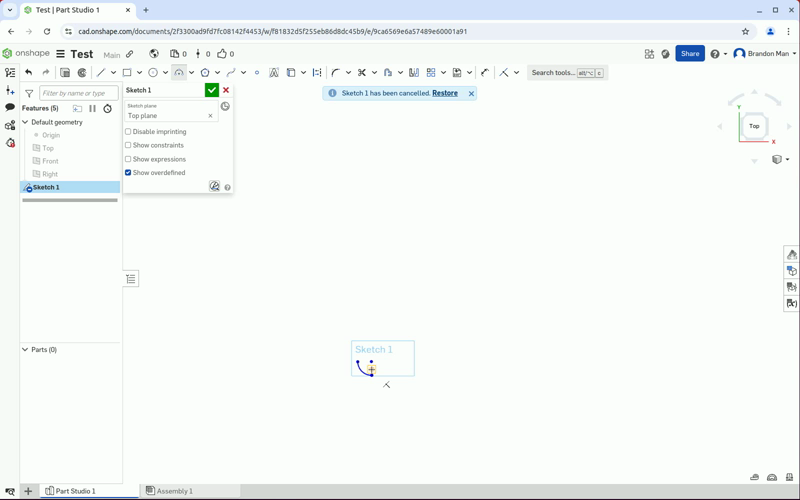
key_down(shift)
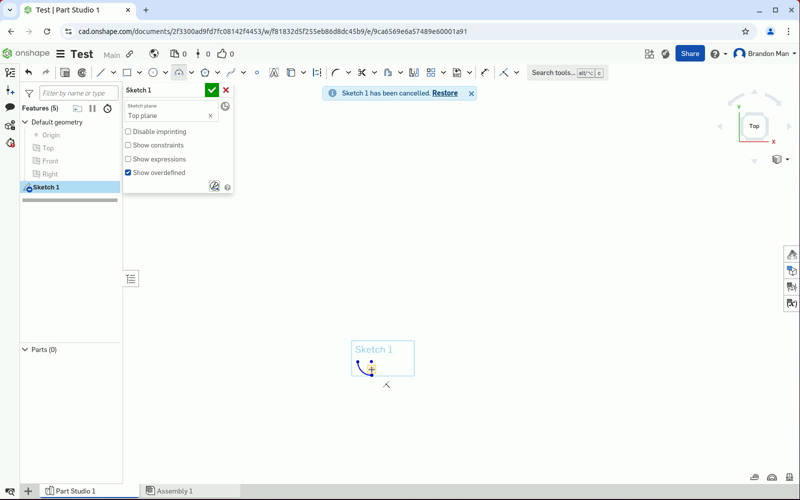
mouse_move(365, 361)
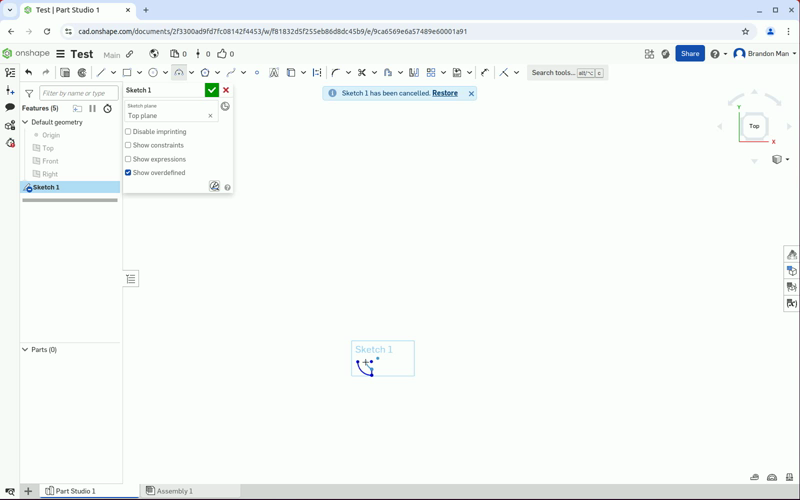
click(365, 361)
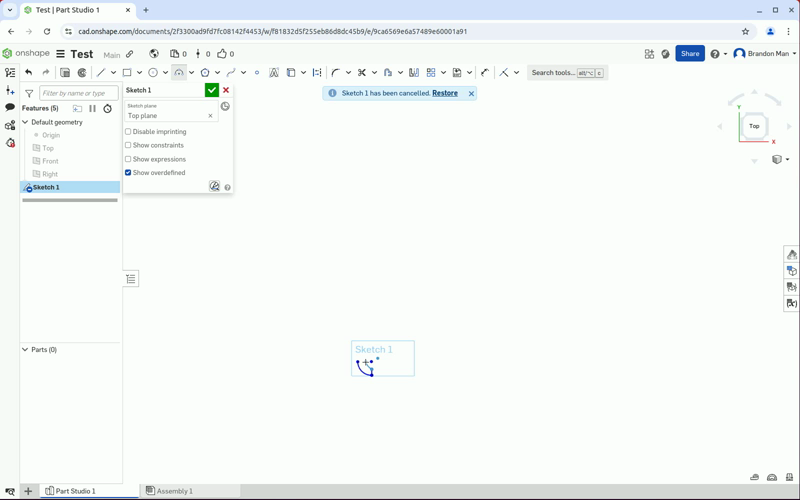
mouse_move(366, 366)
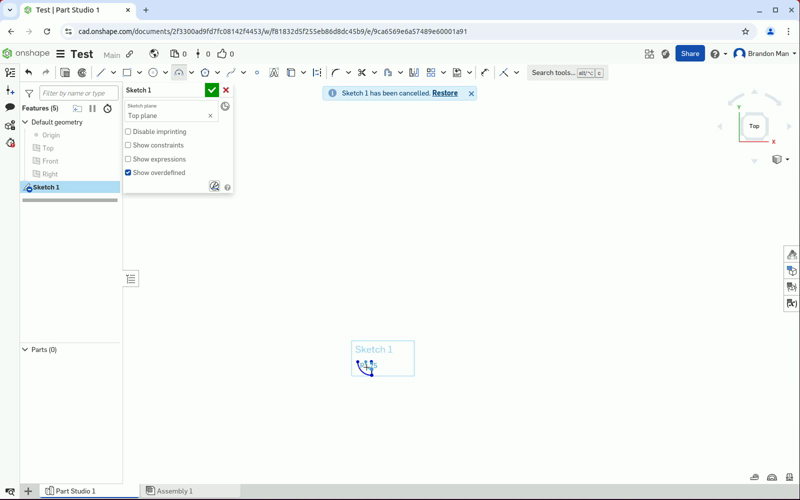
click(366, 366)
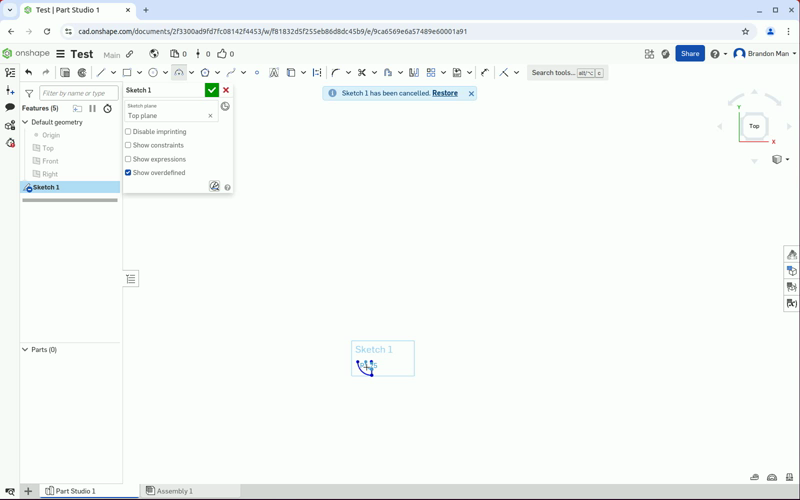
key_up(shift)
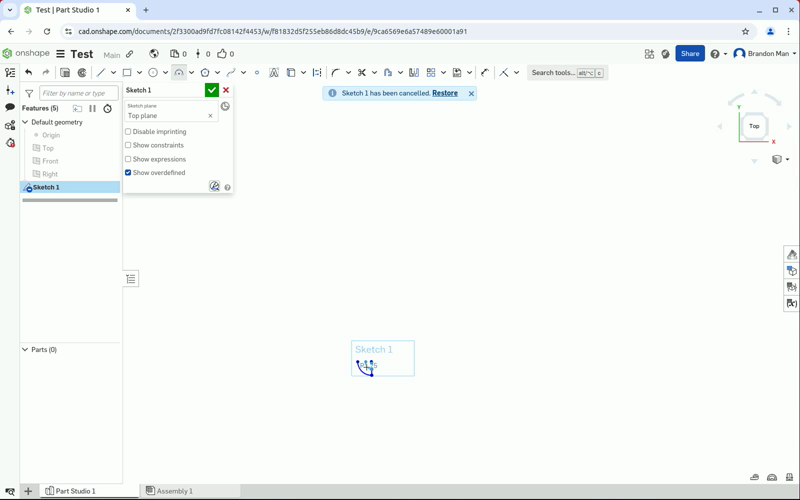
key(esc)
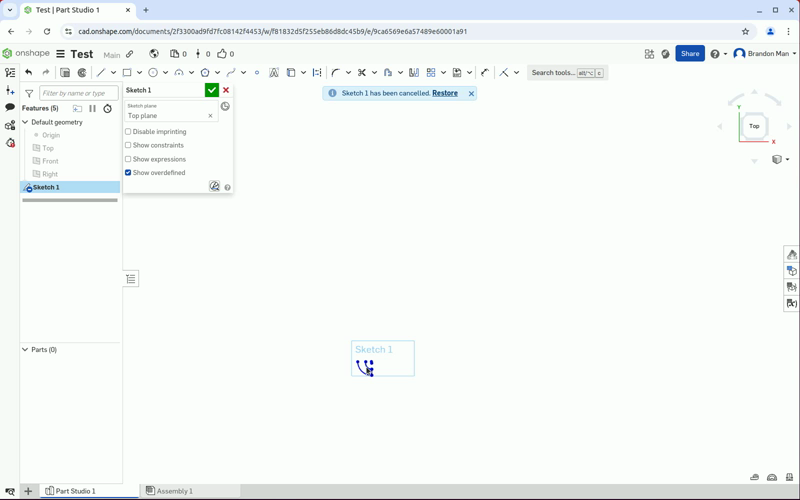
key(l)
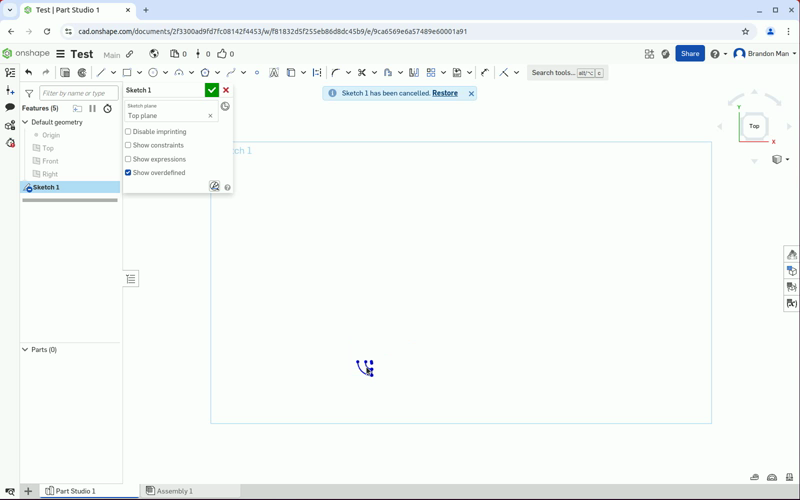
mouse_move(365, 361)
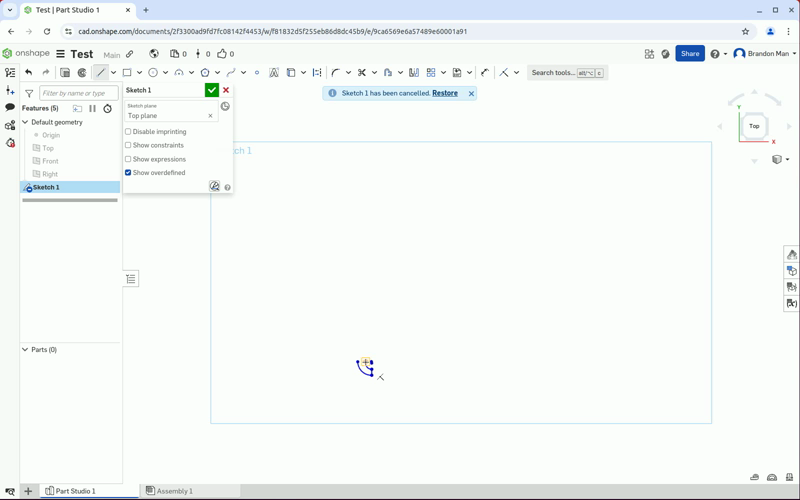
click(365, 361)
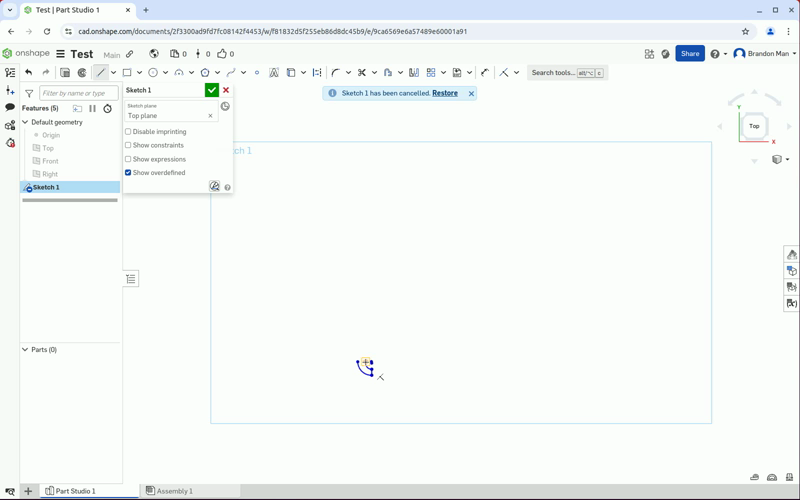
key_down(shift)
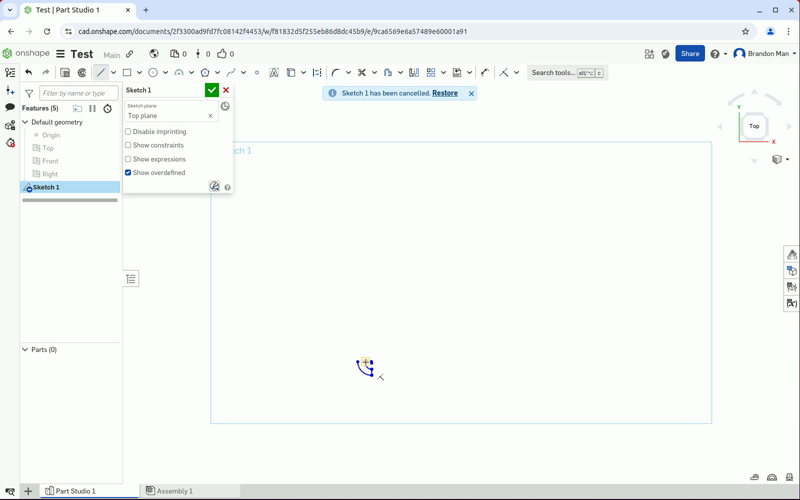
mouse_move(365, 171)
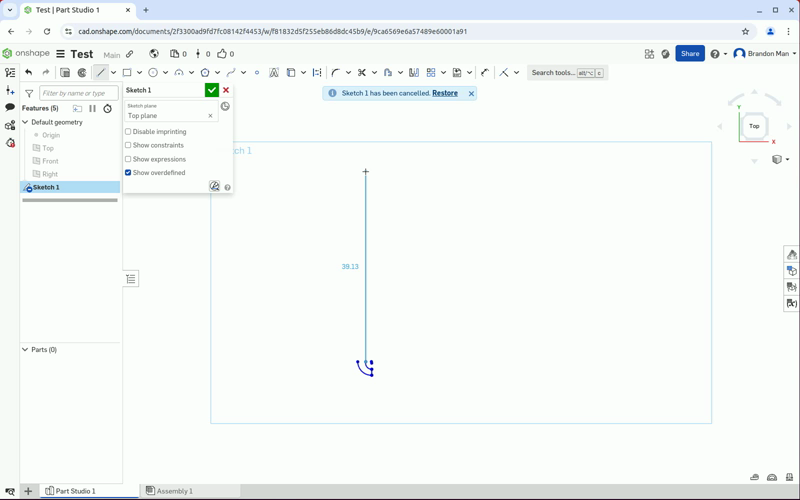
click(365, 171)
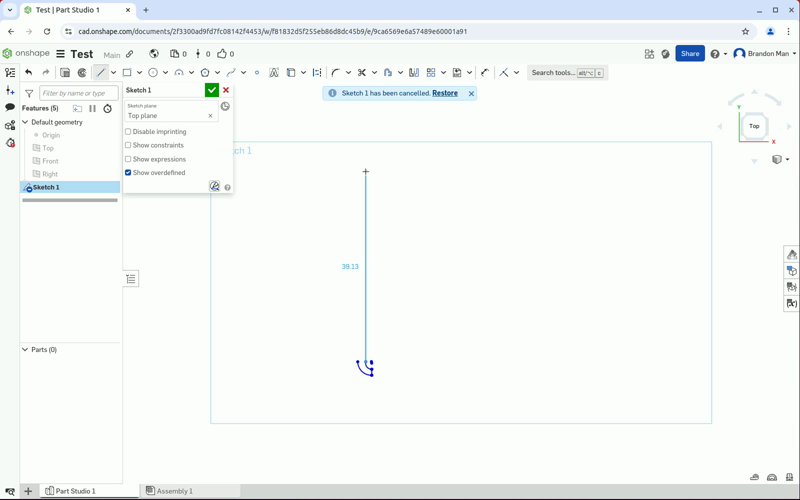
key_up(shift)
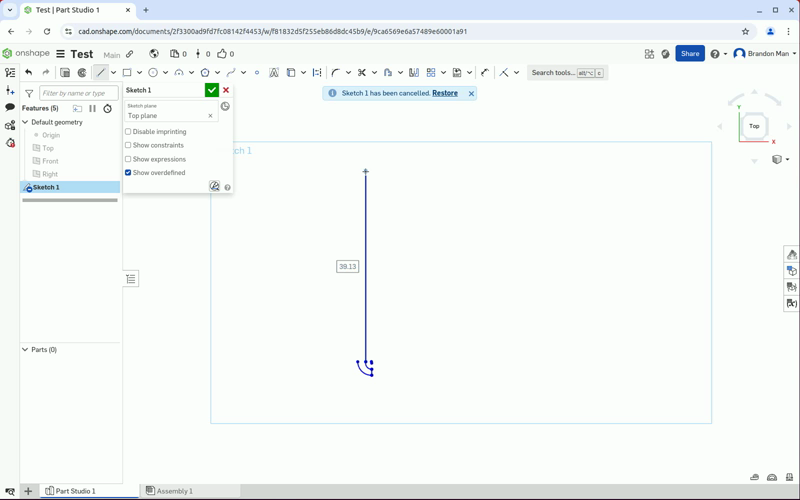
key_down(shift)
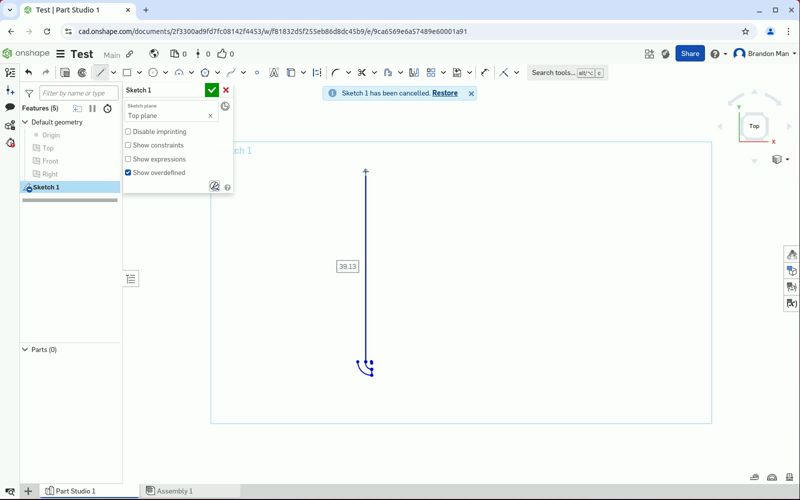
mouse_move(395, 171)
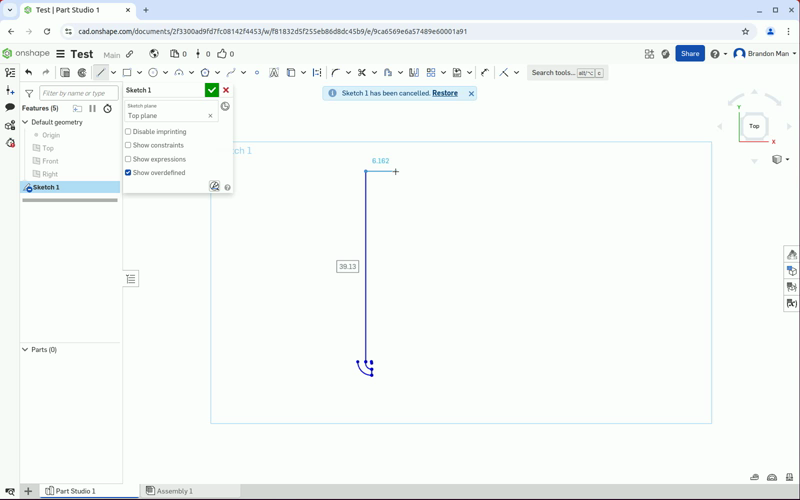
mouse_move(357, 171)
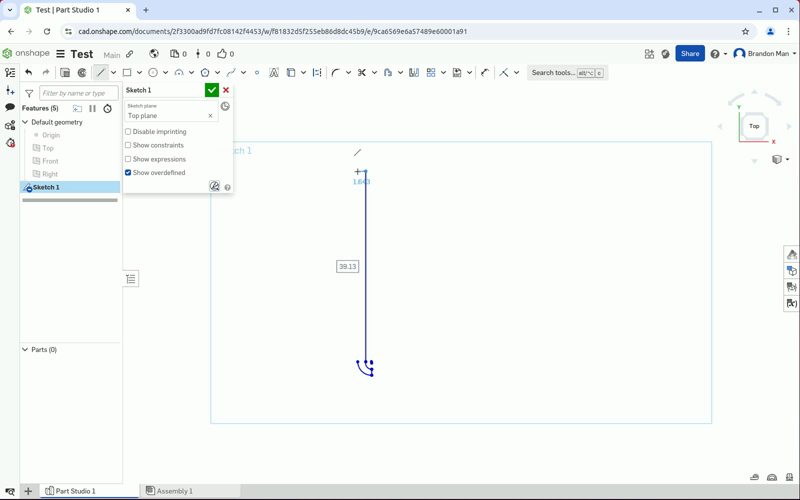
click(357, 171)
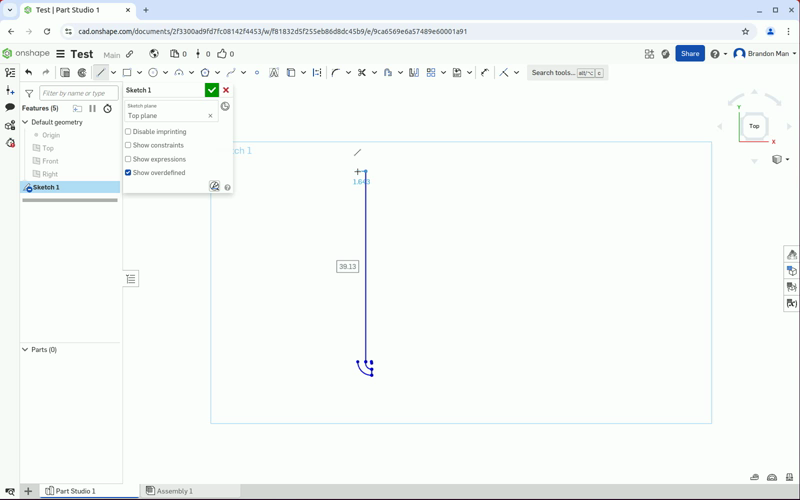
key_up(shift)
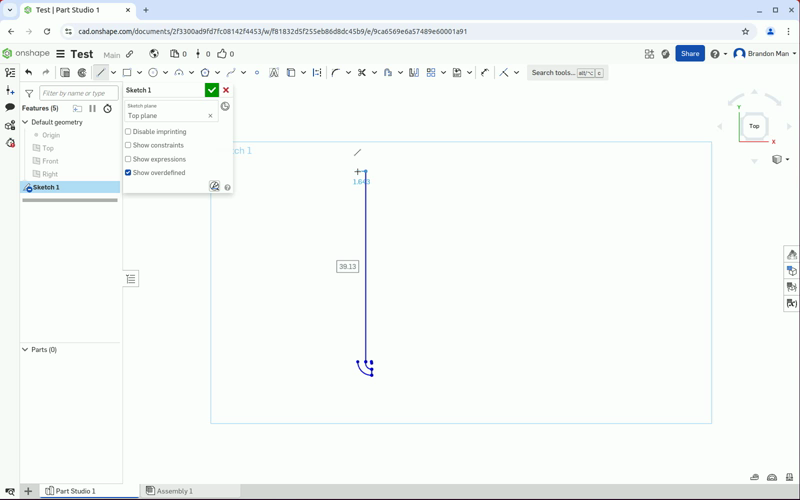
key_down(shift)
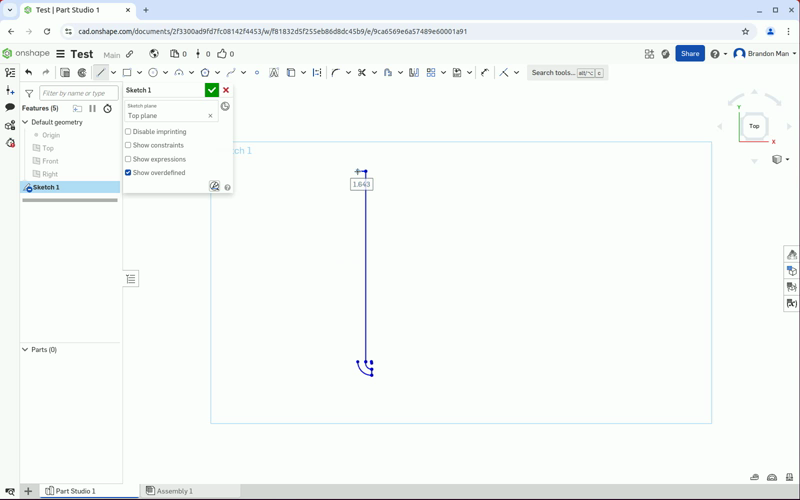
mouse_move(357, 361)
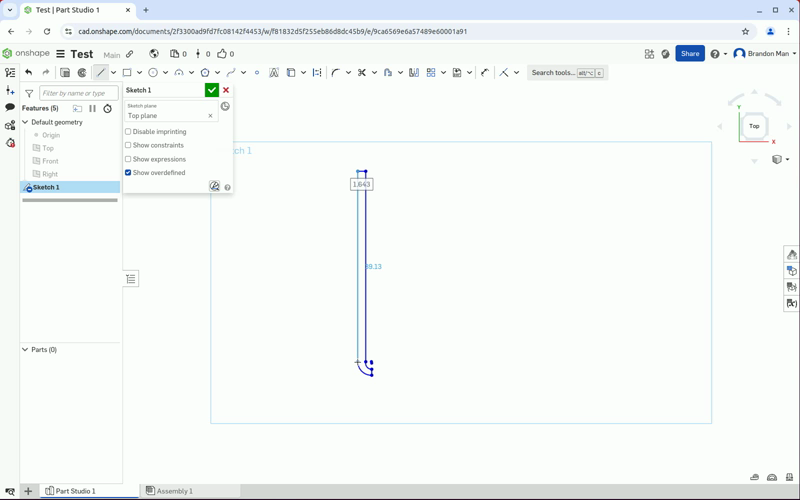
key_up(shift)
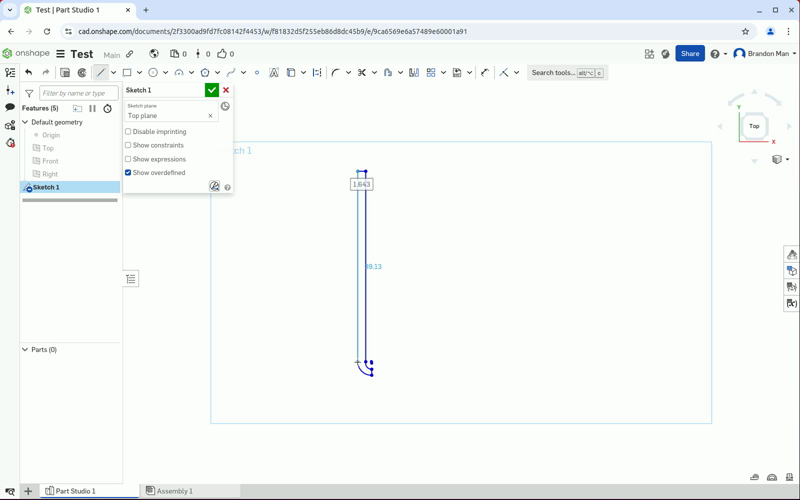
click(357, 361)
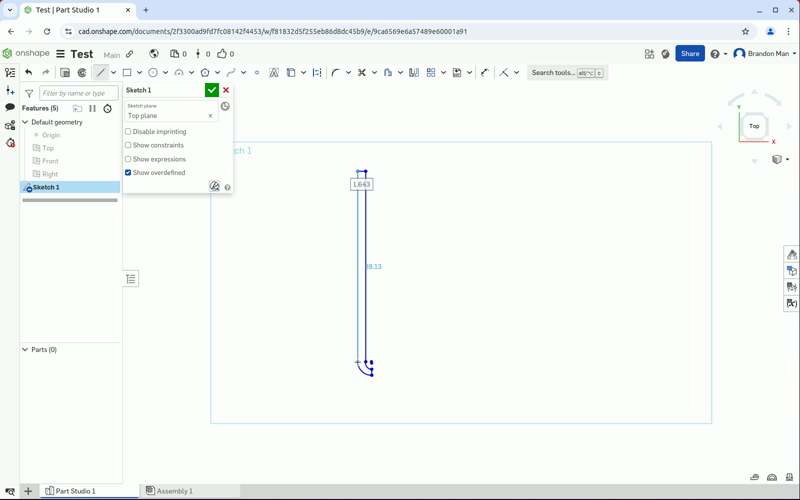
key(esc)
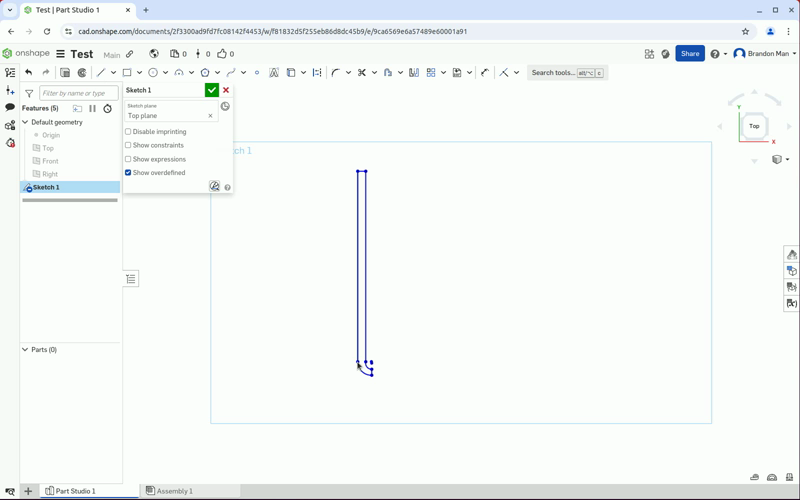
mouse_move(362, 253)
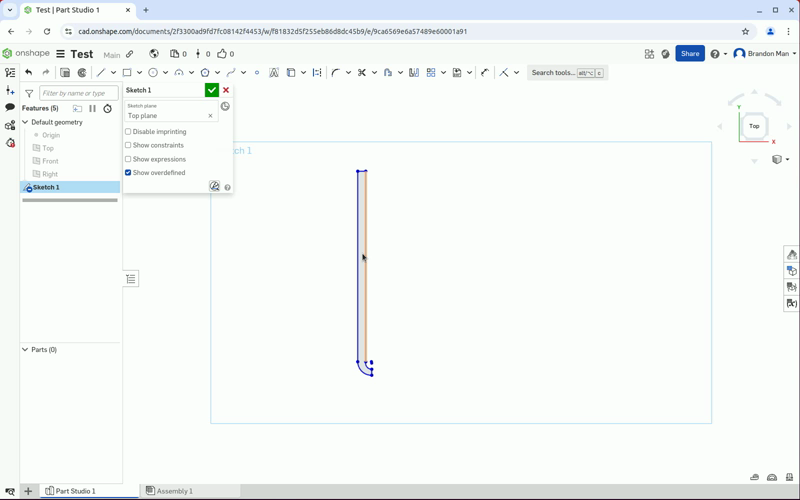
scroll(6)
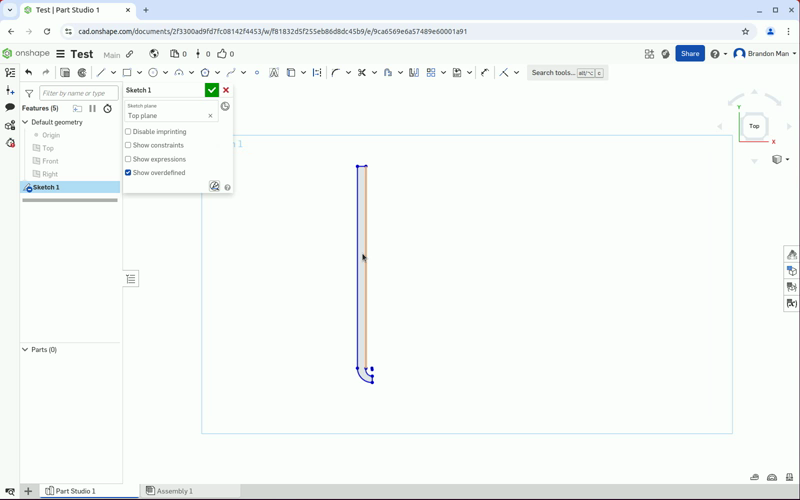
scroll(6)
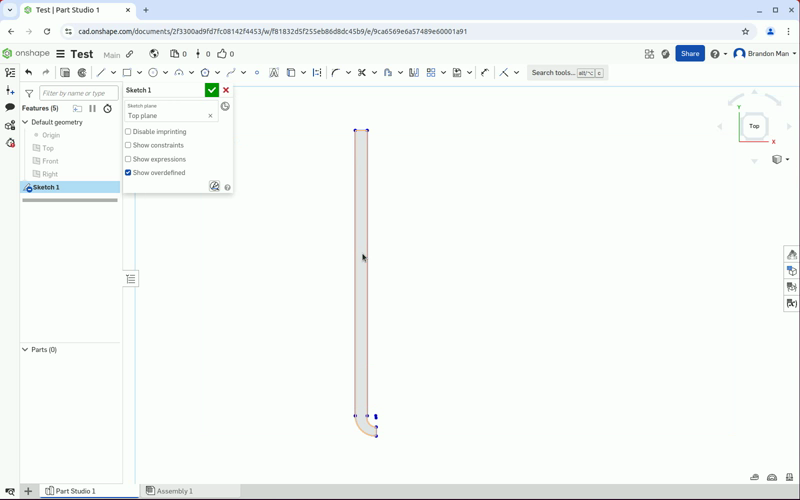
scroll(6)
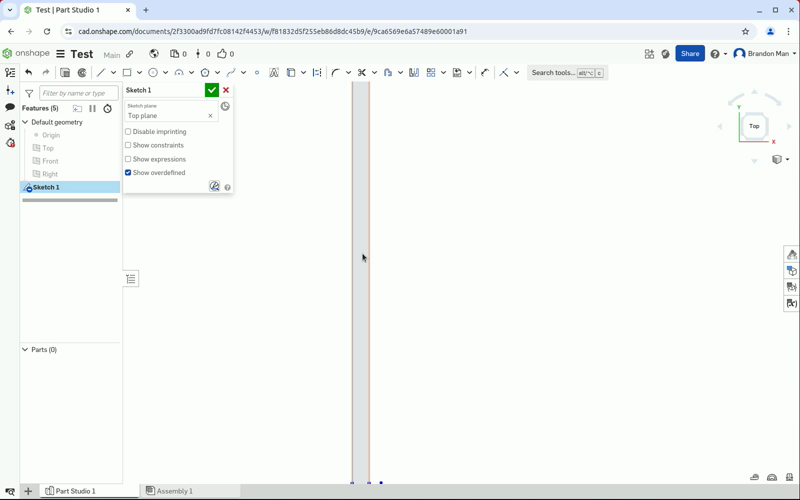
scroll(6)
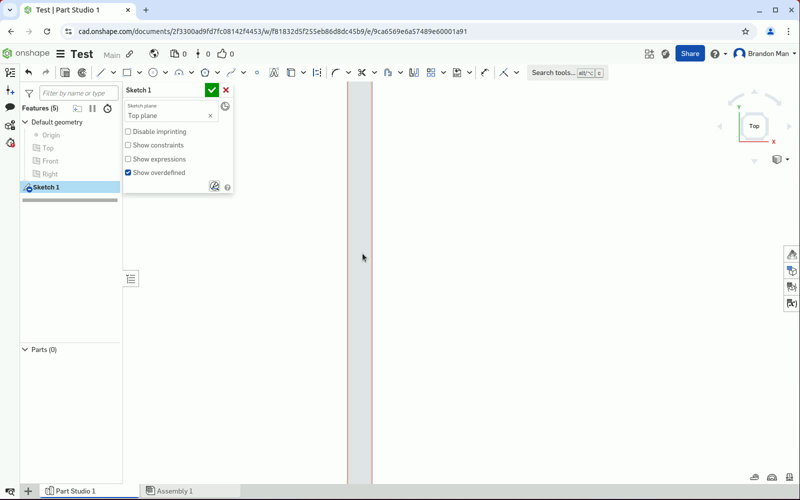
scroll(6)
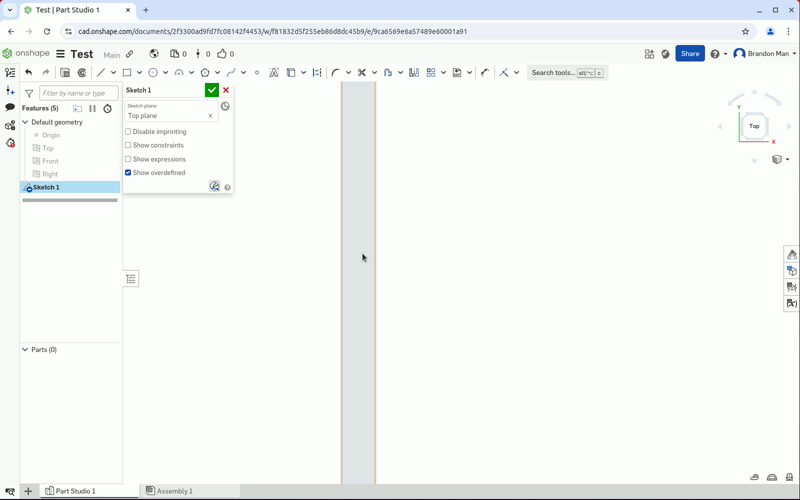
scroll(6)
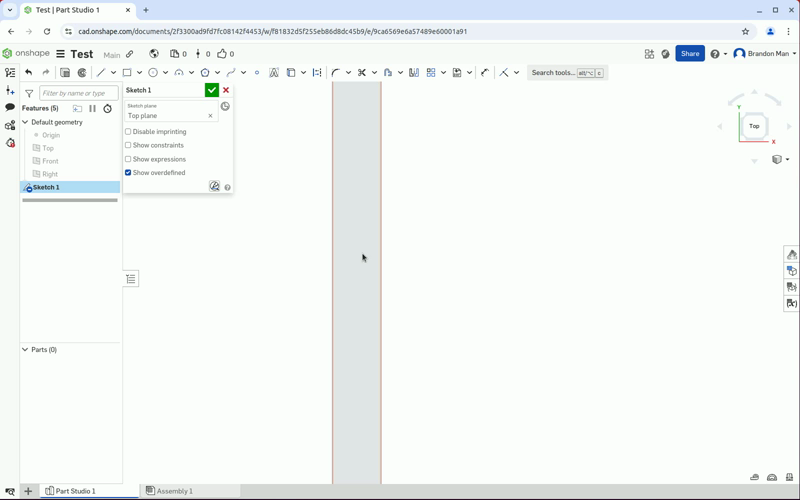
scroll(6)
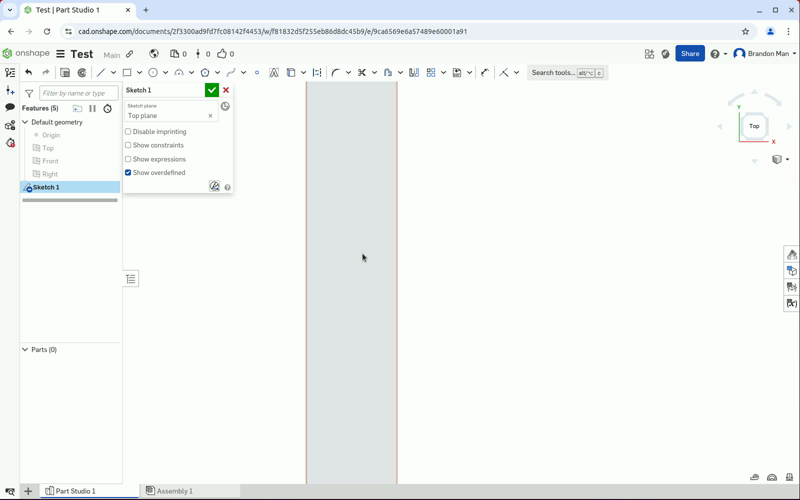
click(362, 253)
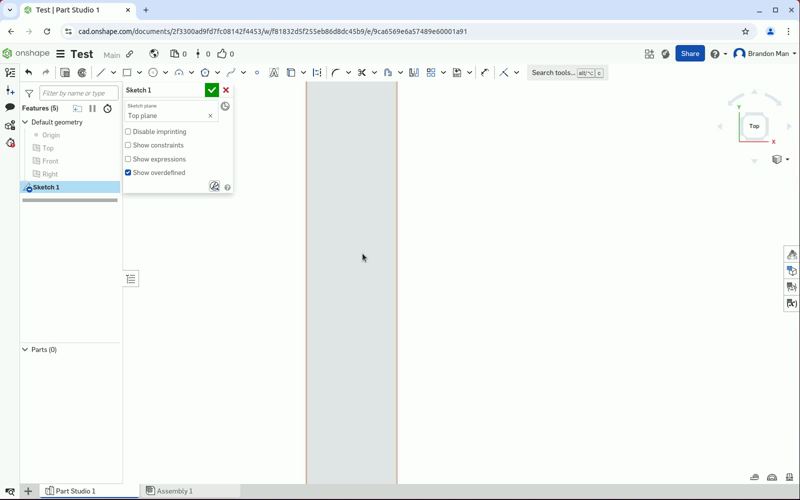
scroll(-6)
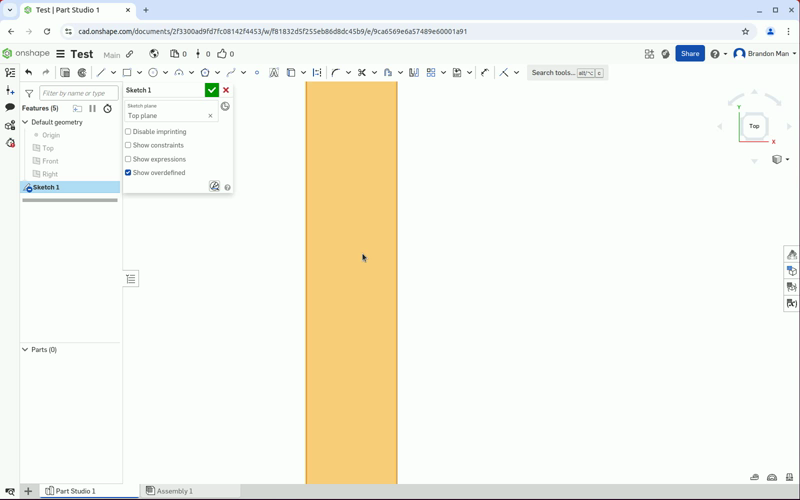
scroll(-6)
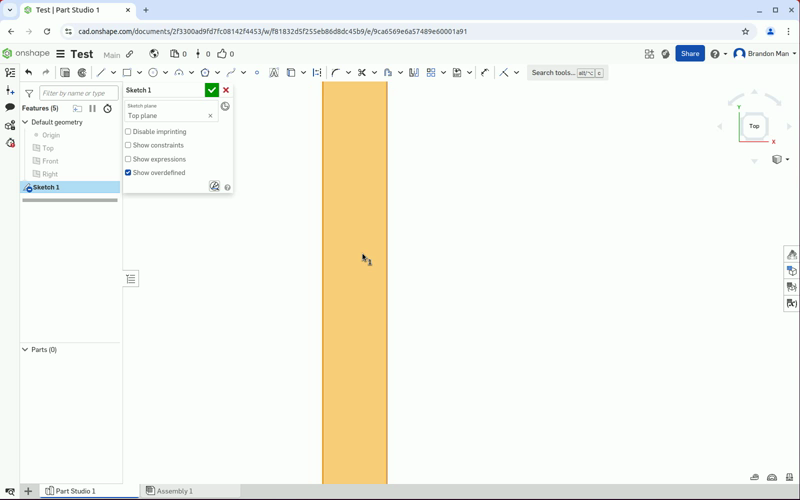
scroll(-6)
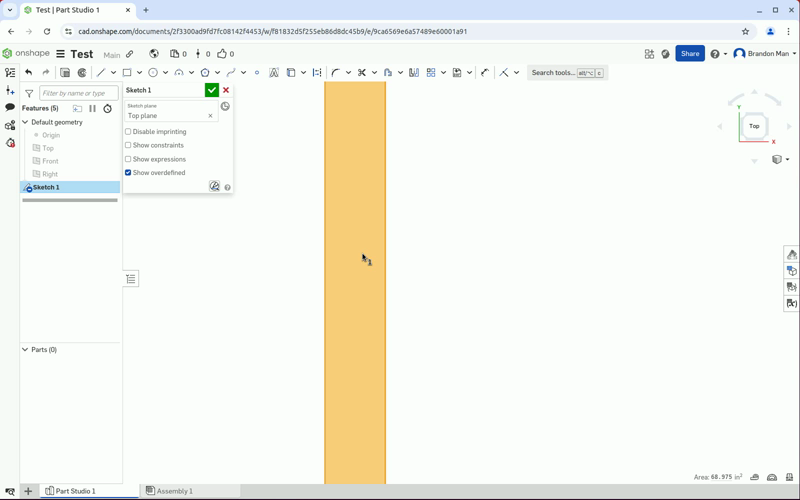
scroll(-6)
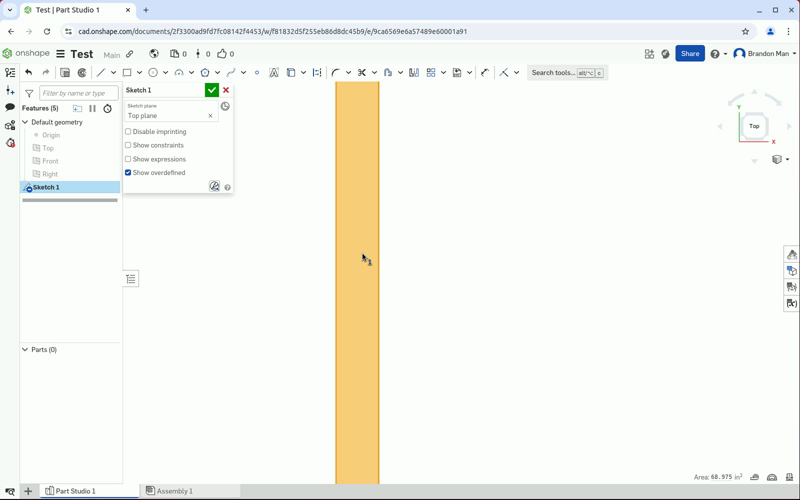
scroll(-6)
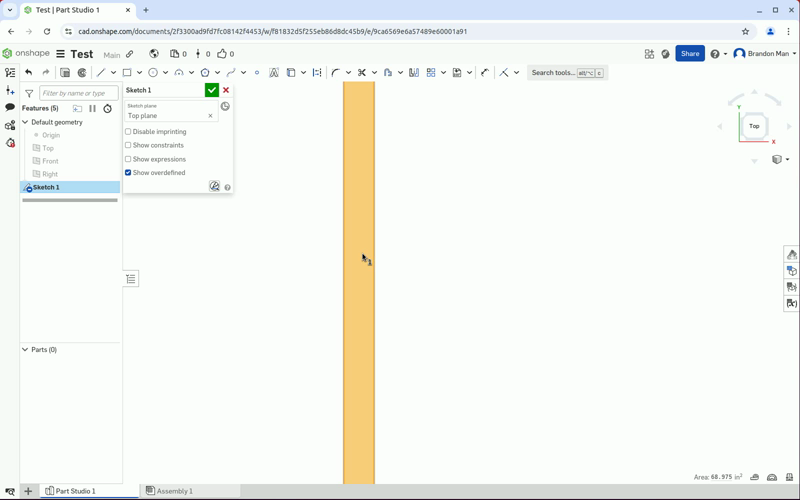
scroll(-6)
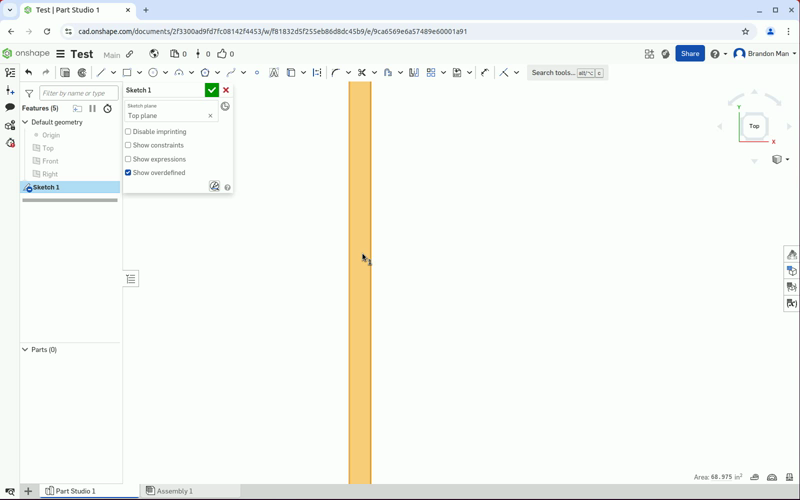
scroll(-6)
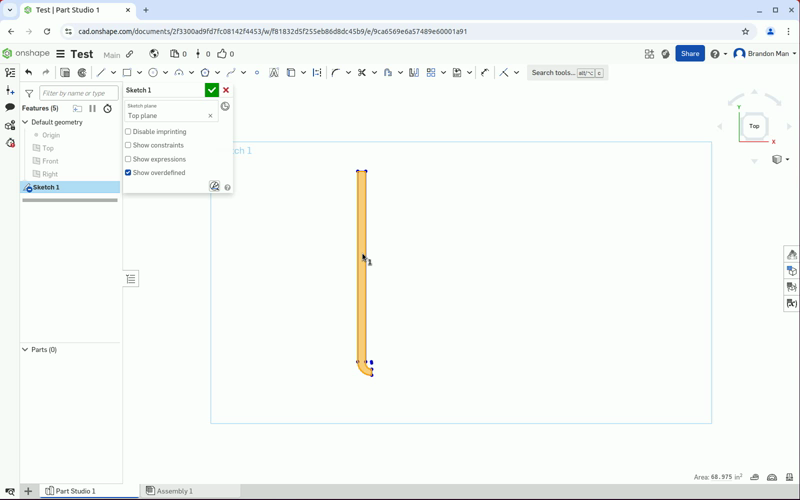
mouse_move(73, 352)
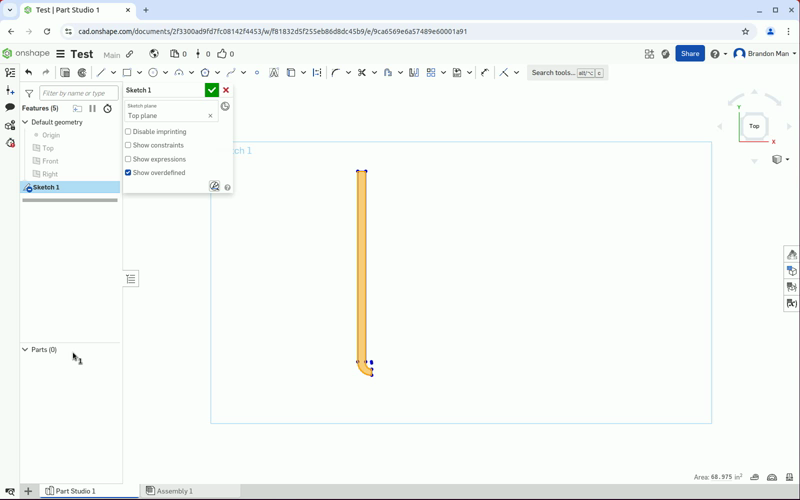
key(shift+y)
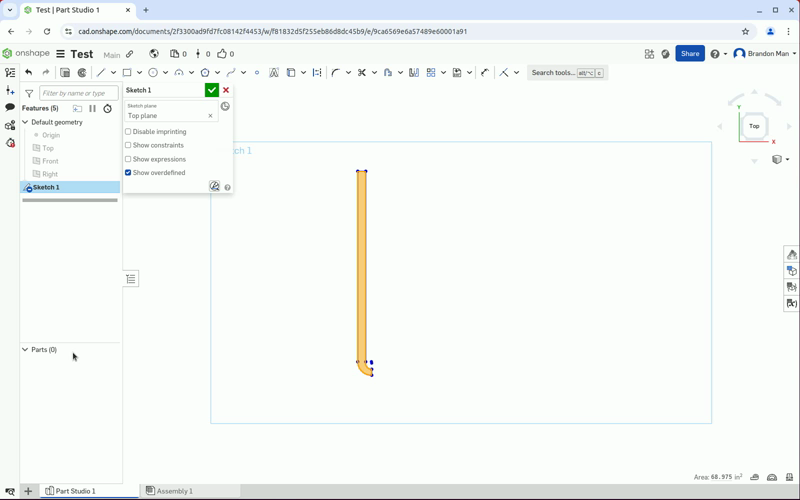
key(shift+e)
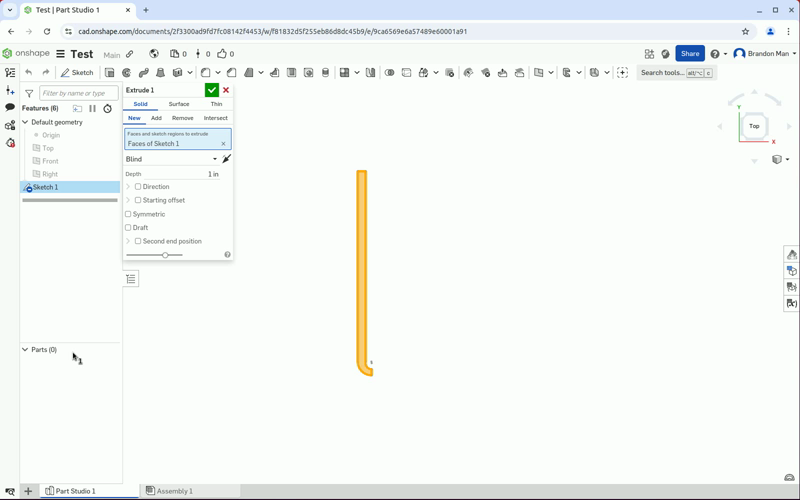
mouse_move(143, 106)
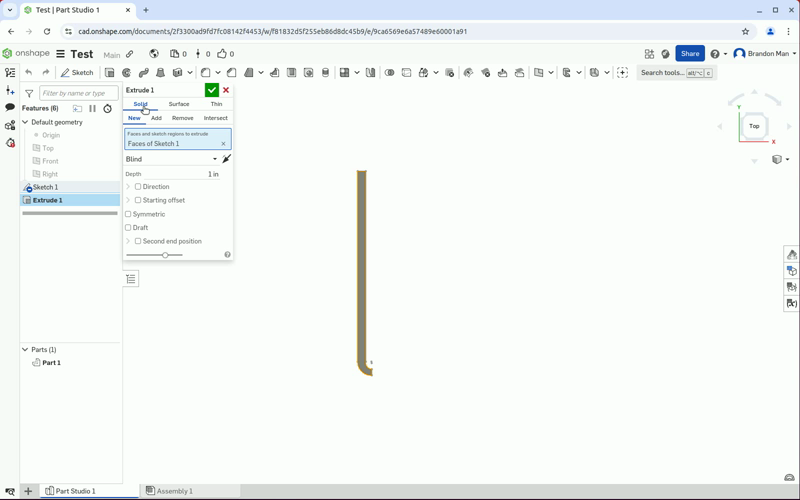
click(143, 106)
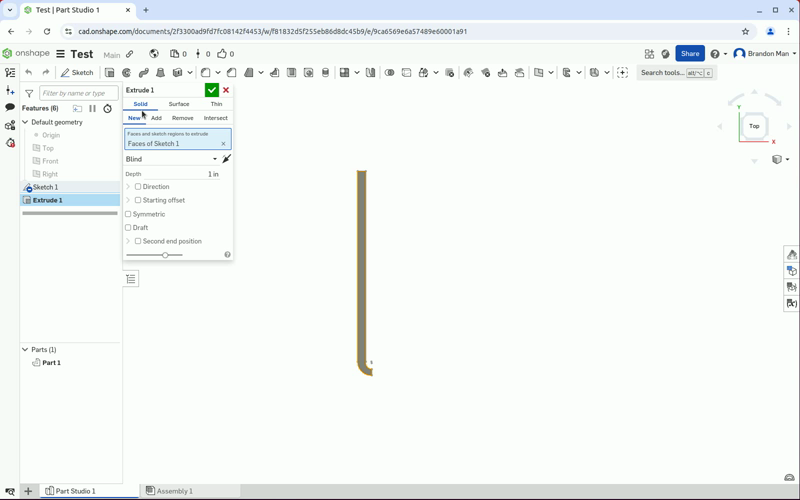
mouse_move(137, 120)
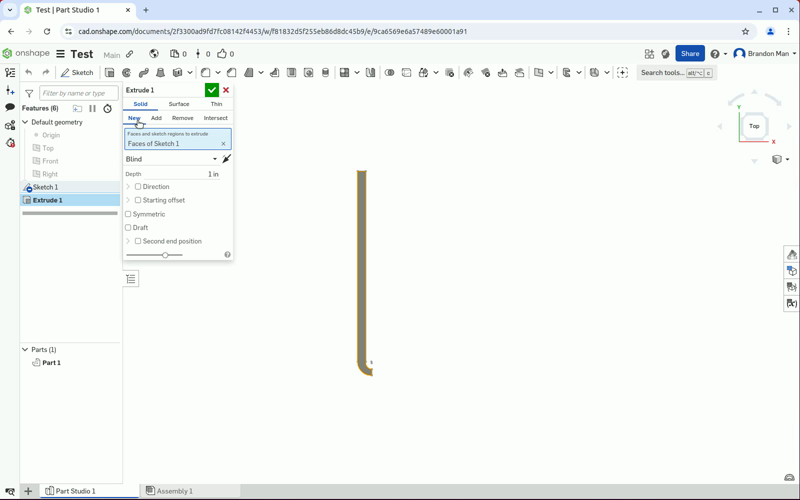
click(137, 120)
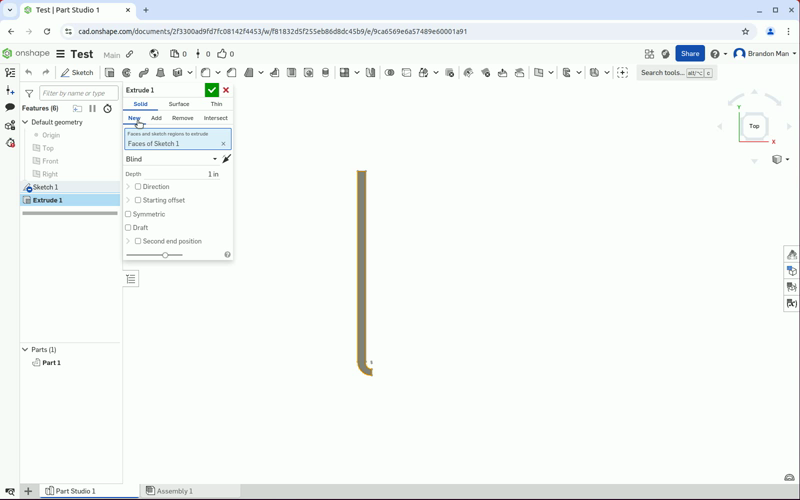
key(tab, 4)
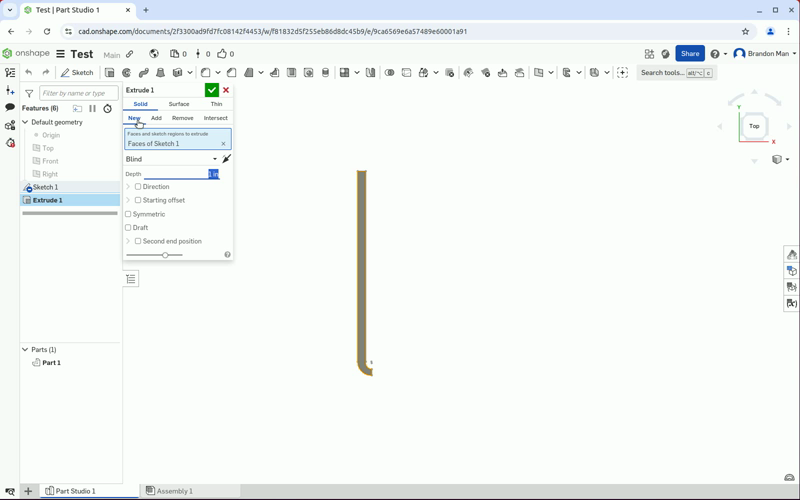
text(7.221)
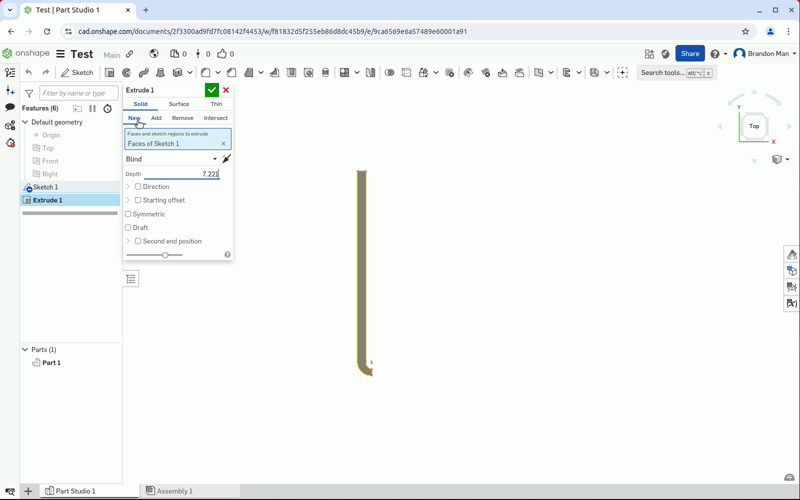
key(enter)
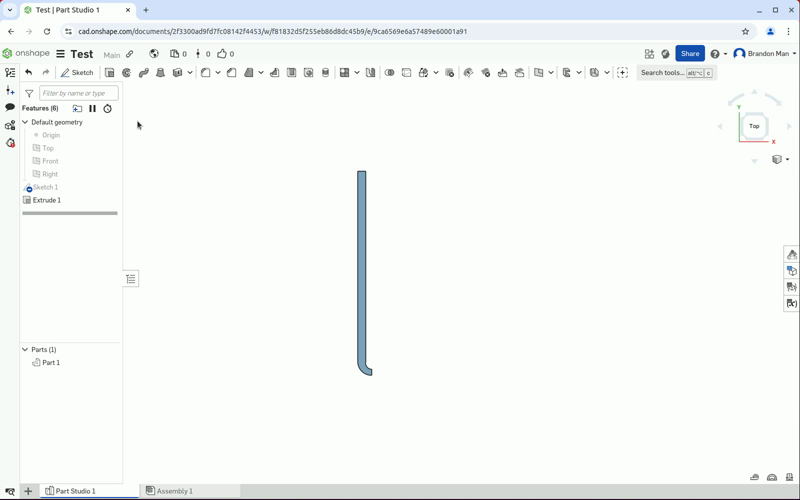
key(shift+h)
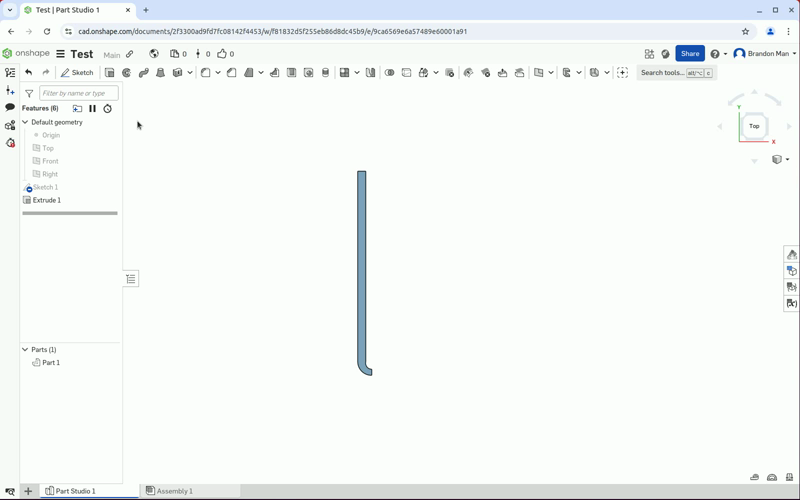
key(shift+h)
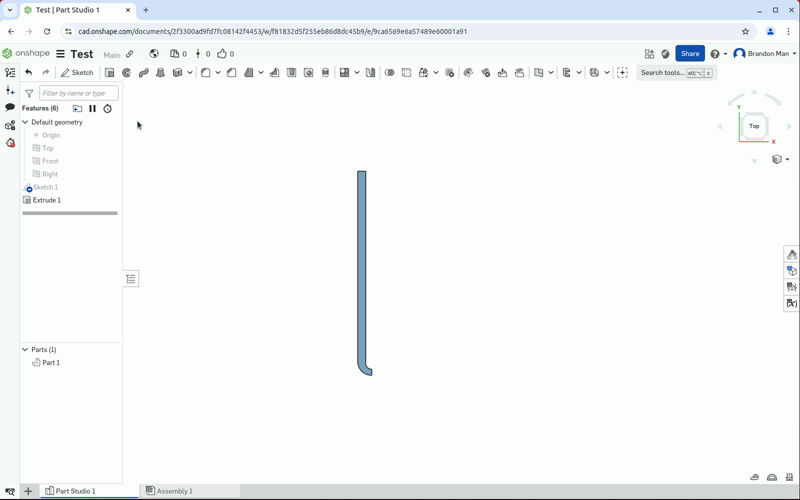
mouse_move(73, 189)
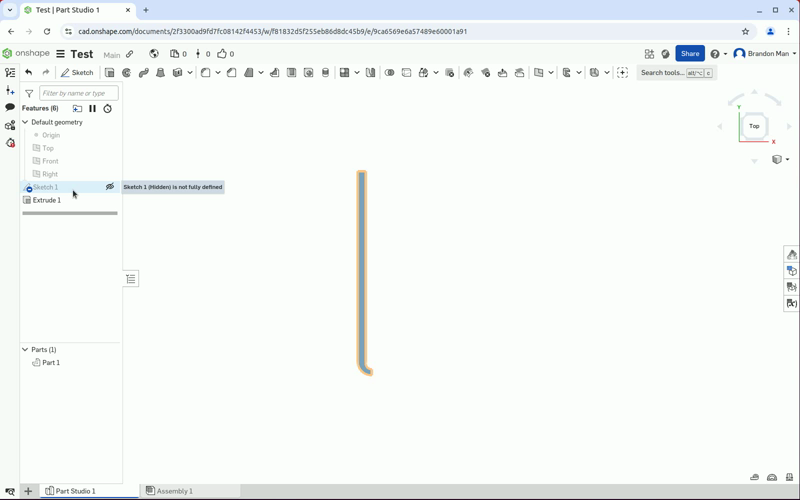
click(73, 189)
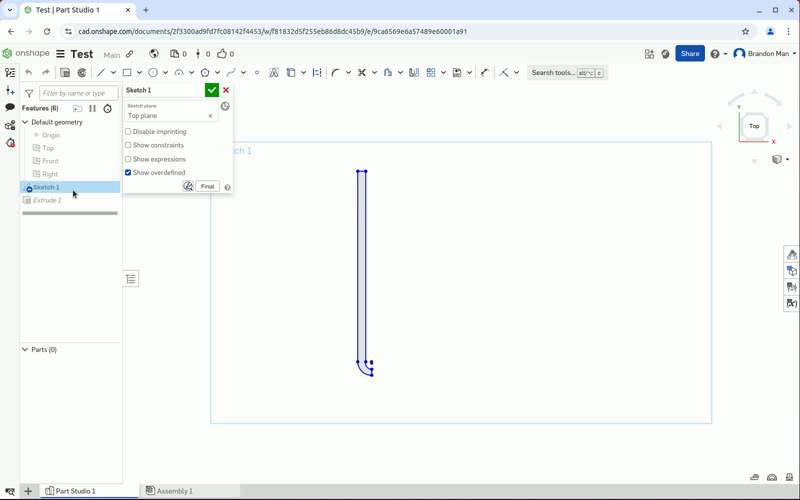
mouse_move(229, 92)
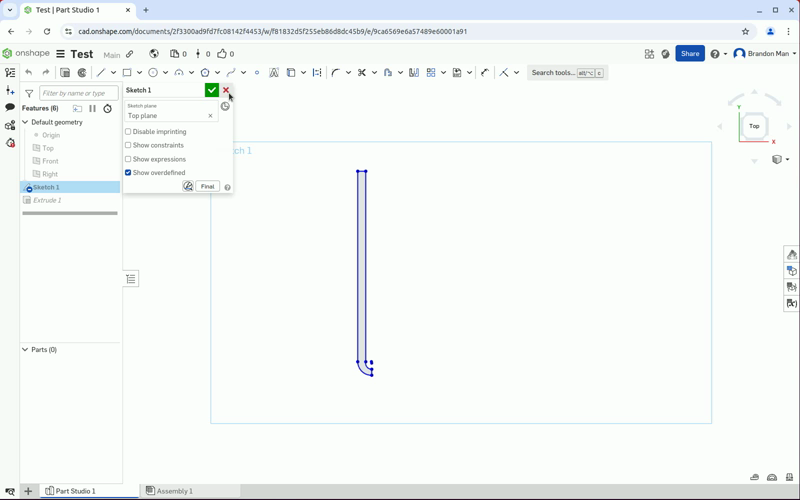
click(229, 92)
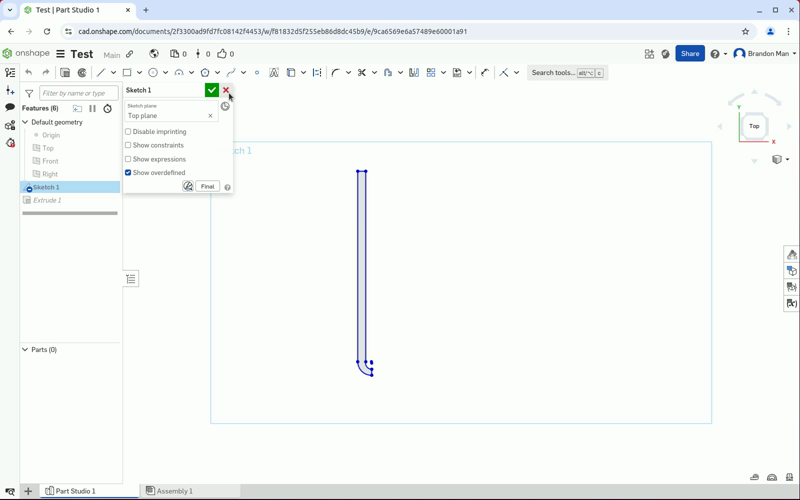
key(shift+s)
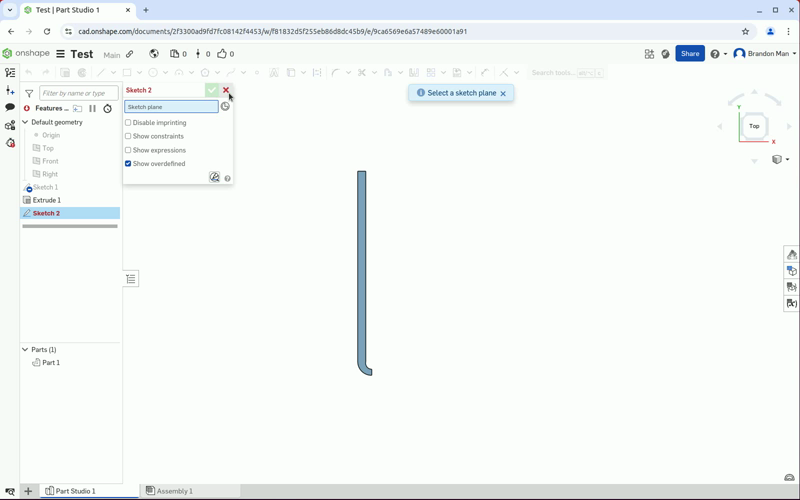
mouse_move(73, 150)
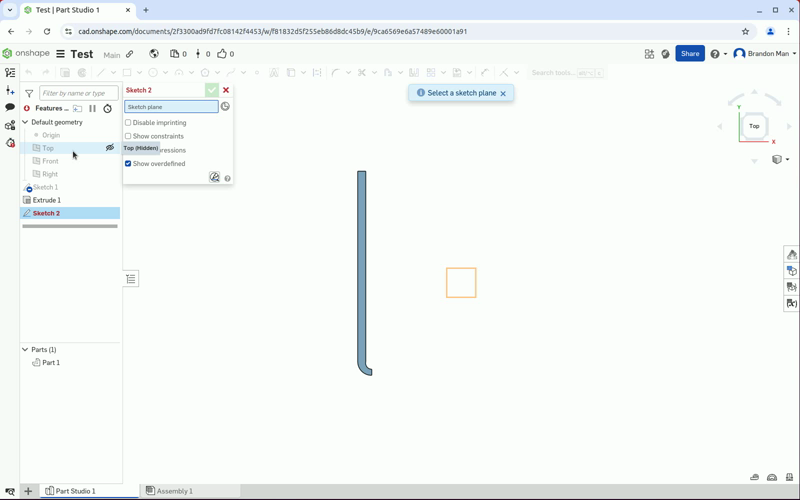
click(73, 150)
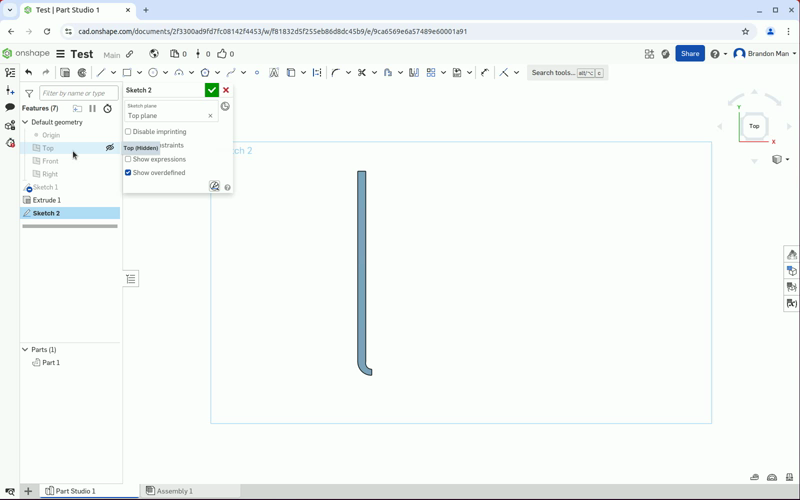
mouse_move(73, 352)
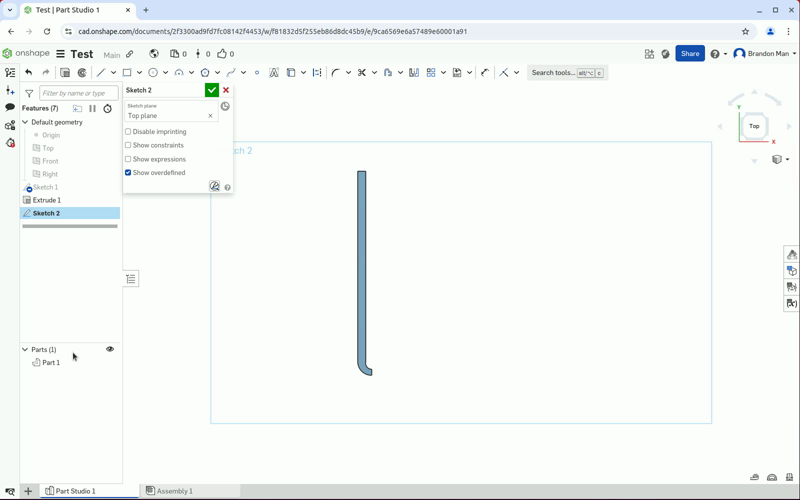
key(y)
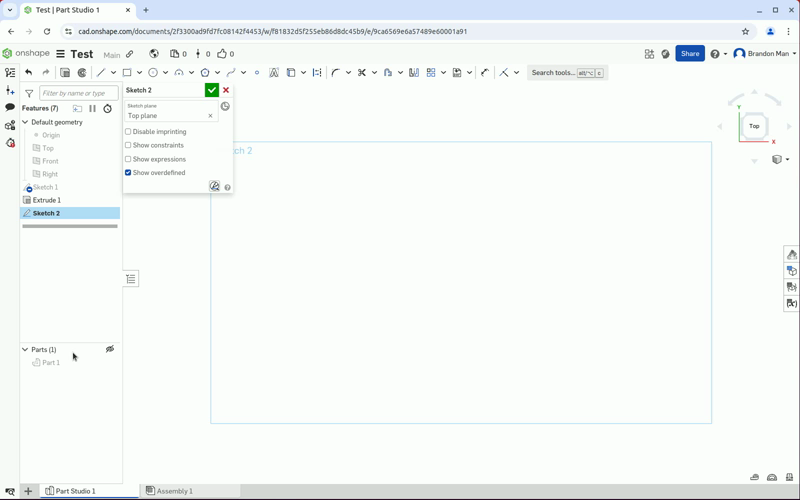
key(l)
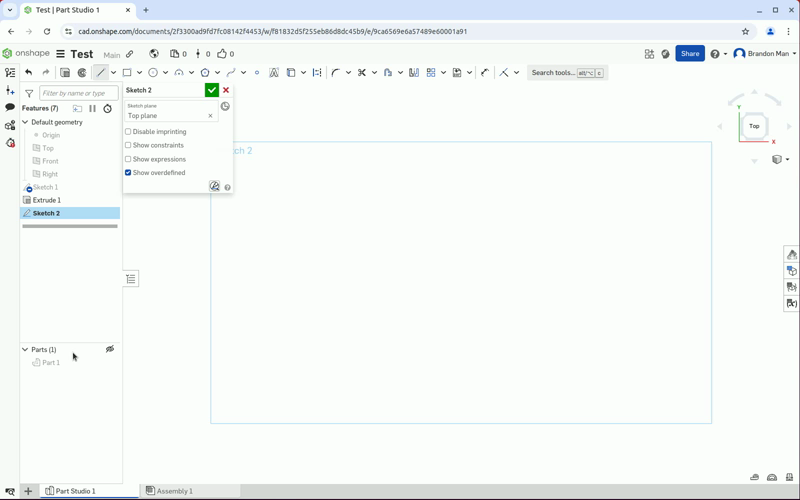
key_down(shift)
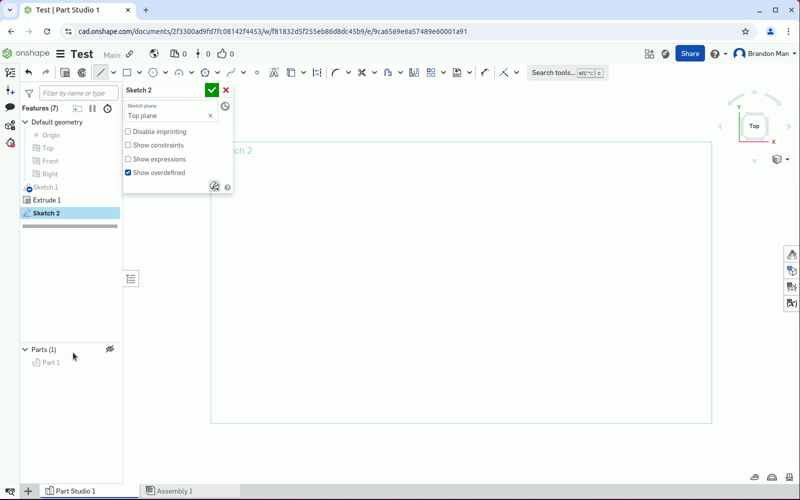
mouse_move(371, 375)
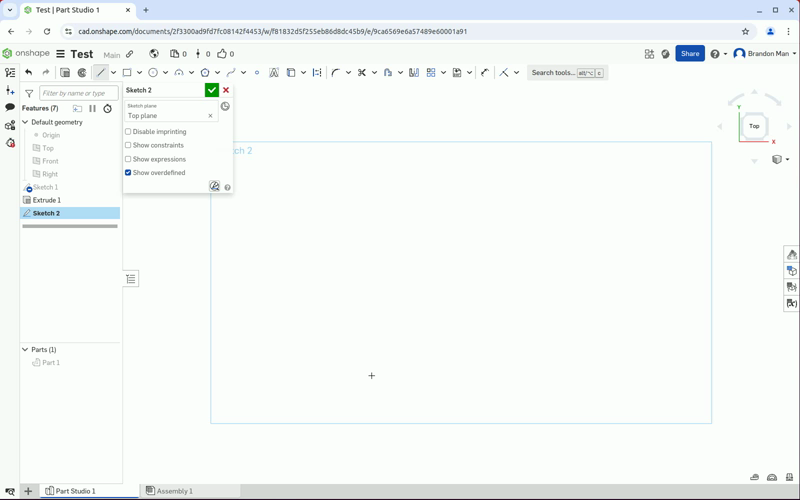
click(371, 375)
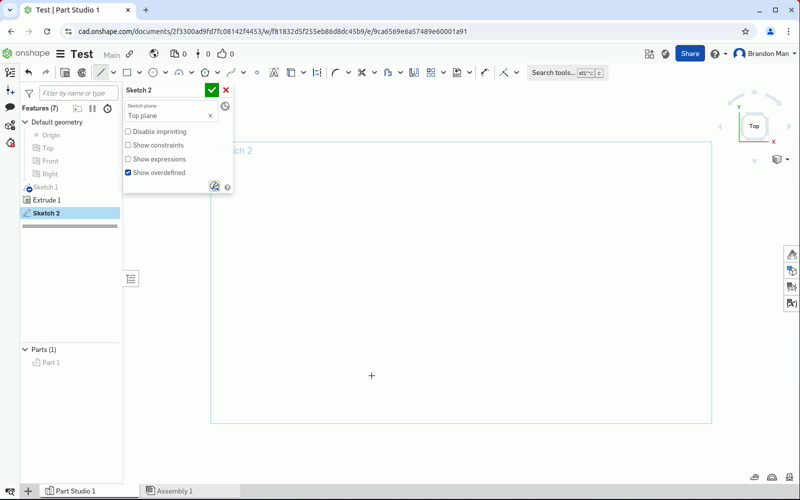
key_up(shift)
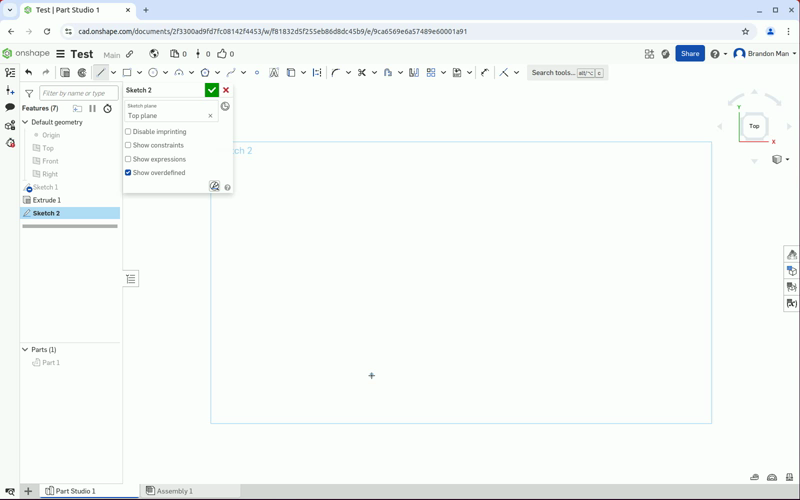
key_down(shift)
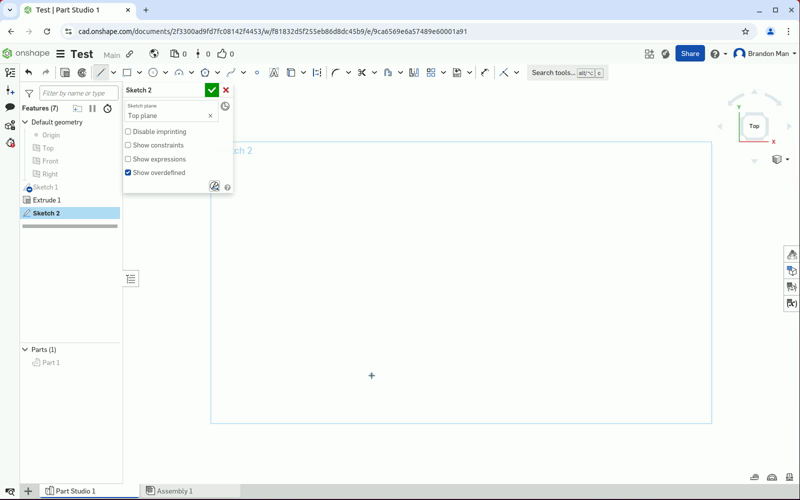
mouse_move(457, 375)
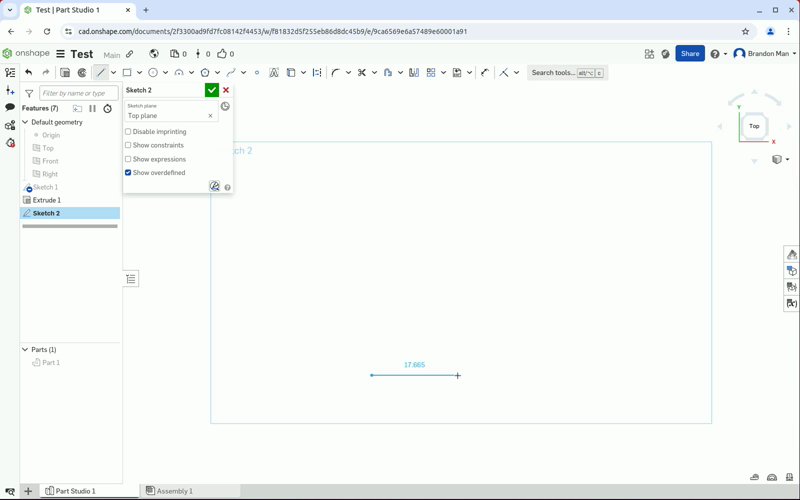
click(457, 375)
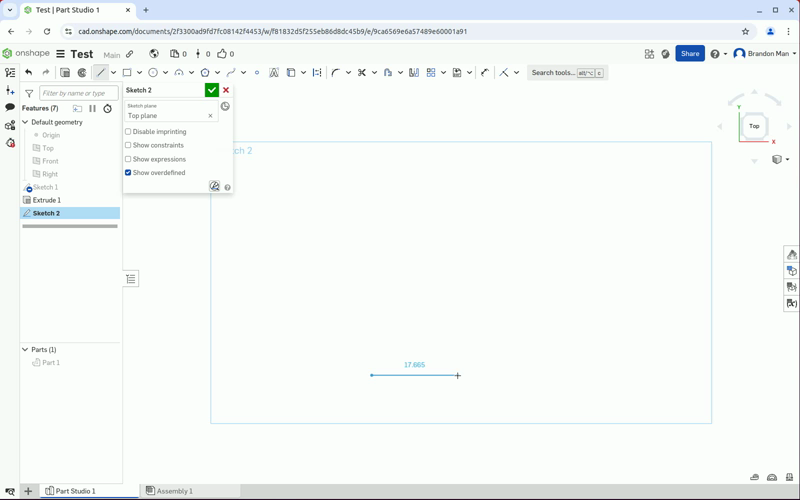
key_up(shift)
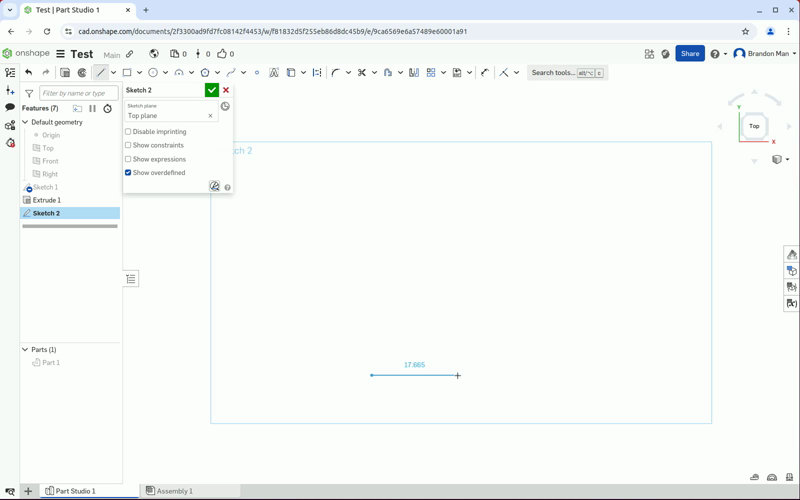
key_down(shift)
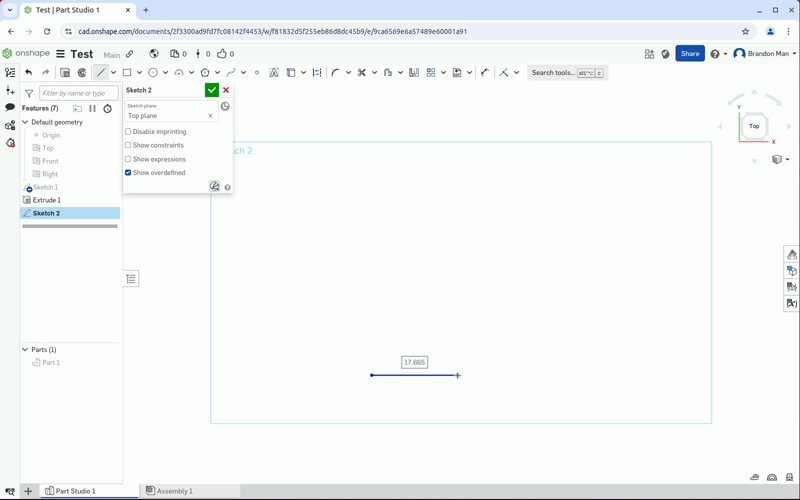
mouse_move(487, 375)
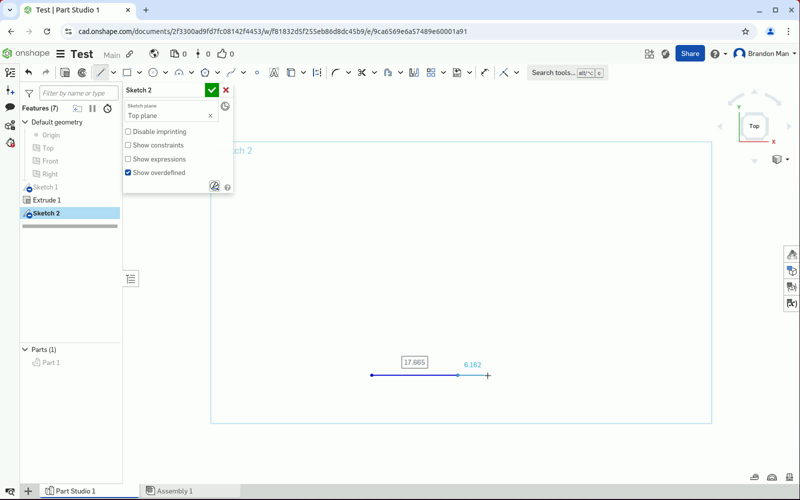
mouse_move(457, 368)
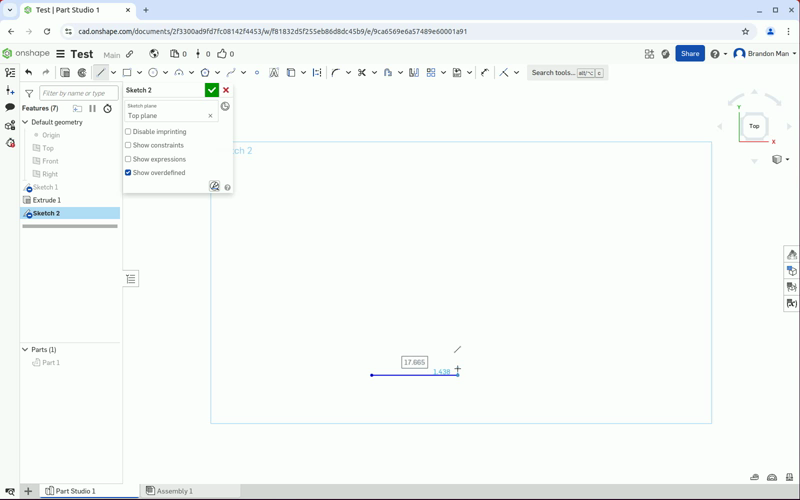
scroll(6)
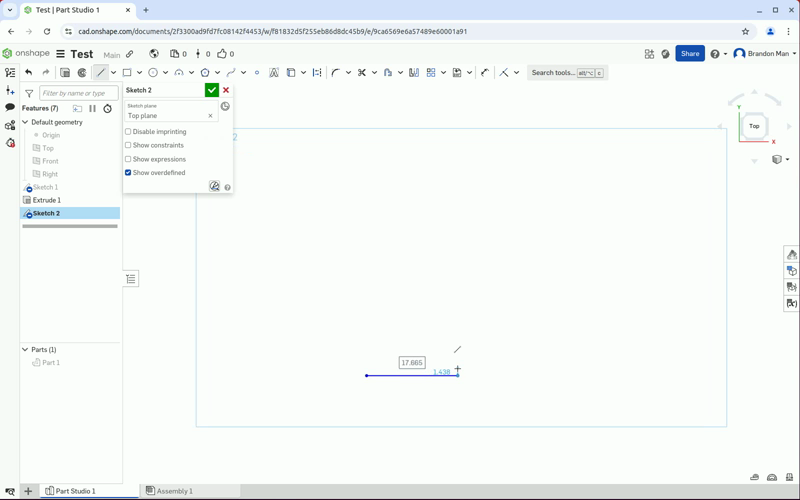
scroll(6)
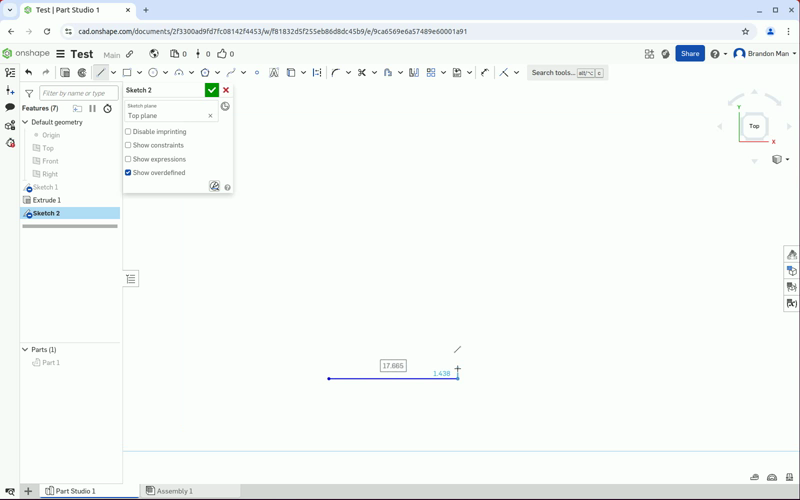
scroll(6)
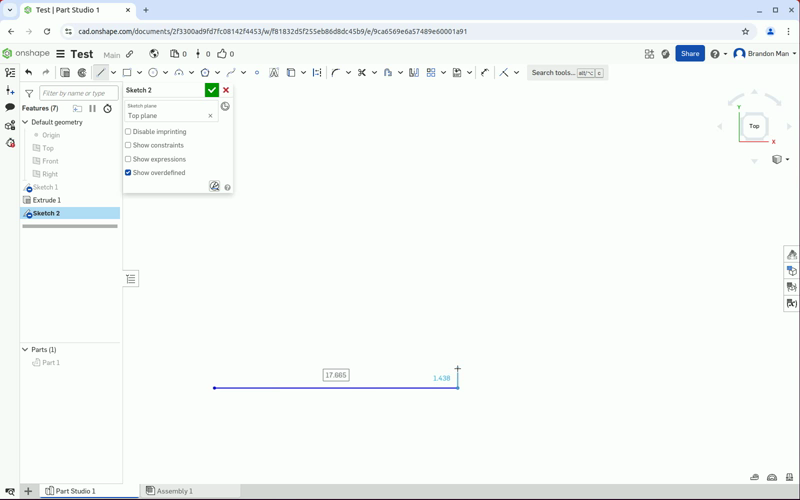
scroll(6)
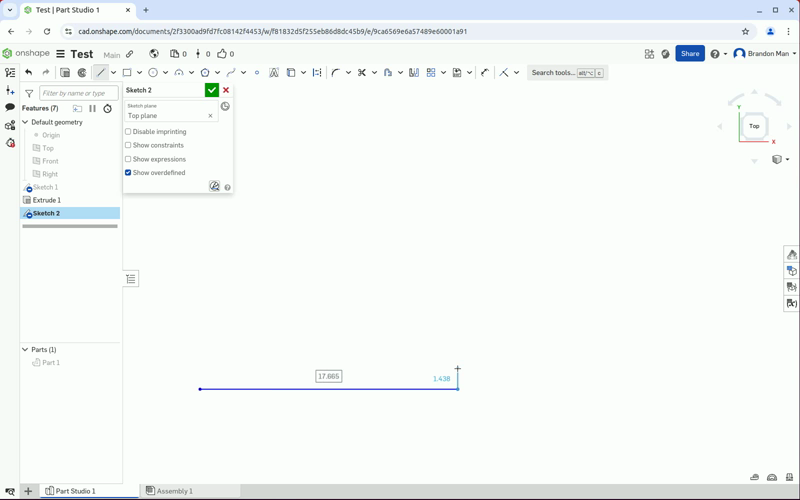
scroll(6)
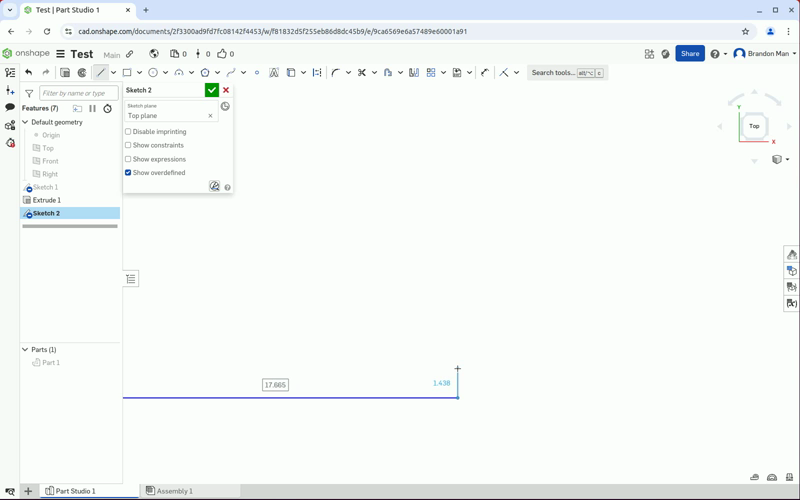
scroll(6)
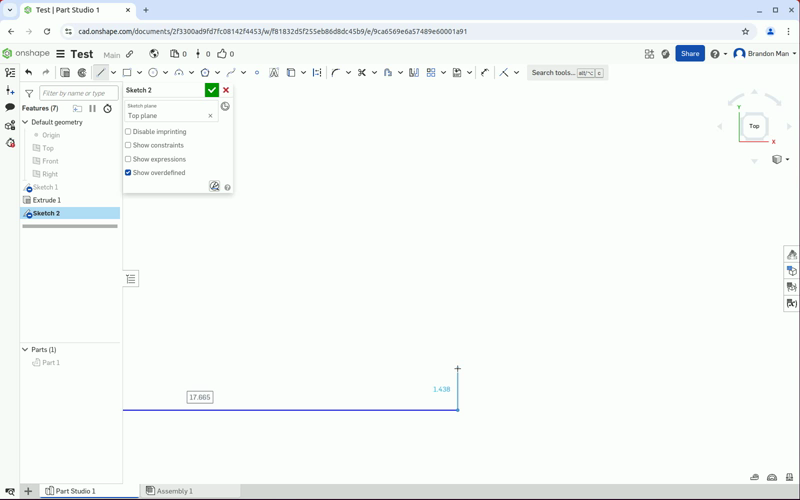
scroll(6)
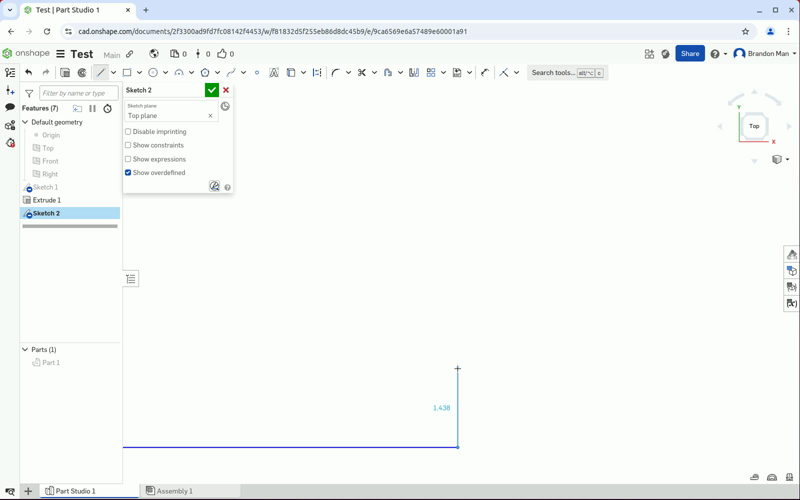
click(457, 368)
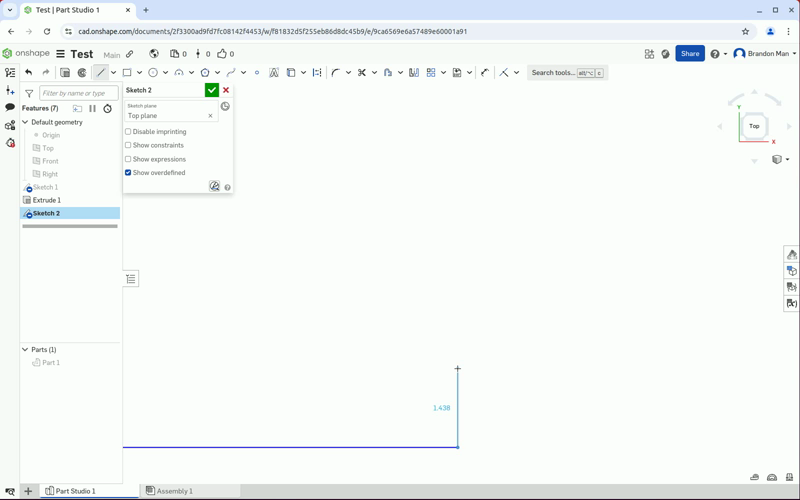
scroll(-6)
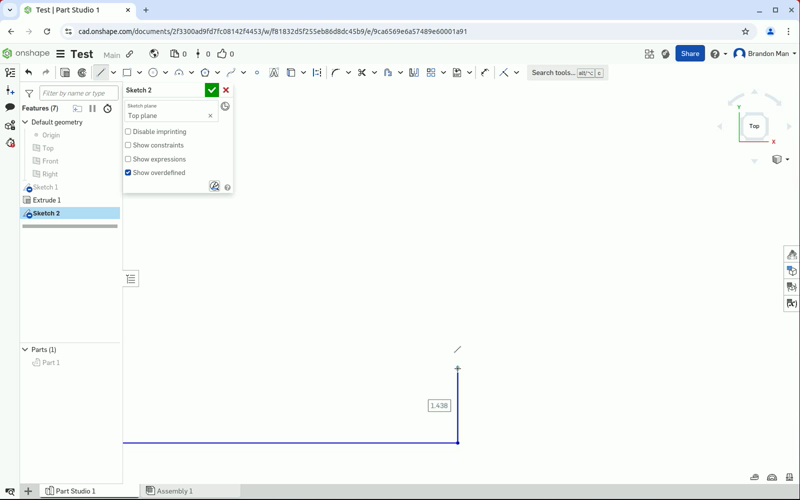
scroll(-6)
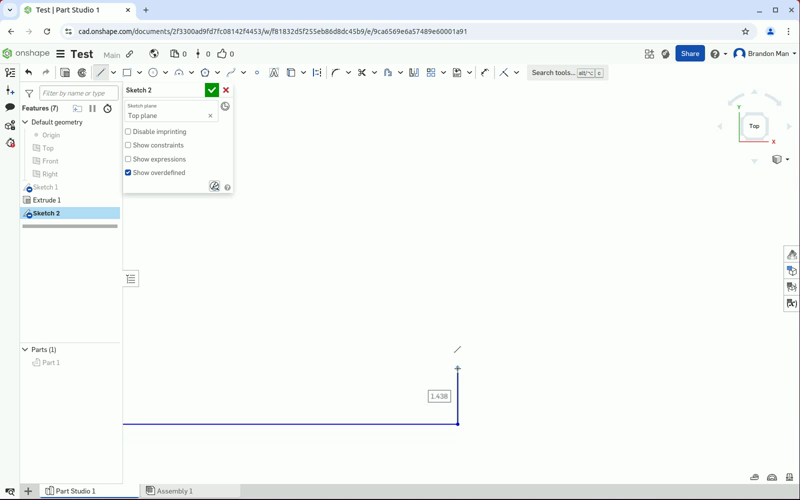
scroll(-6)
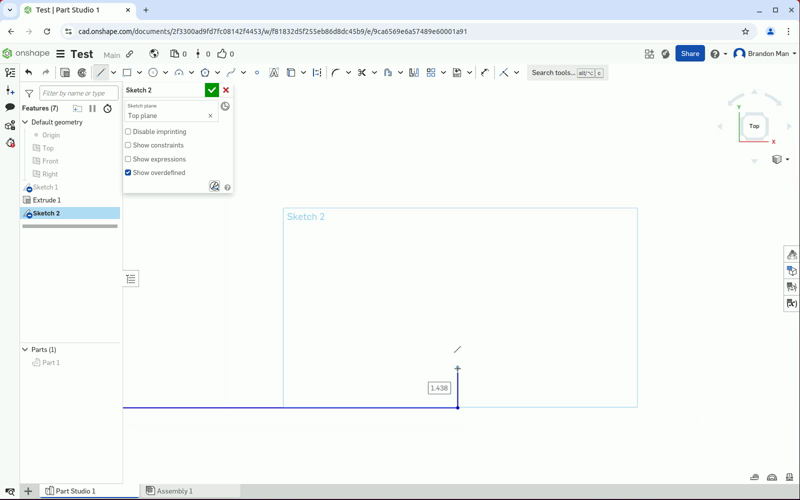
scroll(-6)
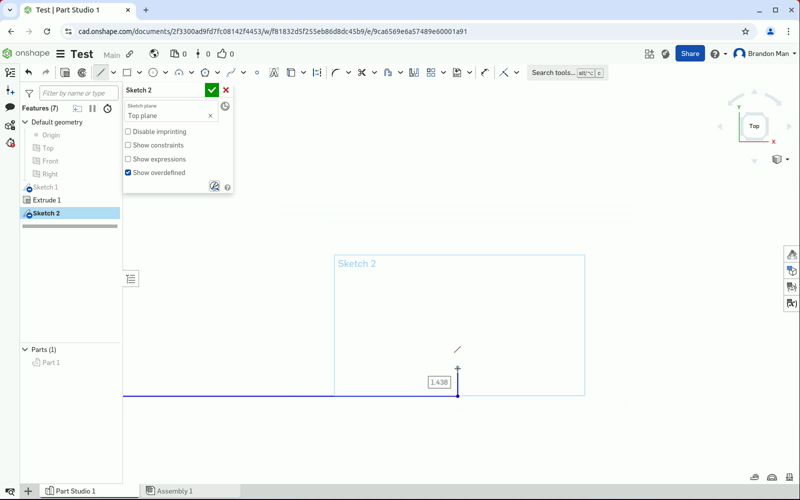
scroll(-6)
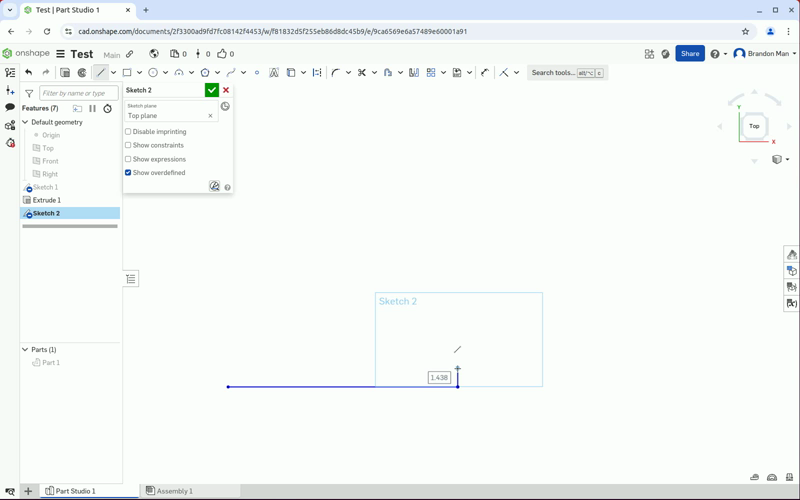
scroll(-6)
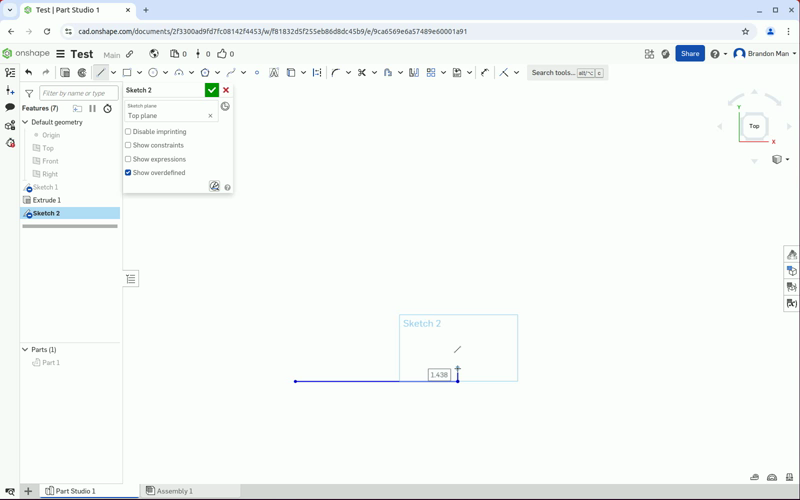
scroll(-6)
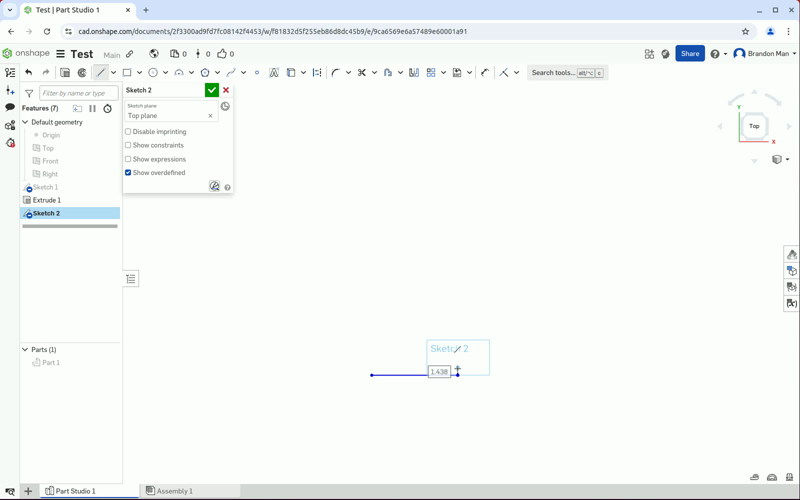
key_up(shift)
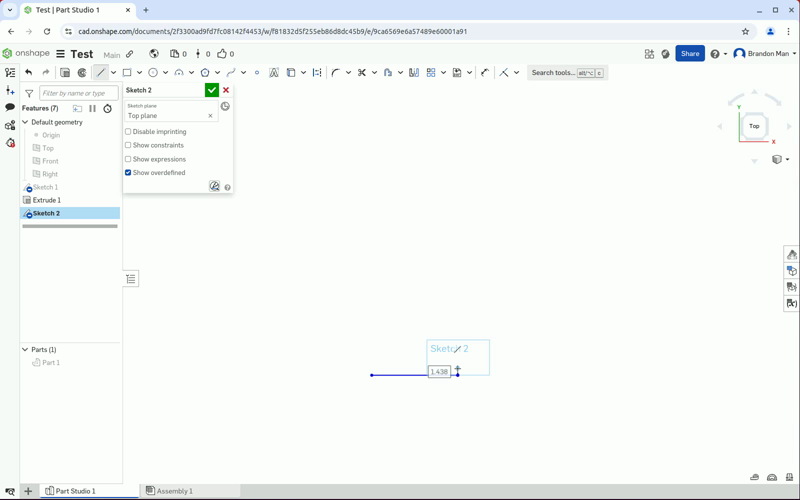
key_down(shift)
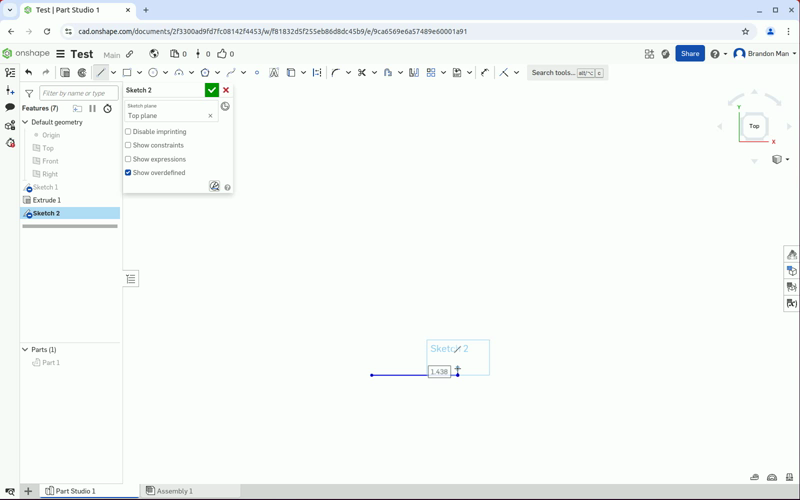
mouse_move(371, 368)
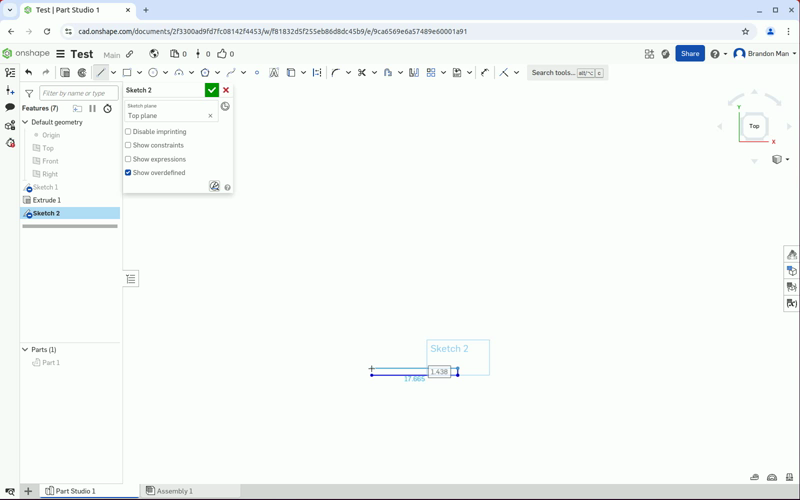
click(371, 368)
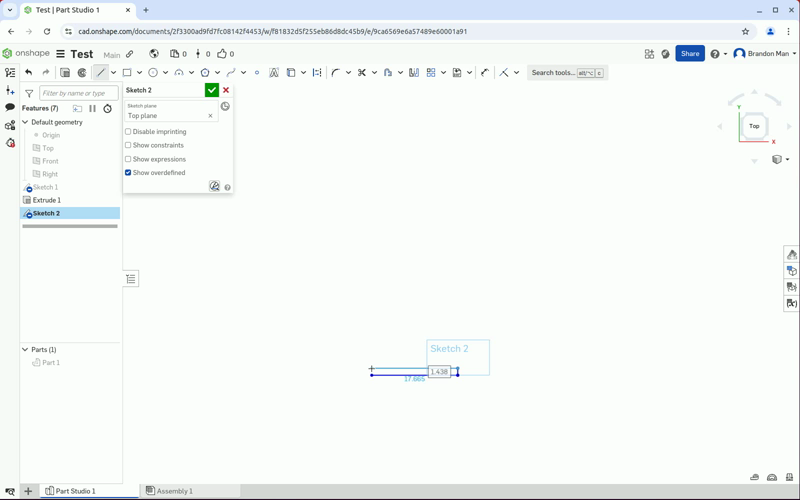
key_up(shift)
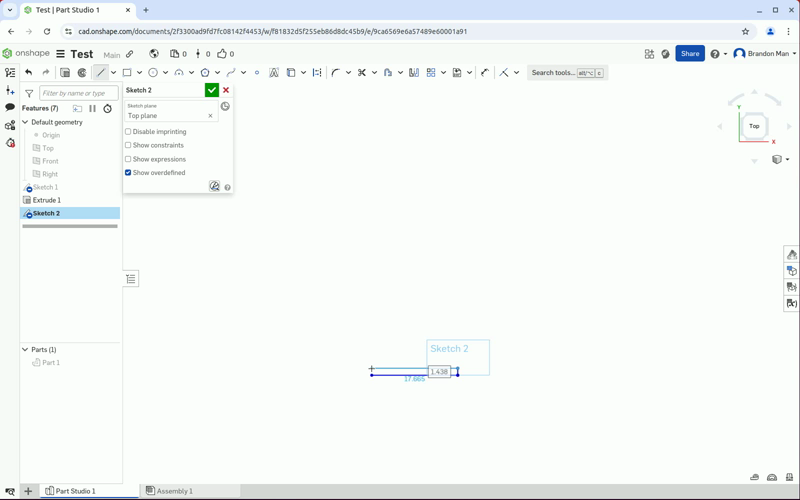
mouse_move(401, 368)
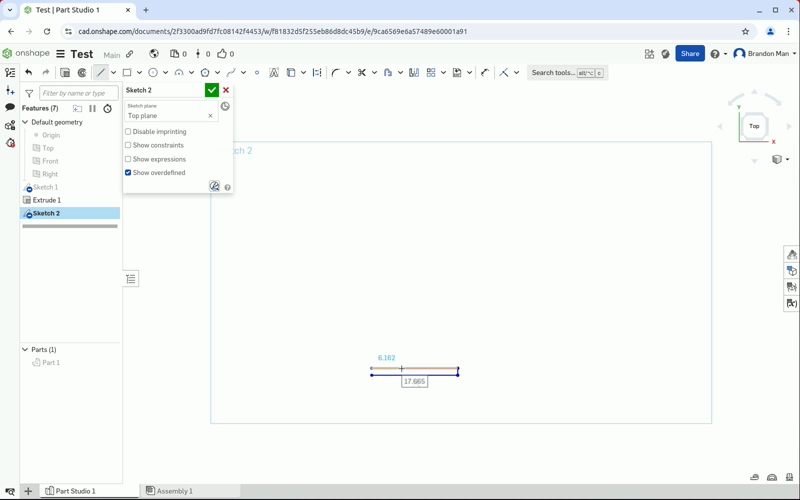
key_down(shift)
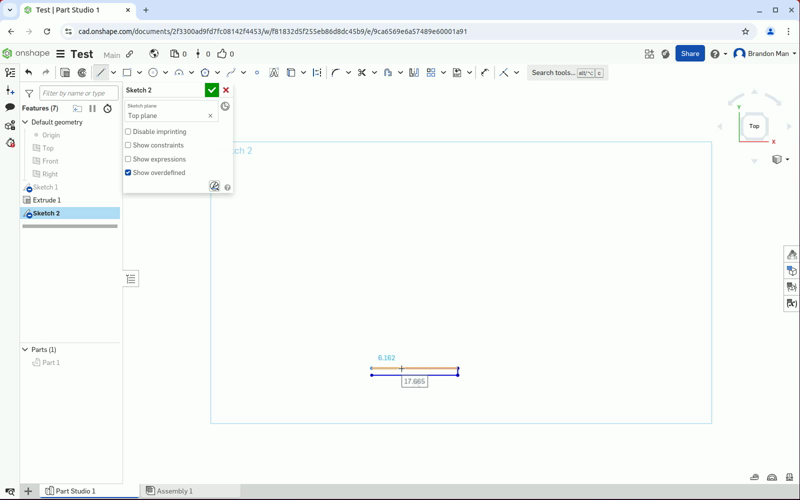
mouse_move(371, 375)
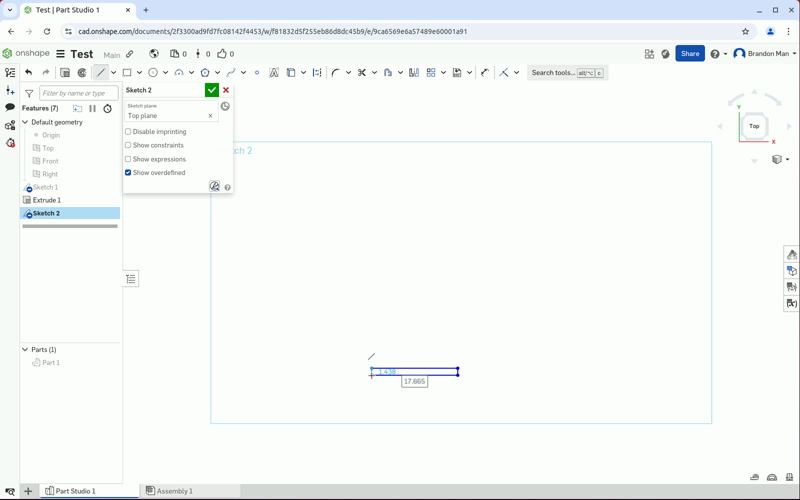
scroll(6)
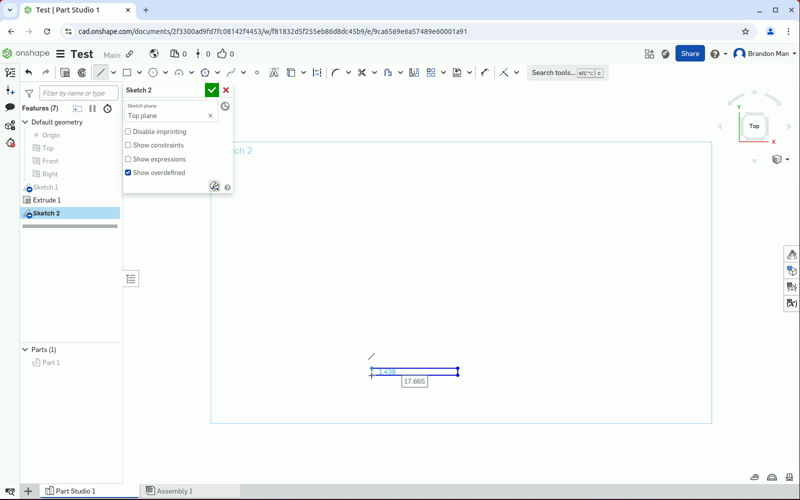
scroll(6)
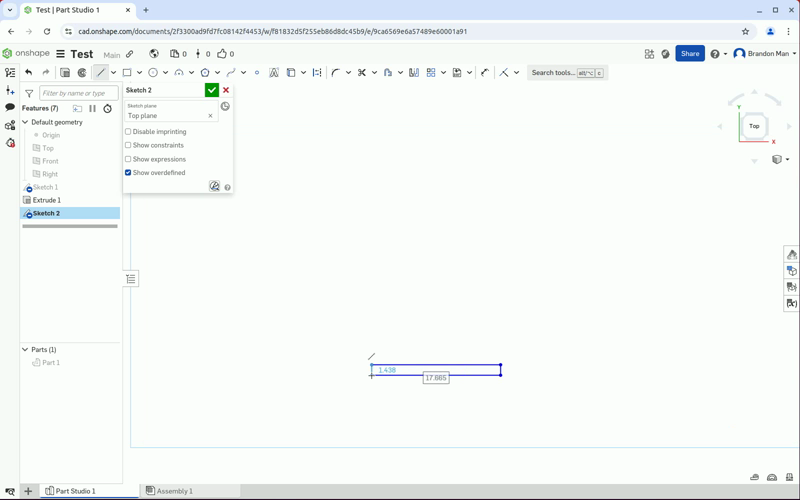
scroll(6)
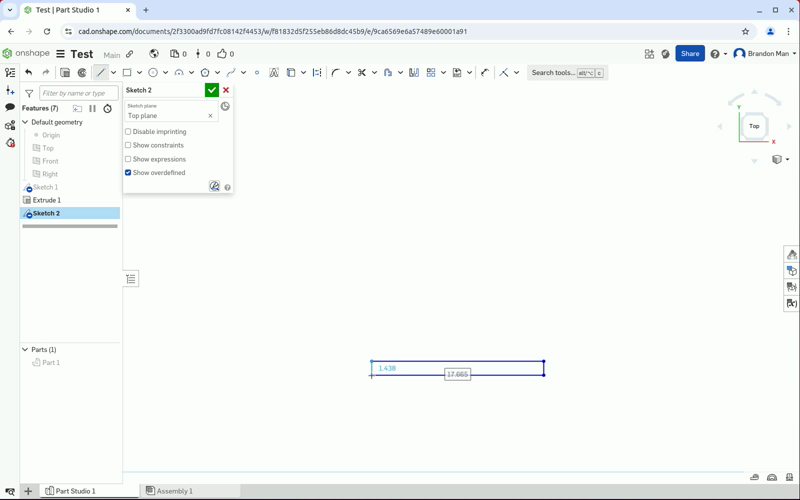
scroll(6)
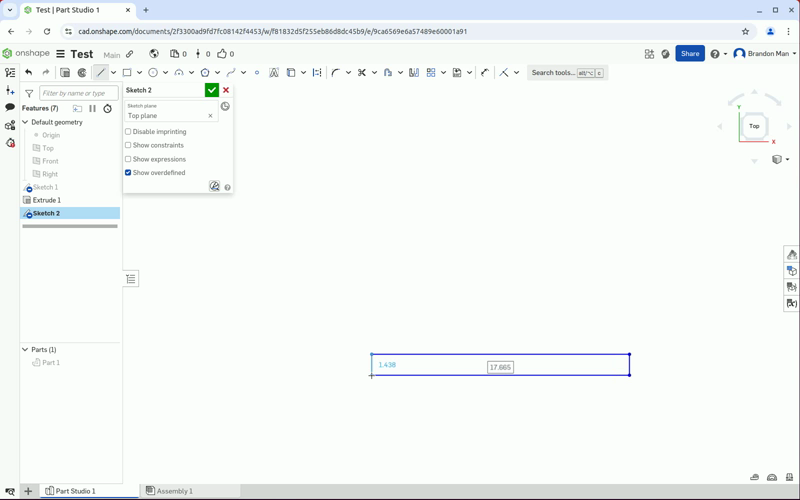
scroll(6)
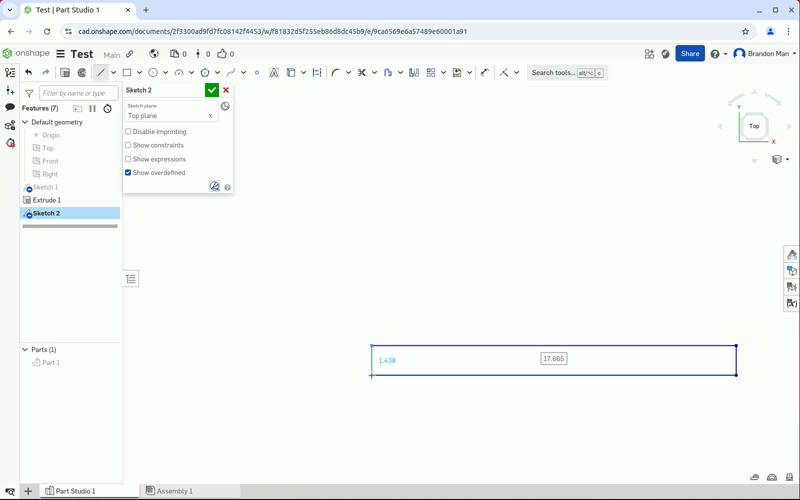
scroll(6)
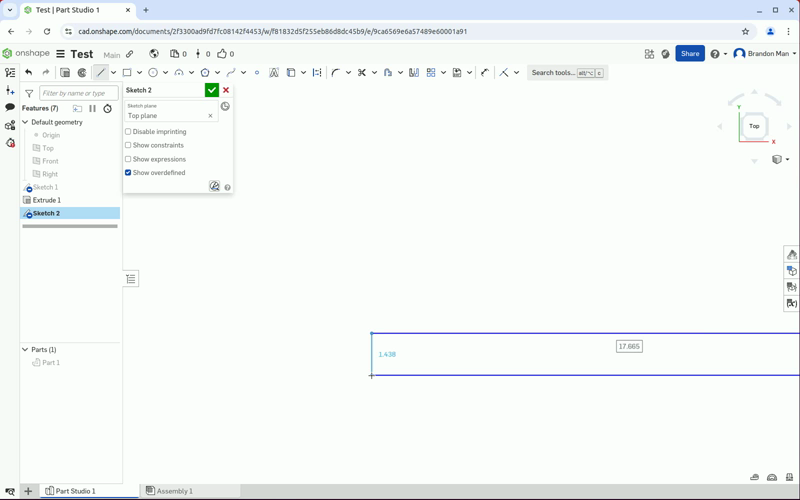
scroll(6)
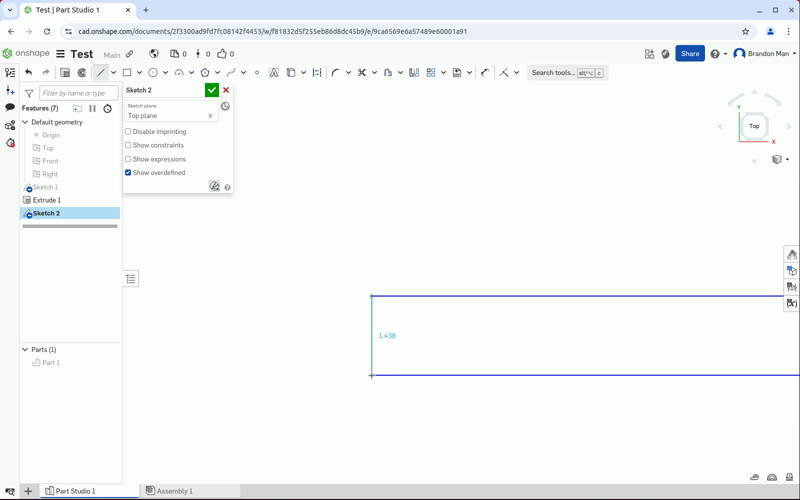
key_up(shift)
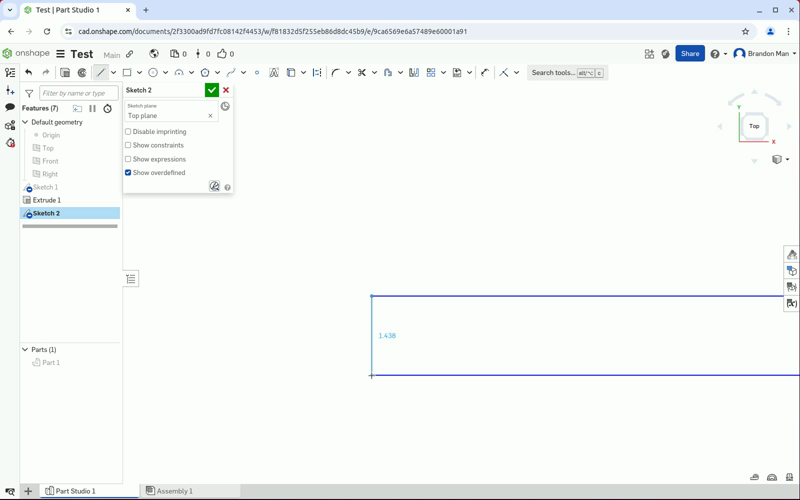
click(371, 375)
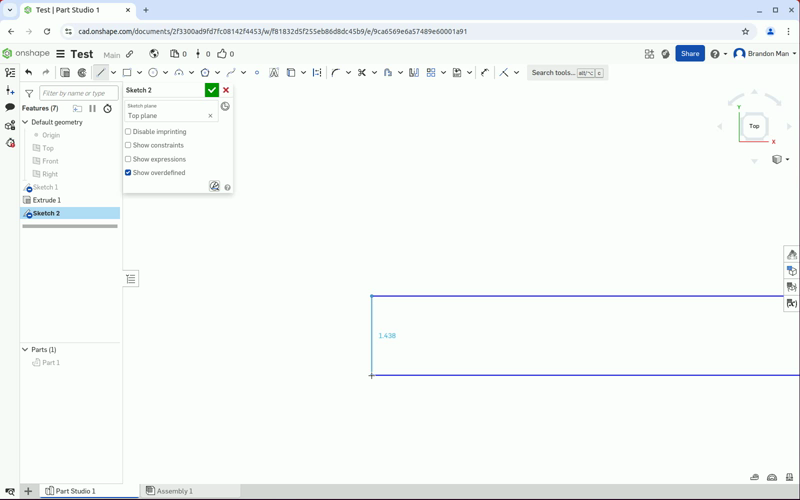
scroll(-6)
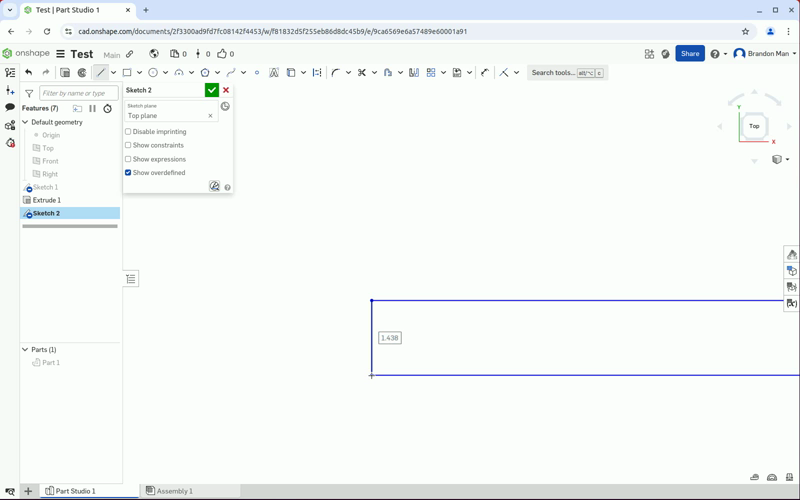
scroll(-6)
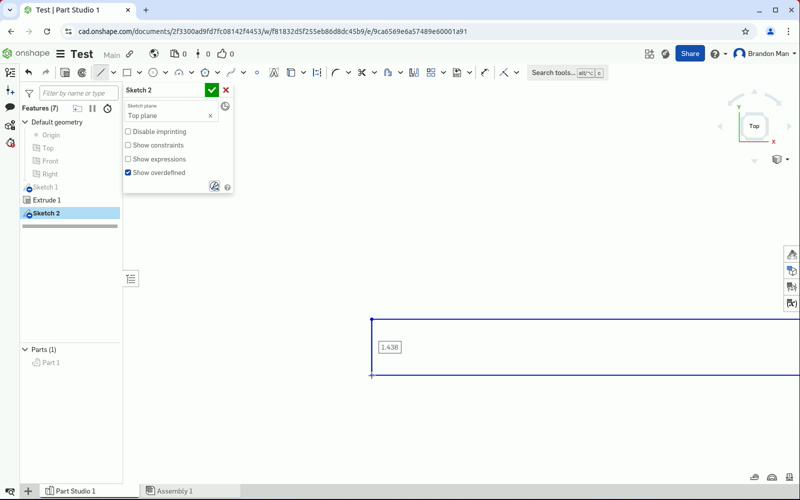
scroll(-6)
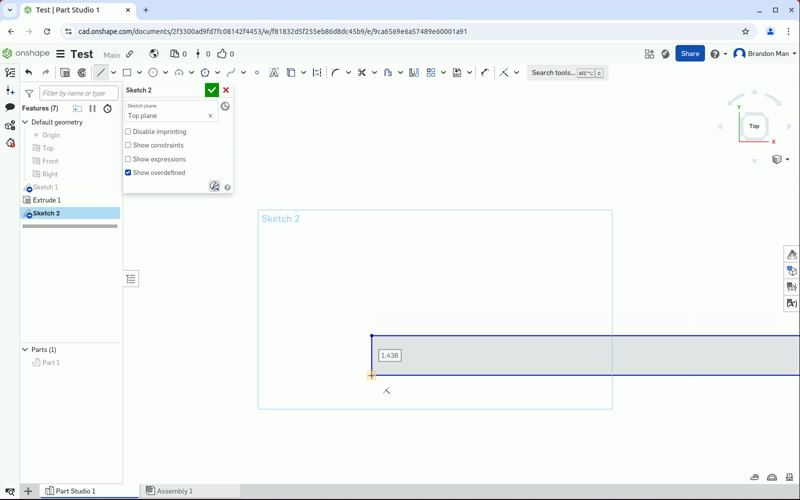
scroll(-6)
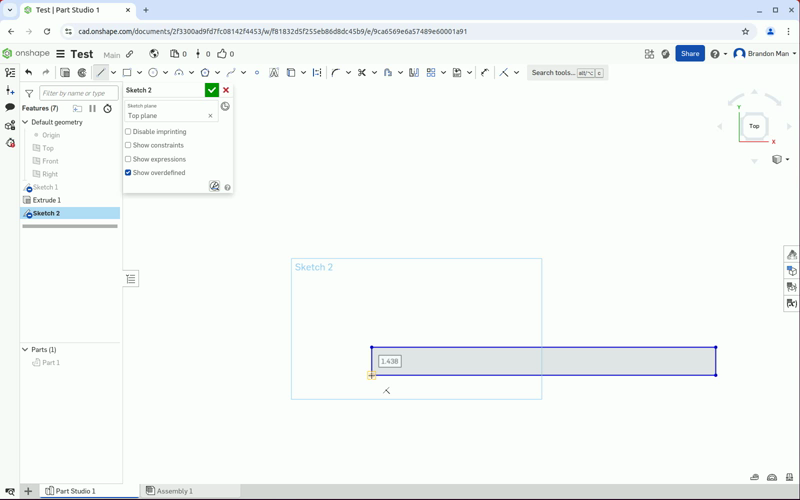
scroll(-6)
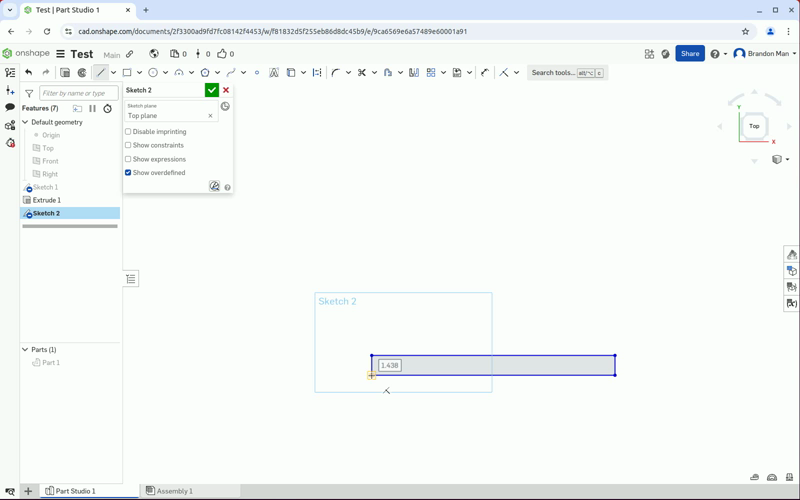
scroll(-6)
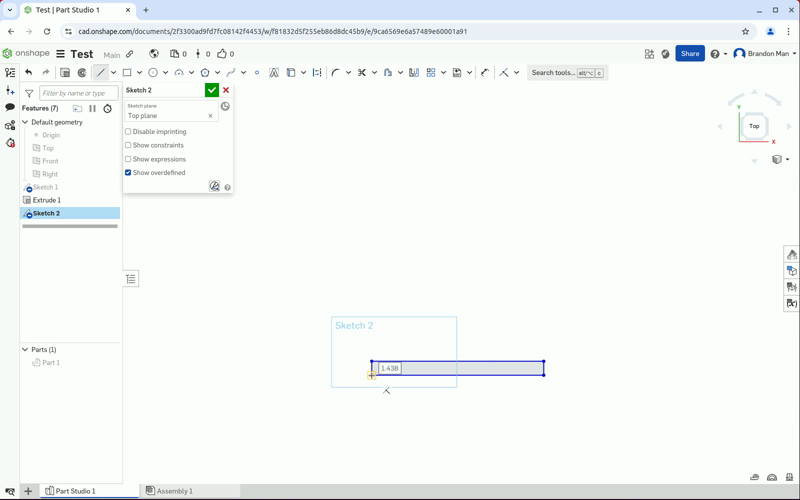
scroll(-6)
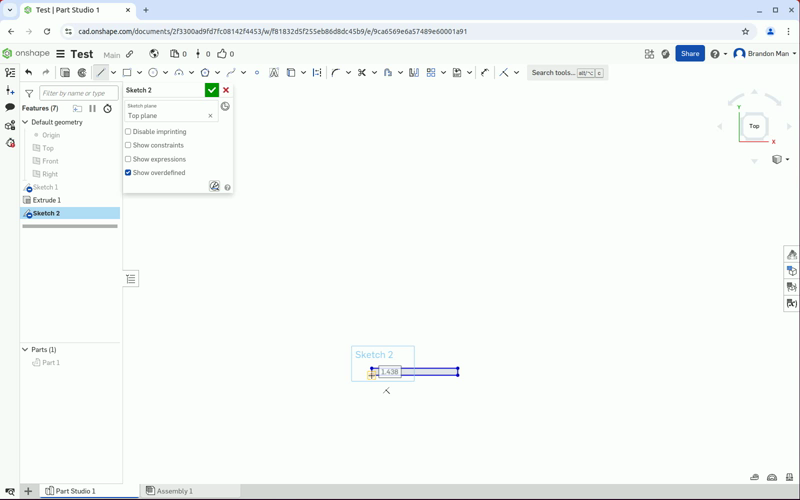
key(esc)
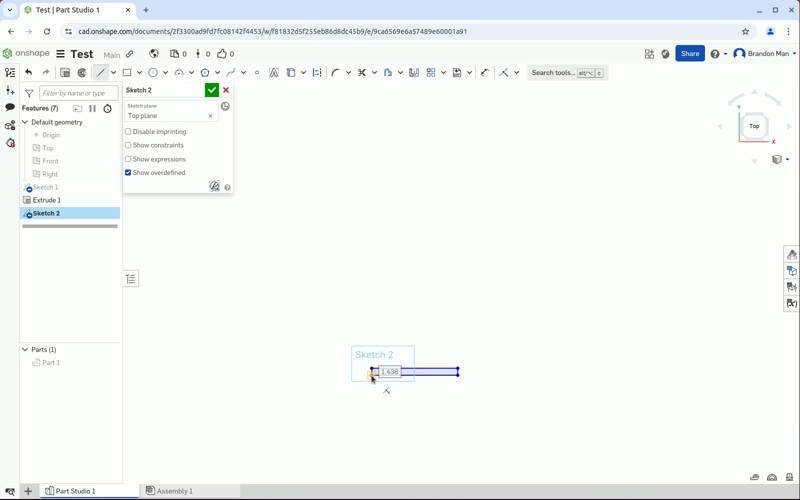
mouse_move(441, 369)
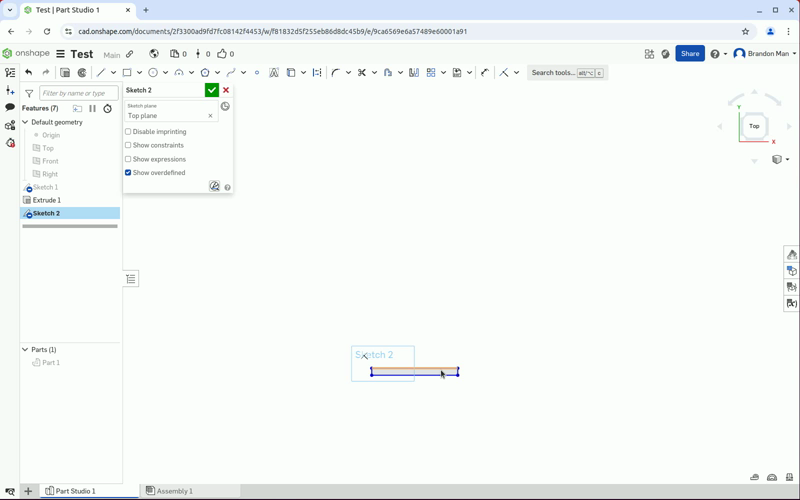
scroll(6)
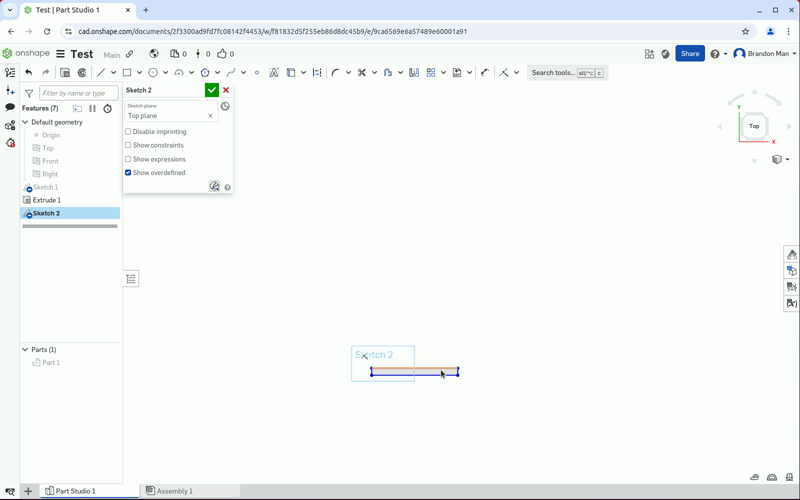
scroll(6)
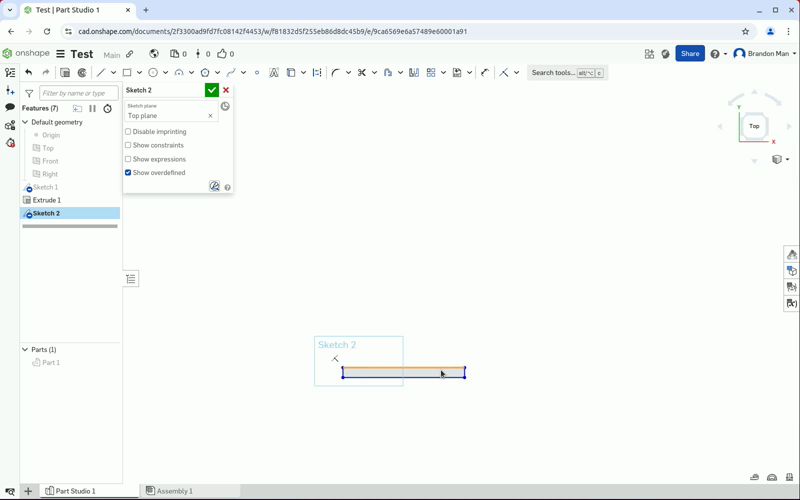
scroll(6)
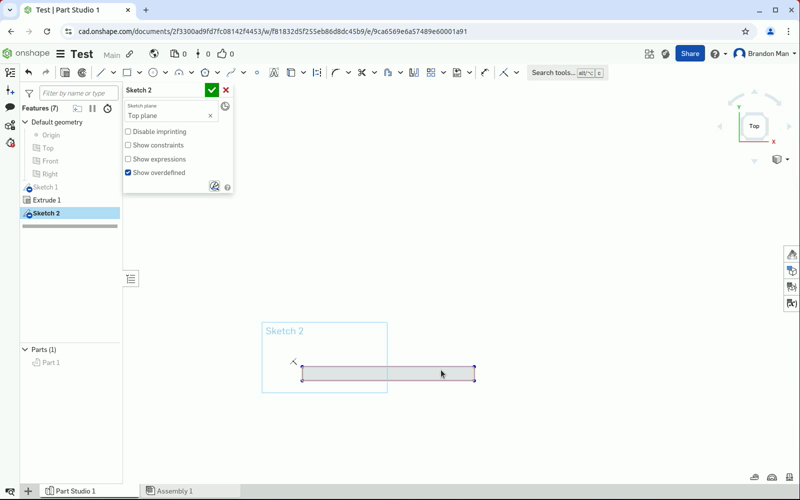
scroll(6)
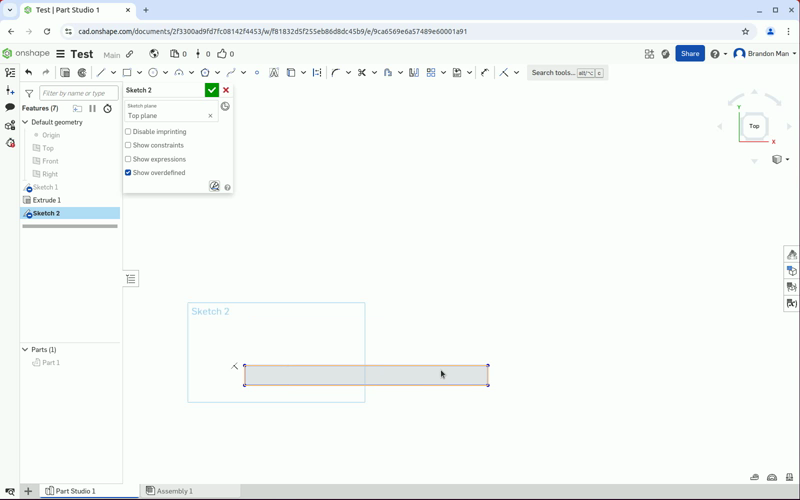
scroll(6)
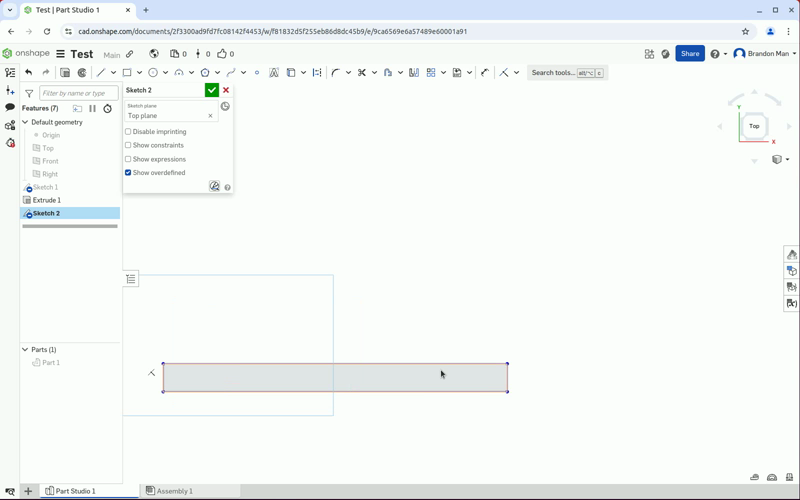
scroll(6)
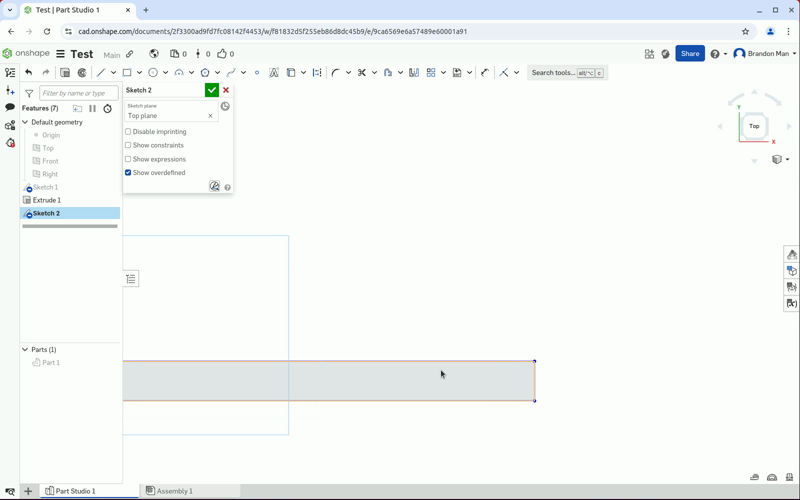
scroll(6)
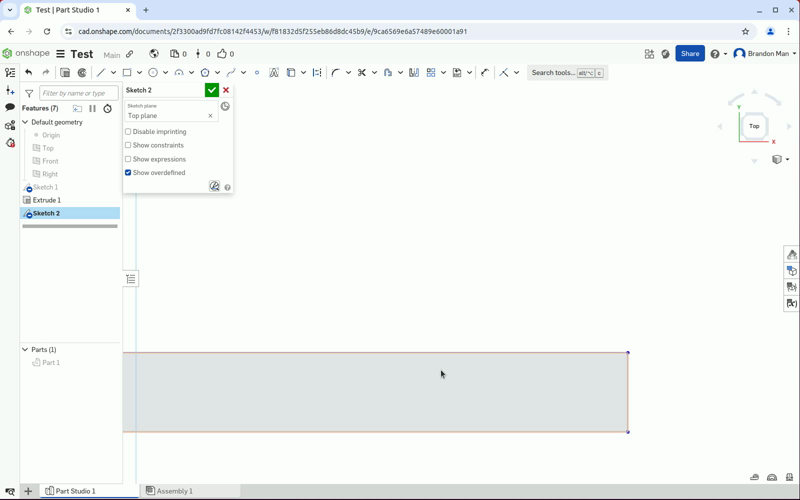
click(441, 369)
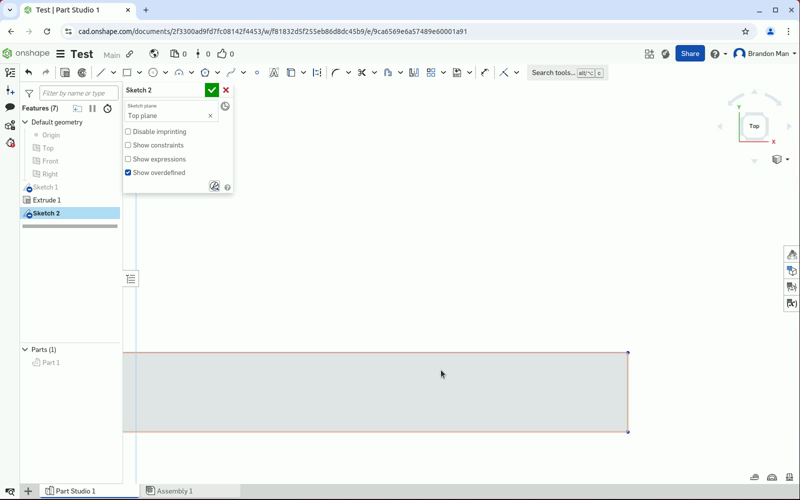
scroll(-6)
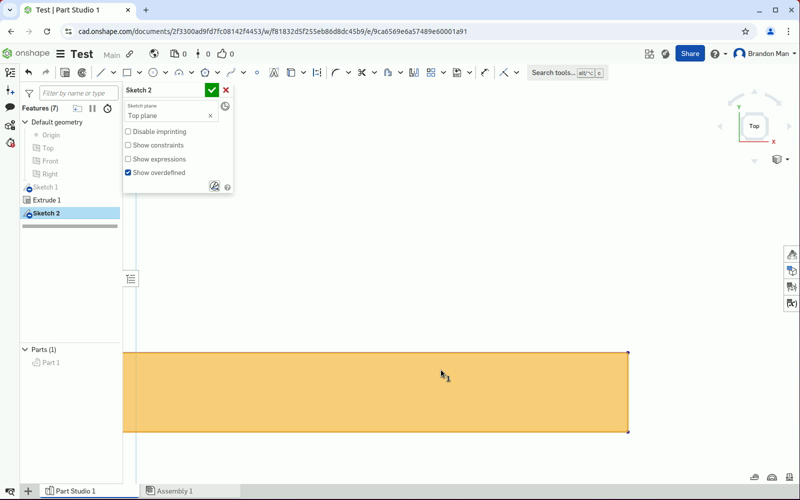
scroll(-6)
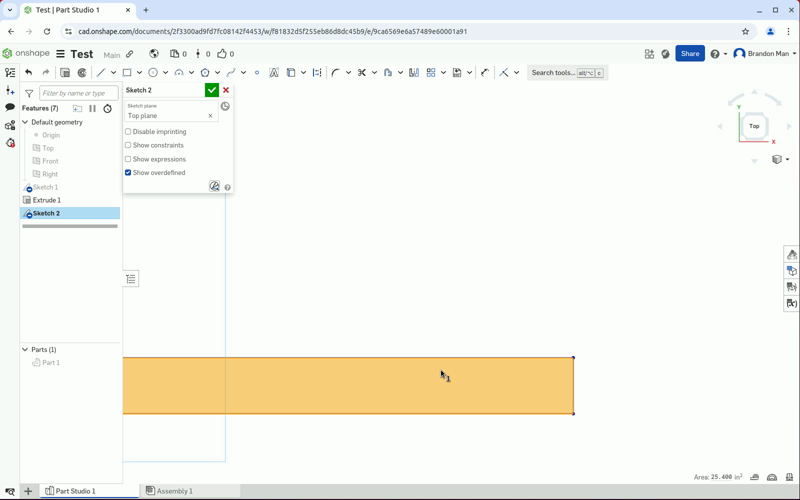
scroll(-6)
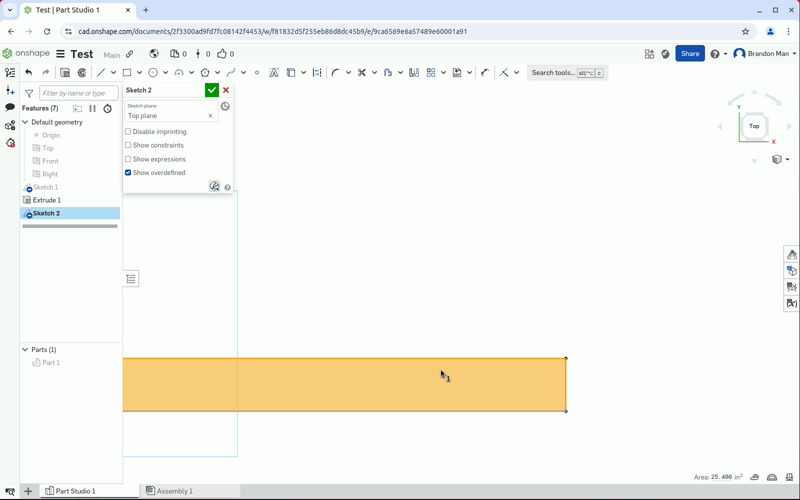
scroll(-6)
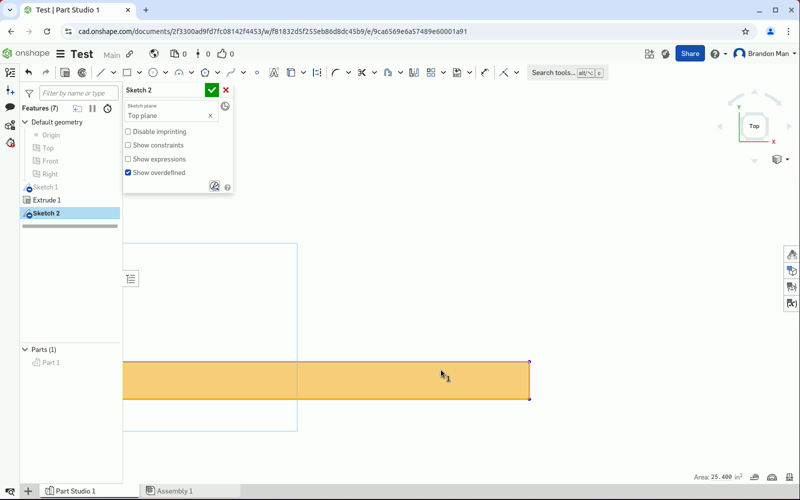
scroll(-6)
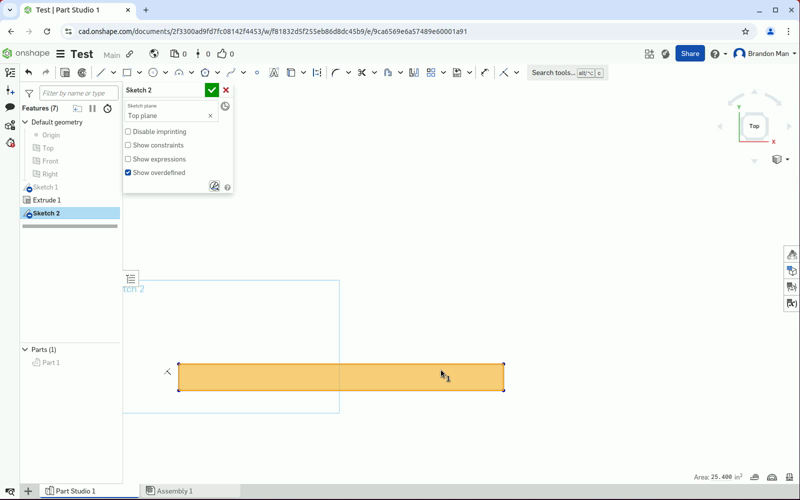
scroll(-6)
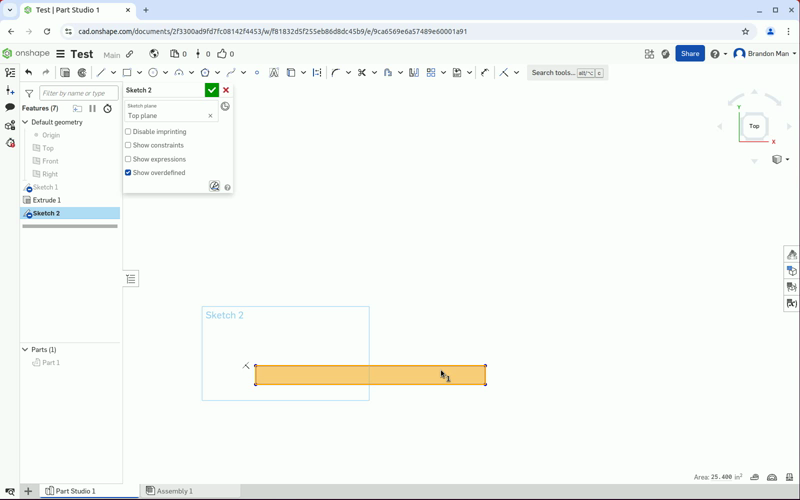
scroll(-6)
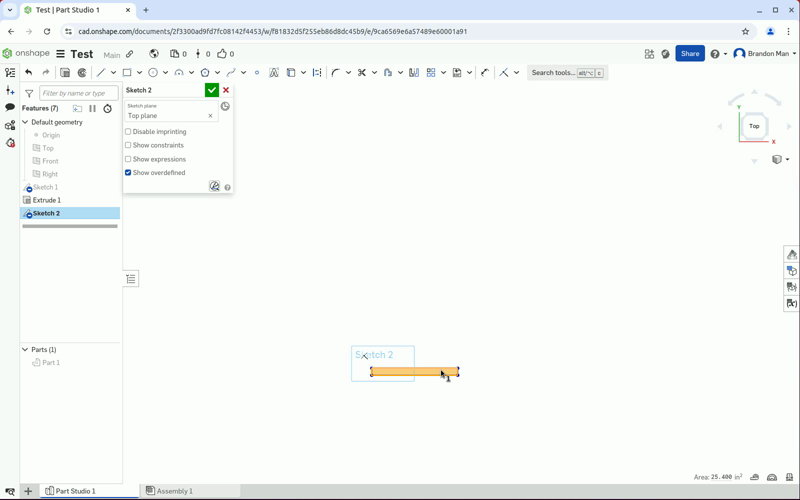
mouse_move(73, 352)
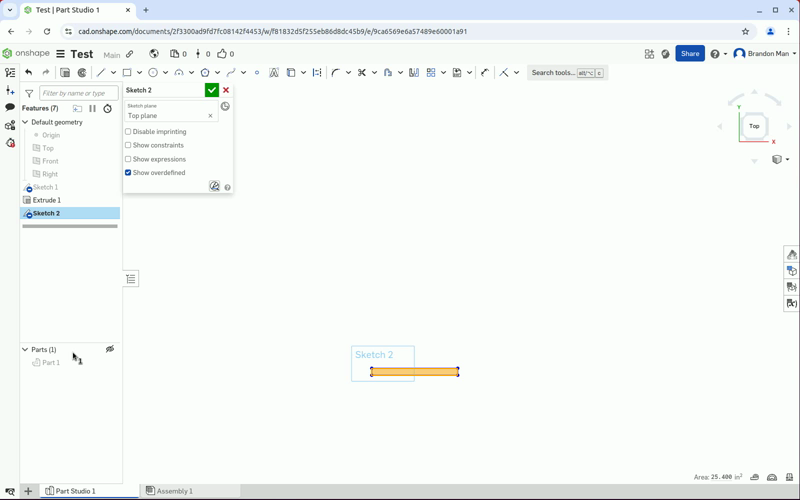
key(shift+y)
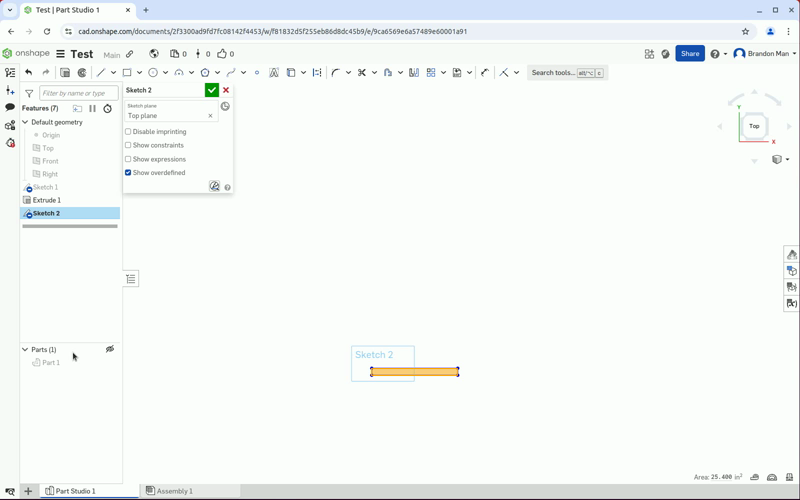
key(shift+e)
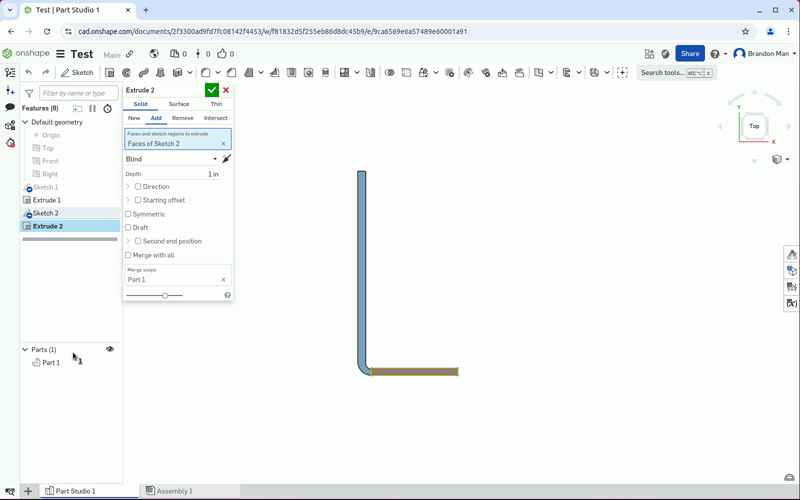
mouse_move(143, 106)
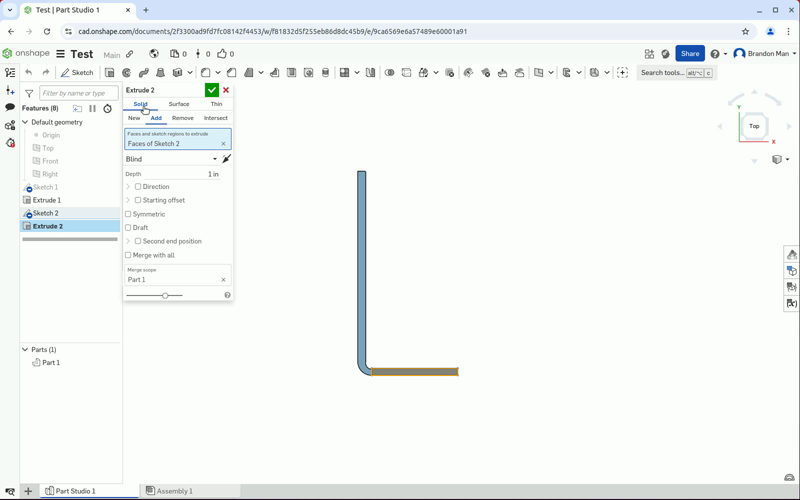
click(143, 106)
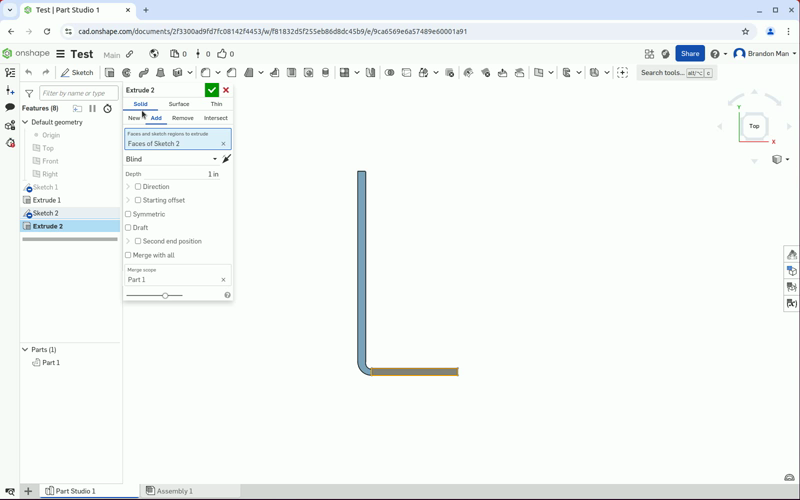
mouse_move(137, 120)
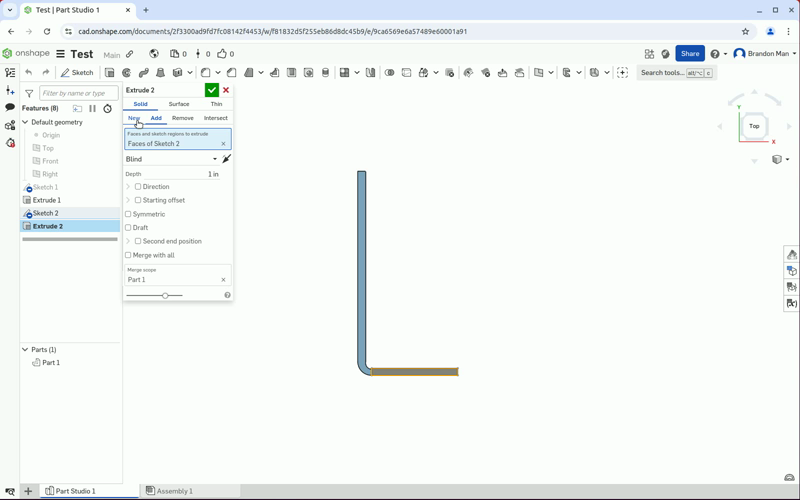
click(137, 120)
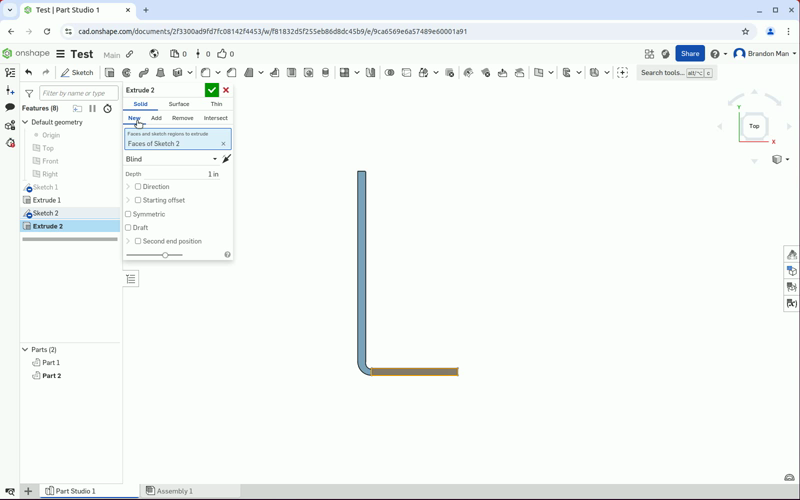
key(tab, 4)
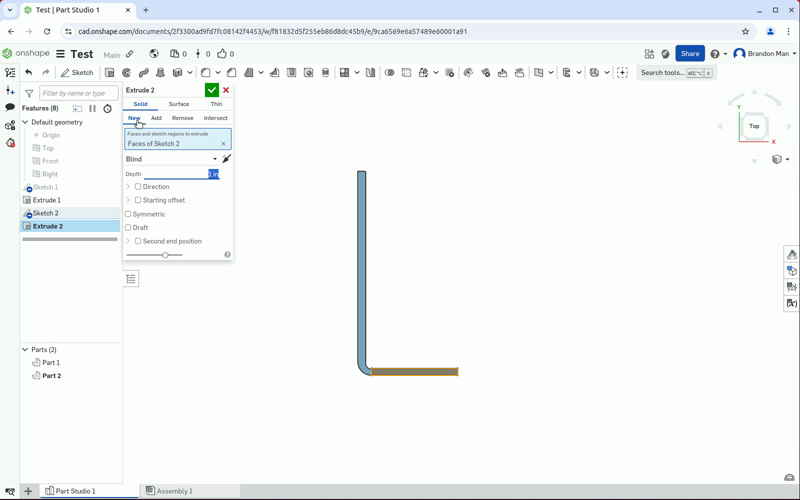
text(7.221)
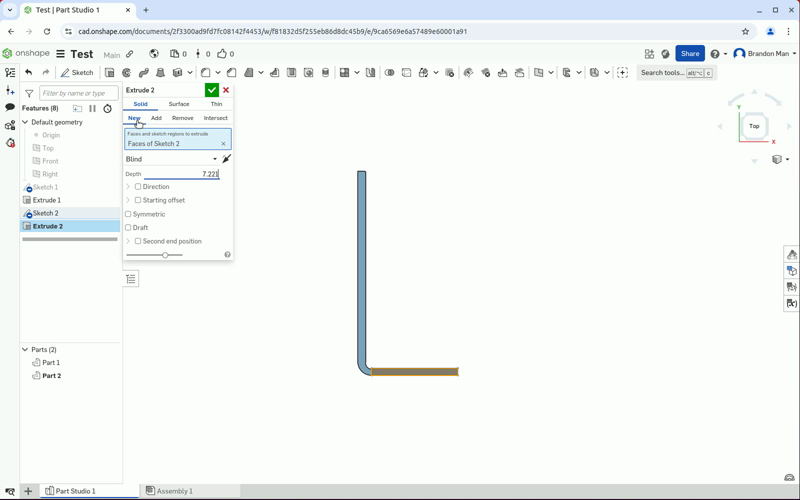
key(enter)
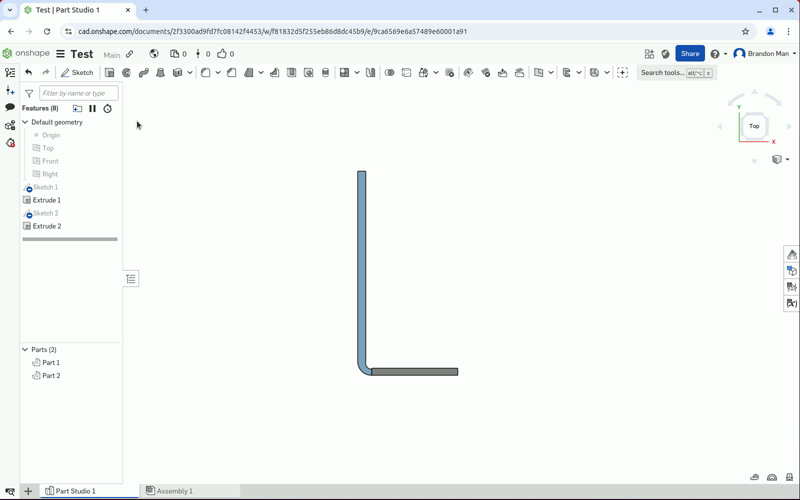
key(shift+h)
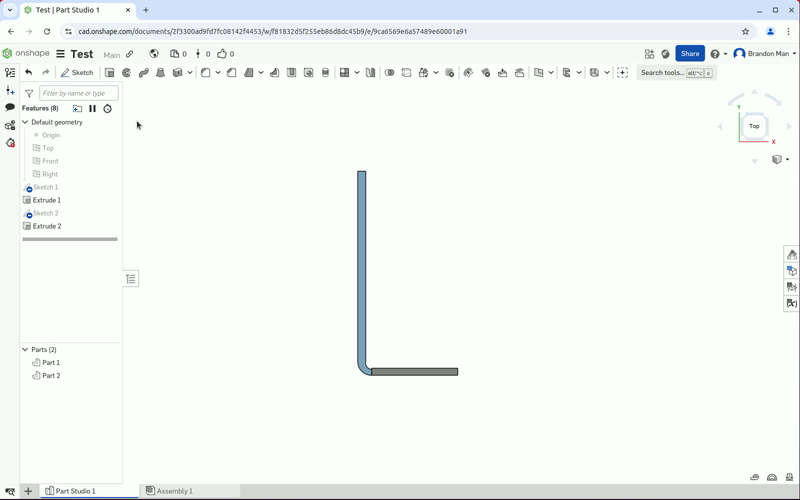
key(shift+h)
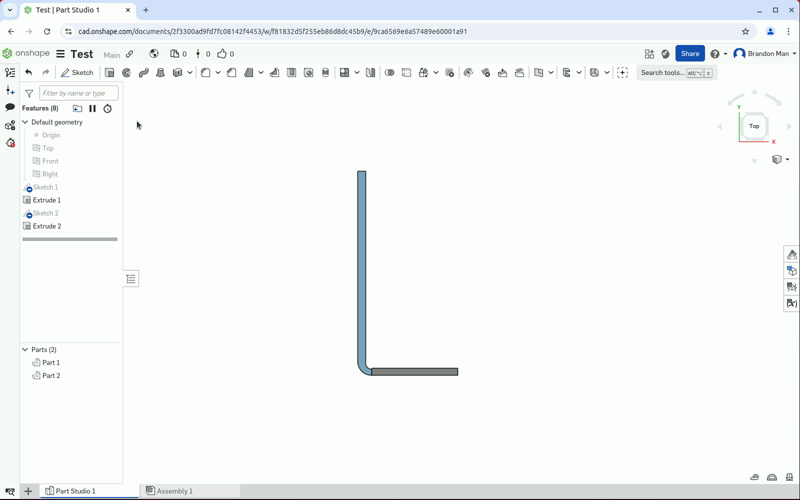
mouse_move(73, 189)
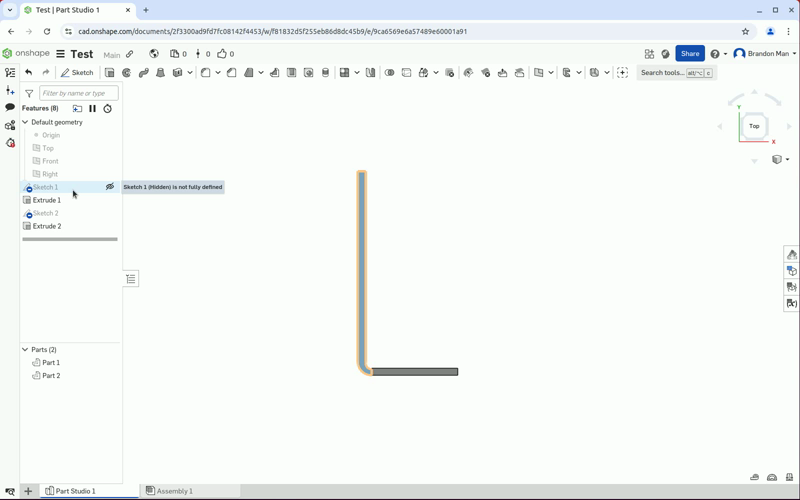
click(73, 189)
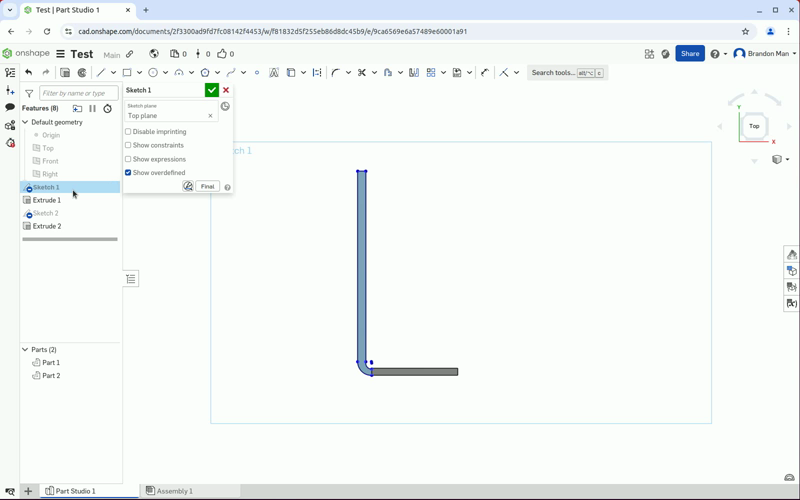
mouse_move(229, 92)
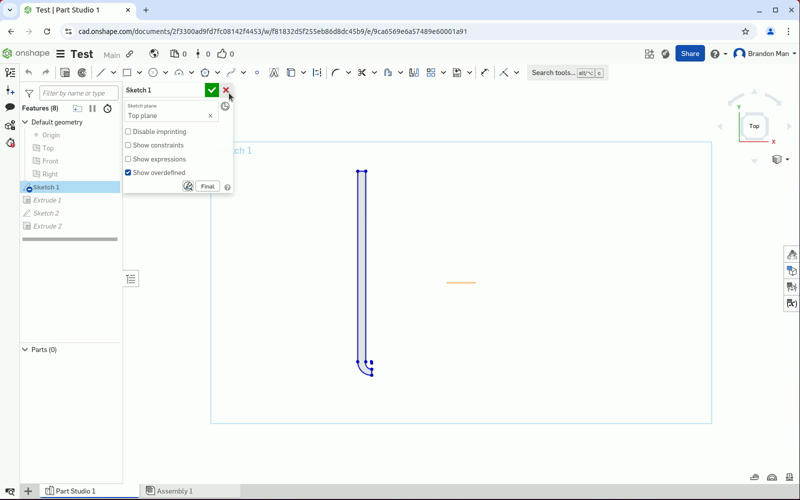
click(229, 92)
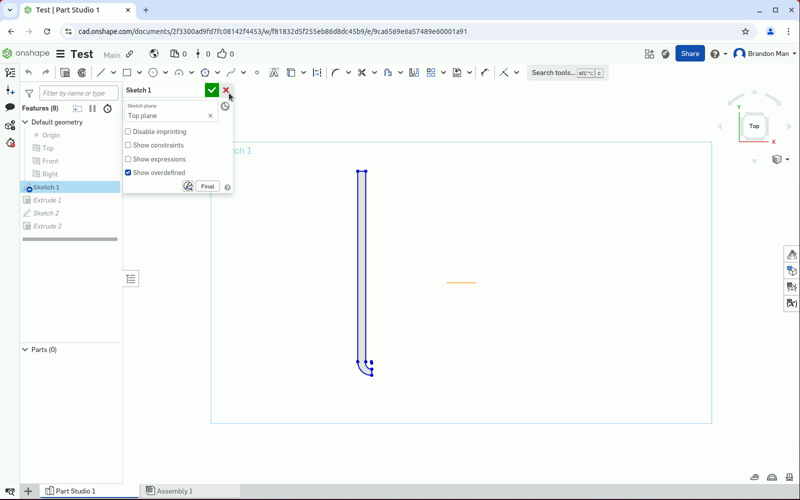
key(shift+s)
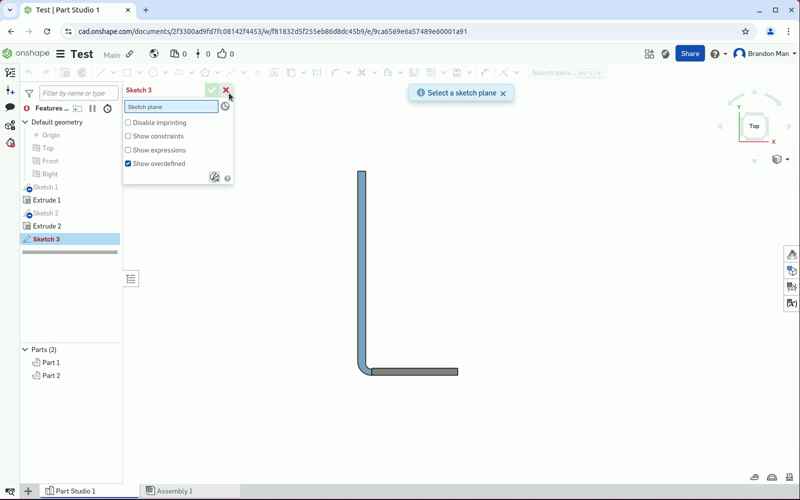
mouse_move(73, 150)
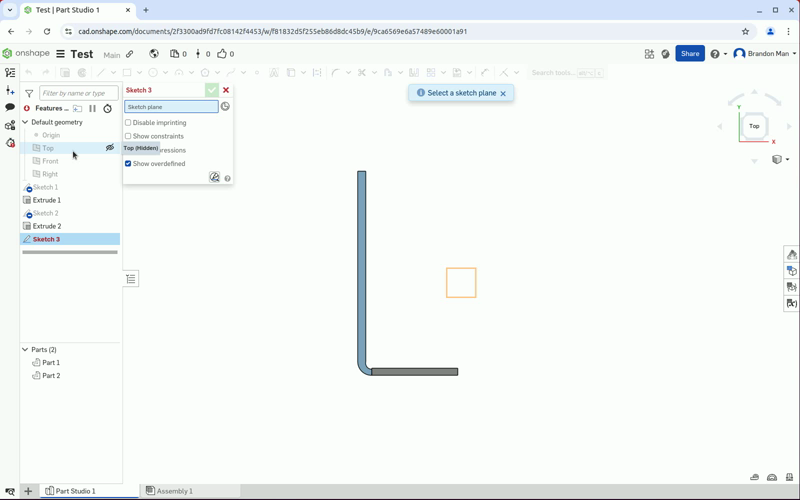
click(73, 150)
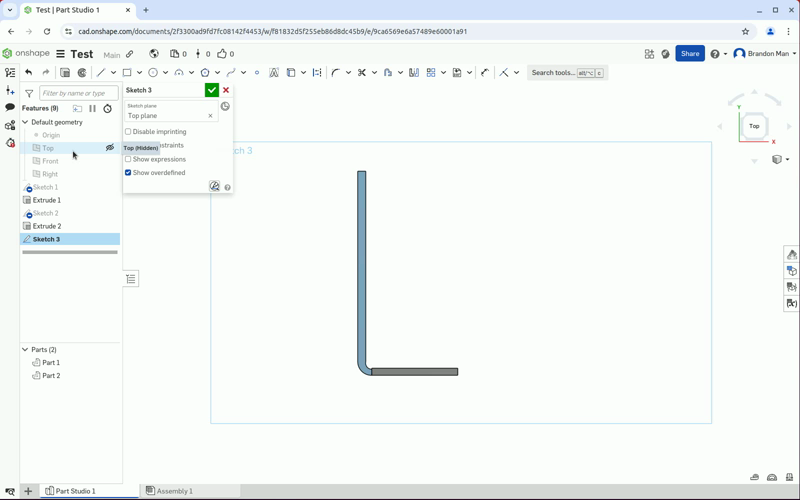
mouse_move(73, 352)
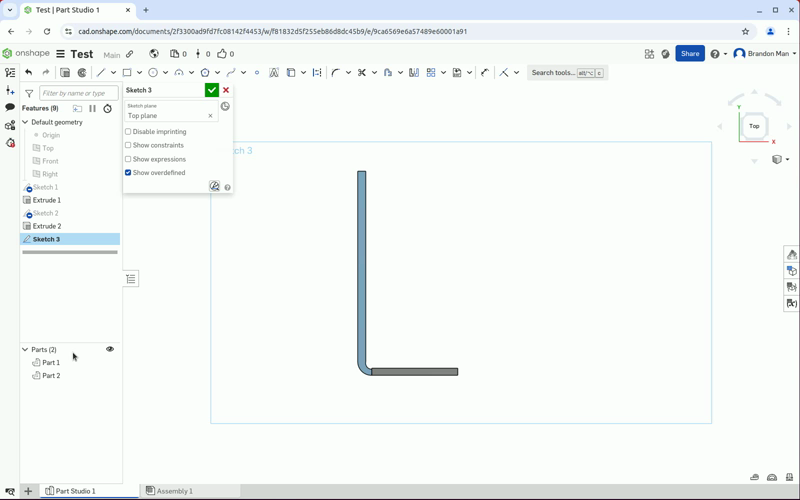
key(y)
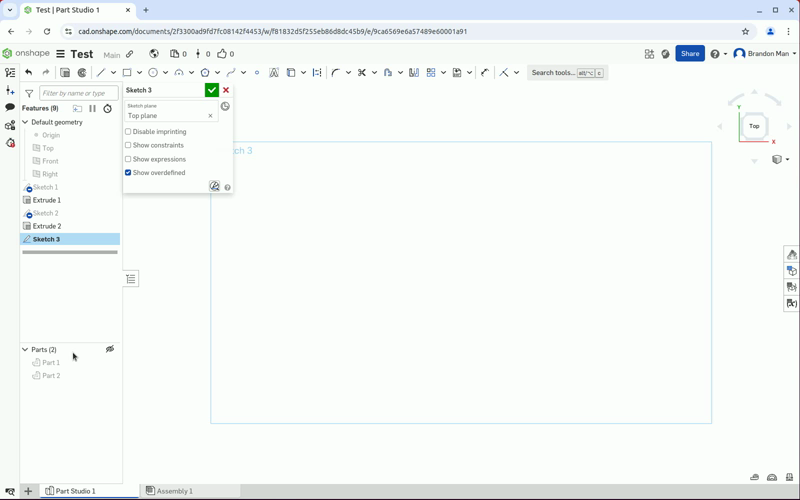
key(a)
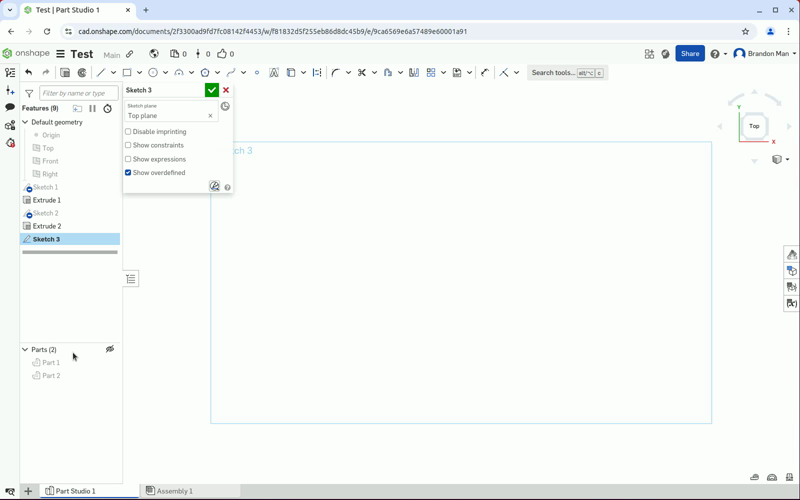
key_down(shift)
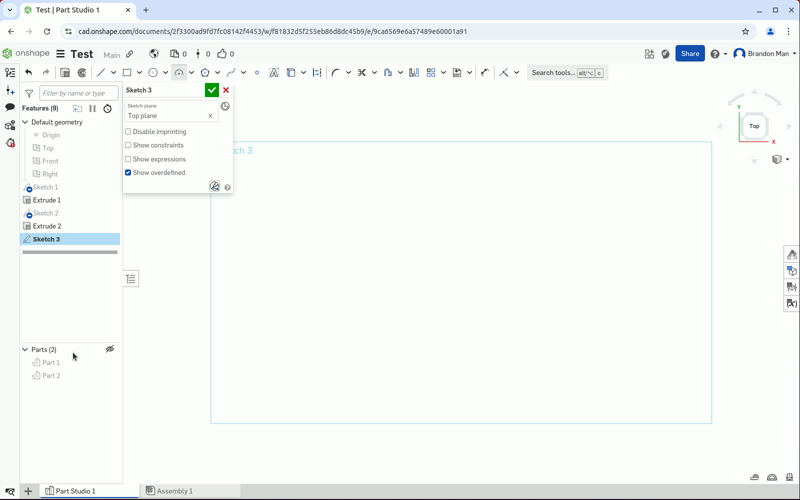
mouse_move(457, 375)
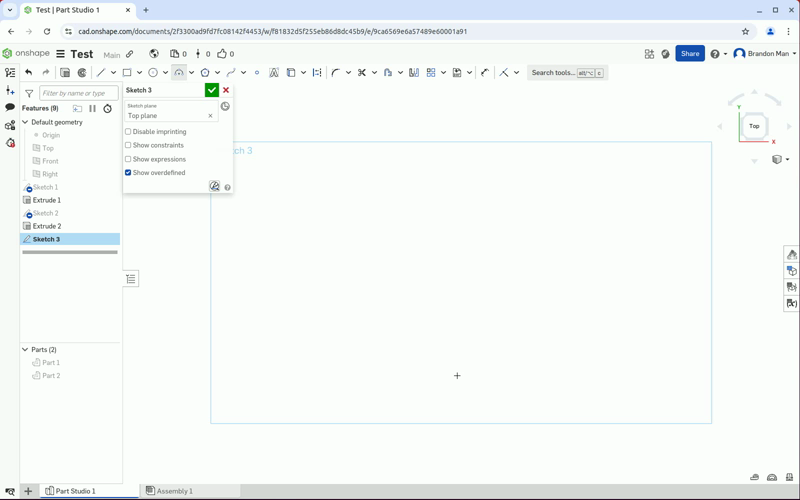
click(457, 375)
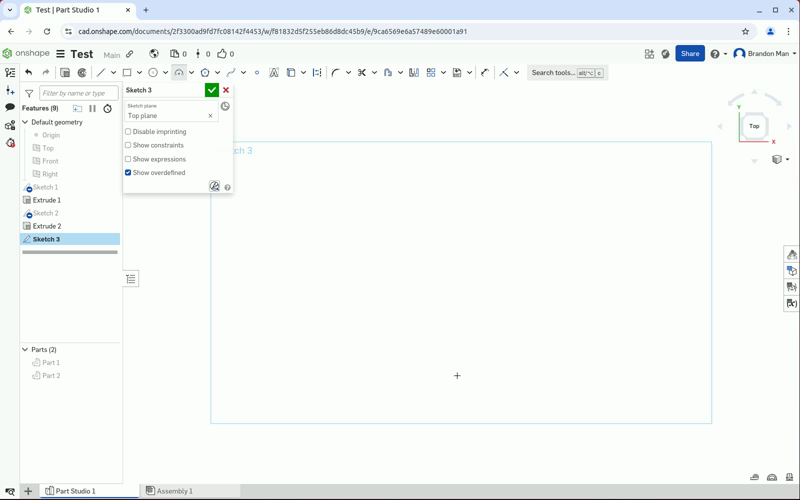
key_up(shift)
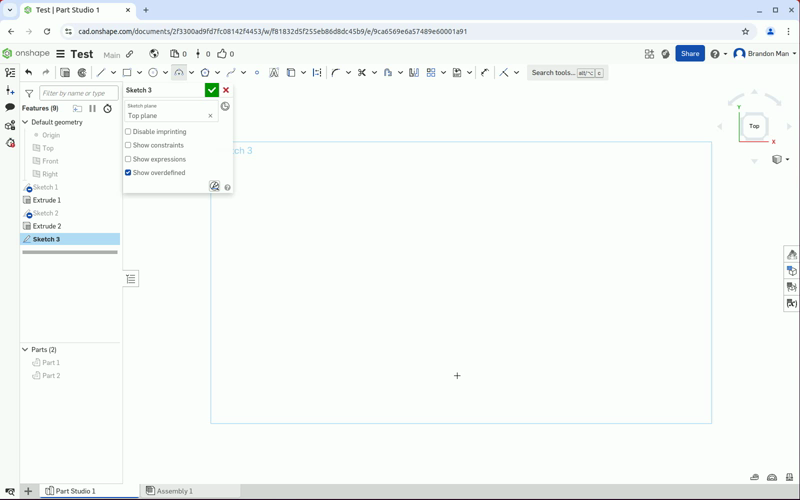
key_down(shift)
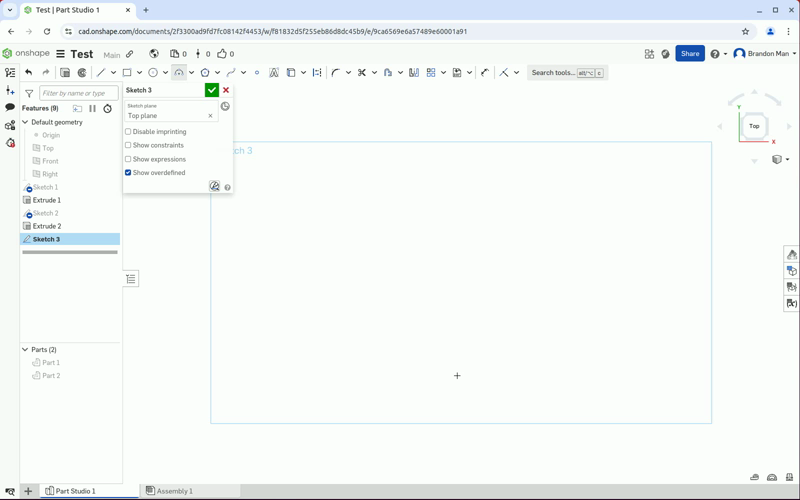
mouse_move(472, 360)
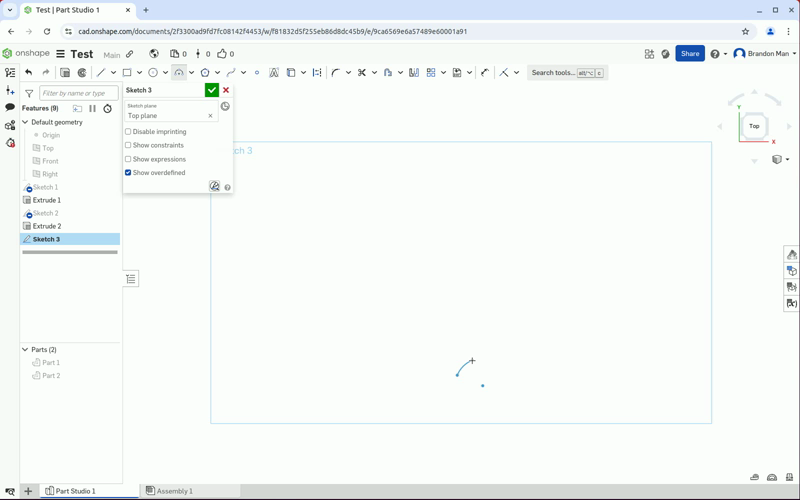
click(472, 360)
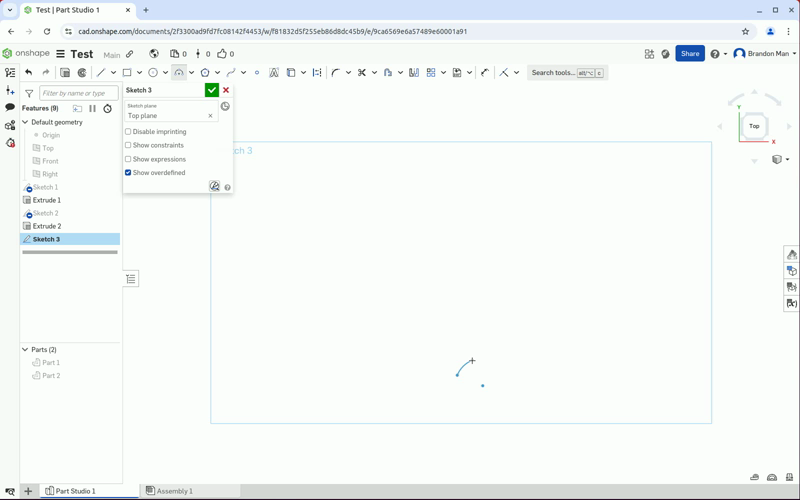
mouse_move(467, 371)
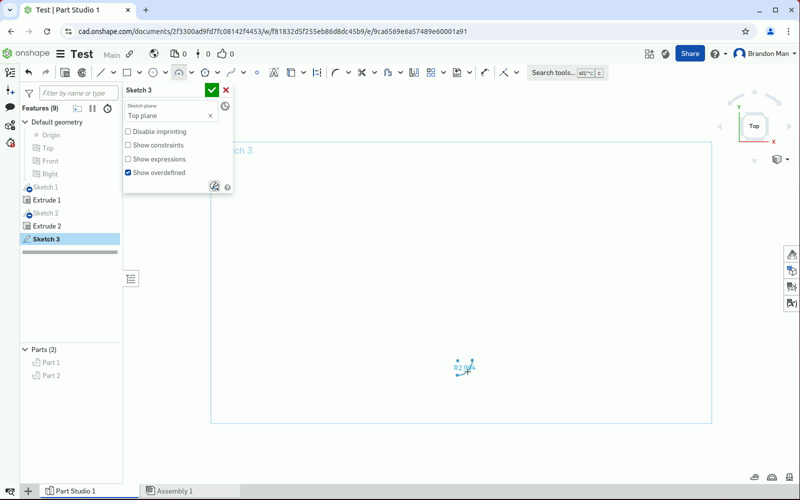
click(467, 371)
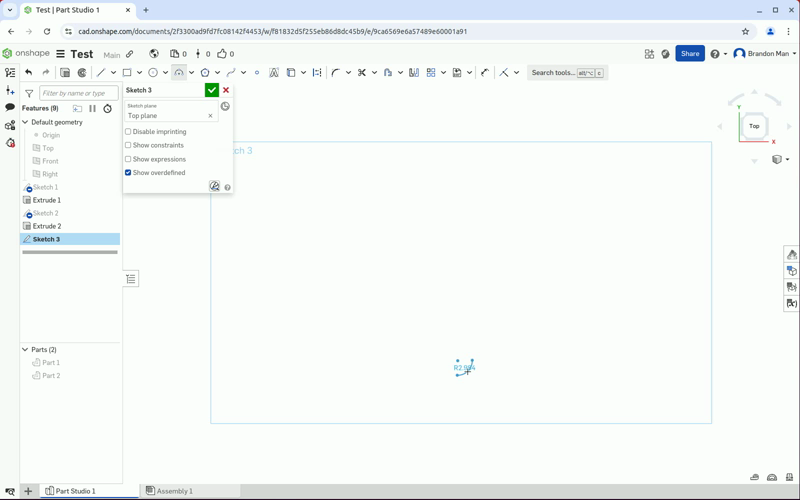
key_up(shift)
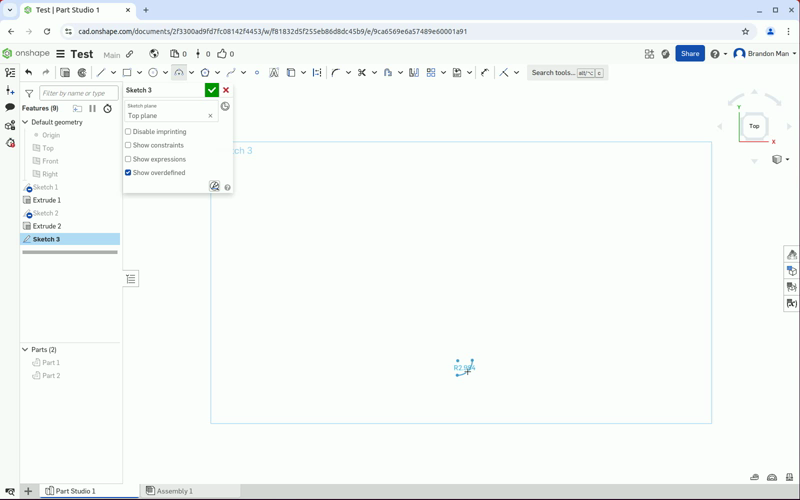
key(esc)
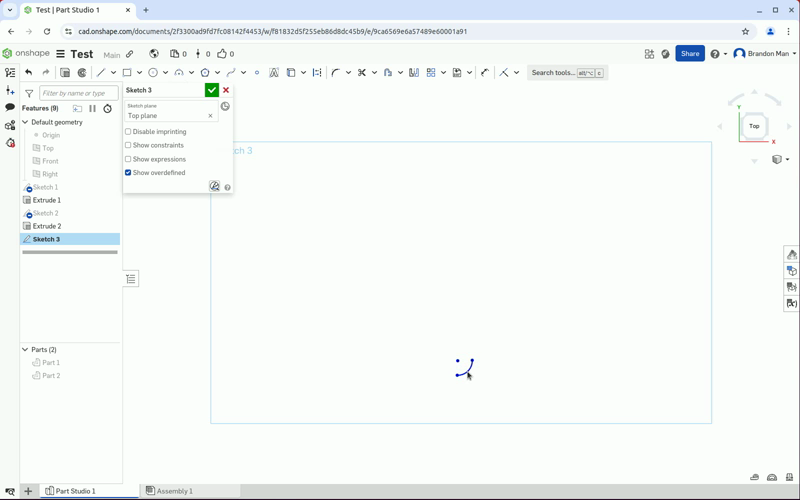
key(l)
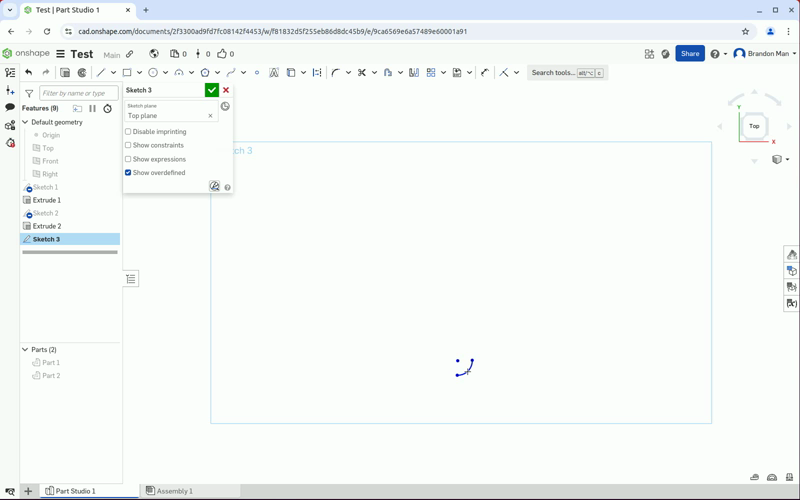
mouse_move(472, 360)
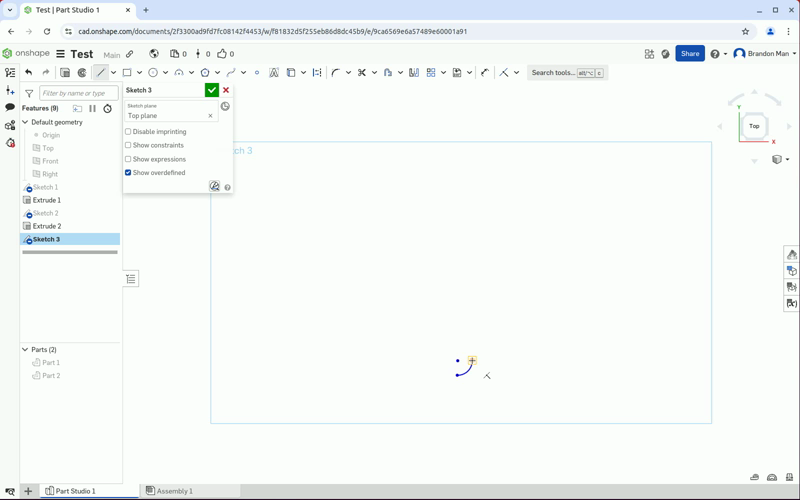
click(472, 360)
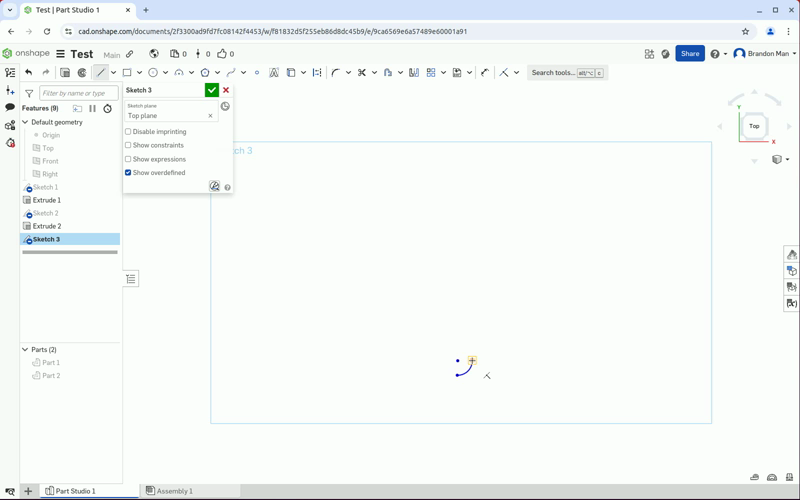
key_down(shift)
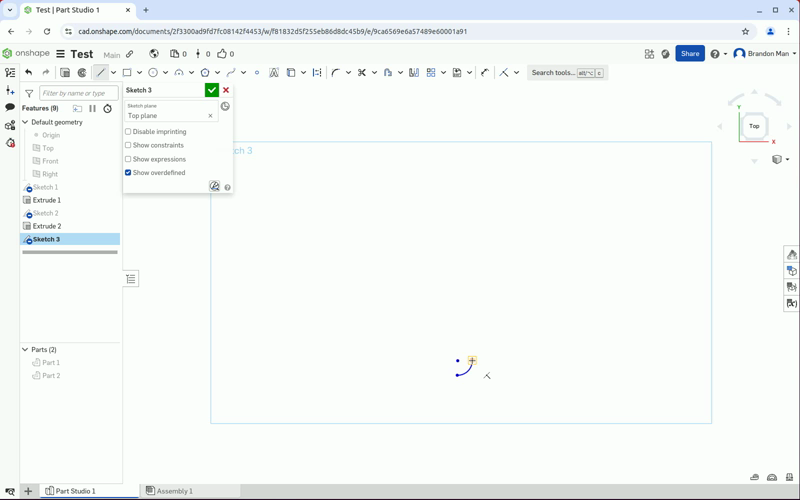
mouse_move(472, 171)
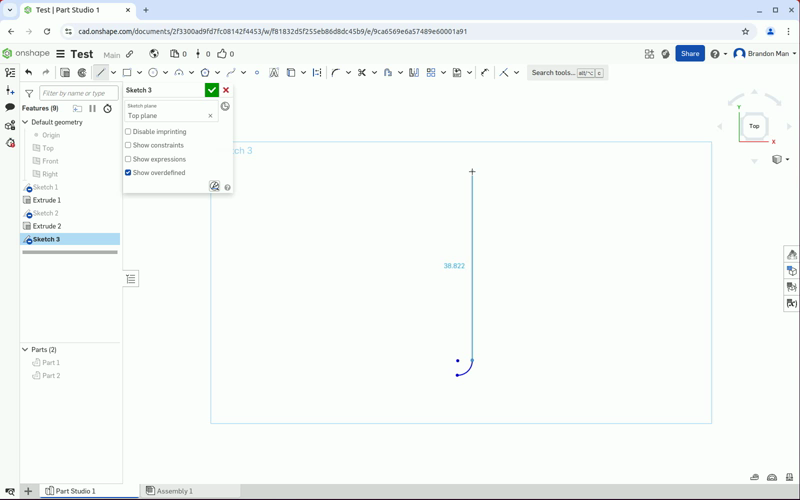
click(472, 171)
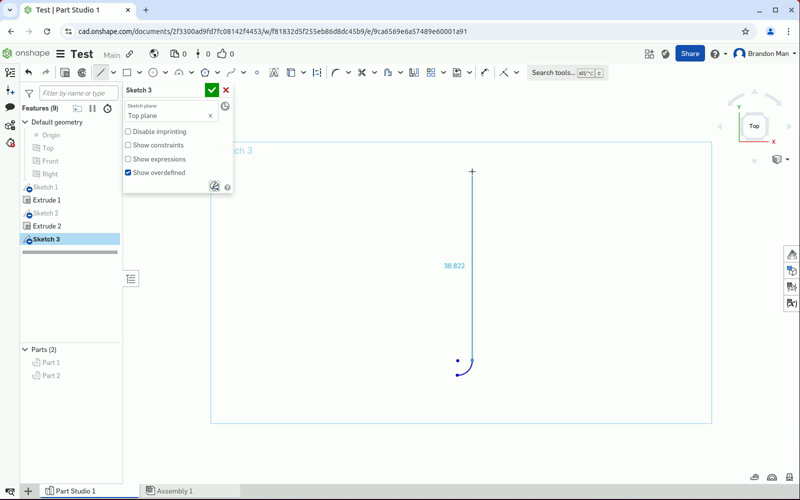
key_up(shift)
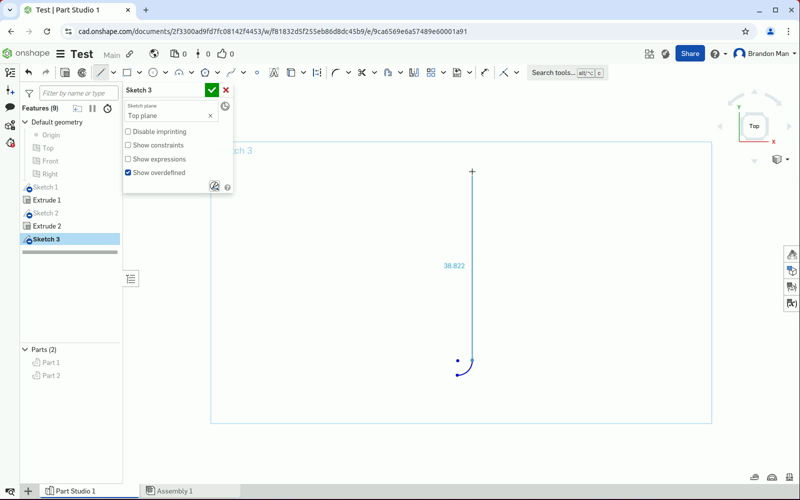
key_down(shift)
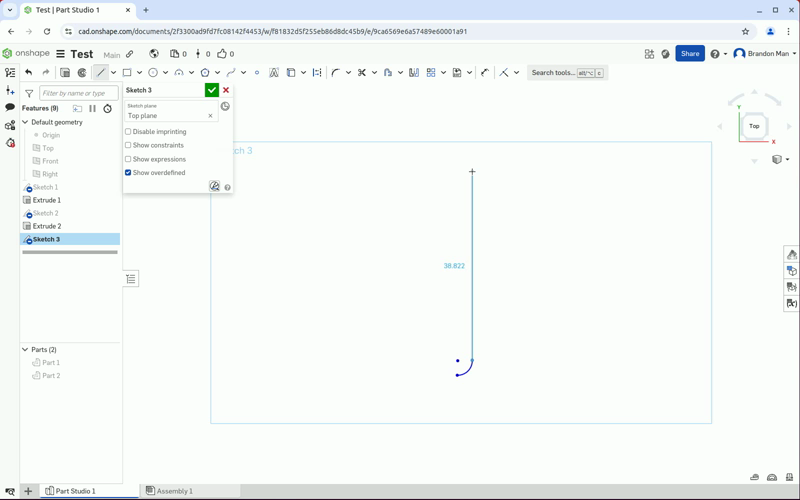
mouse_move(502, 171)
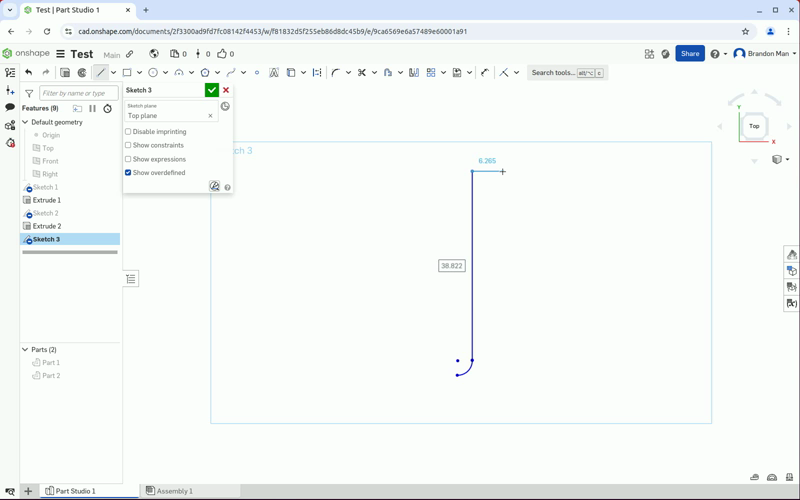
mouse_move(463, 171)
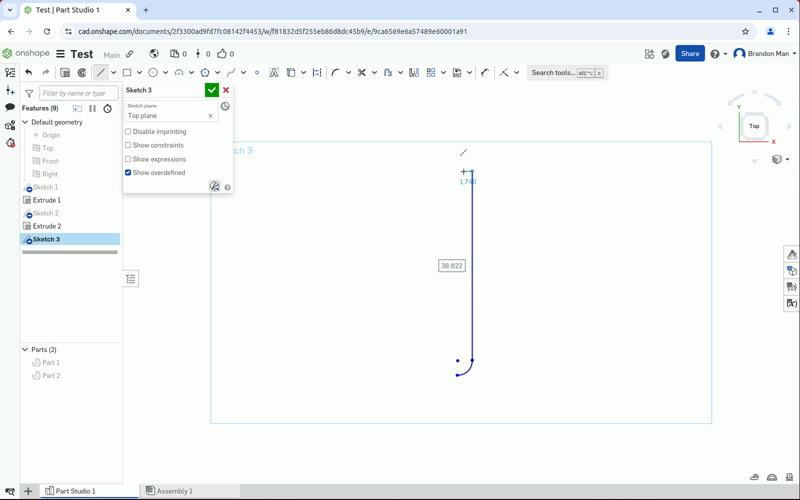
click(463, 171)
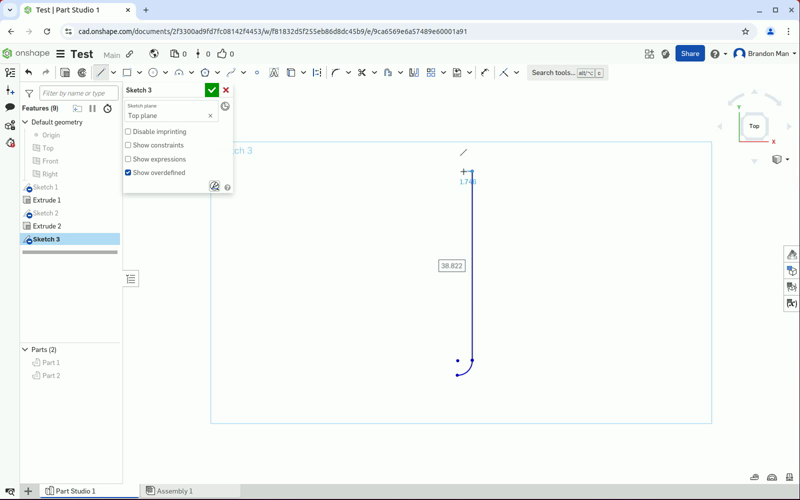
key_up(shift)
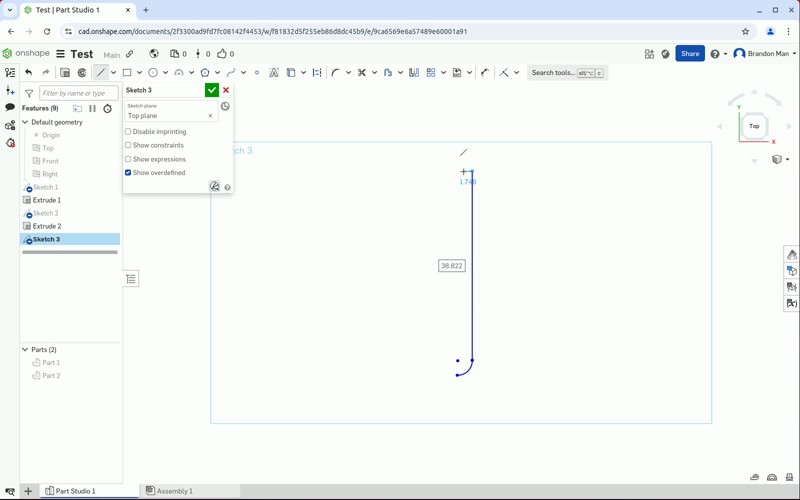
key_down(shift)
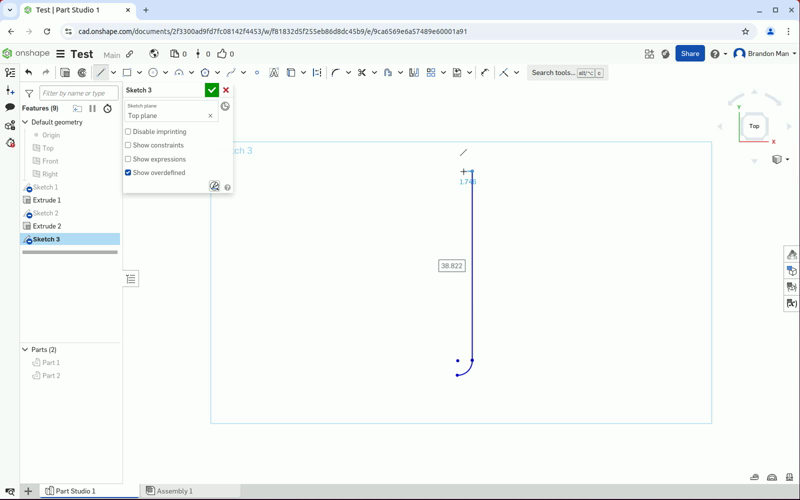
mouse_move(463, 360)
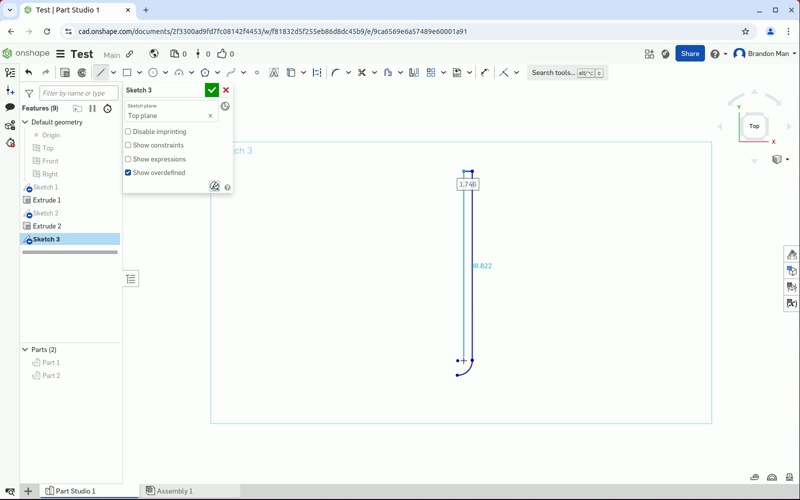
click(463, 360)
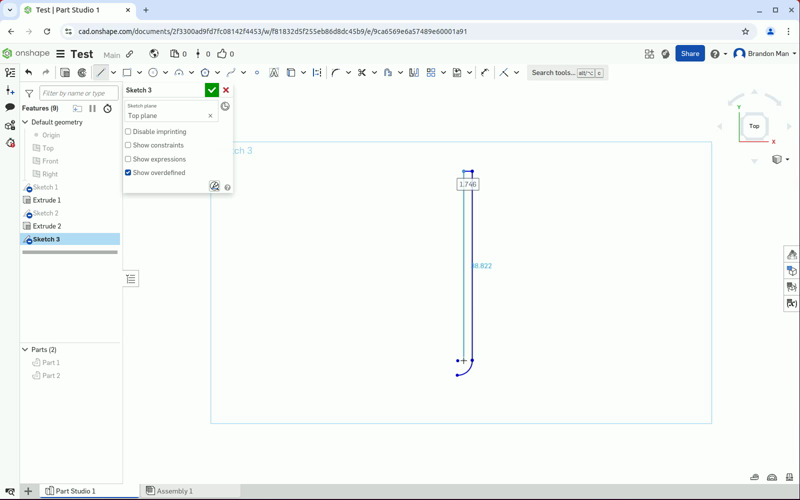
key_up(shift)
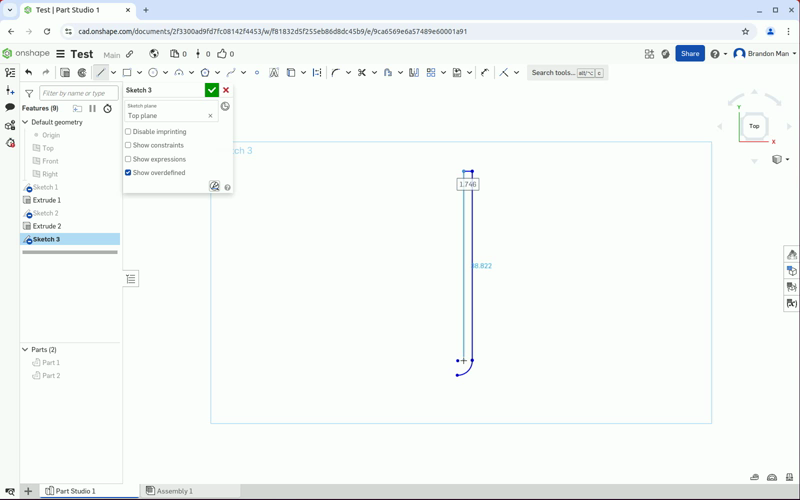
key(esc)
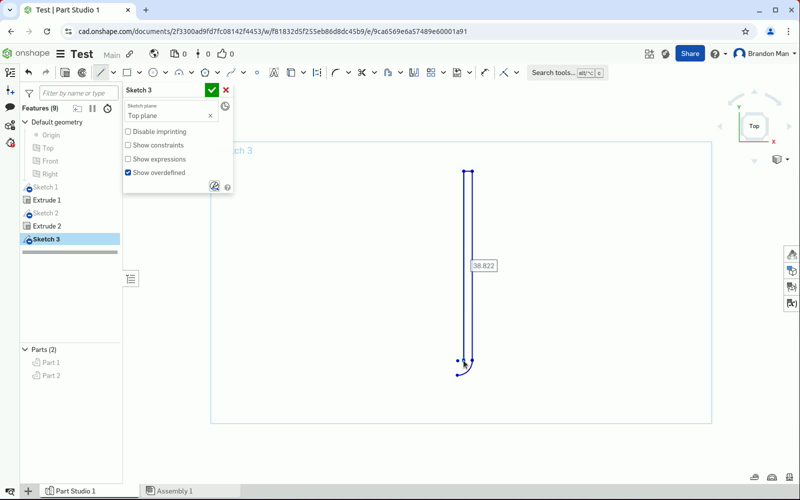
key(a)
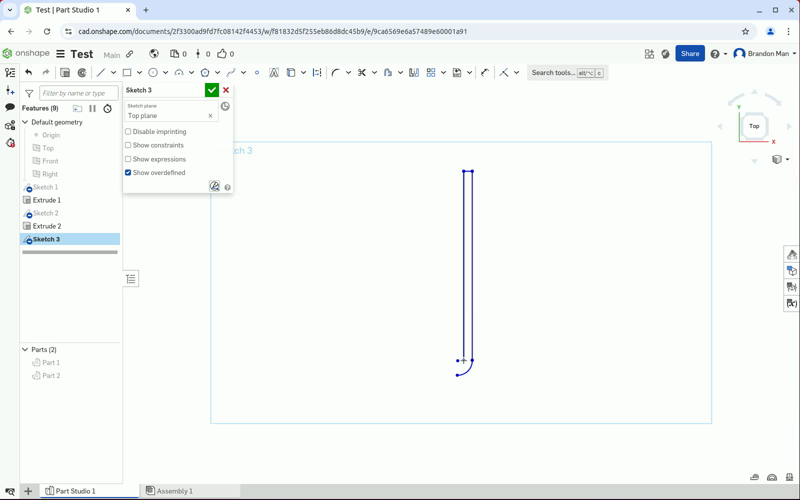
mouse_move(463, 360)
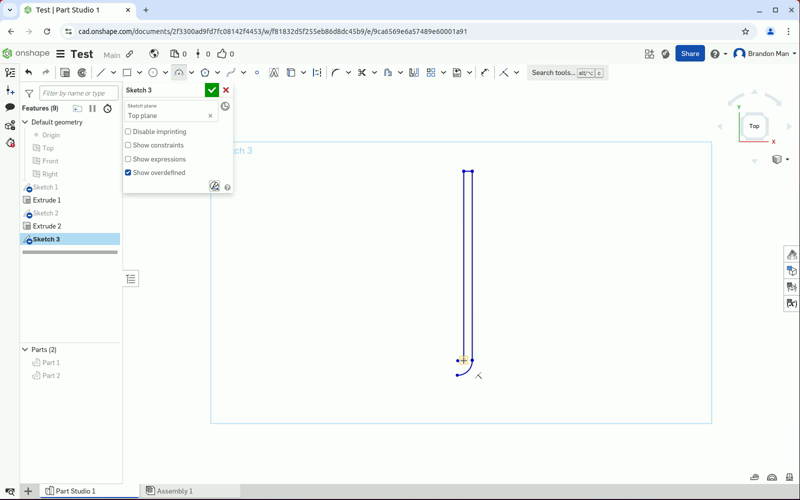
click(463, 360)
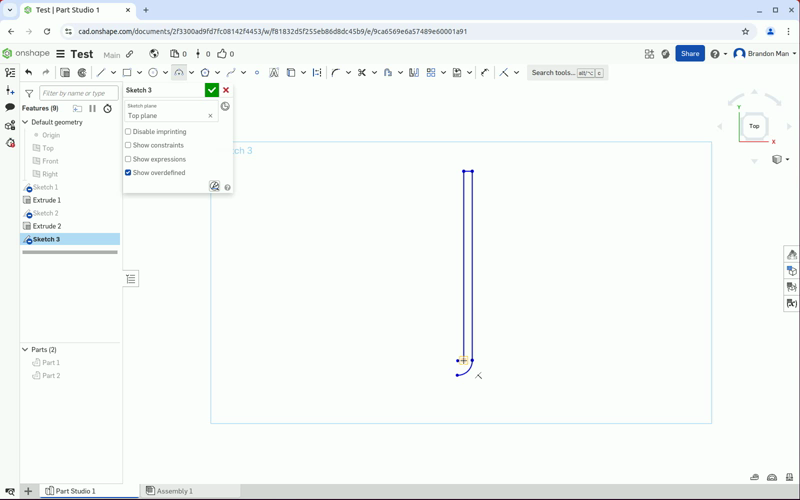
key_down(shift)
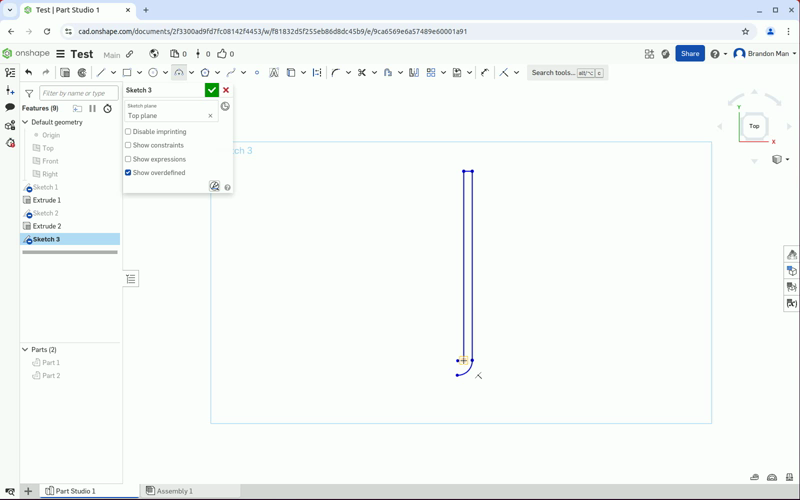
mouse_move(457, 369)
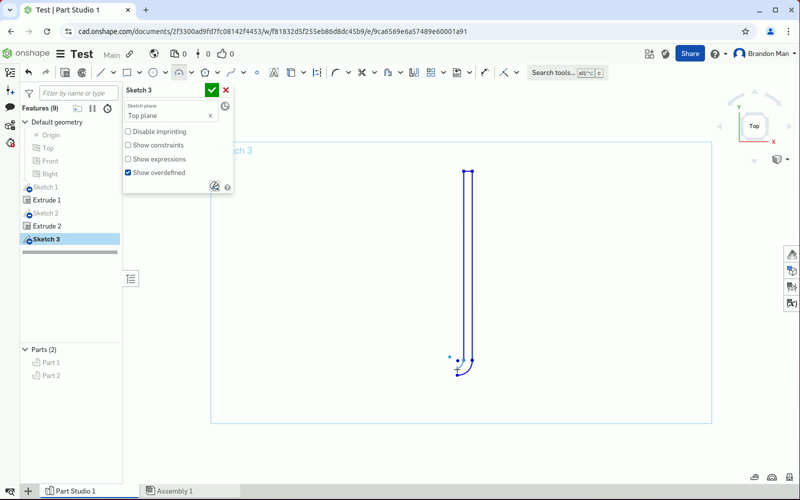
click(457, 369)
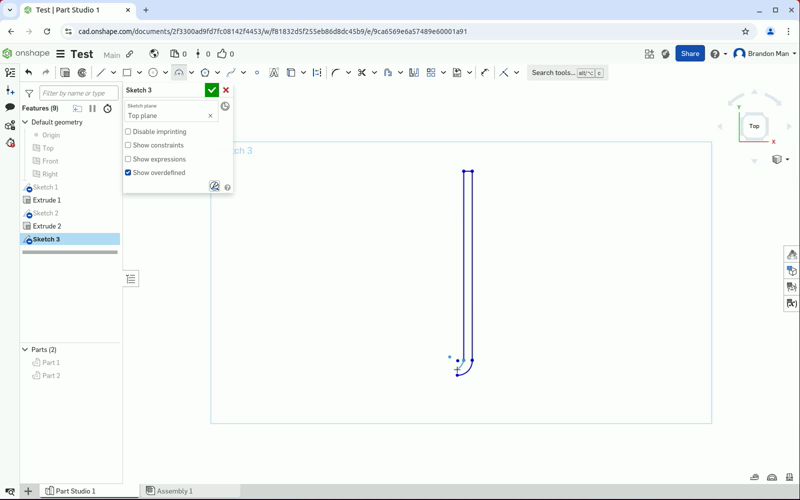
mouse_move(462, 366)
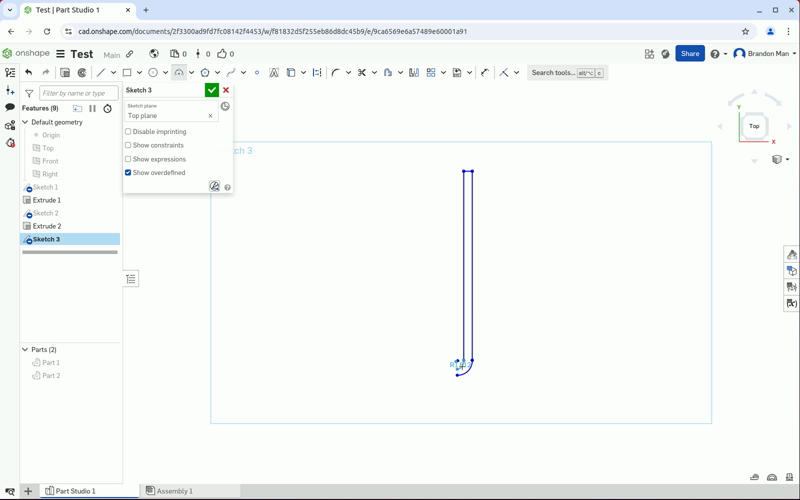
click(462, 366)
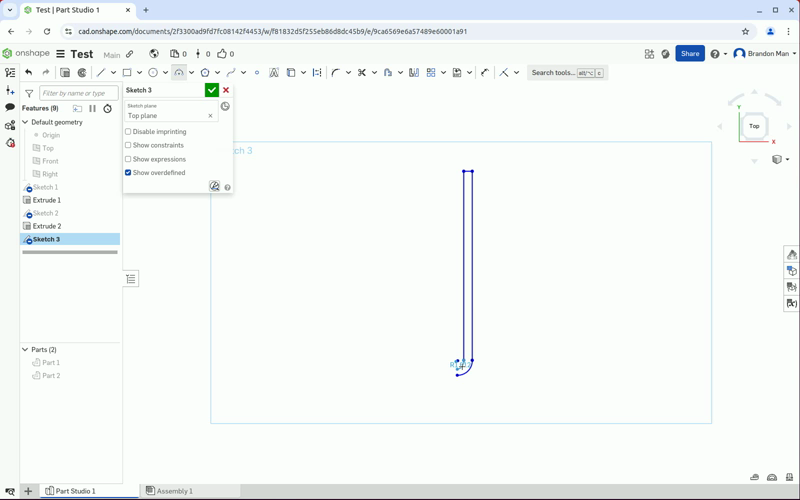
key_up(shift)
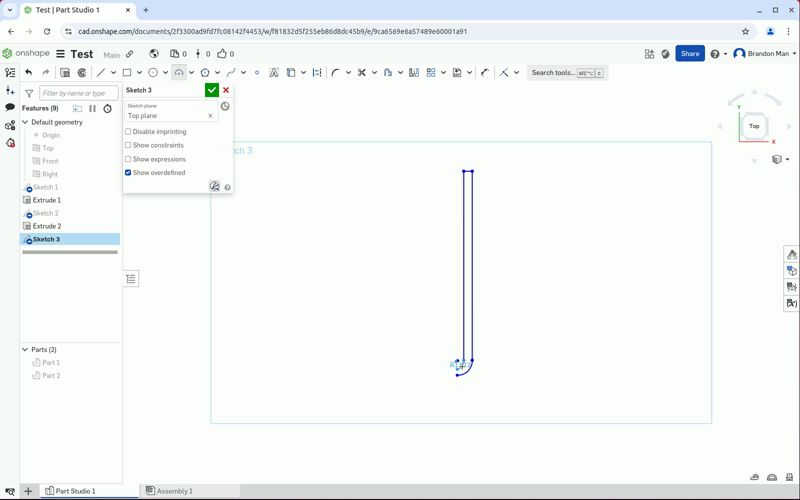
key(esc)
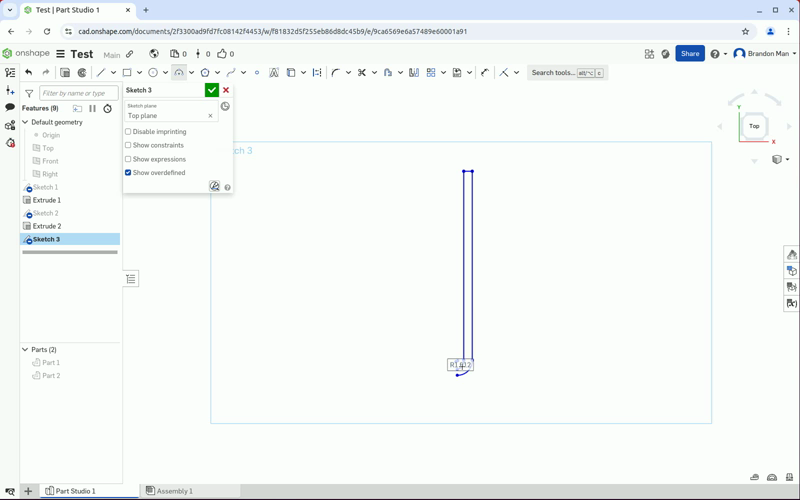
key(l)
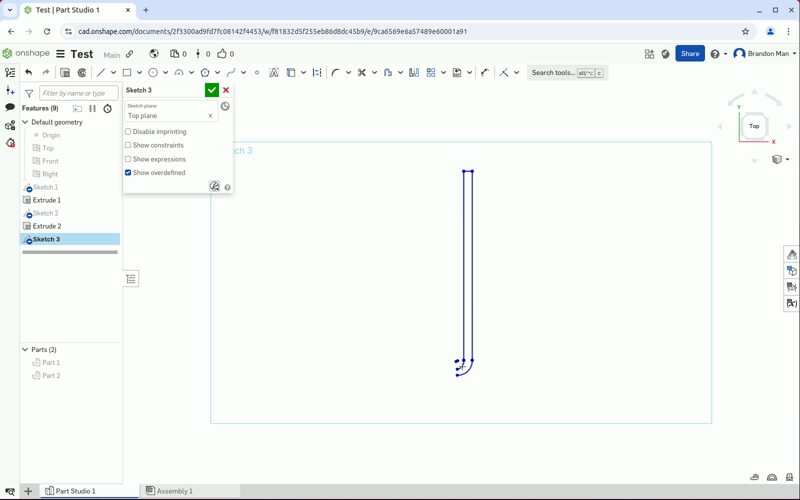
mouse_move(457, 369)
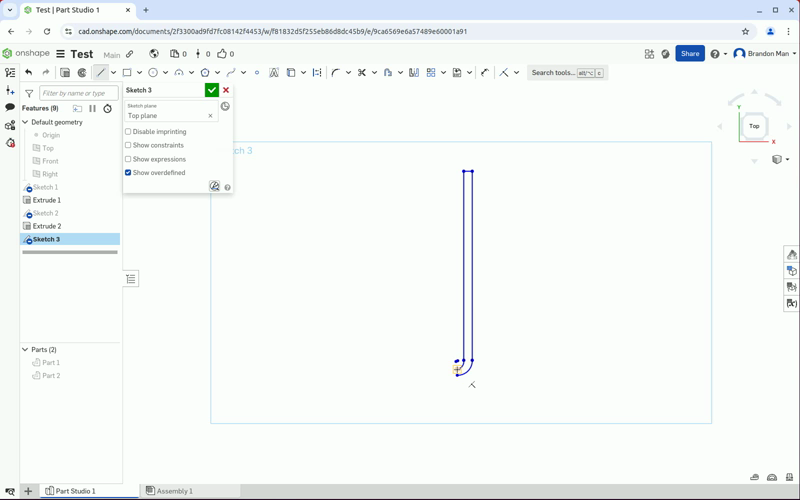
click(457, 369)
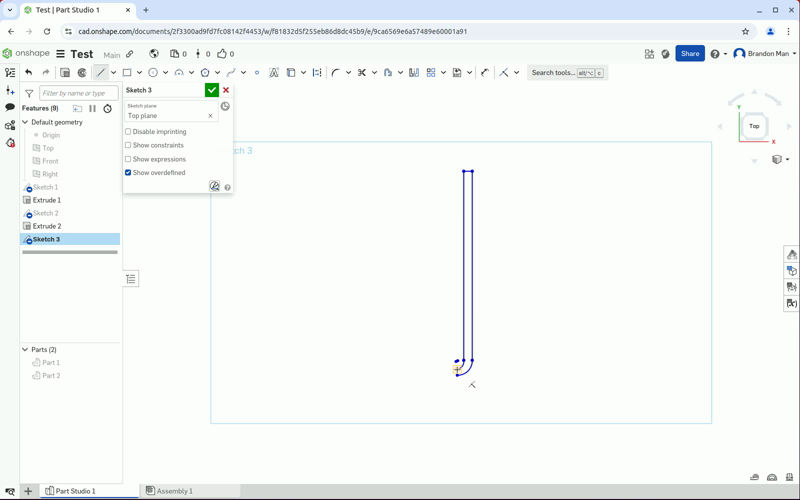
mouse_move(487, 369)
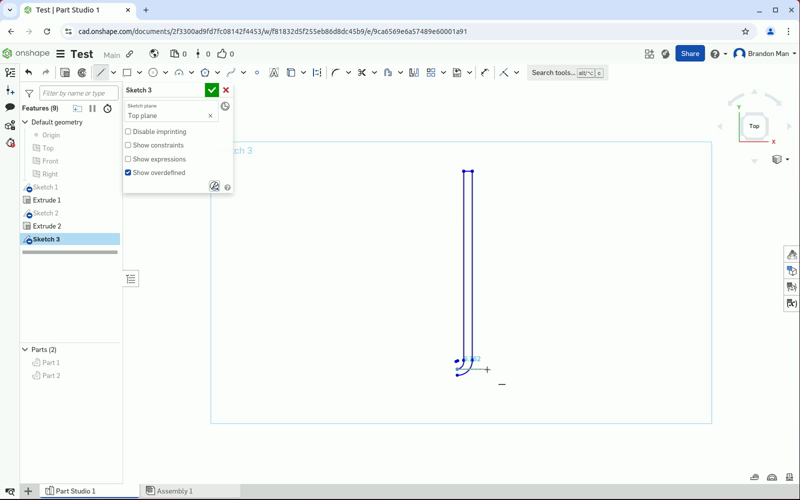
key_down(shift)
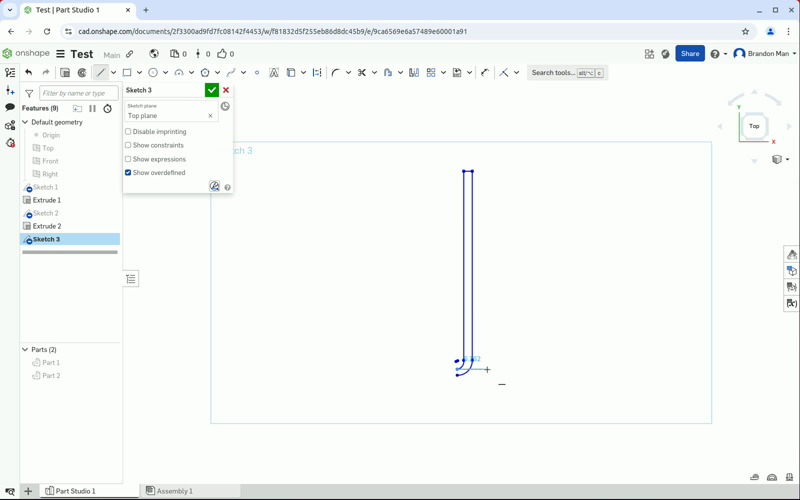
mouse_move(457, 375)
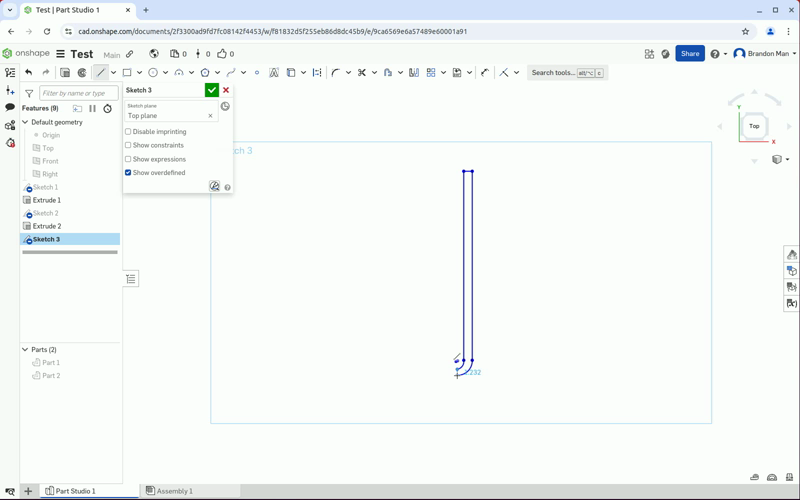
scroll(6)
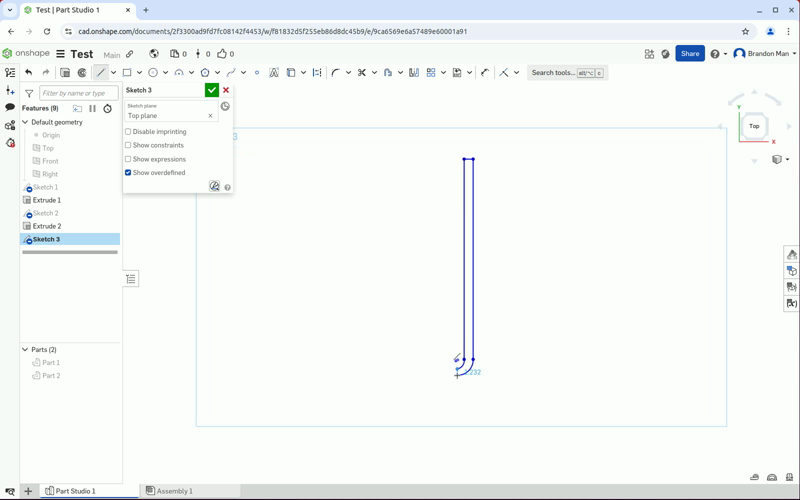
scroll(6)
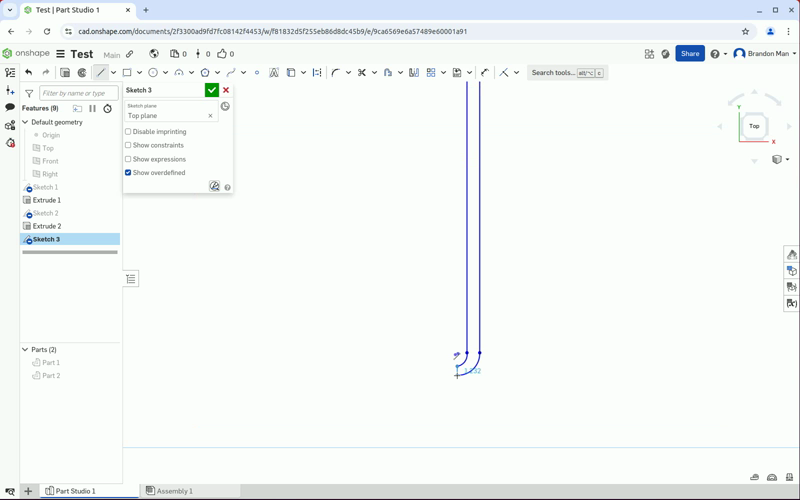
scroll(6)
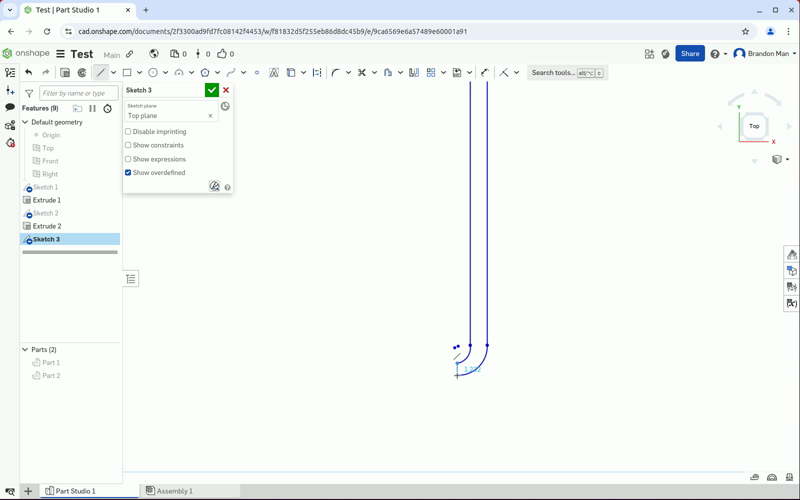
scroll(6)
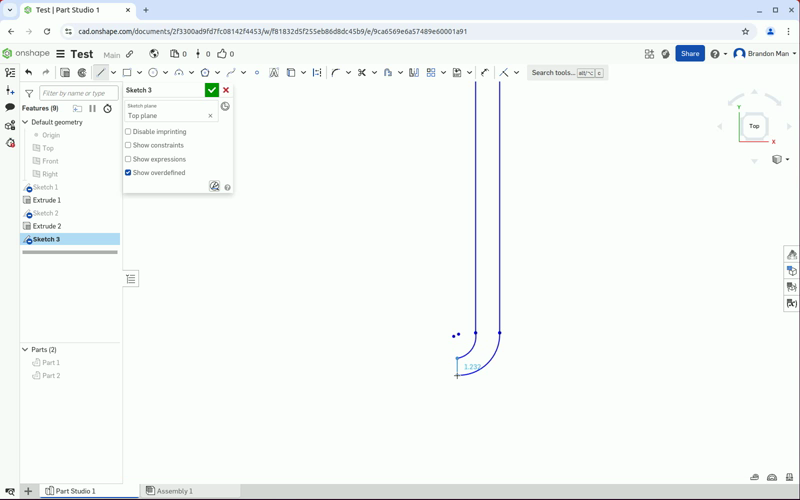
scroll(6)
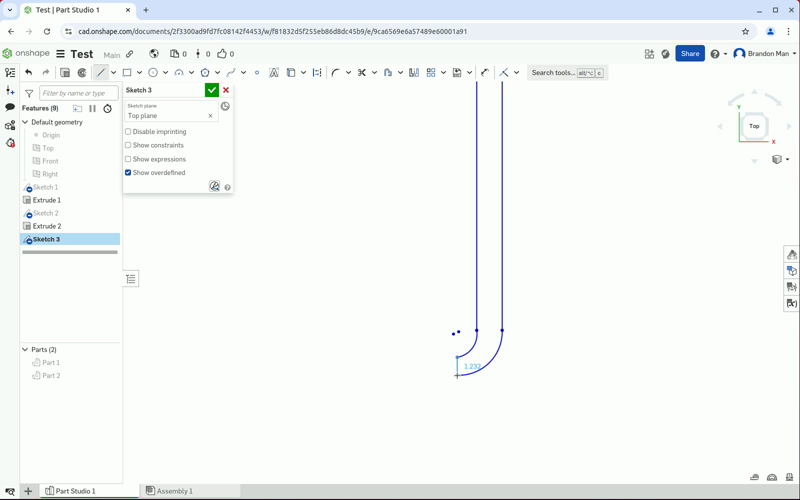
scroll(6)
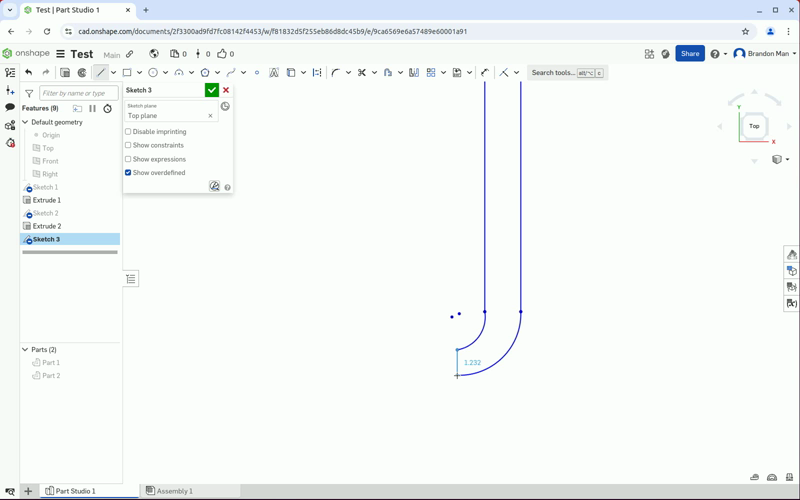
scroll(6)
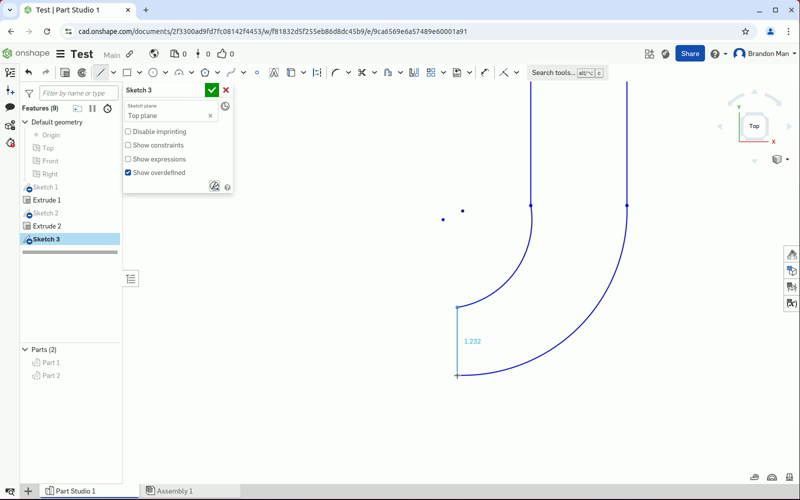
key_up(shift)
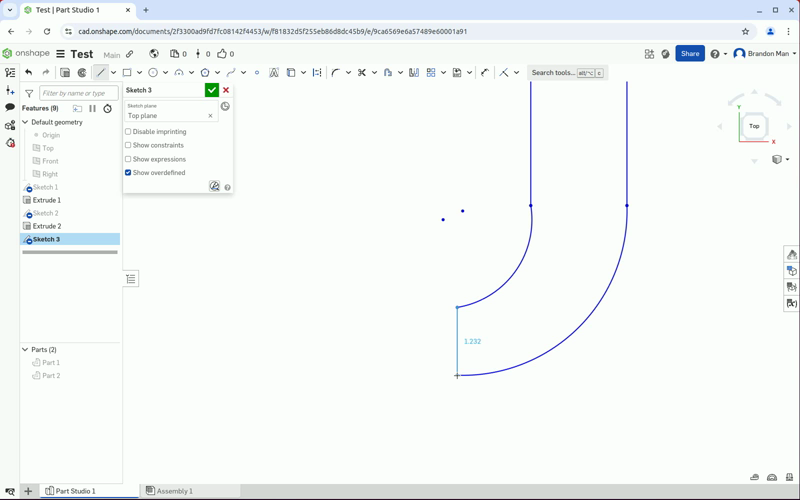
click(457, 375)
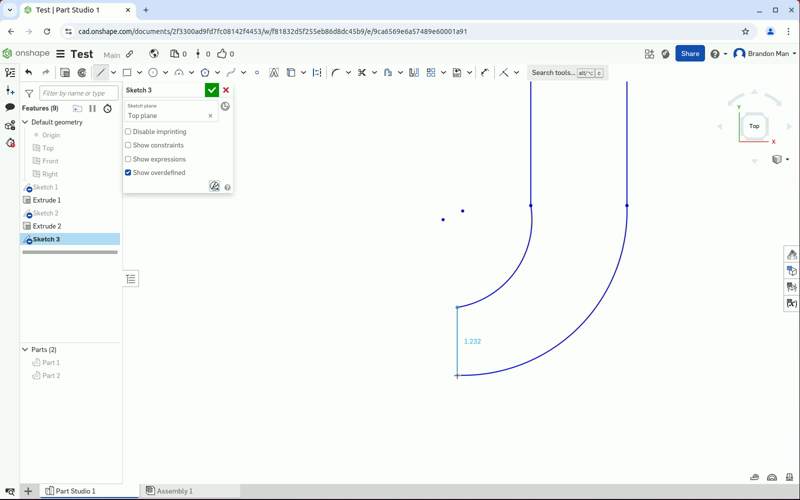
scroll(-6)
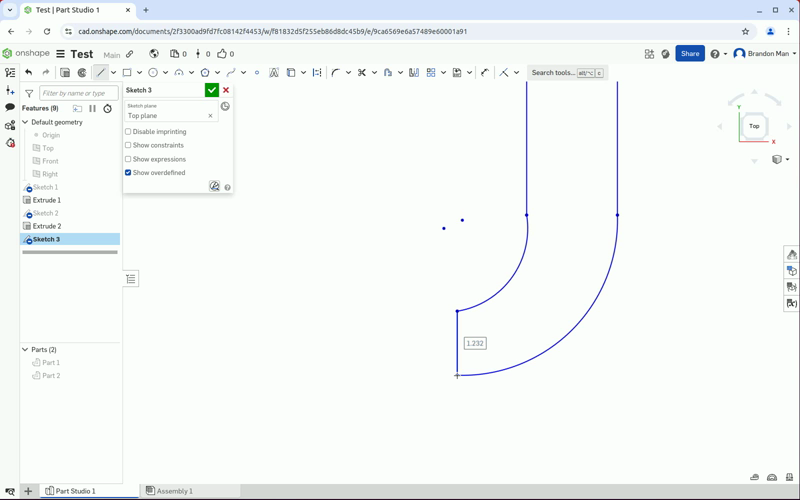
scroll(-6)
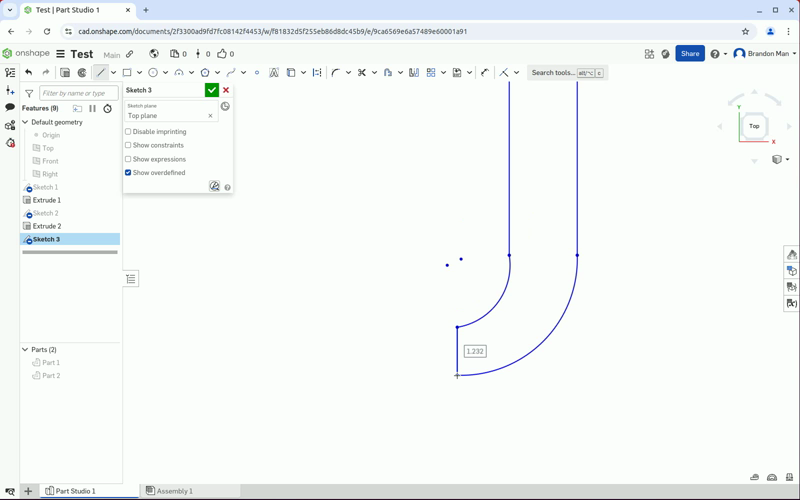
scroll(-6)
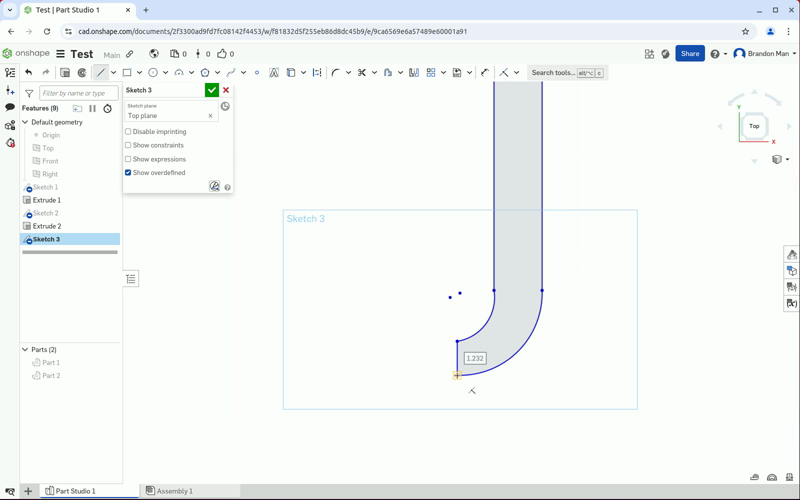
scroll(-6)
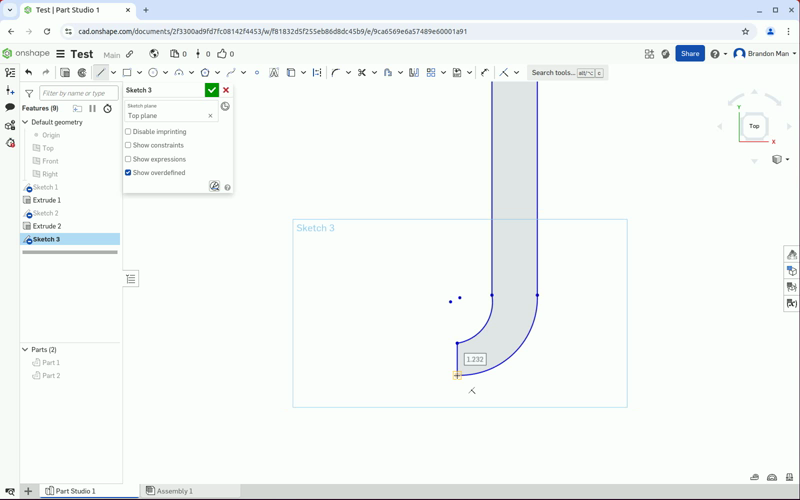
scroll(-6)
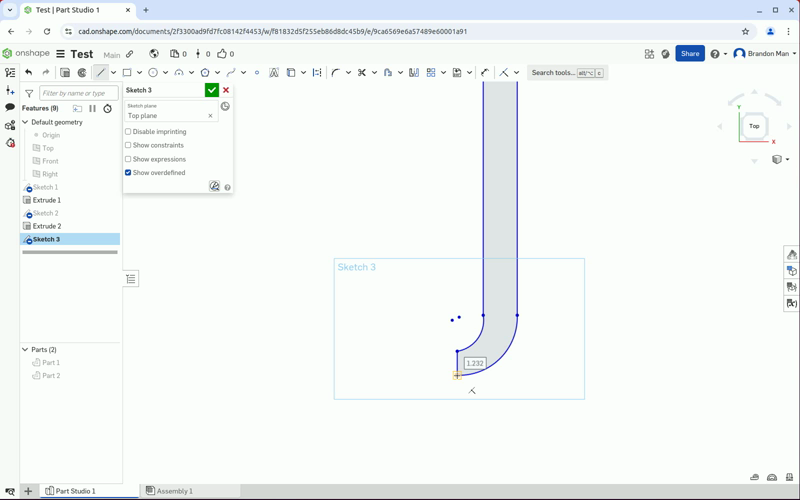
scroll(-6)
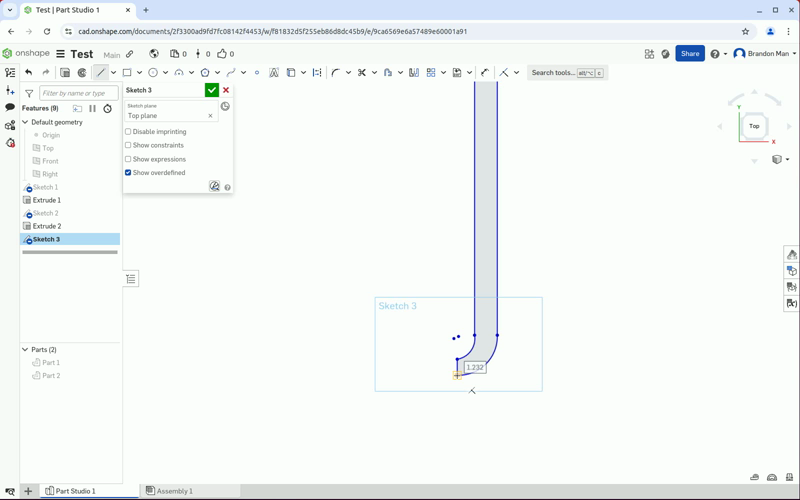
scroll(-6)
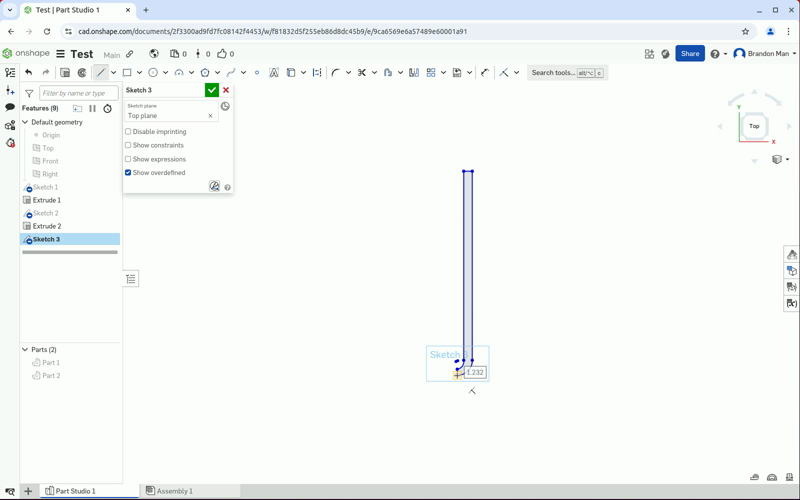
key(esc)
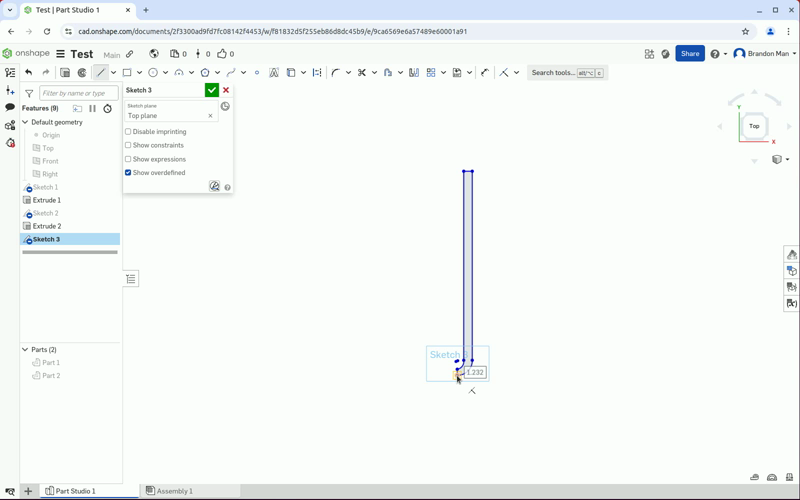
mouse_move(467, 177)
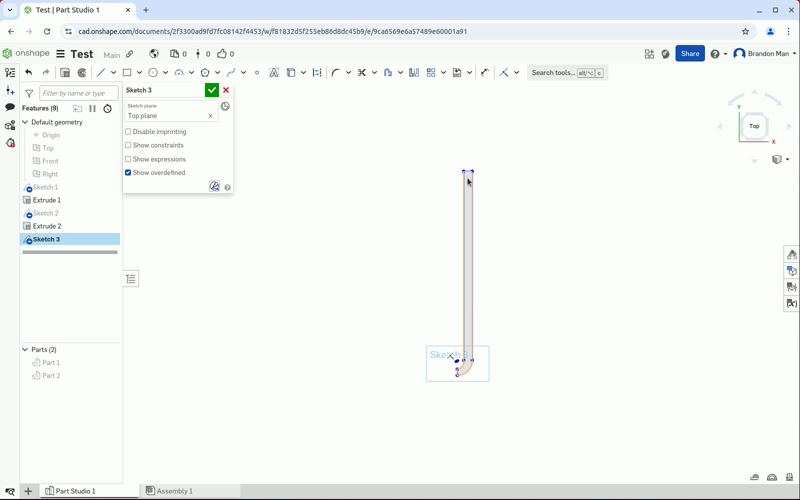
scroll(6)
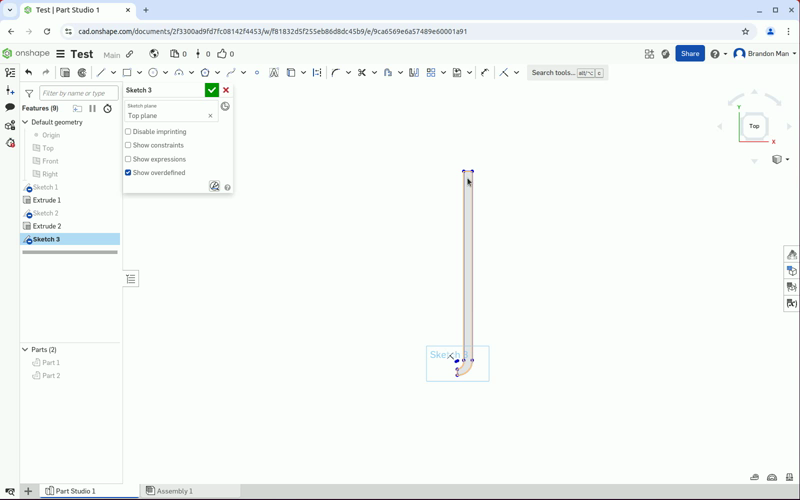
scroll(6)
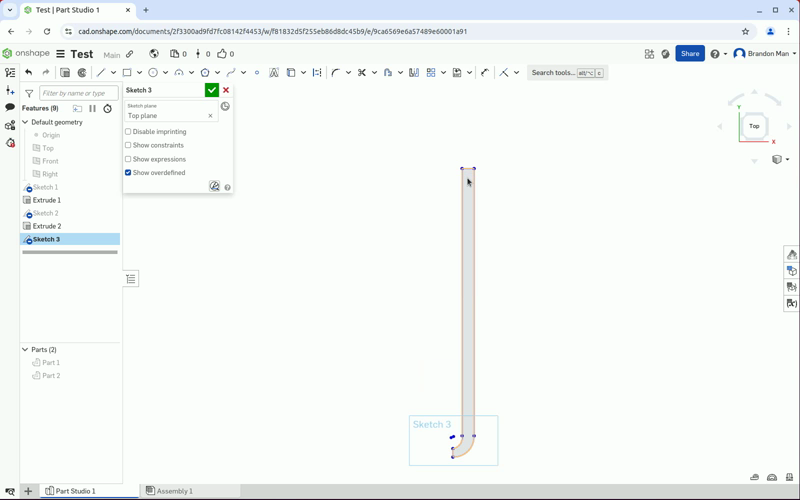
scroll(6)
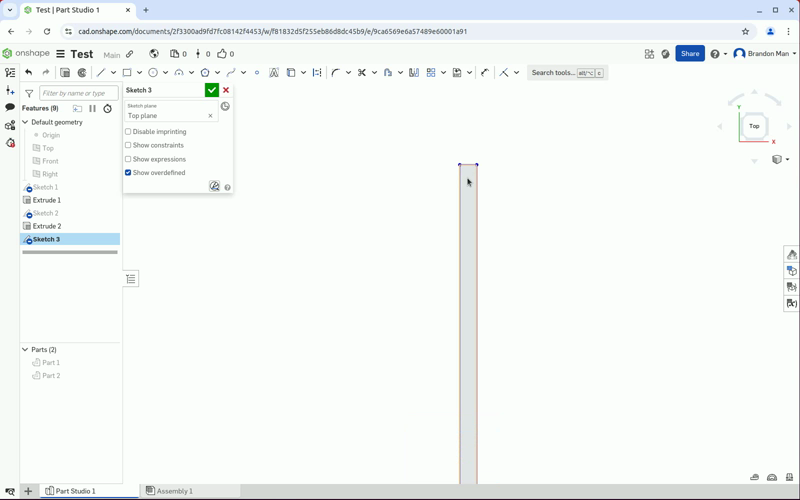
scroll(6)
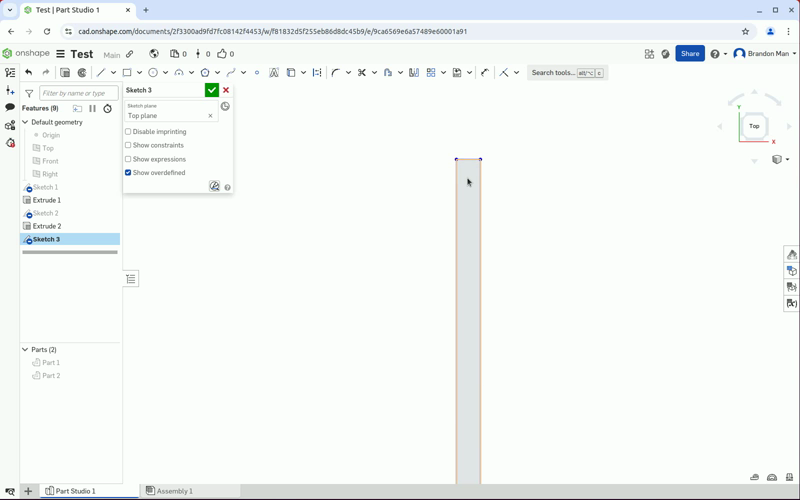
scroll(6)
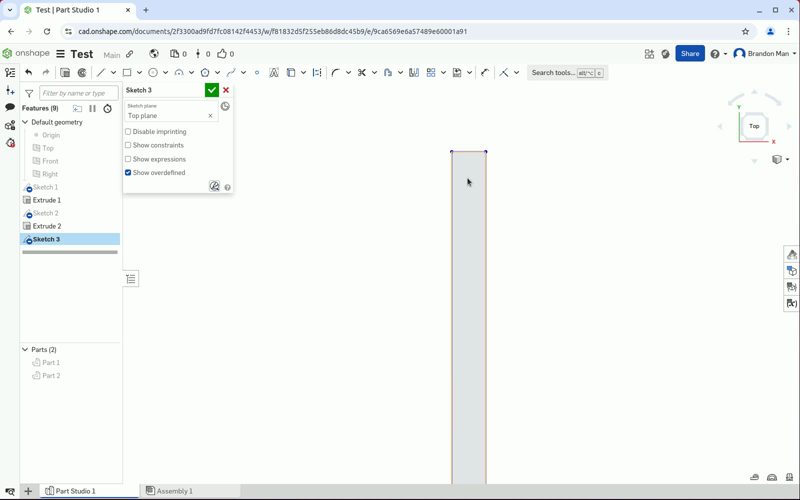
scroll(6)
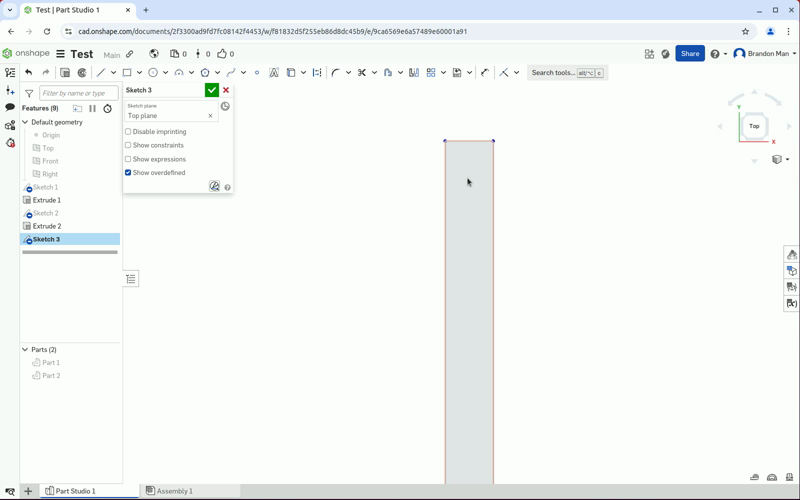
scroll(6)
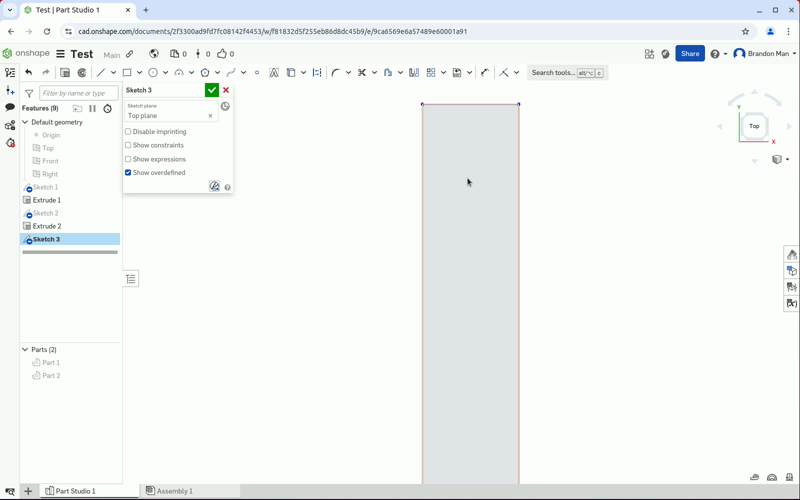
click(467, 177)
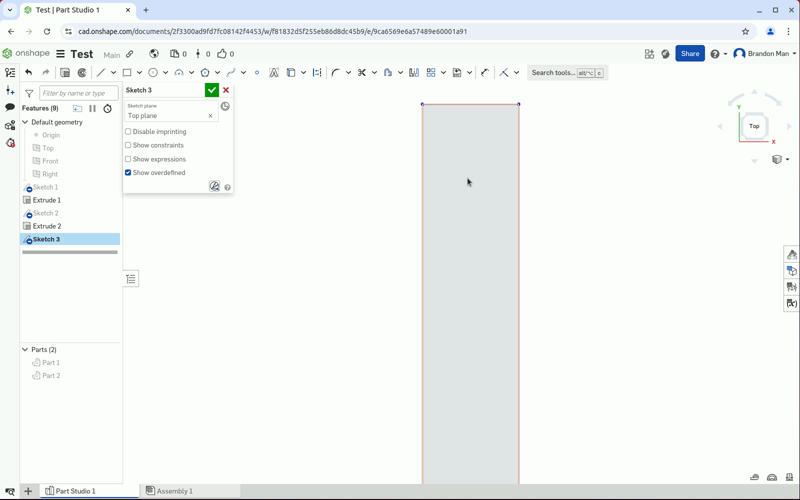
scroll(-6)
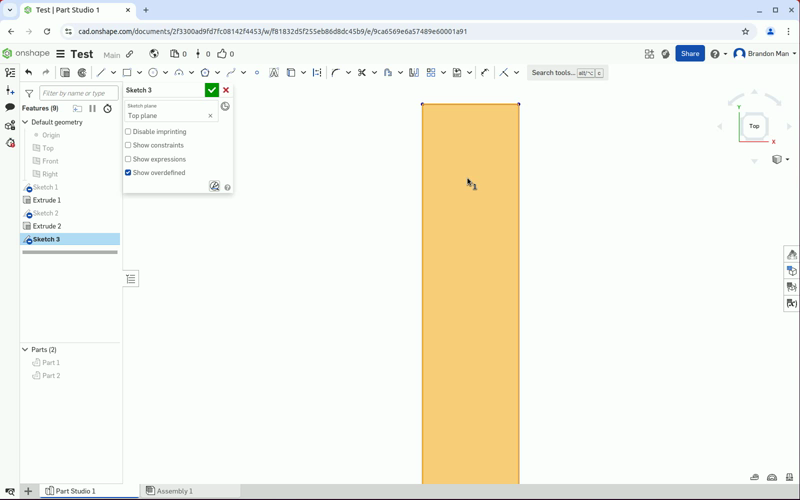
scroll(-6)
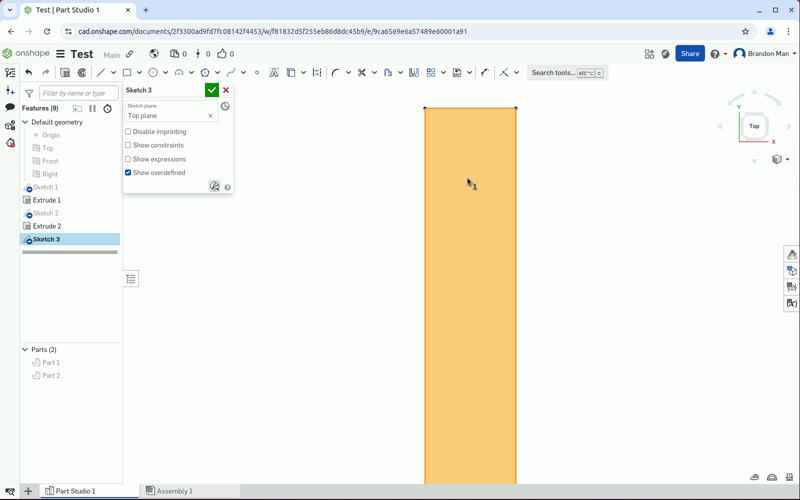
scroll(-6)
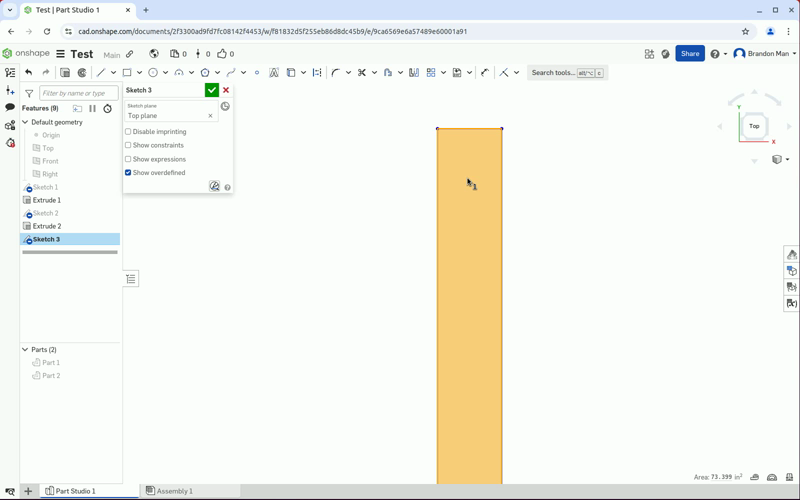
scroll(-6)
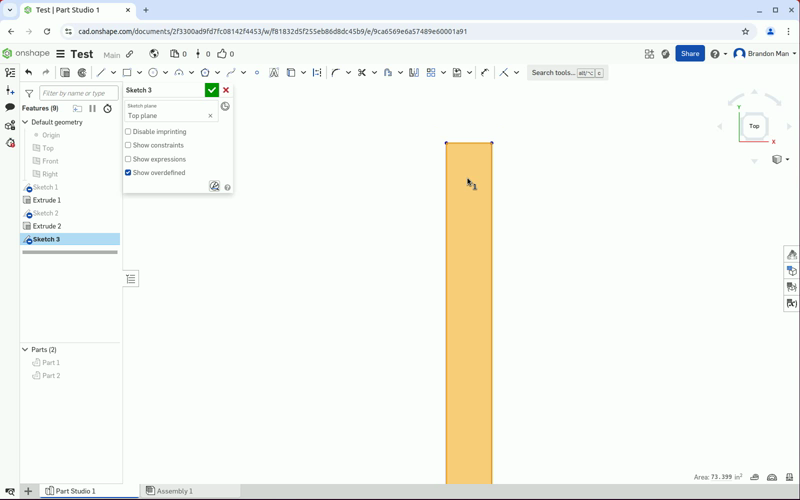
scroll(-6)
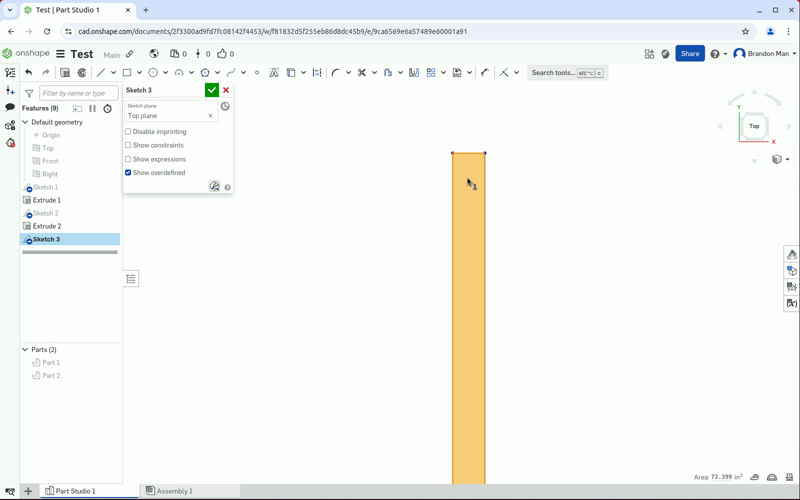
scroll(-6)
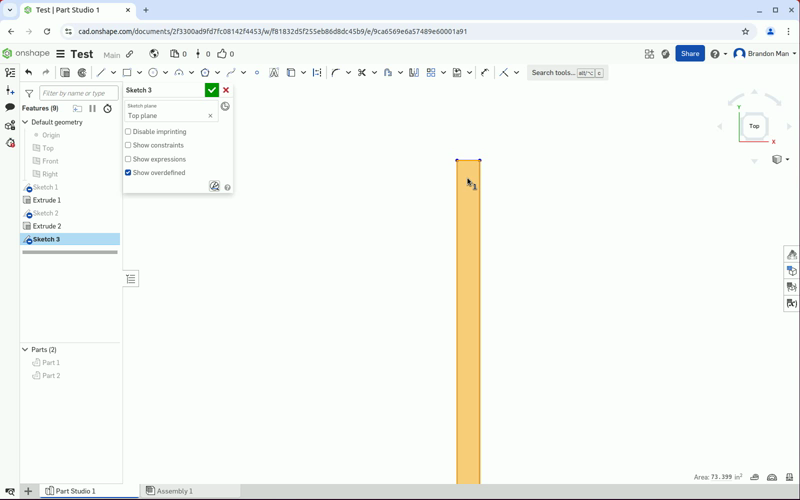
scroll(-6)
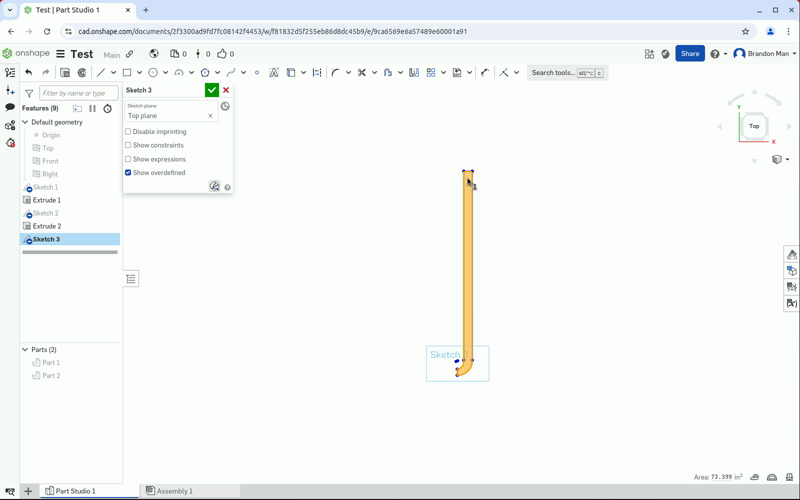
mouse_move(73, 352)
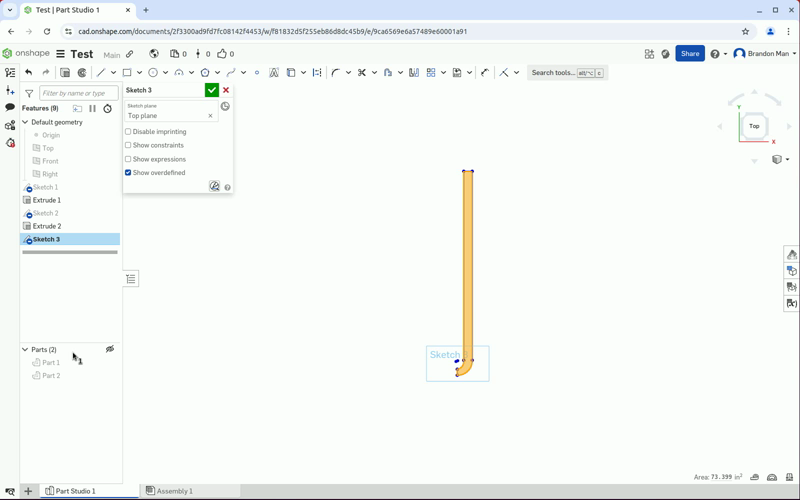
key(shift+y)
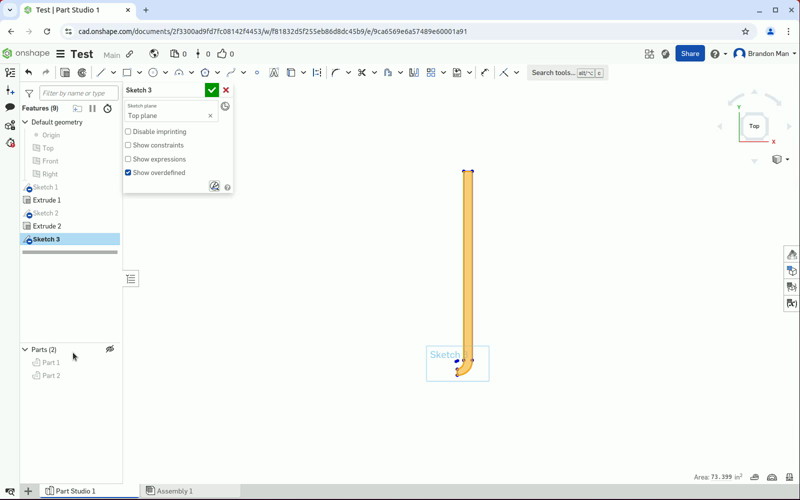
key(shift+e)
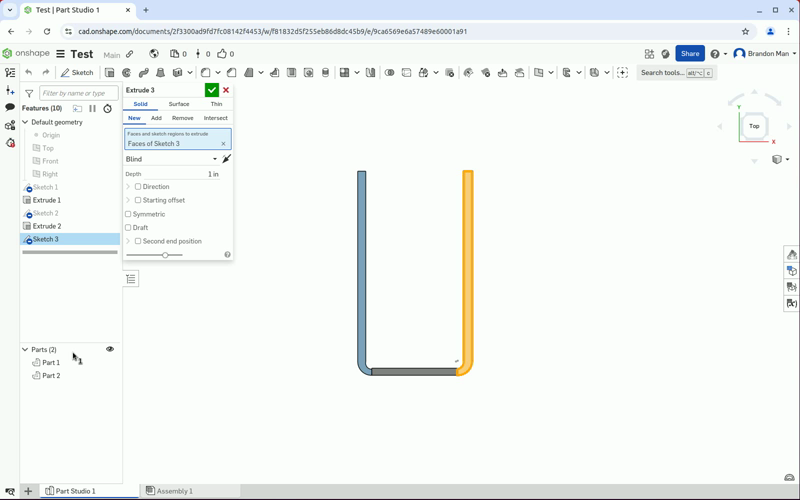
mouse_move(143, 106)
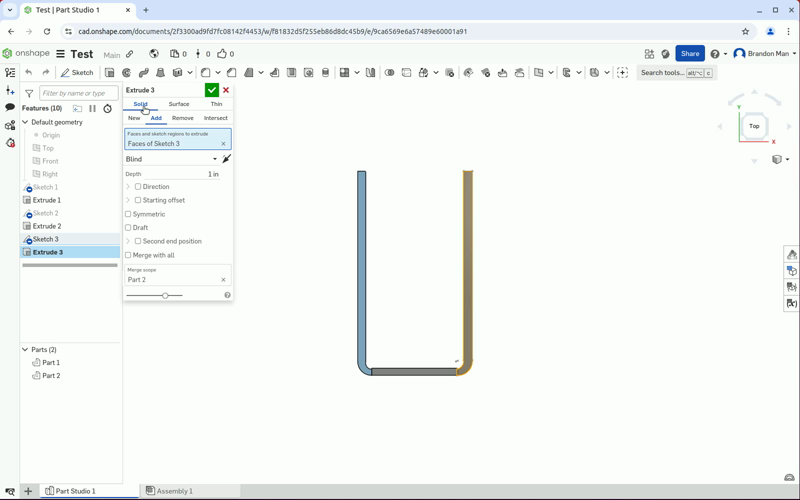
click(143, 106)
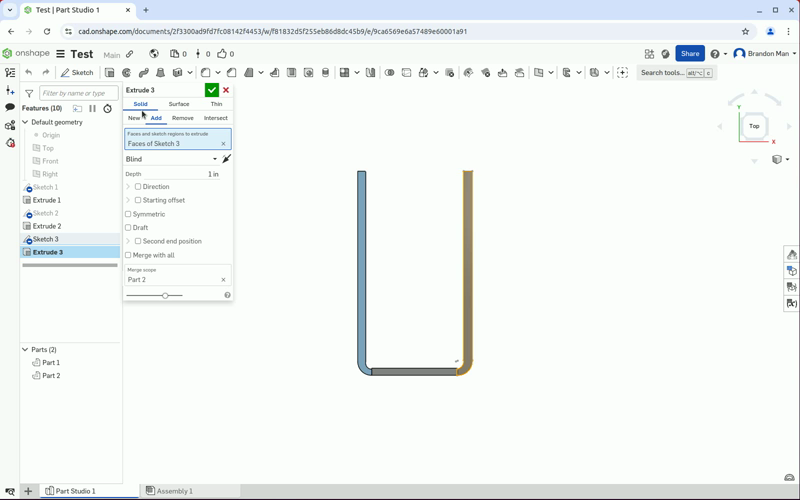
mouse_move(137, 120)
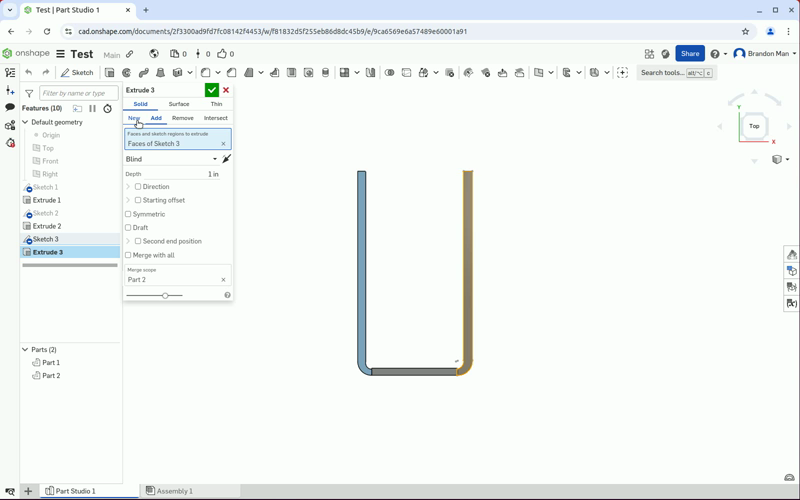
click(137, 120)
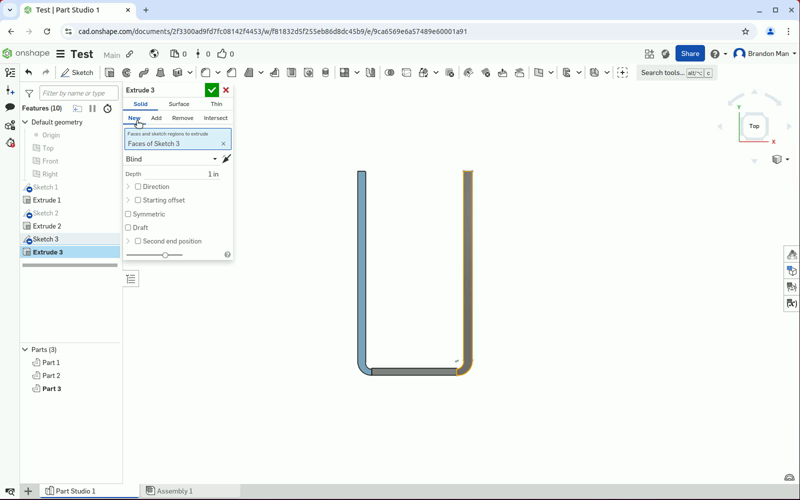
key(tab, 4)
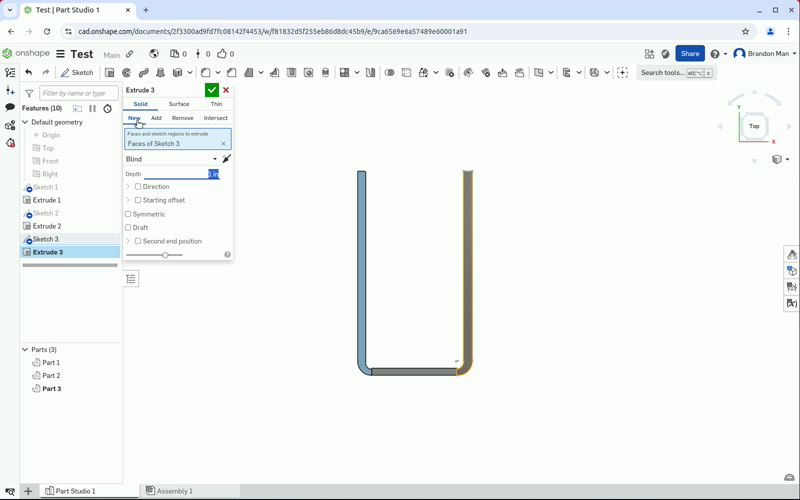
text(7.221)
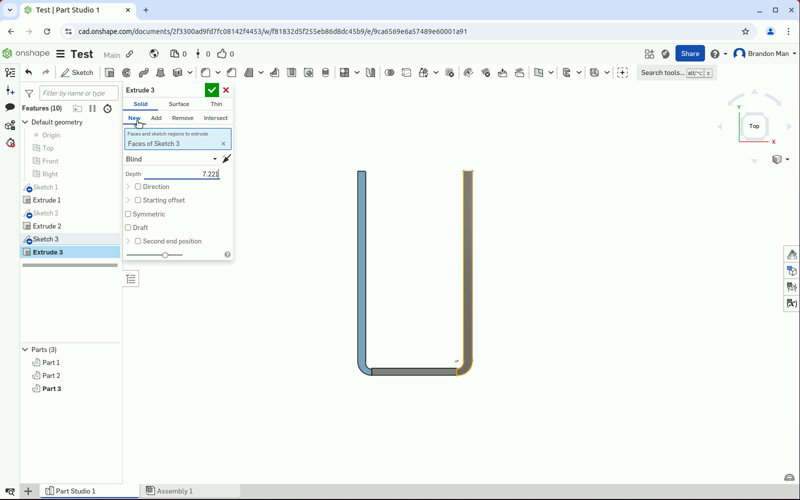
key(enter)
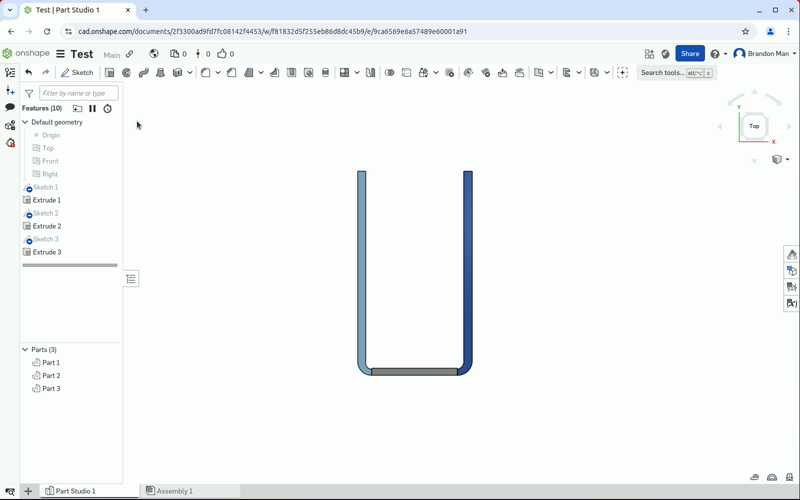
key(shift+h)
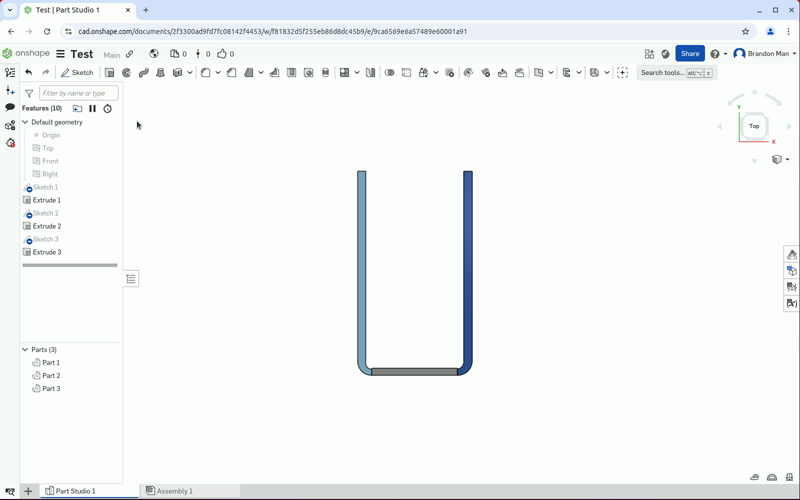
key(shift+h)
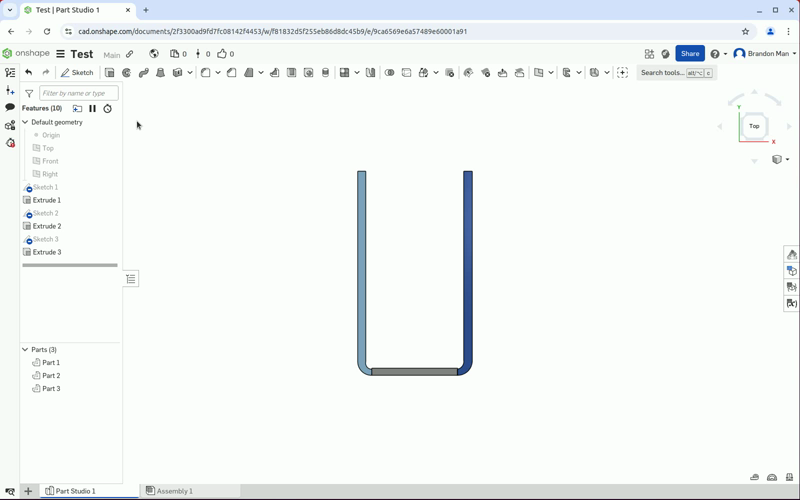
mouse_move(73, 189)
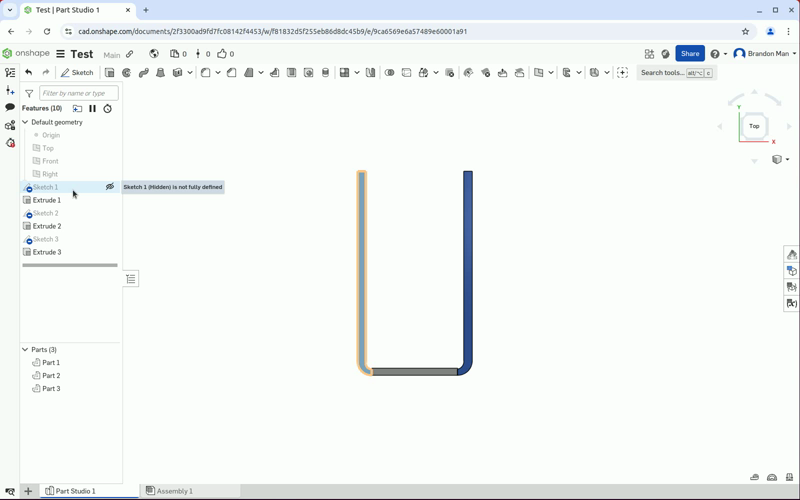
click(73, 189)
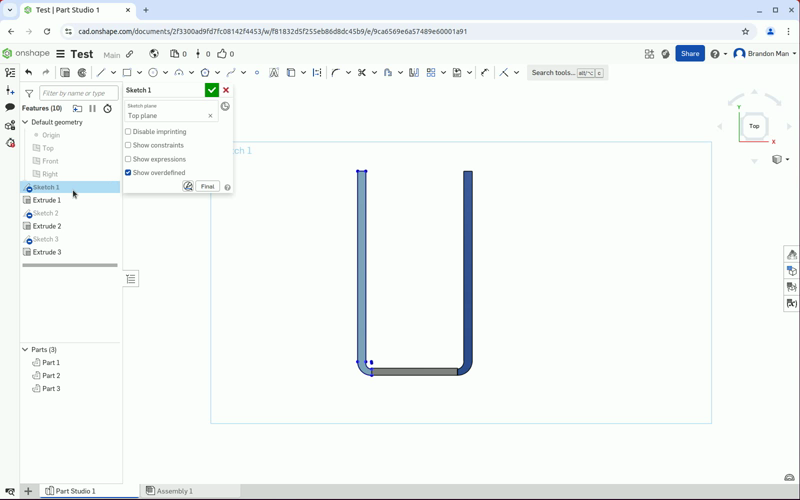
mouse_move(229, 92)
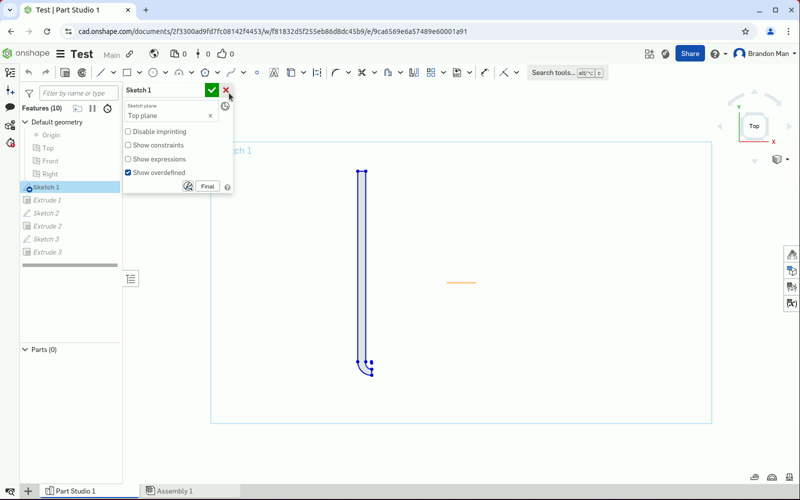
click(229, 92)
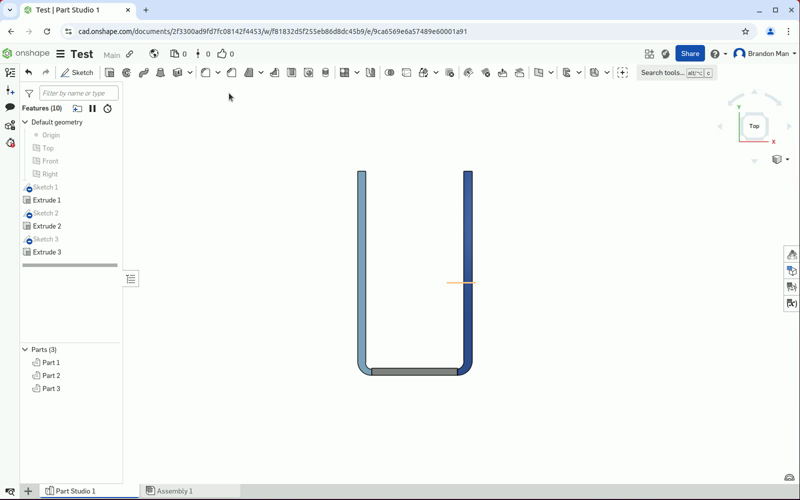
mouse_move(541, 75)
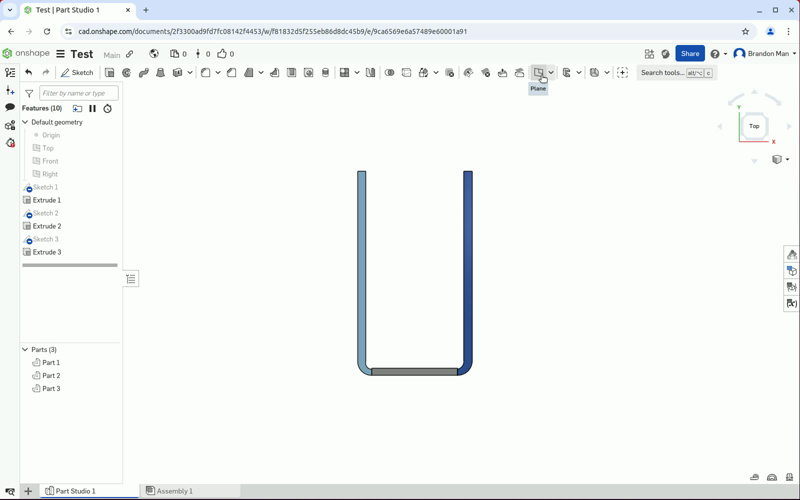
click(541, 75)
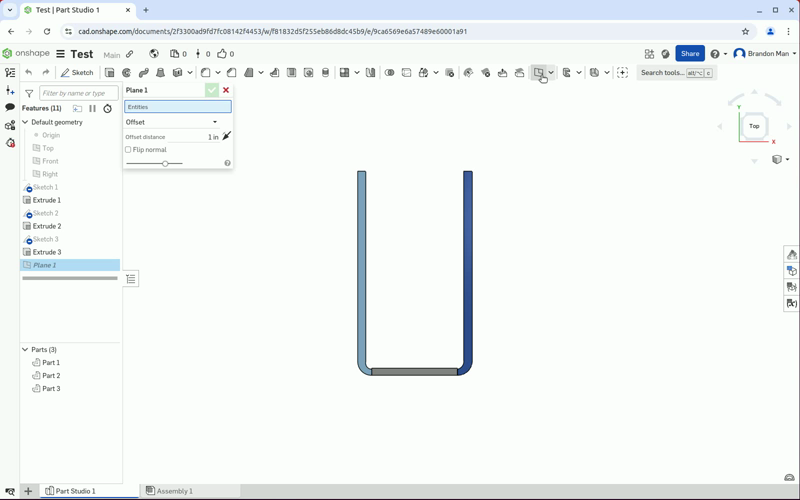
mouse_move(73, 150)
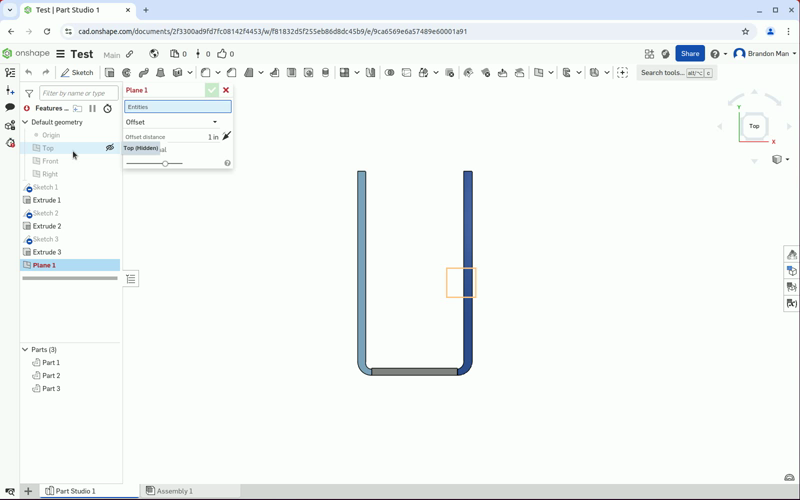
click(73, 150)
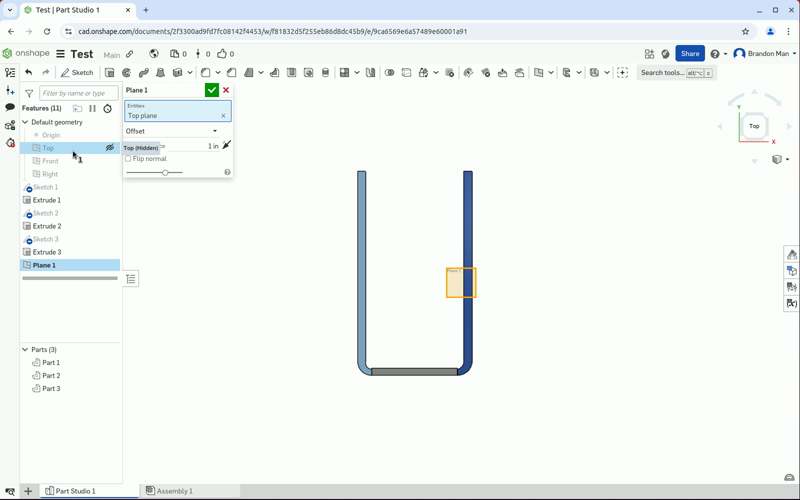
key(tab, 2)
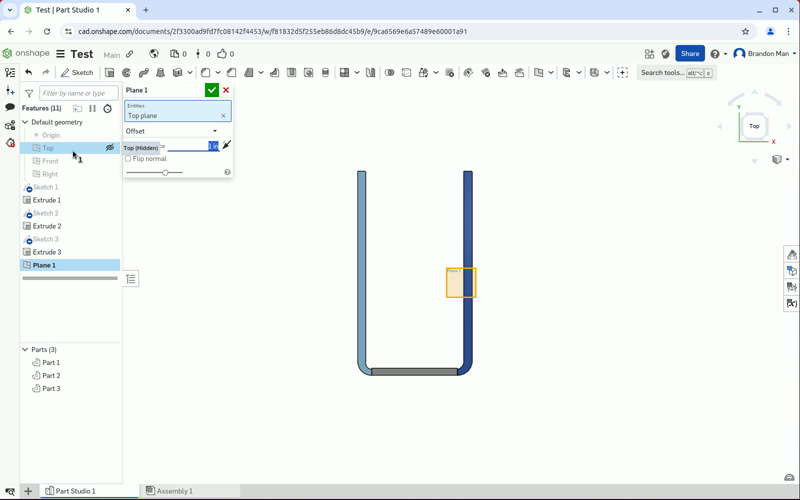
text(7.21)
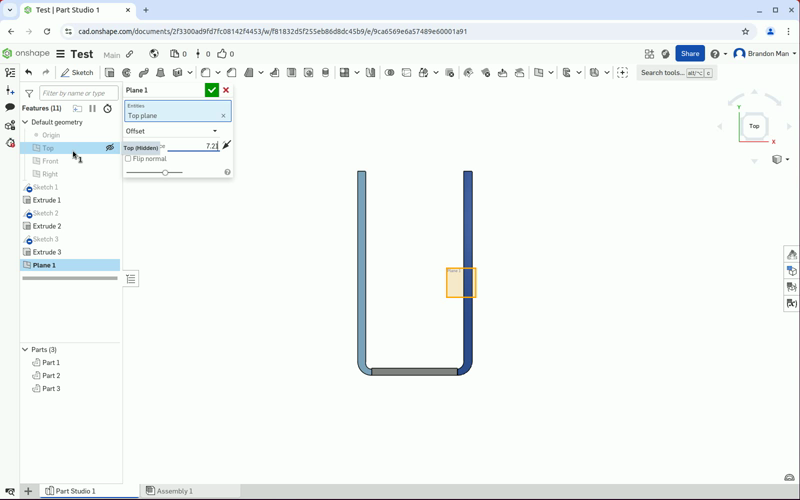
key(enter, 2)
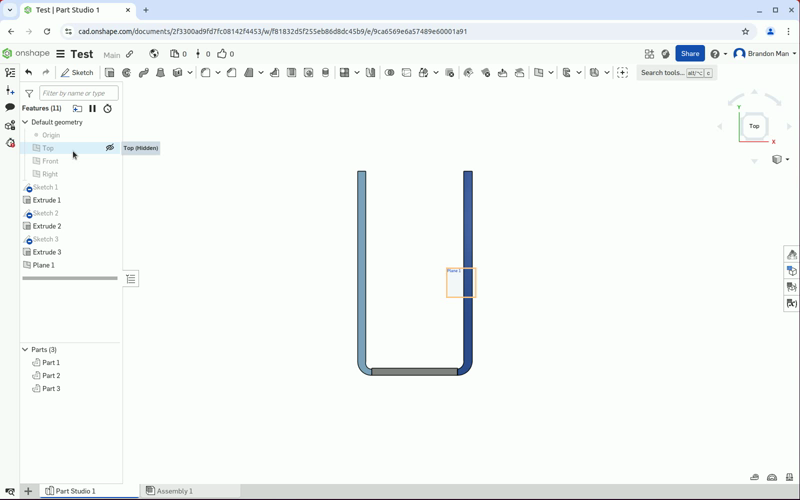
key(shift+s)
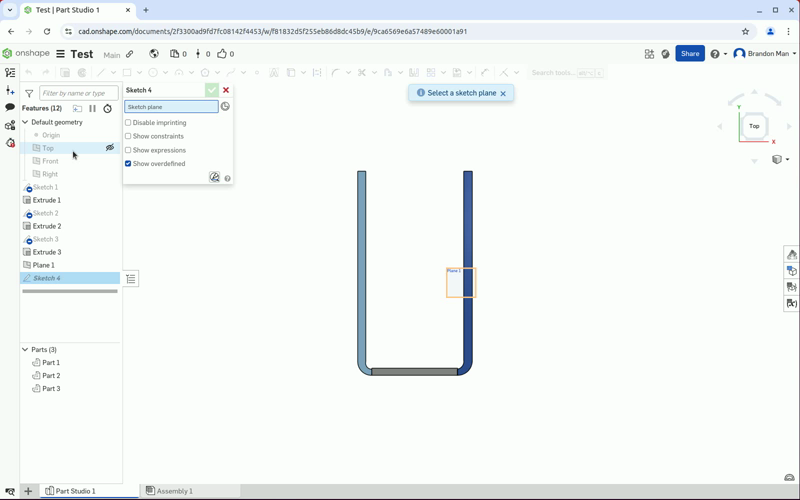
mouse_move(73, 267)
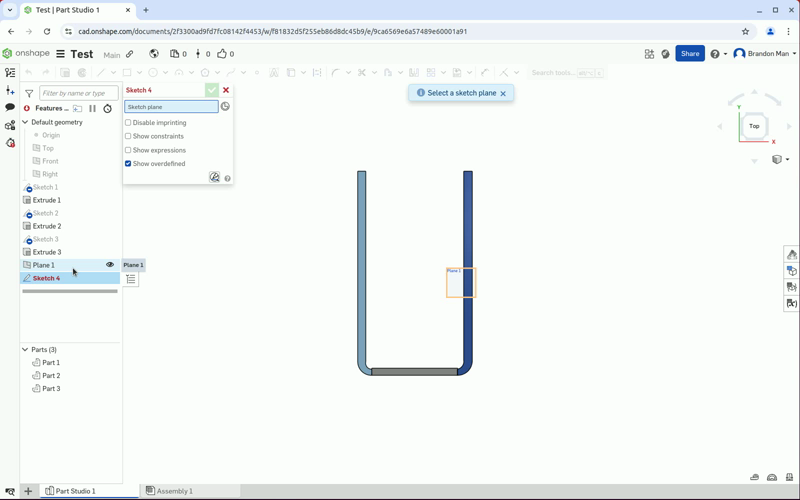
click(73, 267)
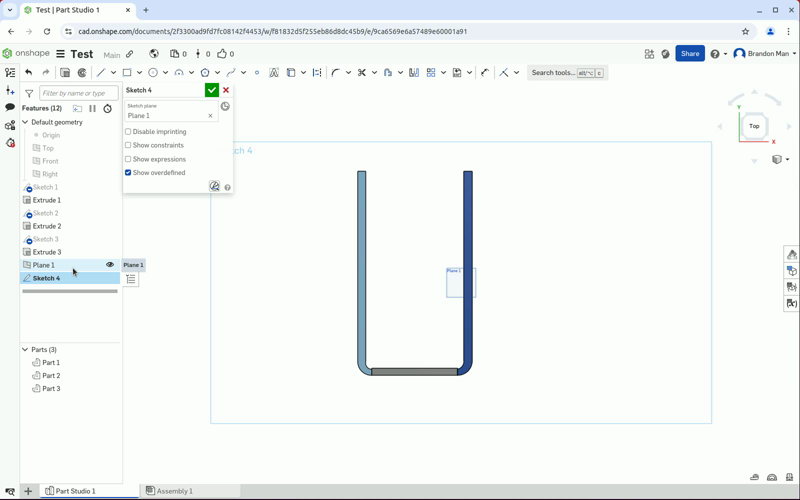
mouse_move(73, 352)
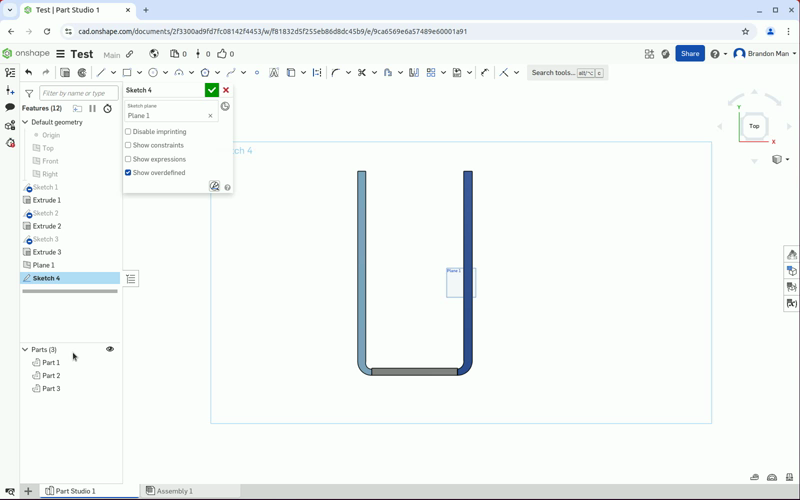
key(y)
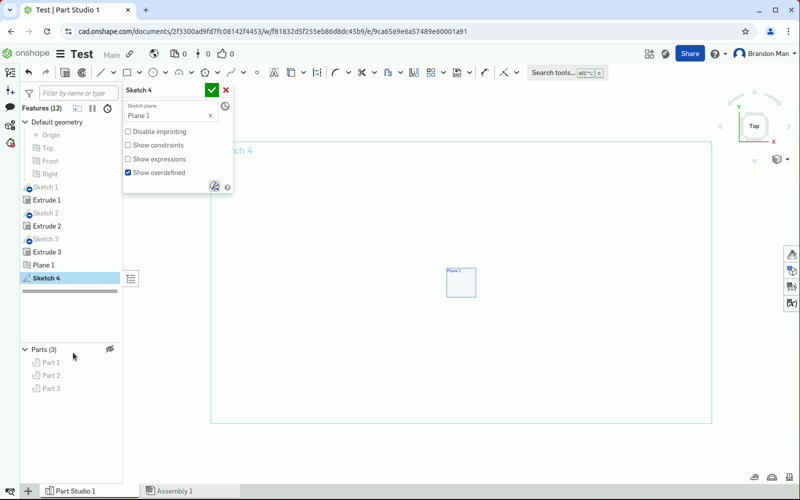
key(l)
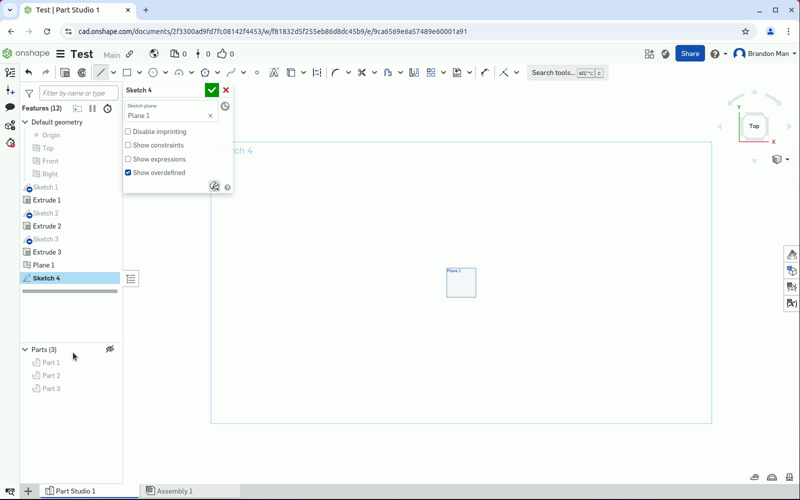
key_down(shift)
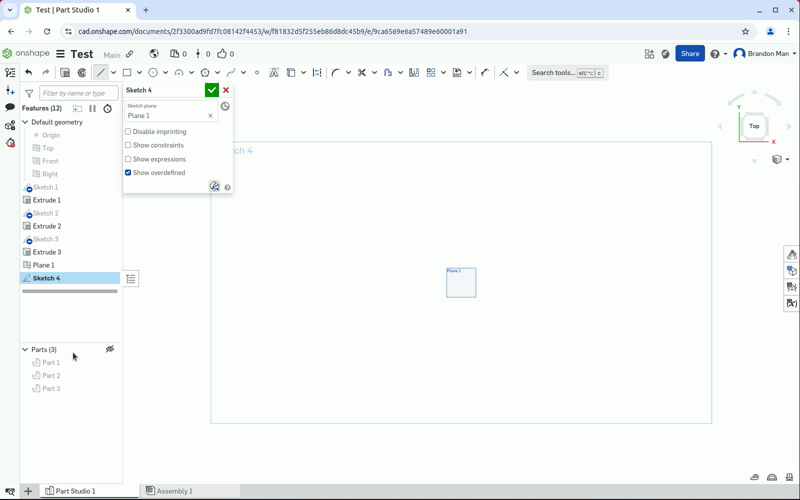
mouse_move(371, 375)
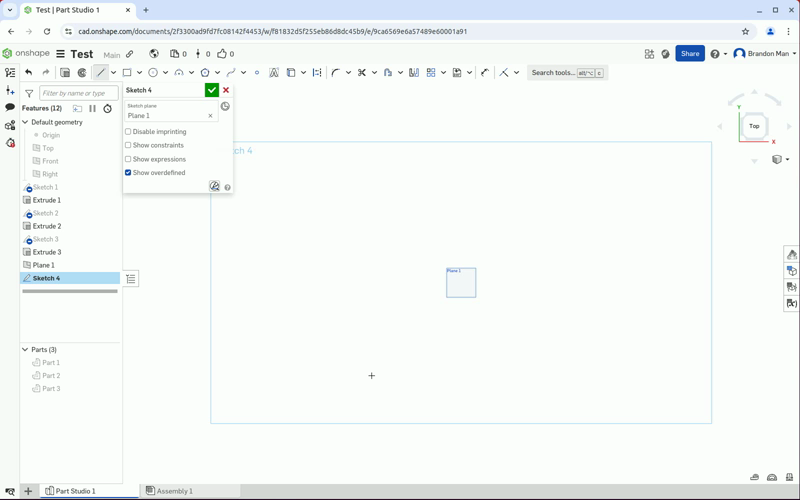
click(371, 375)
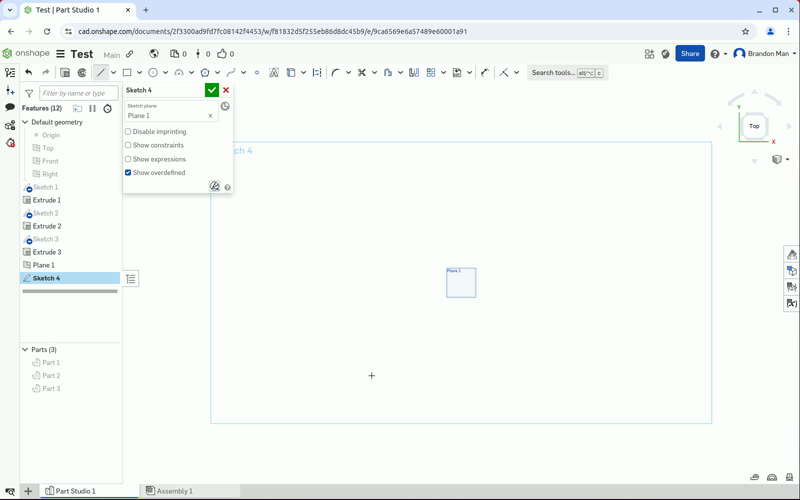
key_up(shift)
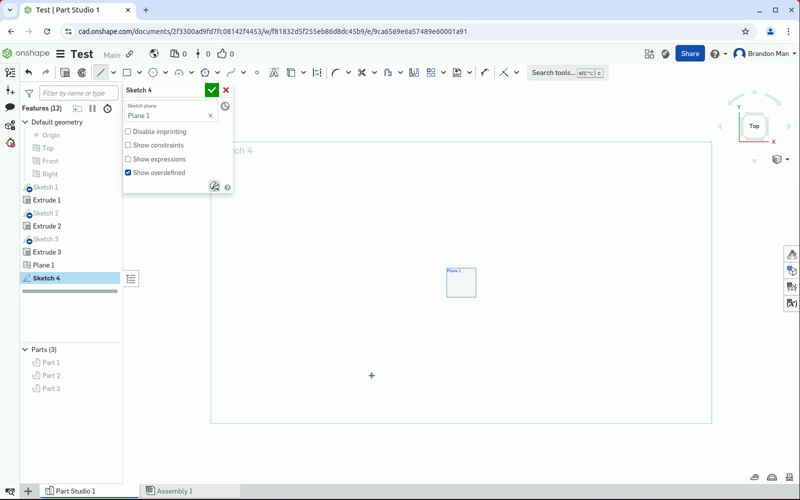
key_down(shift)
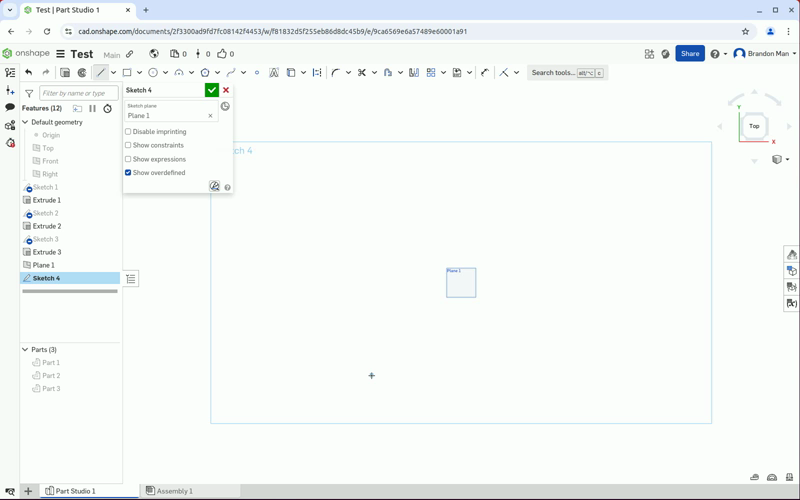
mouse_move(457, 375)
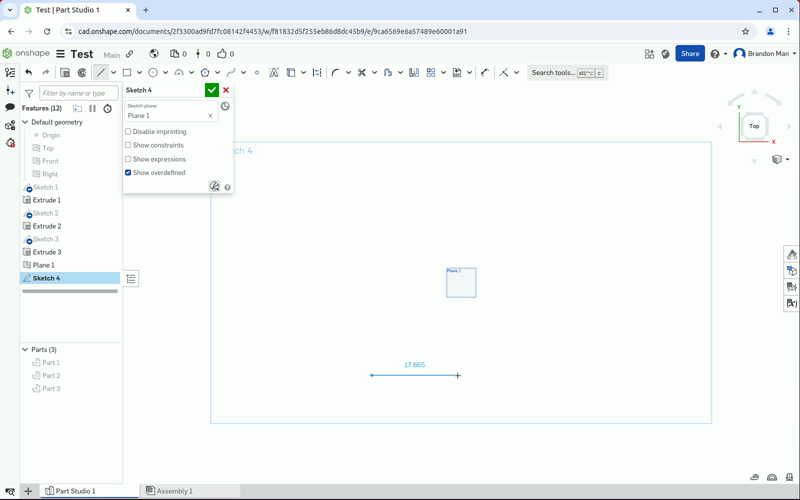
click(457, 375)
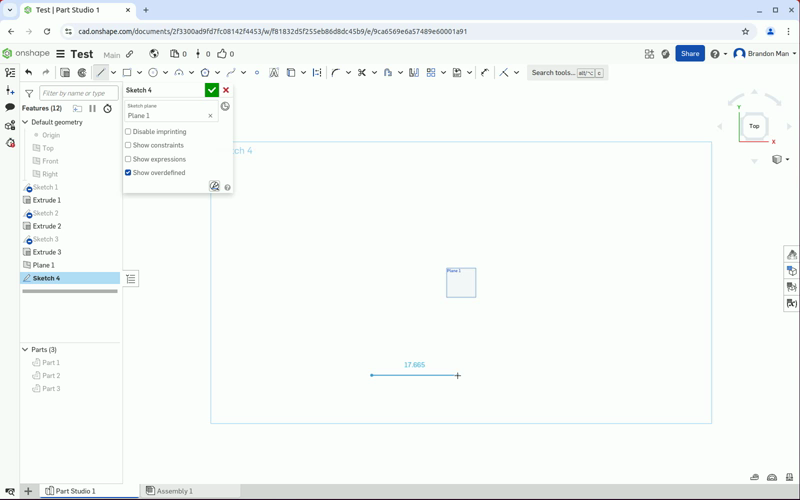
key_up(shift)
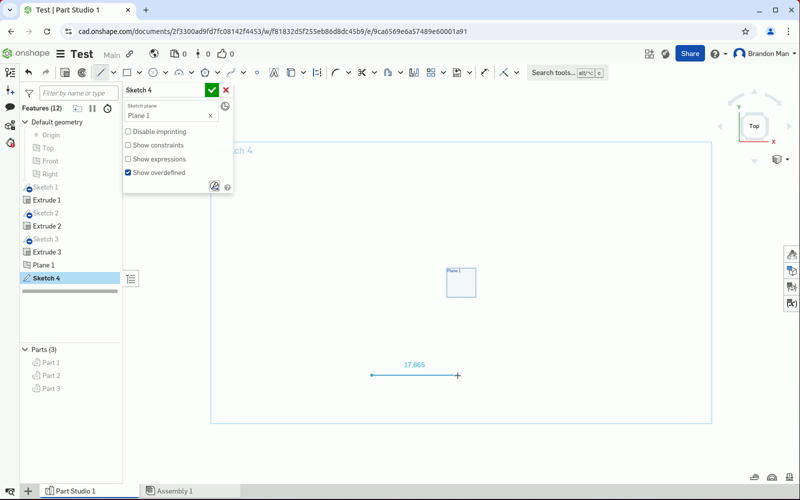
key_down(shift)
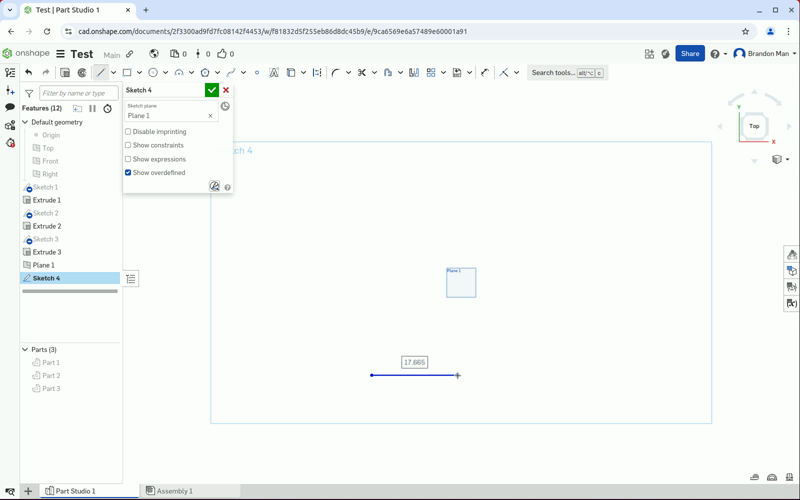
mouse_move(487, 375)
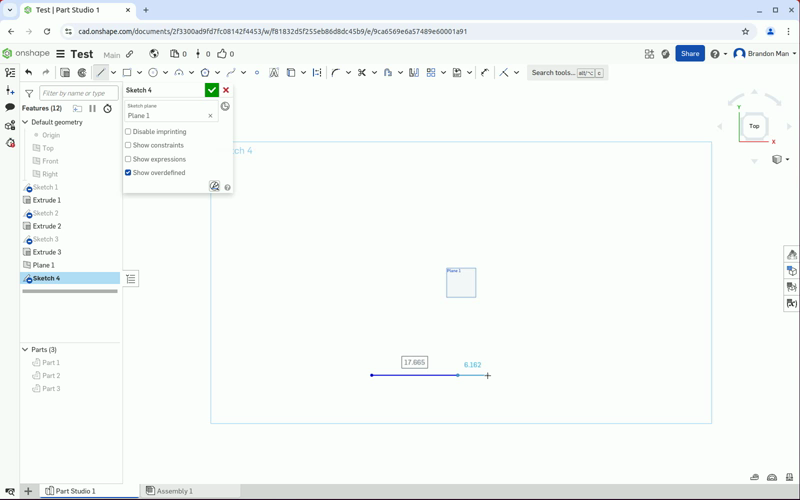
mouse_move(457, 368)
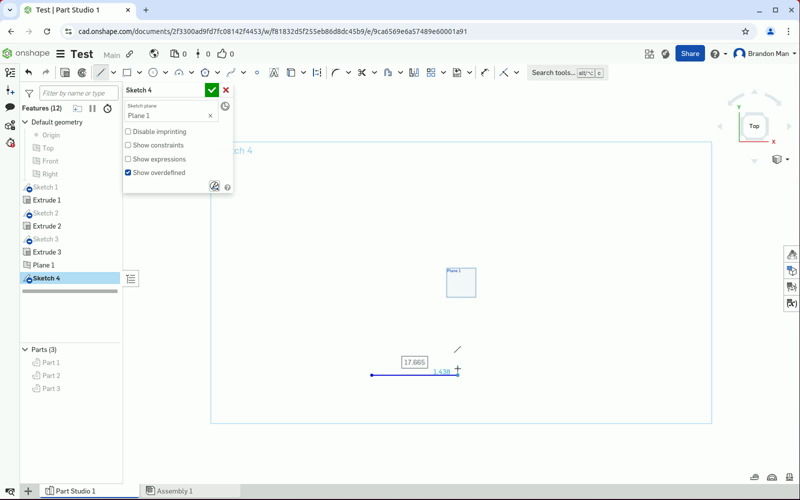
scroll(6)
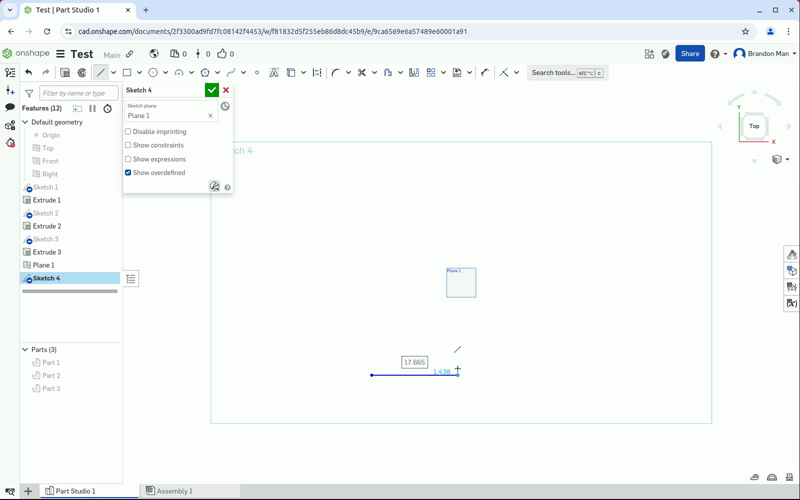
scroll(6)
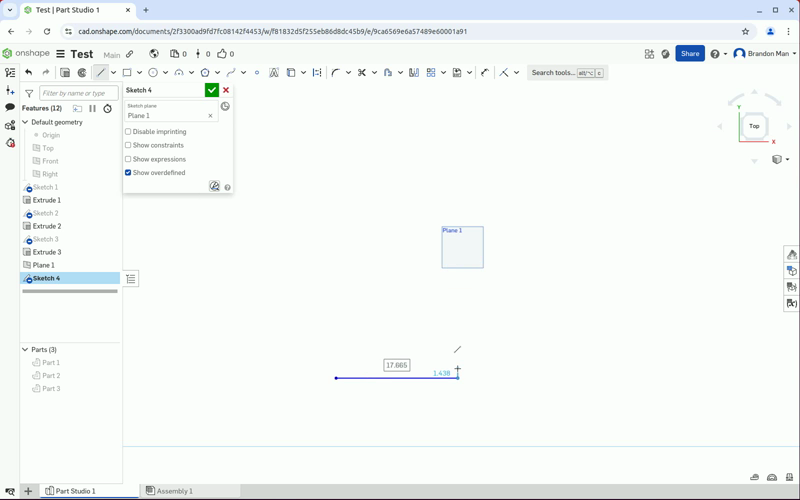
scroll(6)
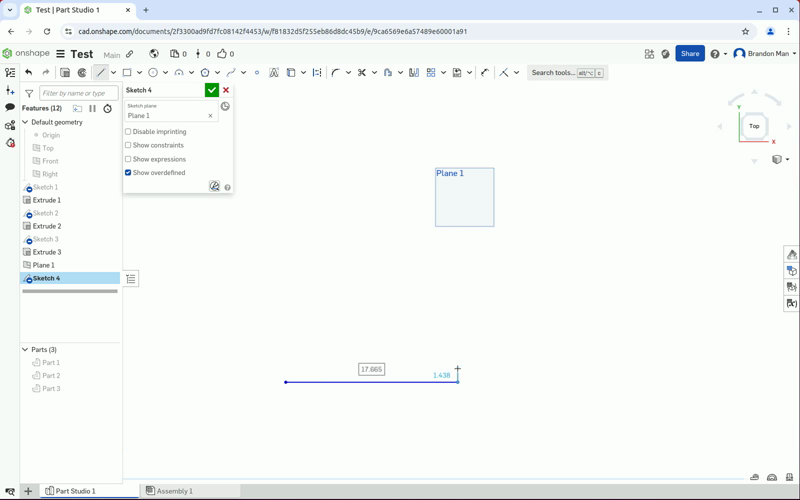
scroll(6)
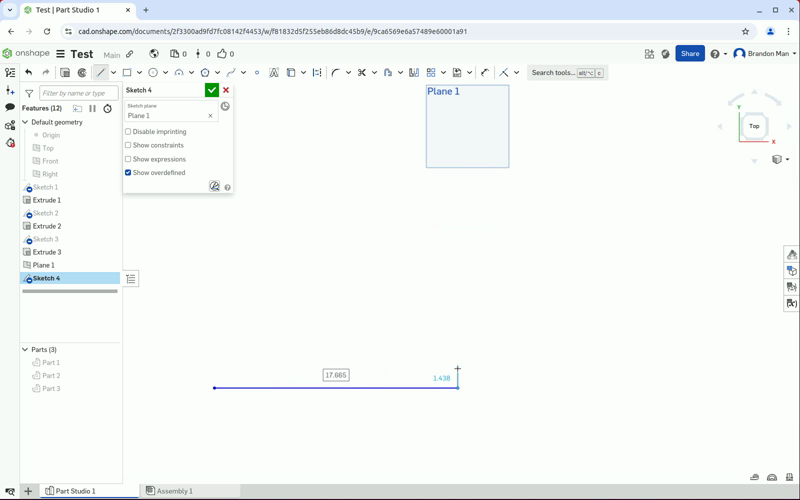
scroll(6)
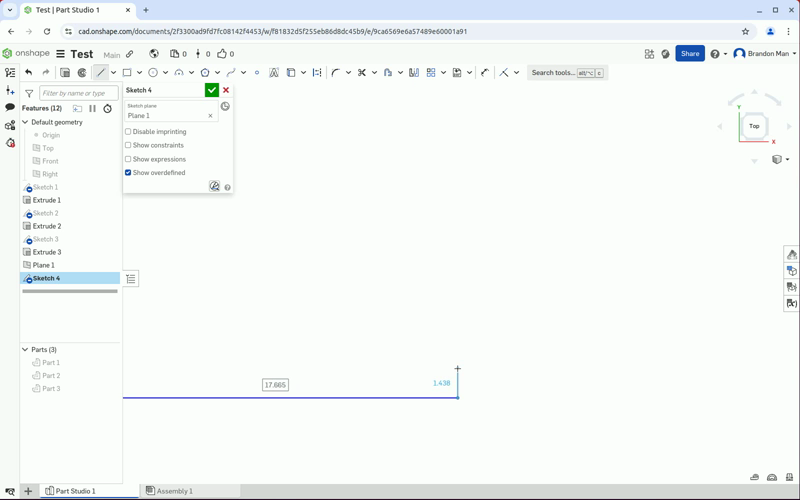
scroll(6)
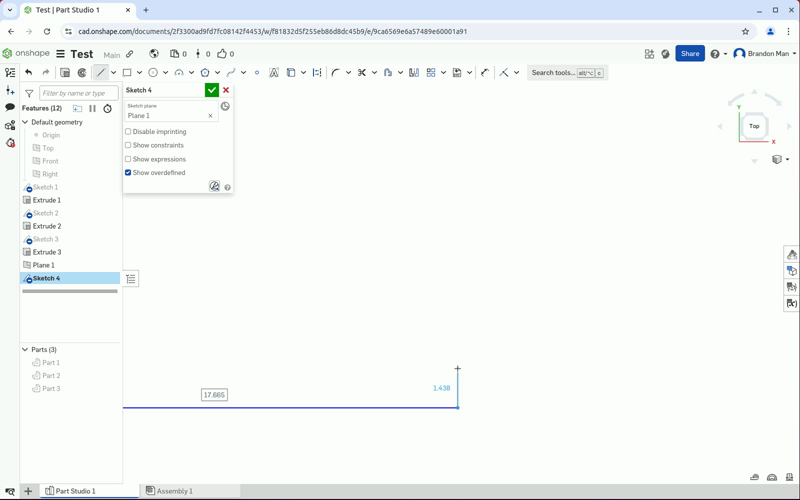
scroll(6)
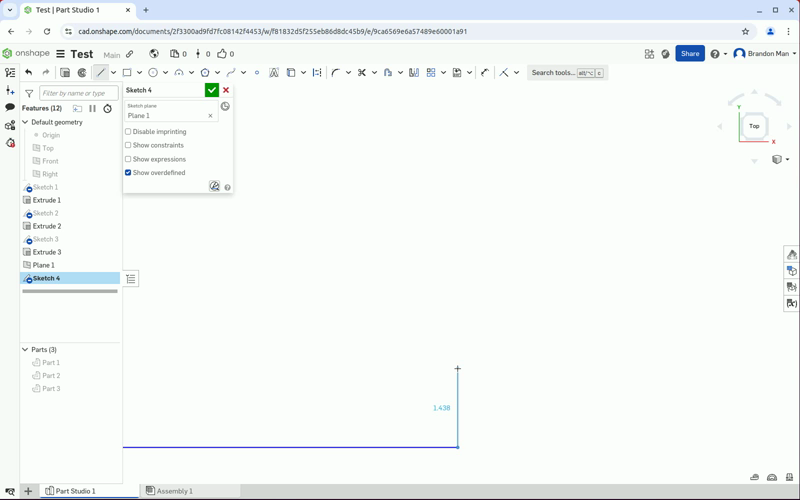
click(457, 368)
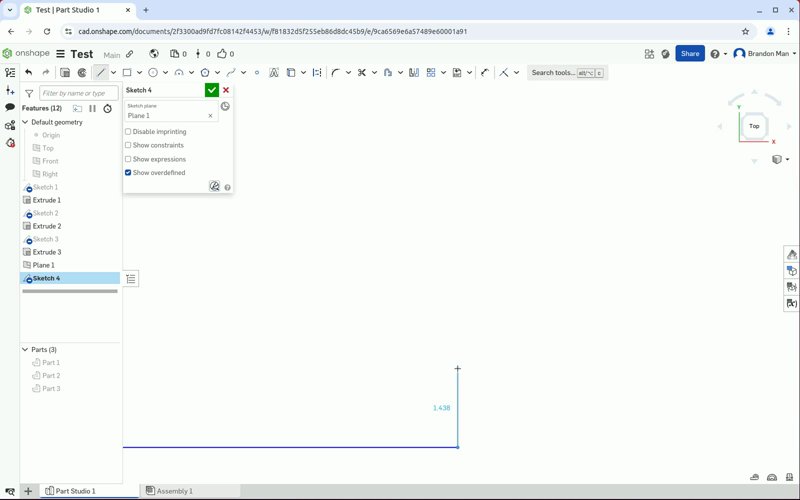
scroll(-6)
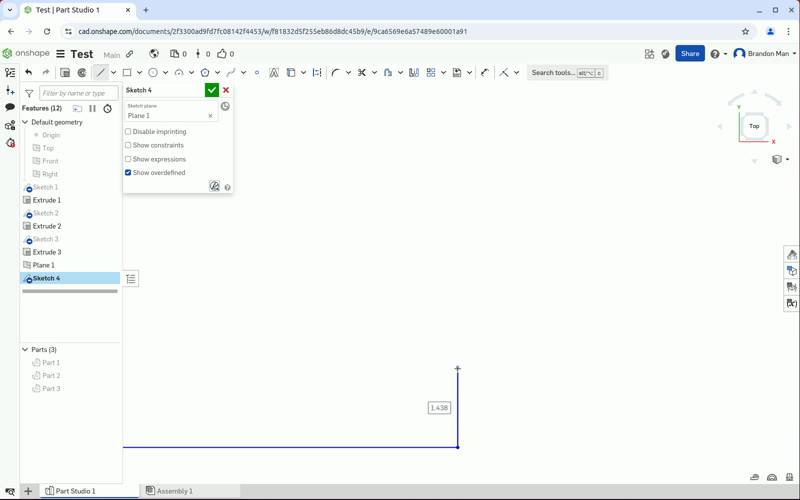
scroll(-6)
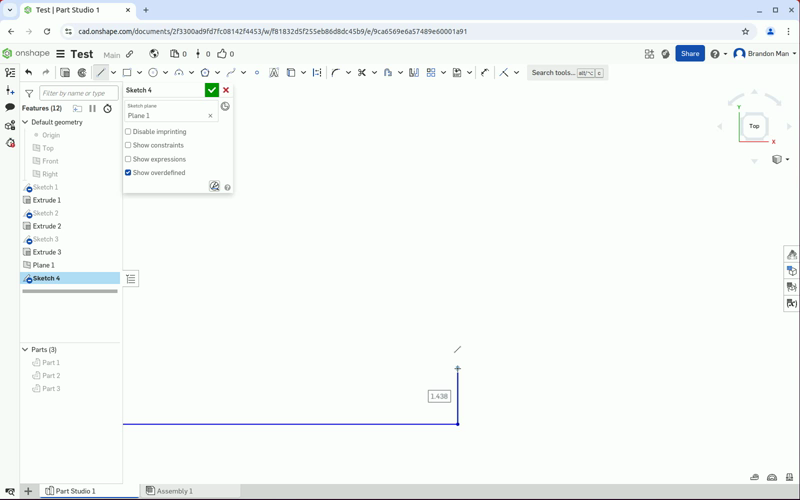
scroll(-6)
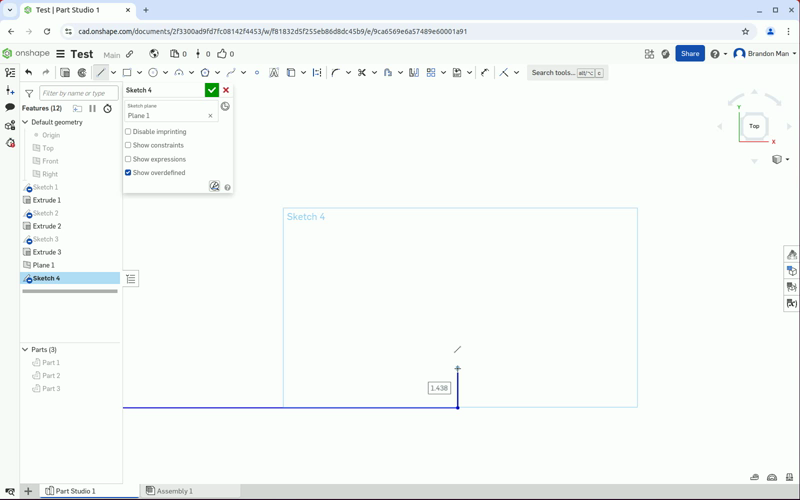
scroll(-6)
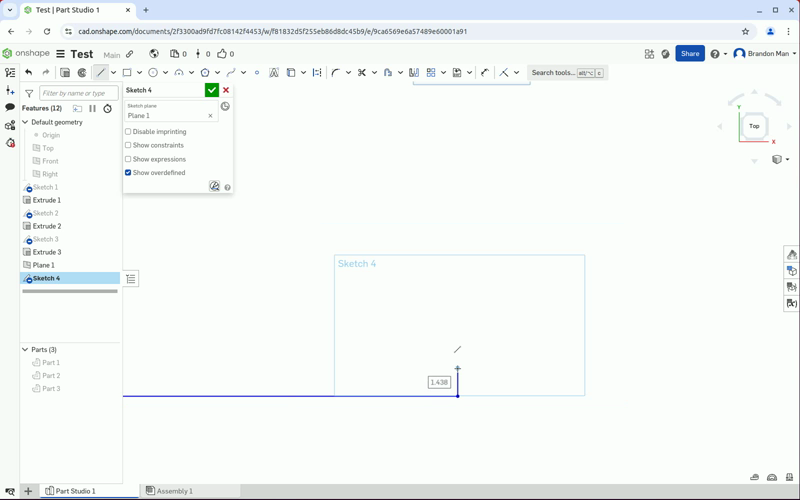
scroll(-6)
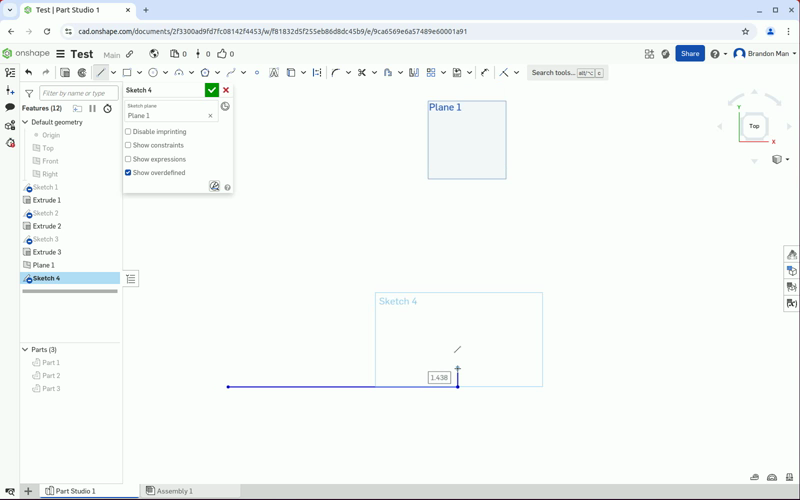
scroll(-6)
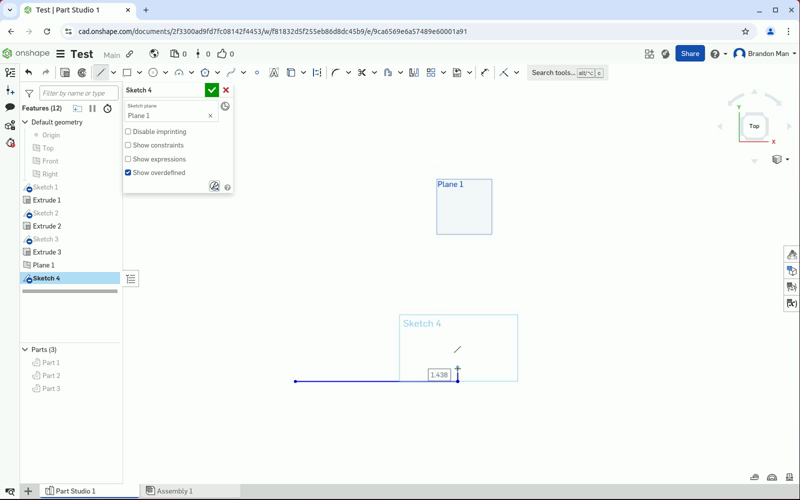
scroll(-6)
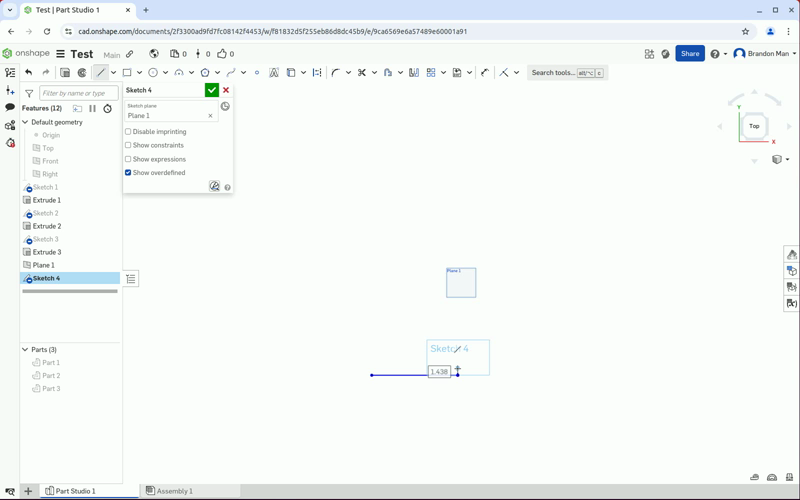
key_up(shift)
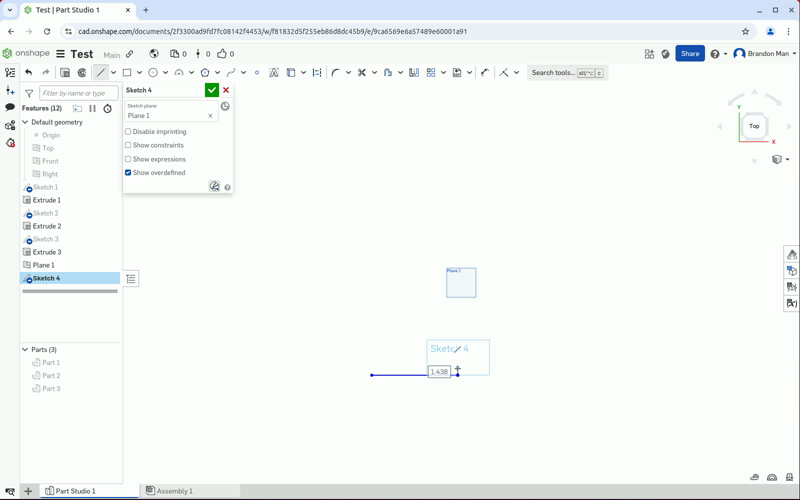
key_down(shift)
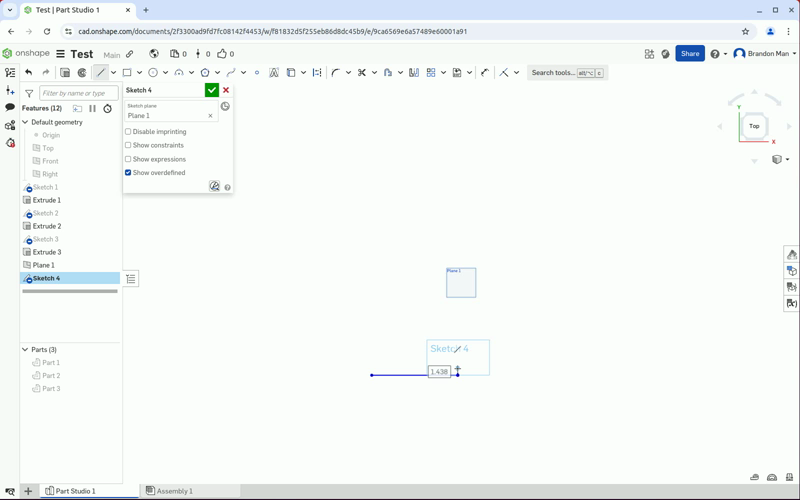
mouse_move(371, 368)
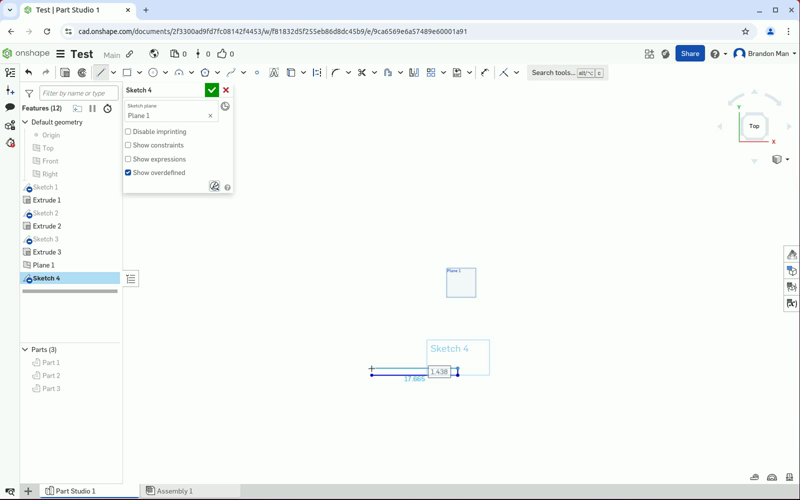
click(371, 368)
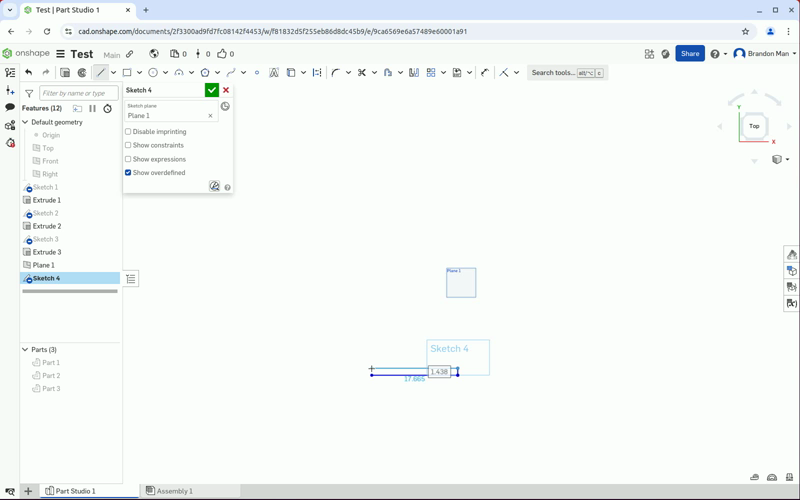
key_up(shift)
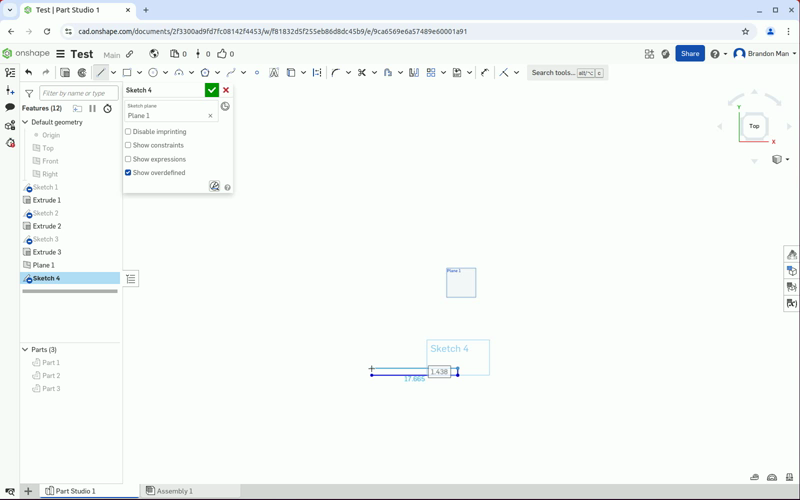
mouse_move(401, 368)
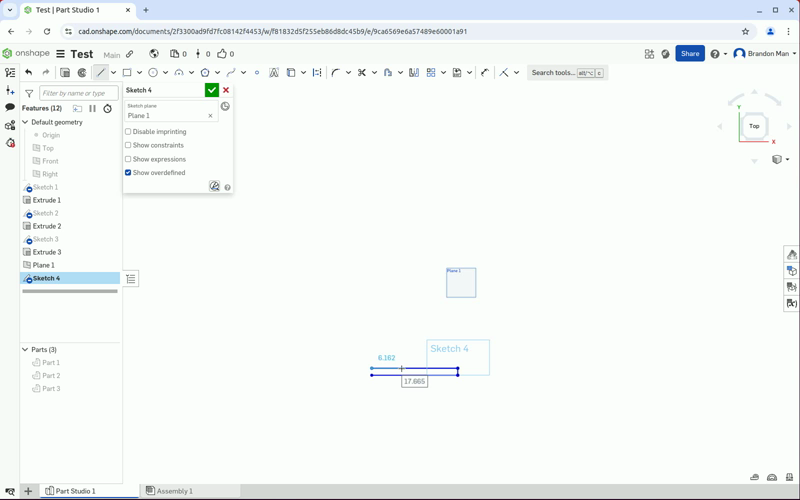
key_down(shift)
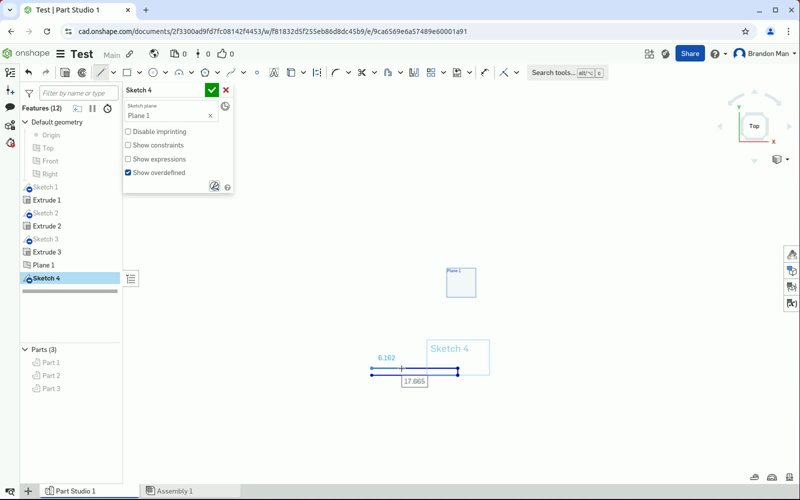
mouse_move(371, 375)
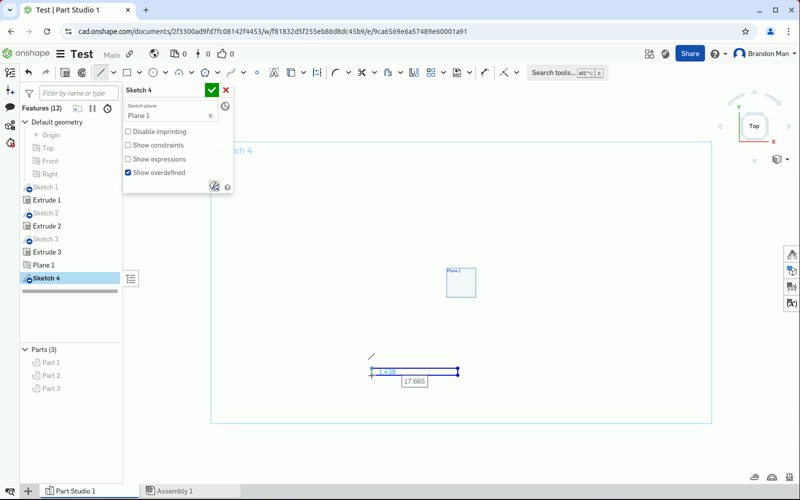
scroll(6)
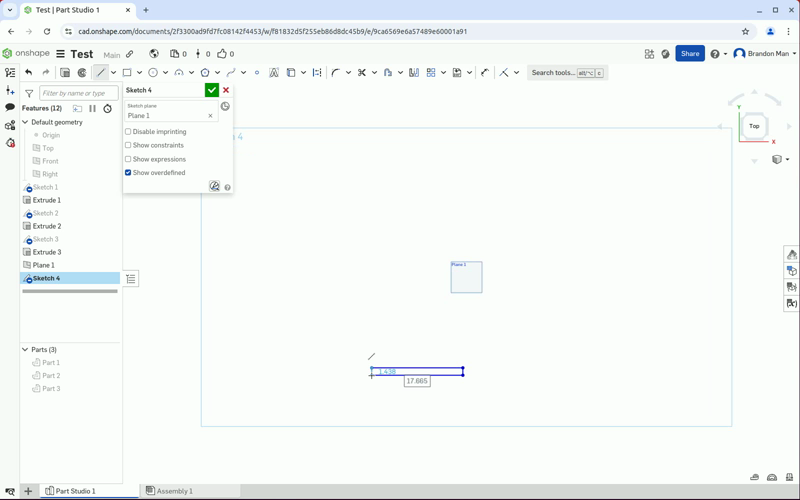
scroll(6)
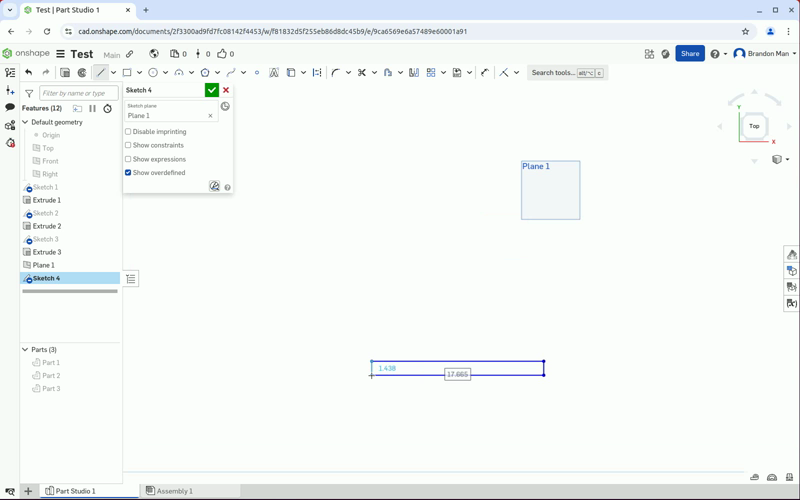
scroll(6)
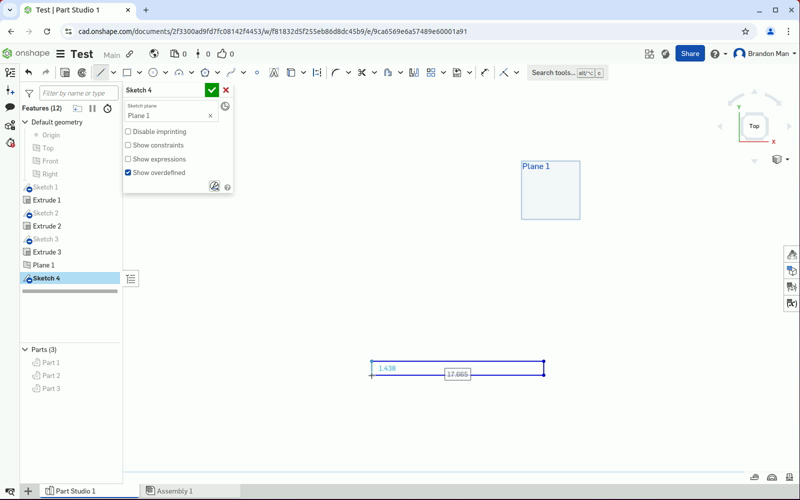
scroll(6)
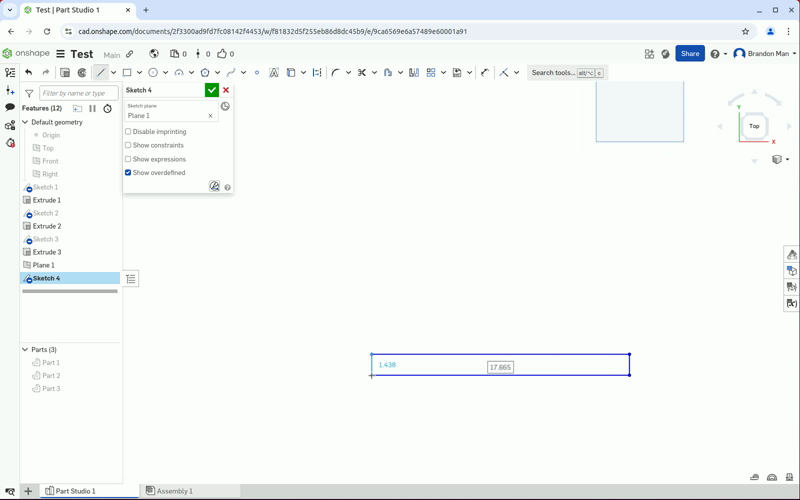
scroll(6)
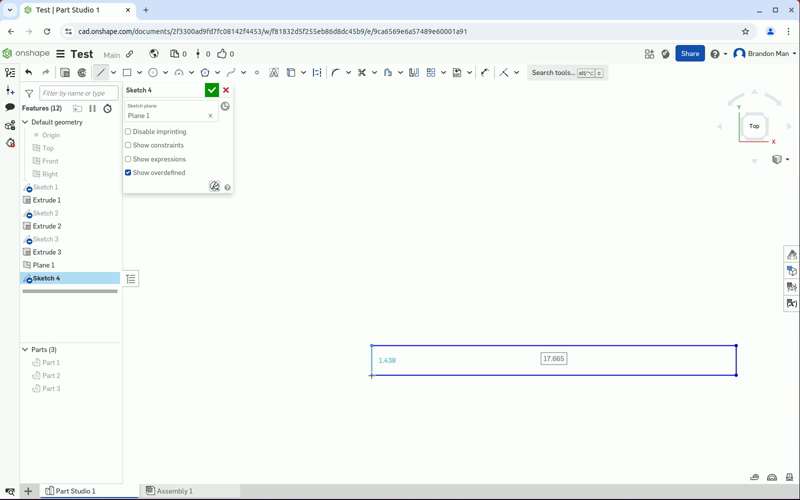
scroll(6)
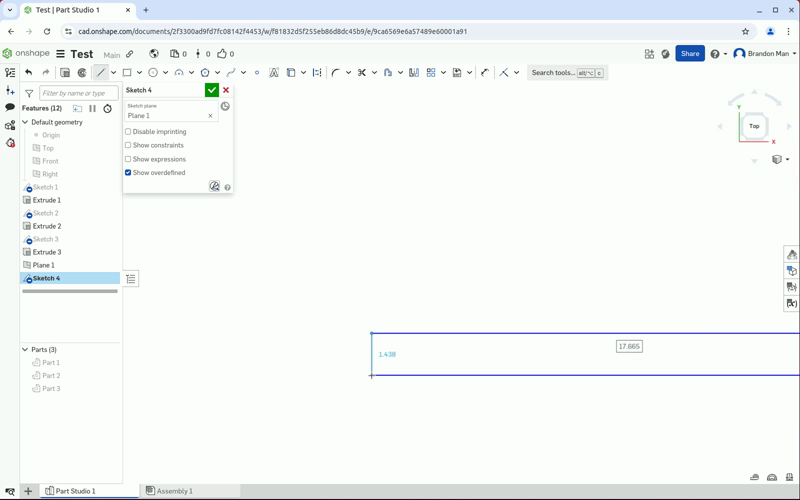
scroll(6)
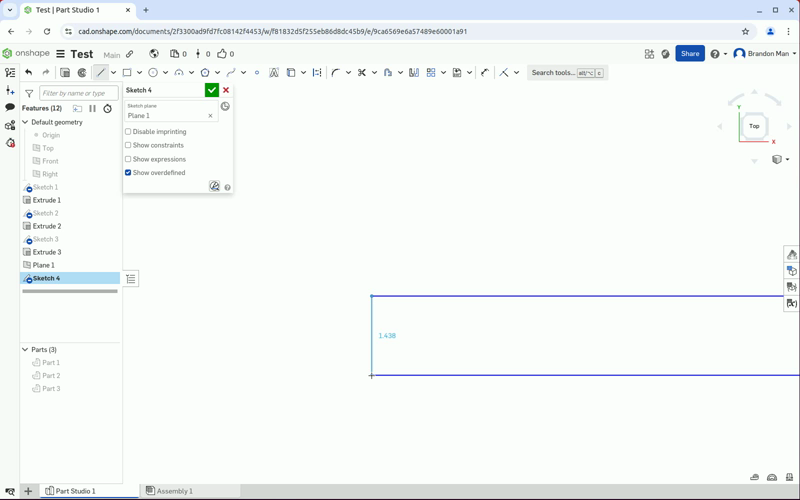
key_up(shift)
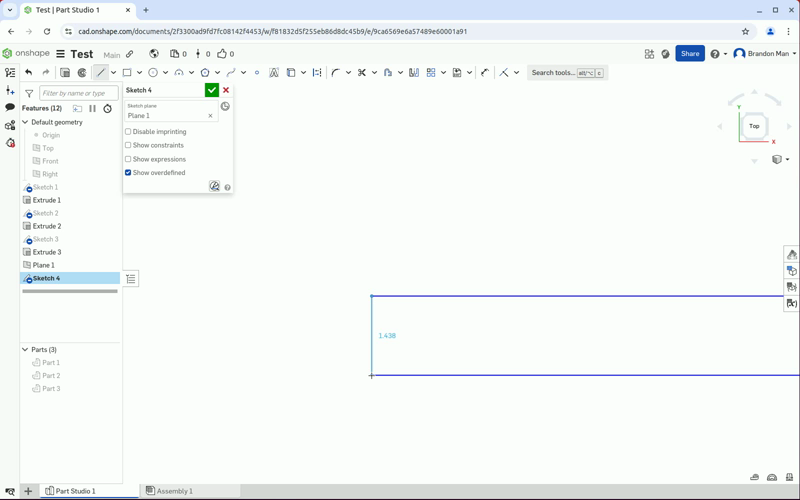
click(371, 375)
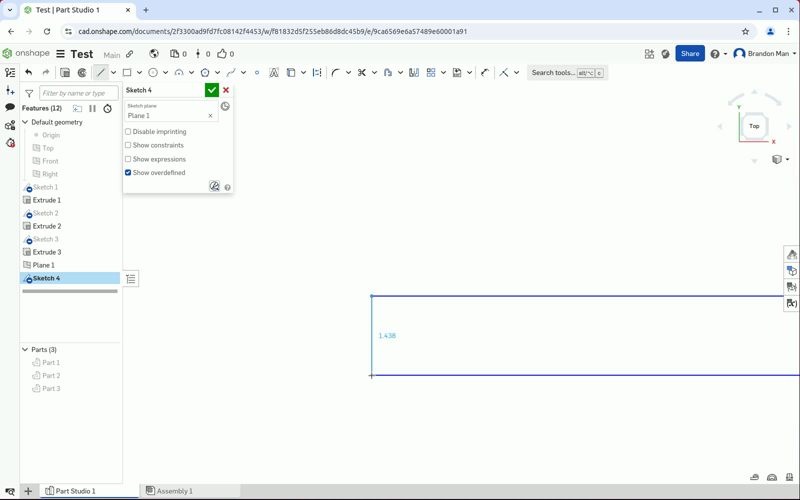
scroll(-6)
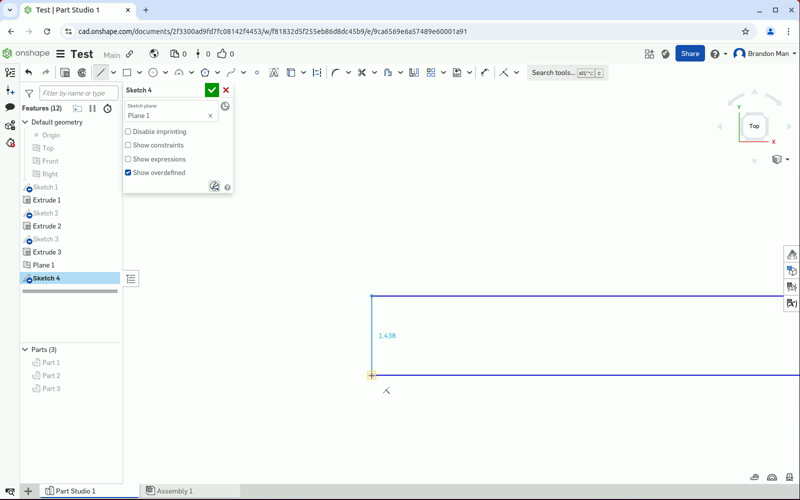
scroll(-6)
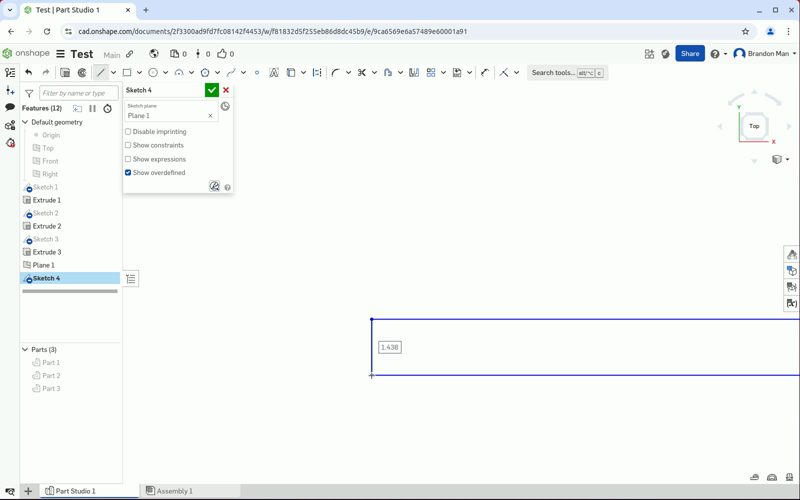
scroll(-6)
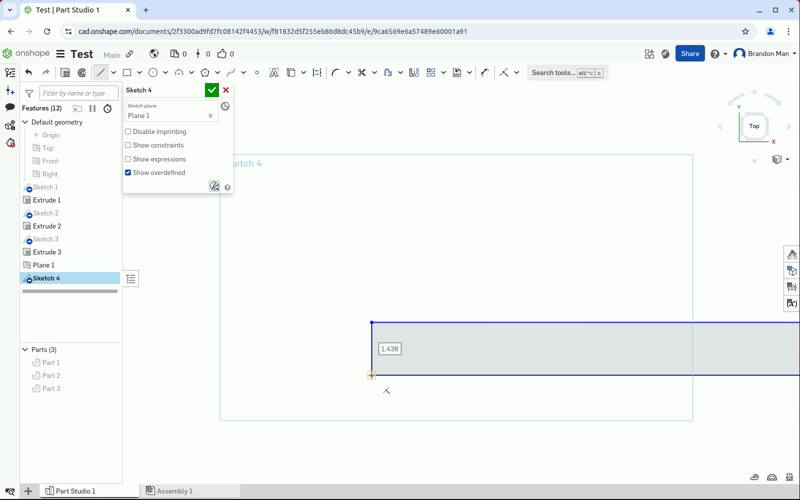
scroll(-6)
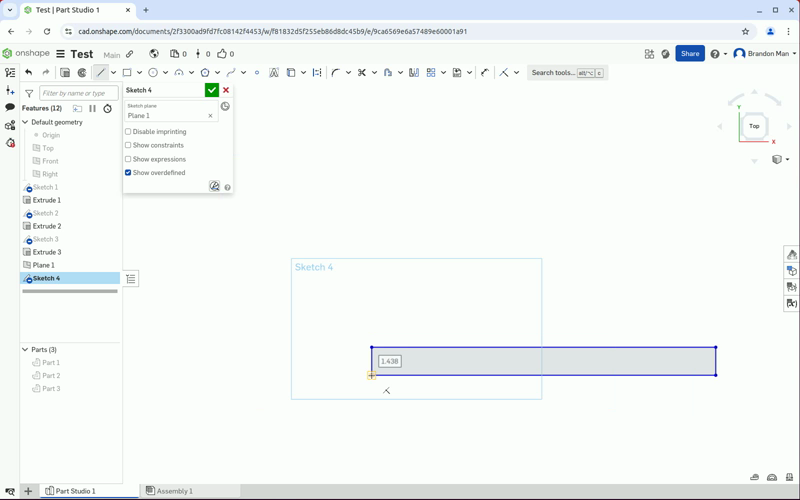
scroll(-6)
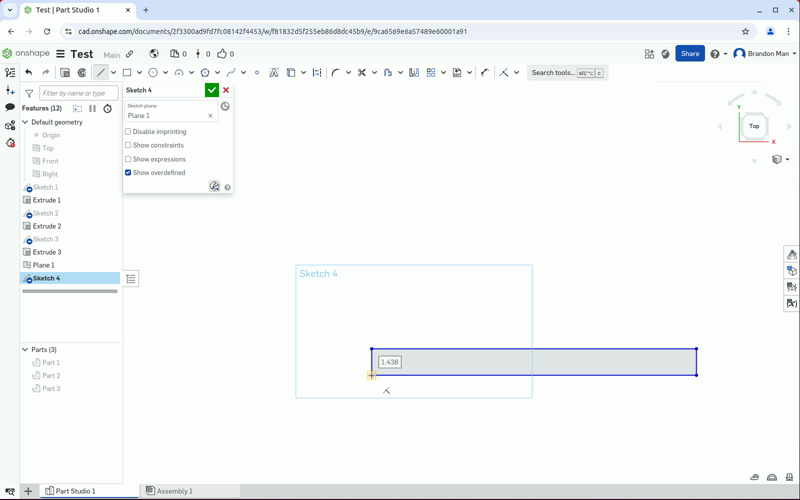
scroll(-6)
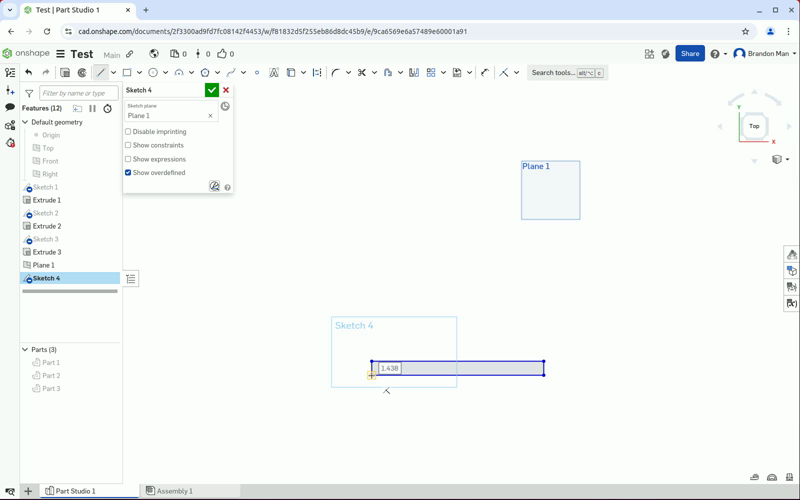
scroll(-6)
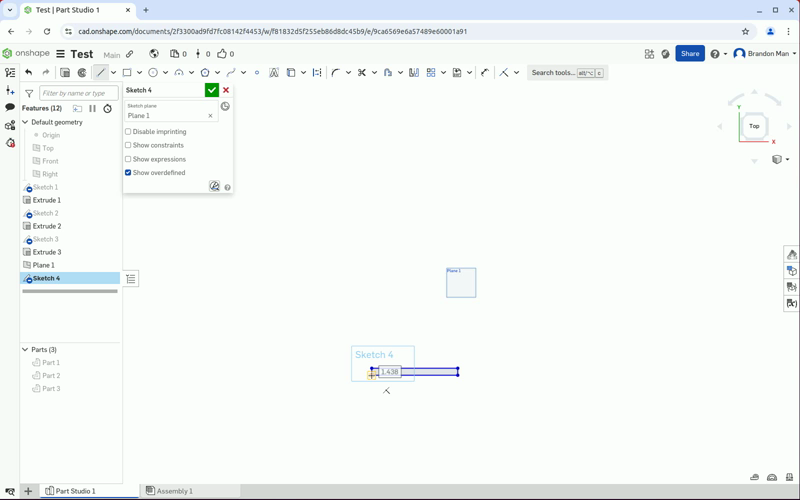
key(esc)
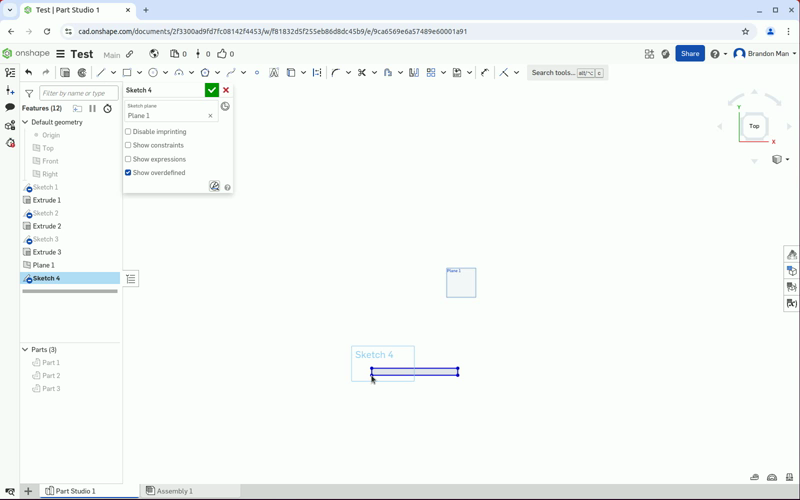
mouse_move(438, 373)
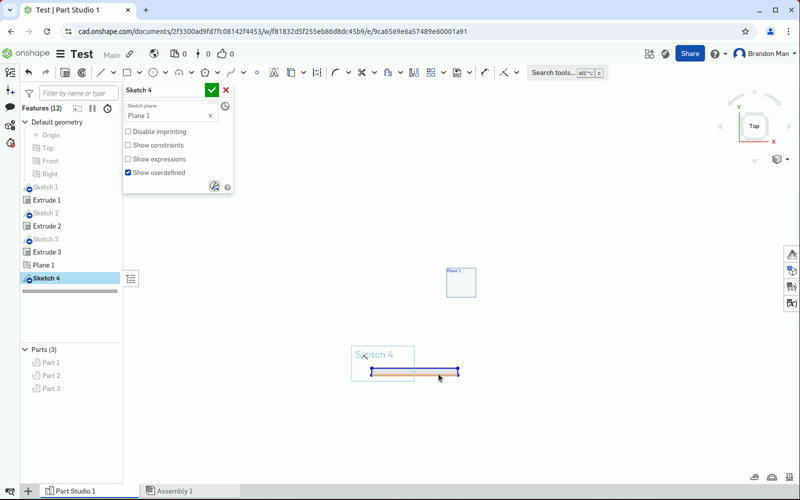
scroll(6)
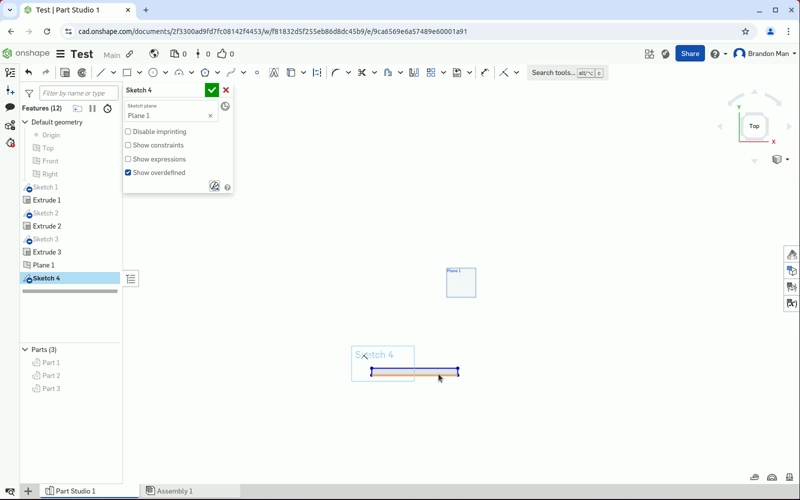
scroll(6)
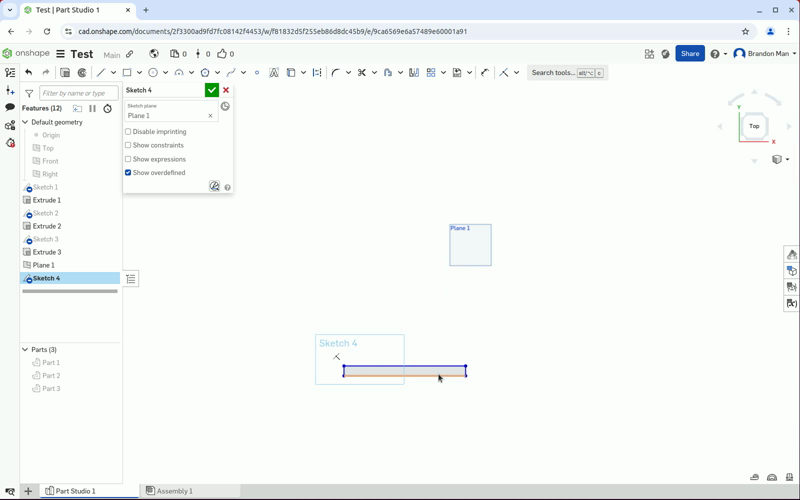
scroll(6)
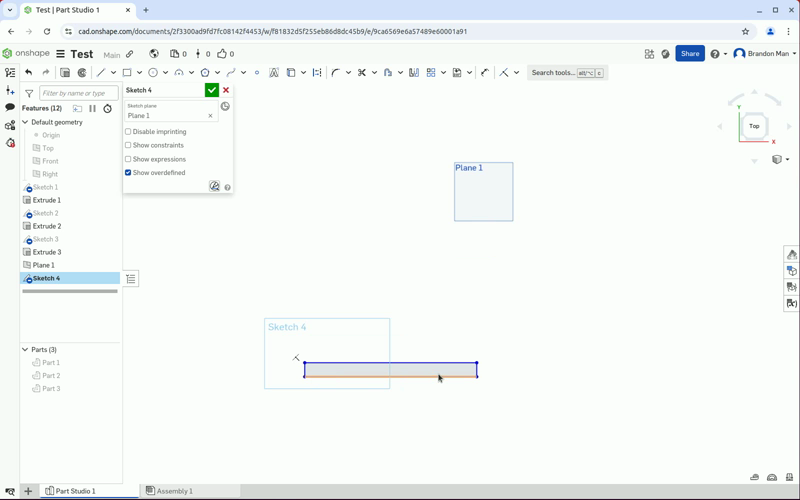
scroll(6)
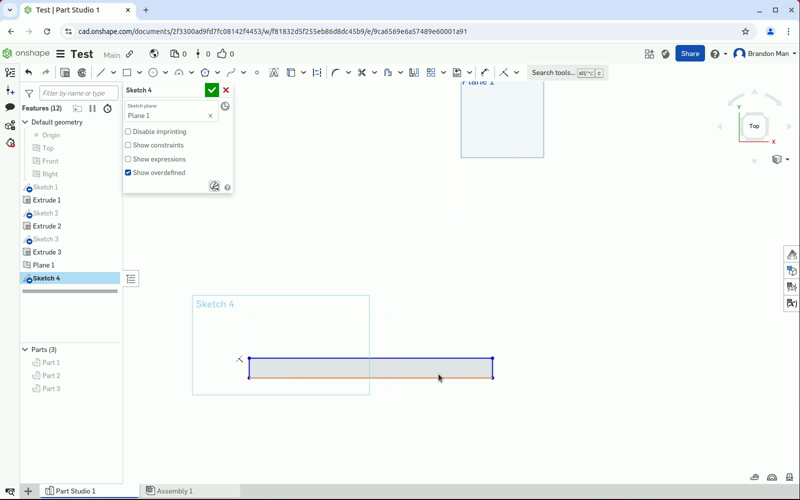
scroll(6)
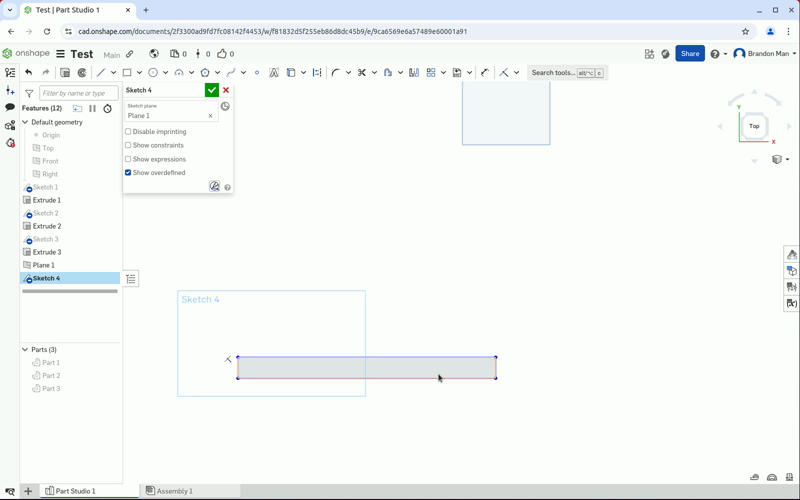
scroll(6)
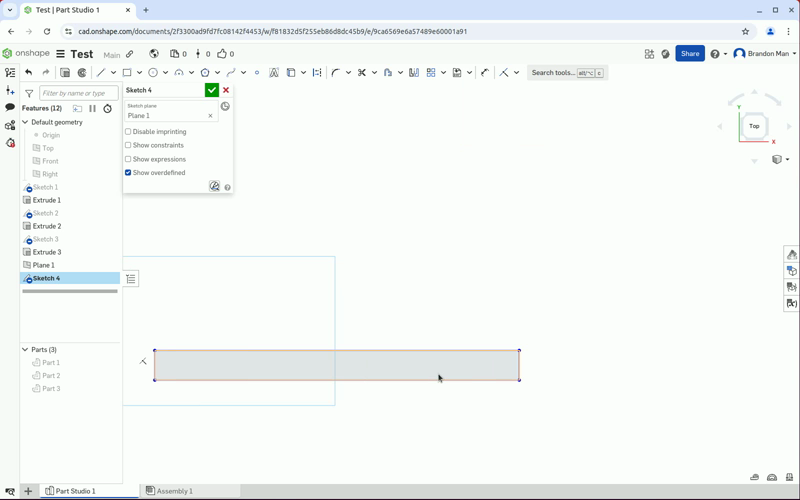
scroll(6)
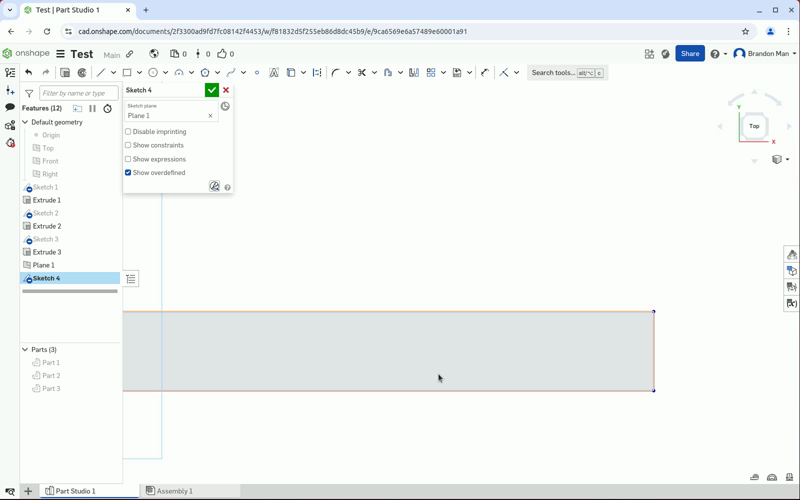
click(438, 373)
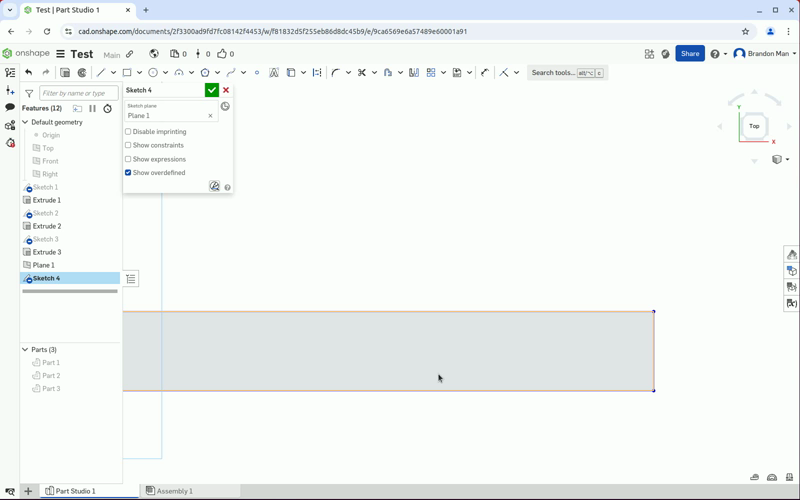
scroll(-6)
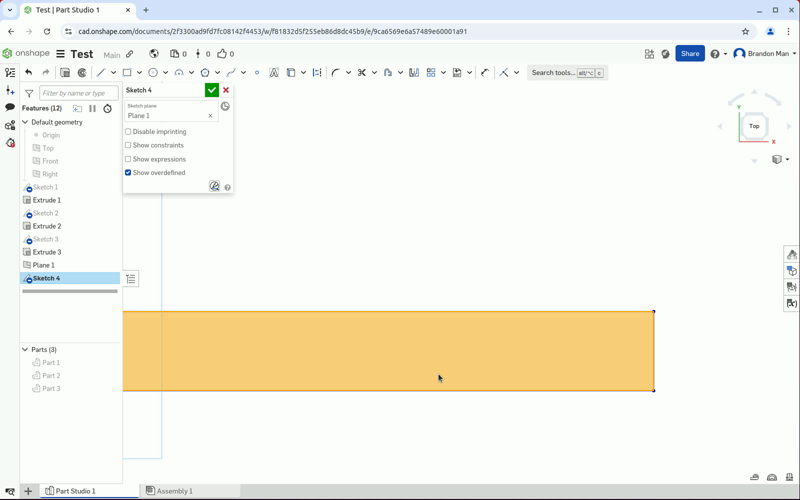
scroll(-6)
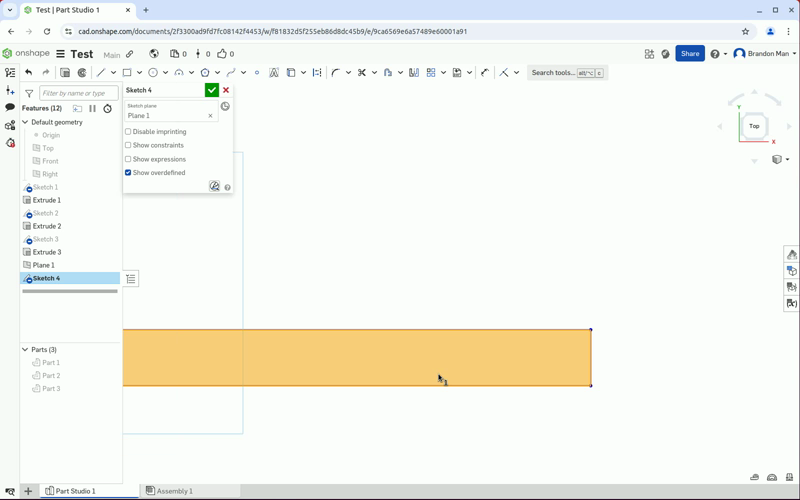
scroll(-6)
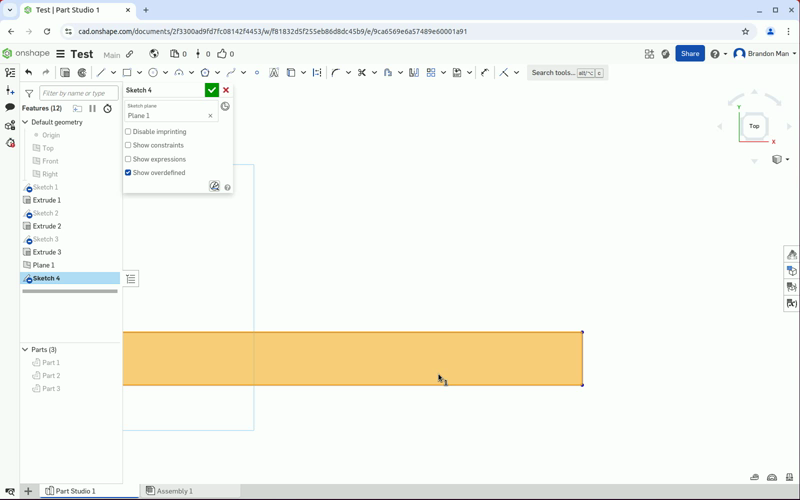
scroll(-6)
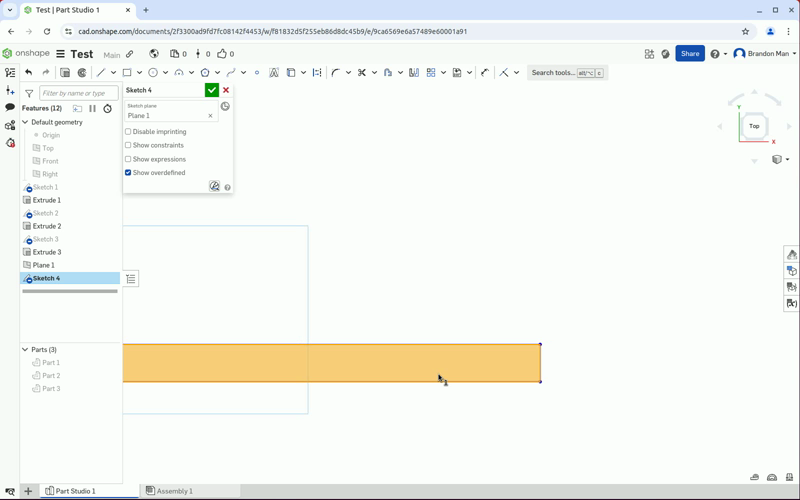
scroll(-6)
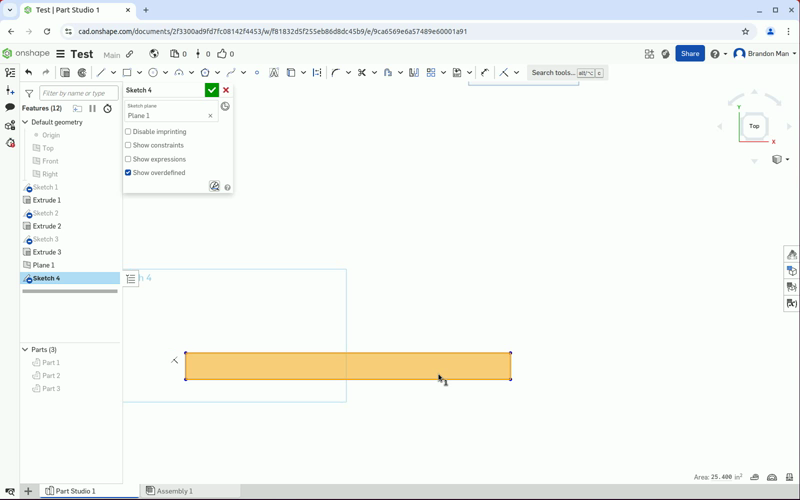
scroll(-6)
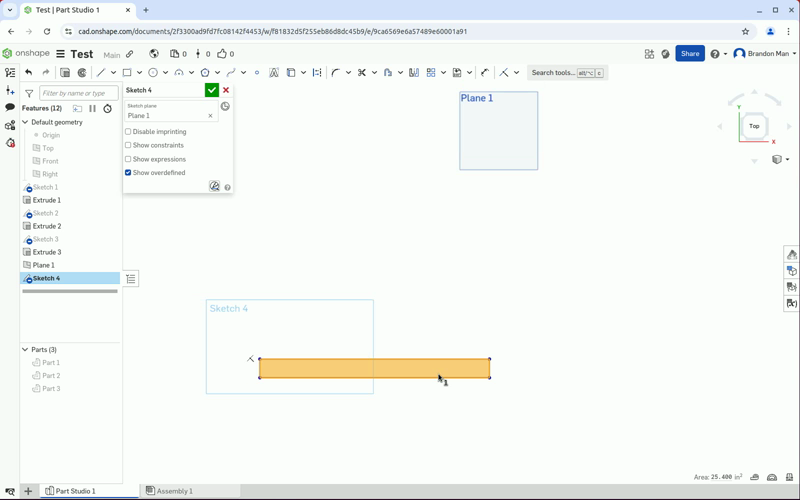
scroll(-6)
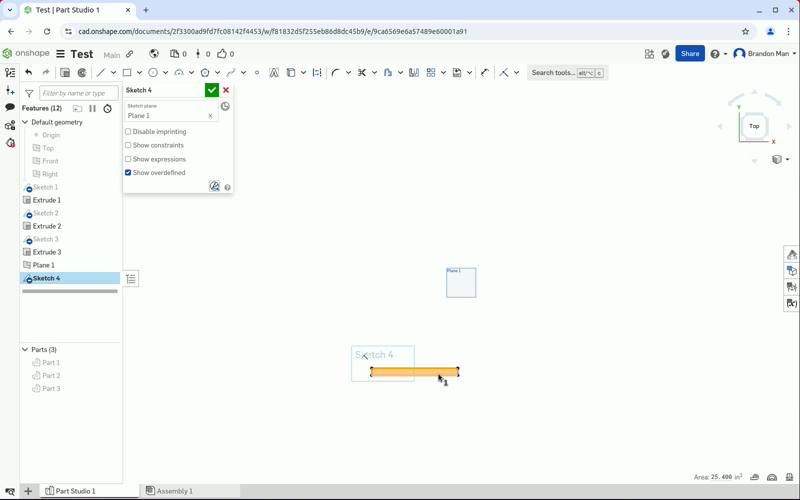
mouse_move(73, 352)
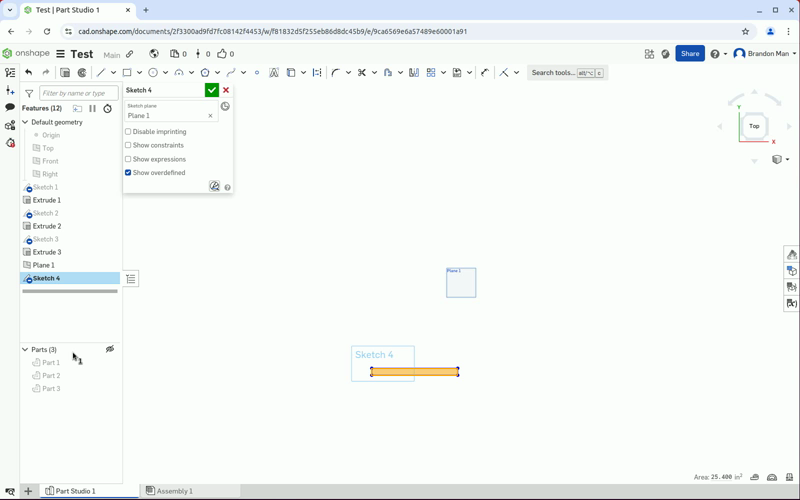
key(shift+y)
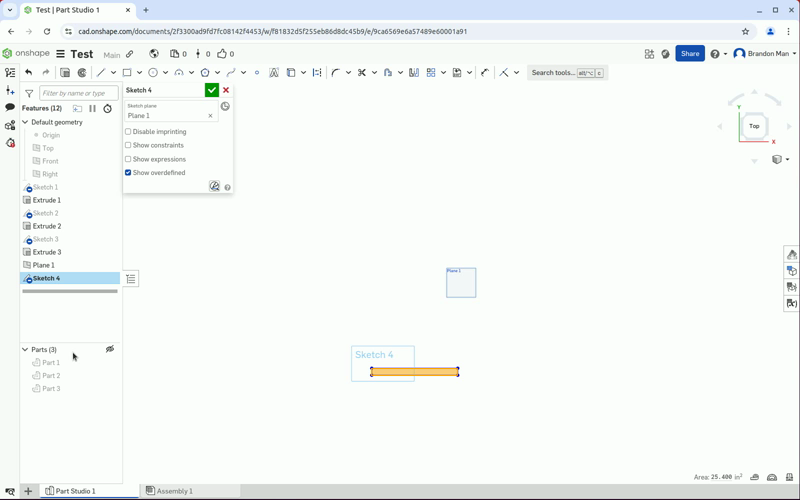
key(shift+e)
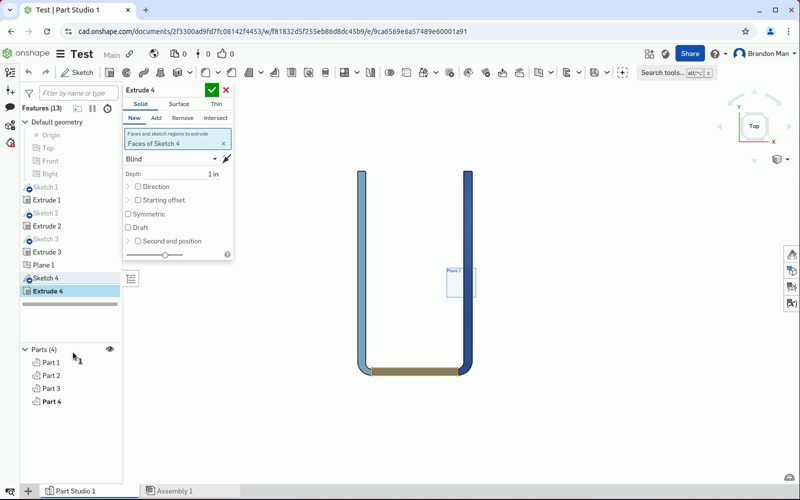
mouse_move(143, 106)
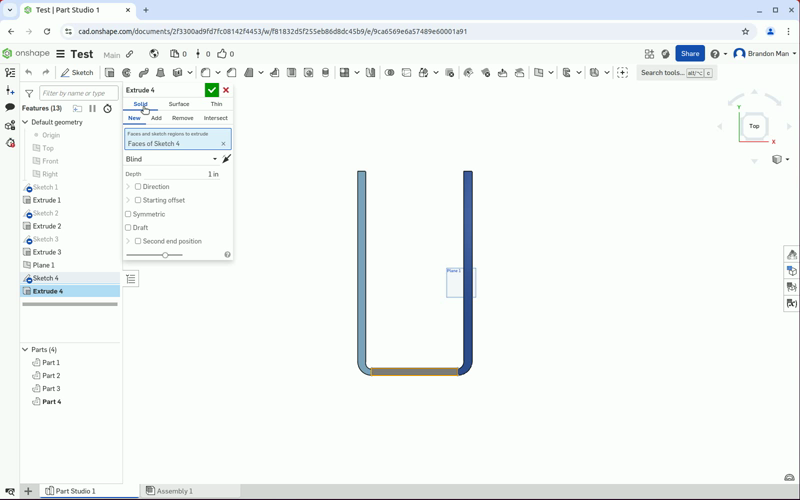
click(143, 106)
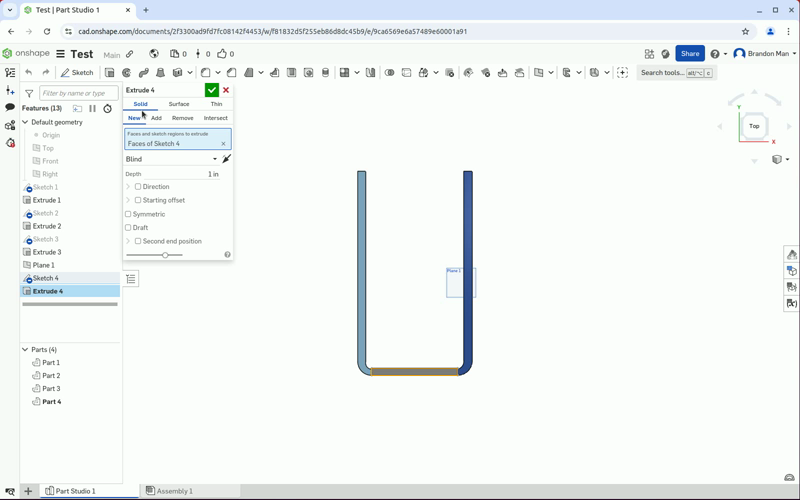
mouse_move(137, 120)
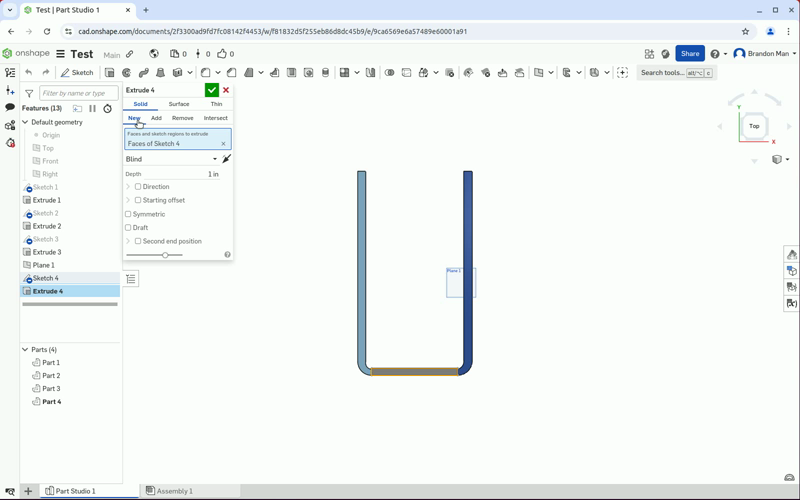
click(137, 120)
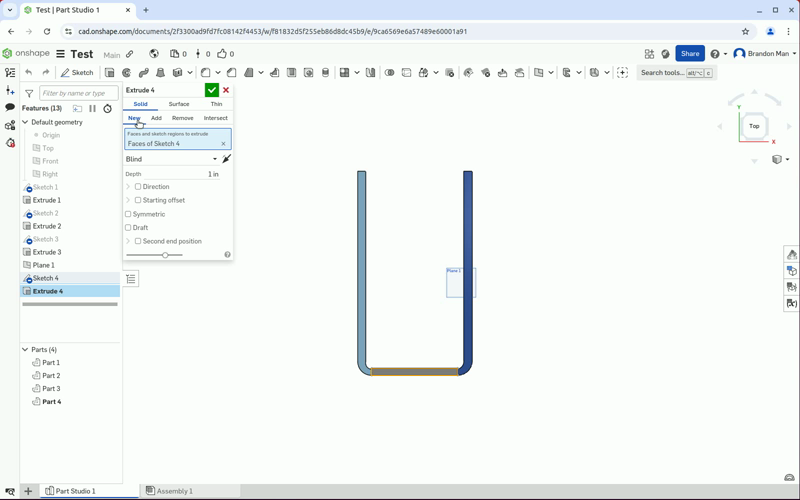
key(tab, 4)
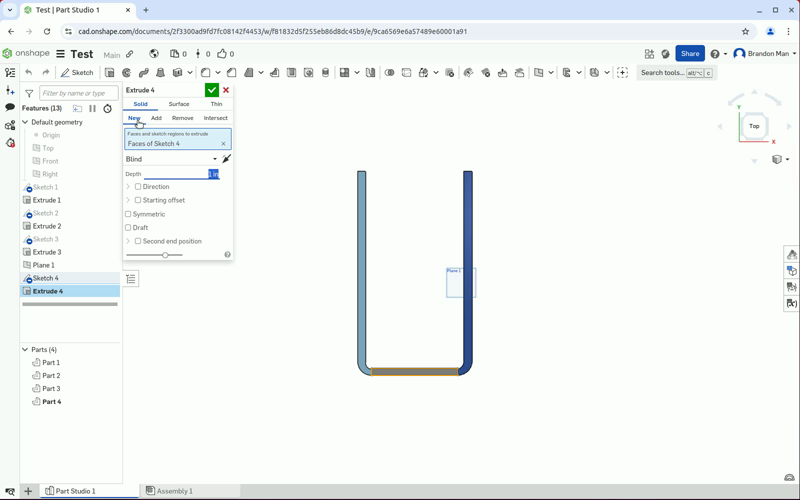
text(1.204)
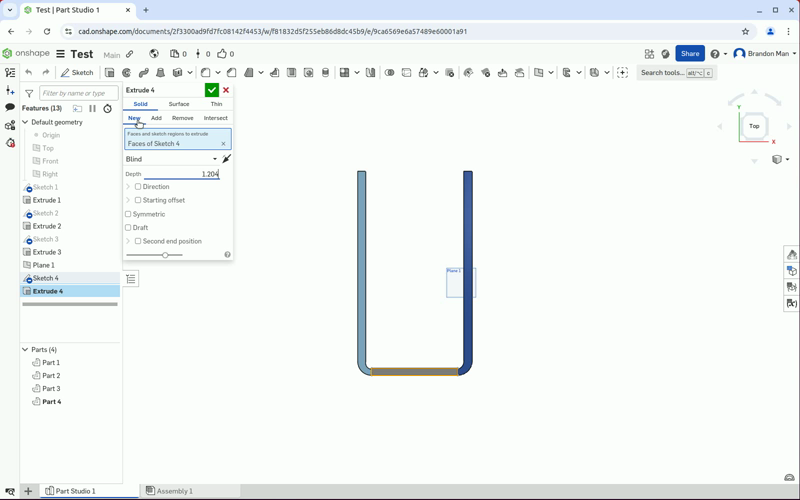
key(enter)
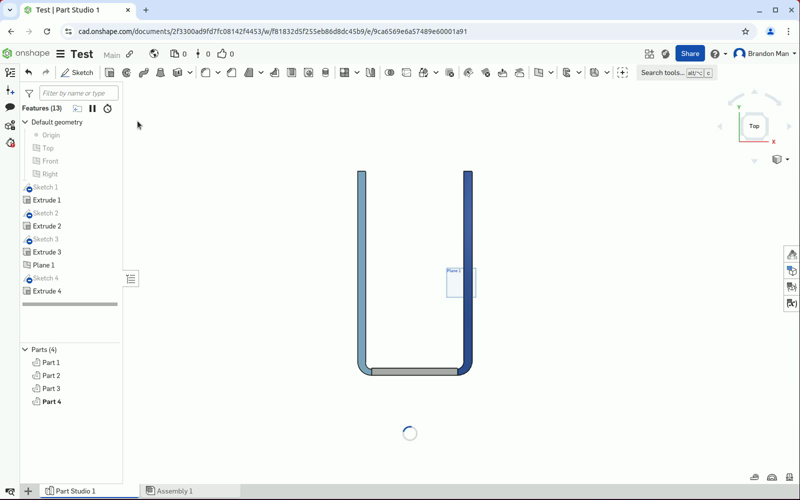
key(shift+h)
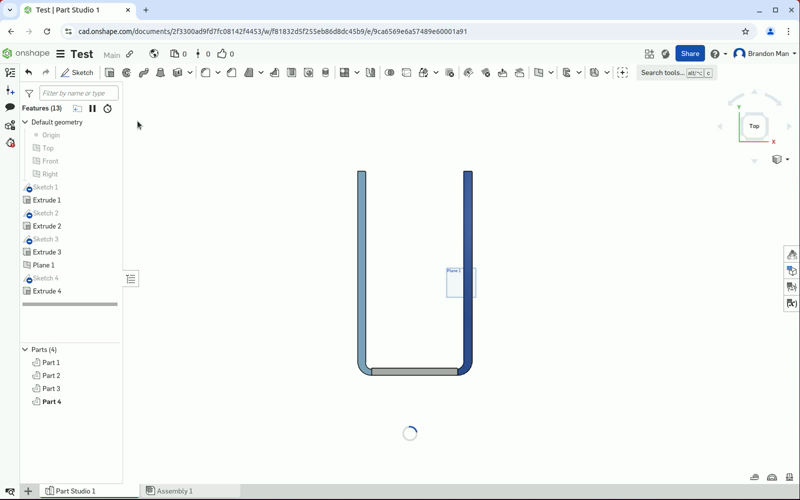
key(shift+h)
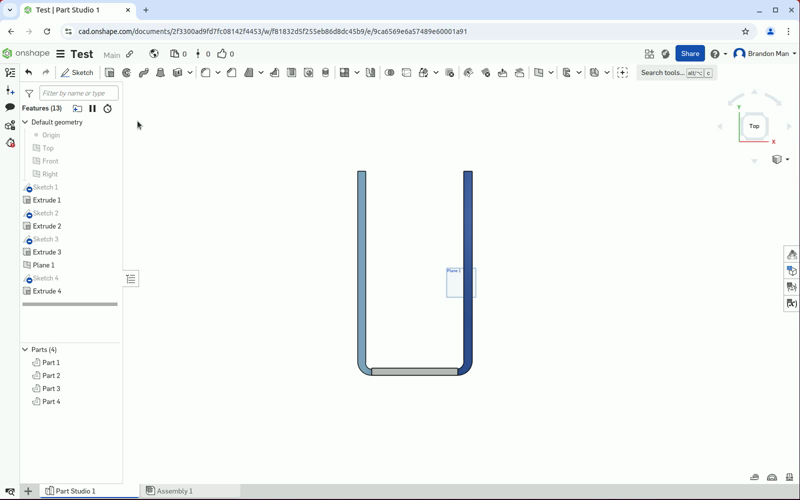
mouse_move(73, 189)
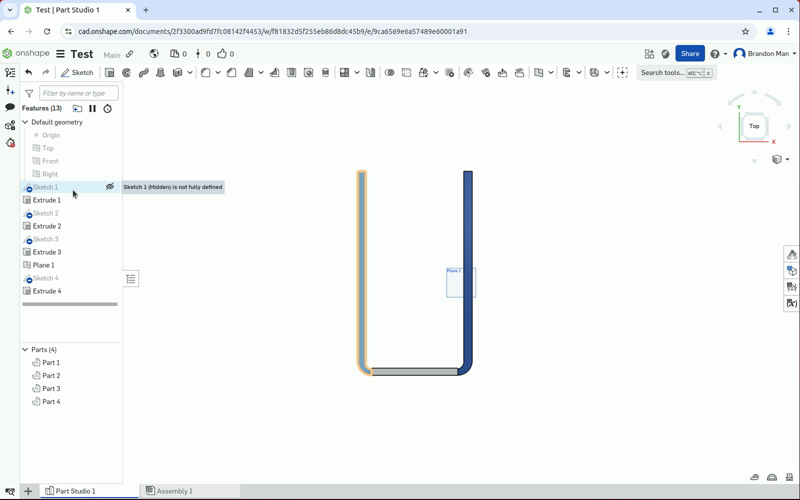
click(73, 189)
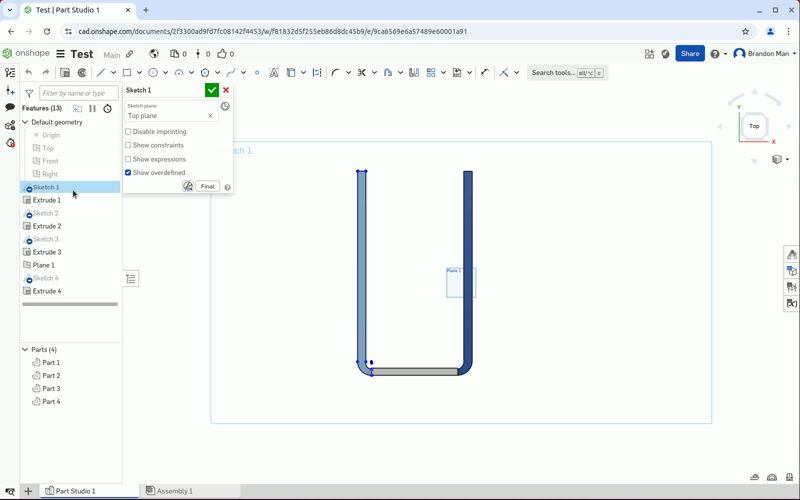
mouse_move(229, 92)
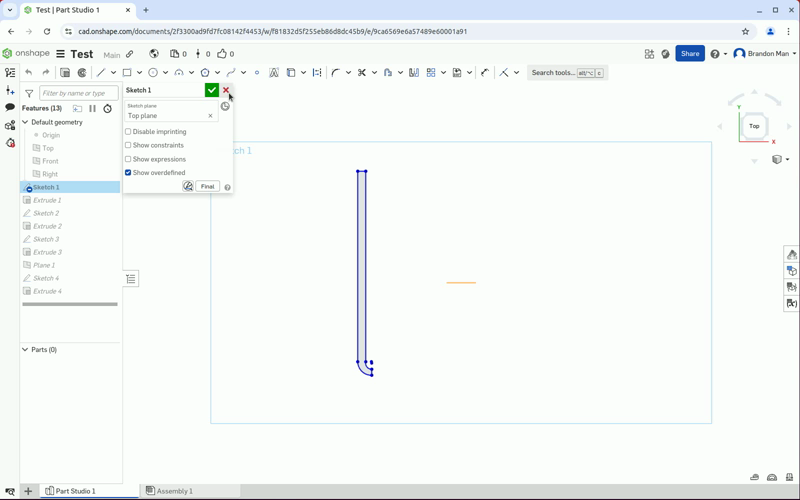
click(229, 92)
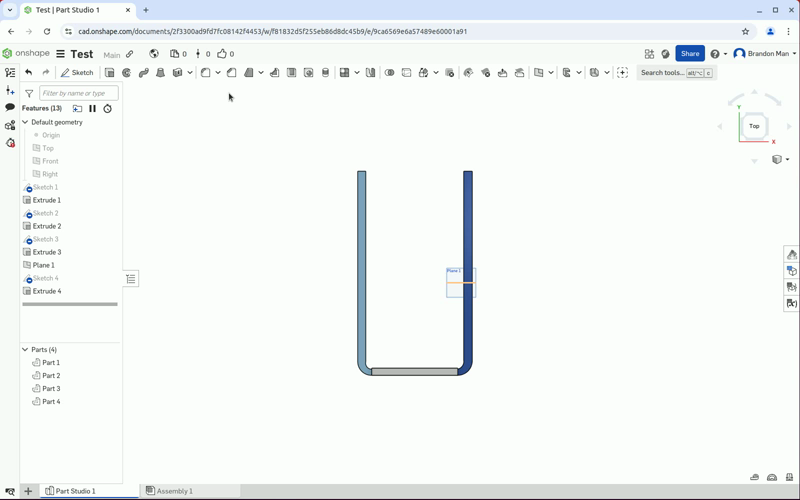
mouse_move(73, 352)
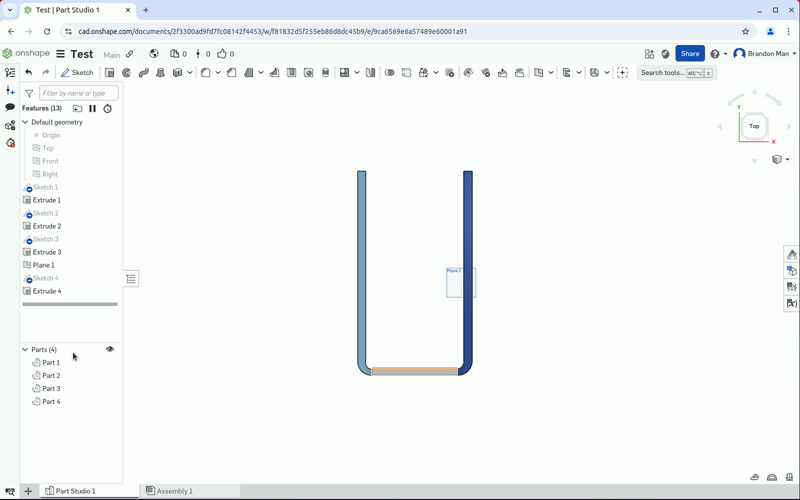
key(y)
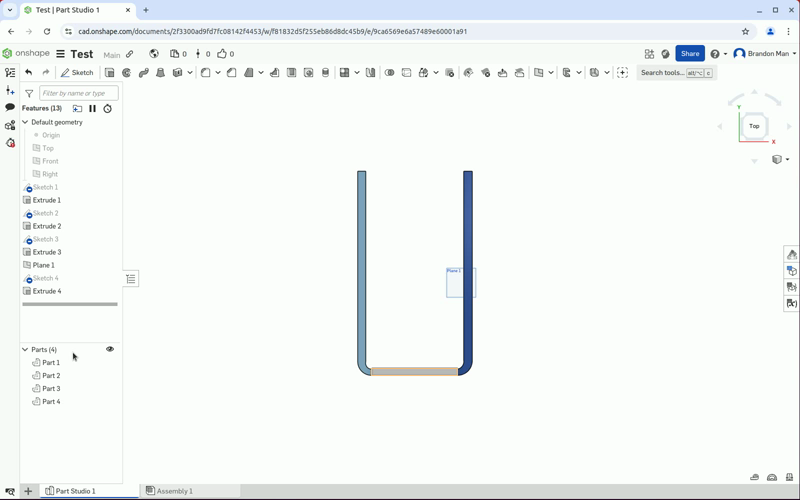
key(shift+p)
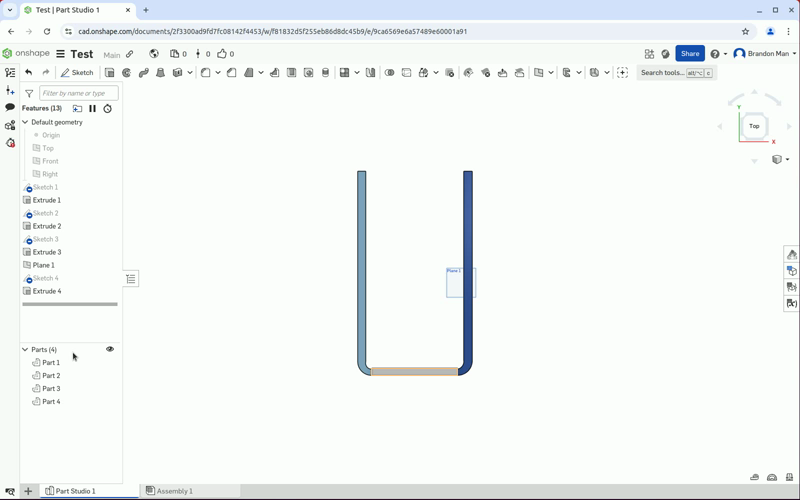
key(space)
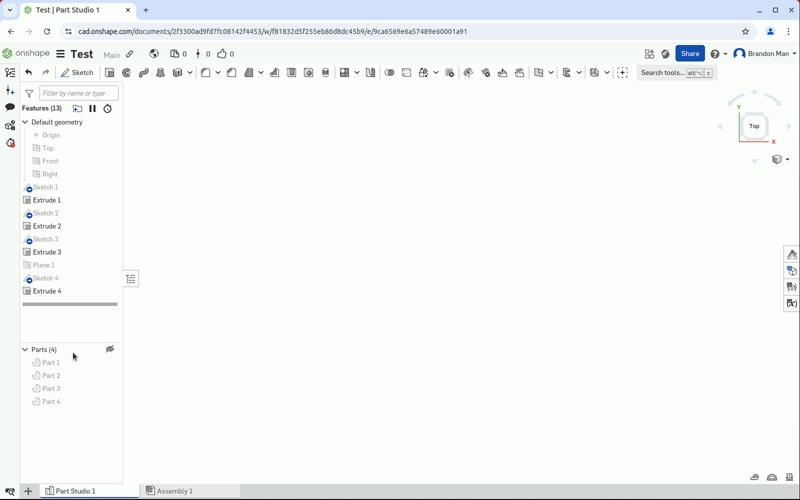
key_down(shift)
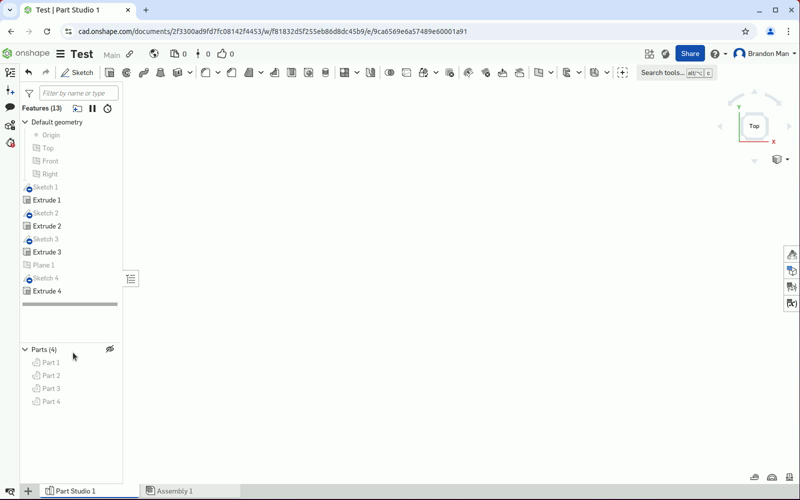
key(up)
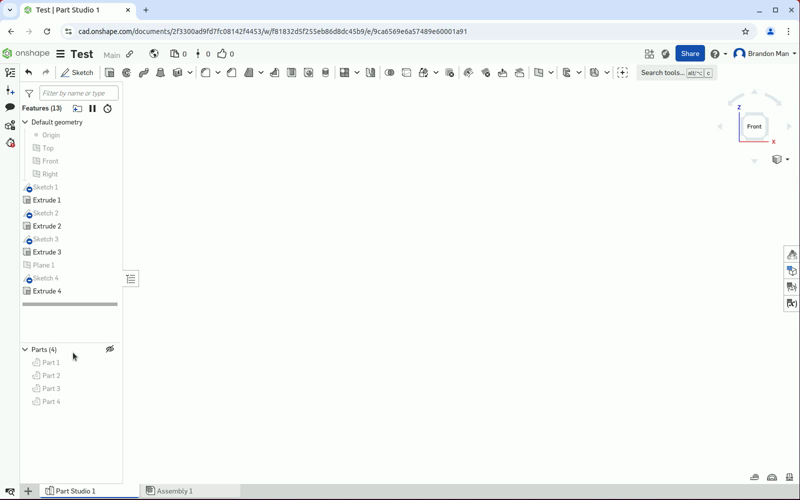
key_up(shift)
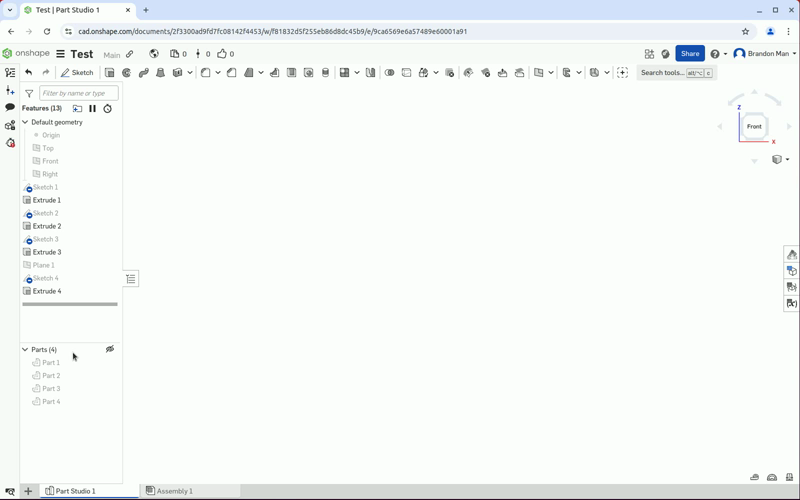
mouse_move(73, 352)
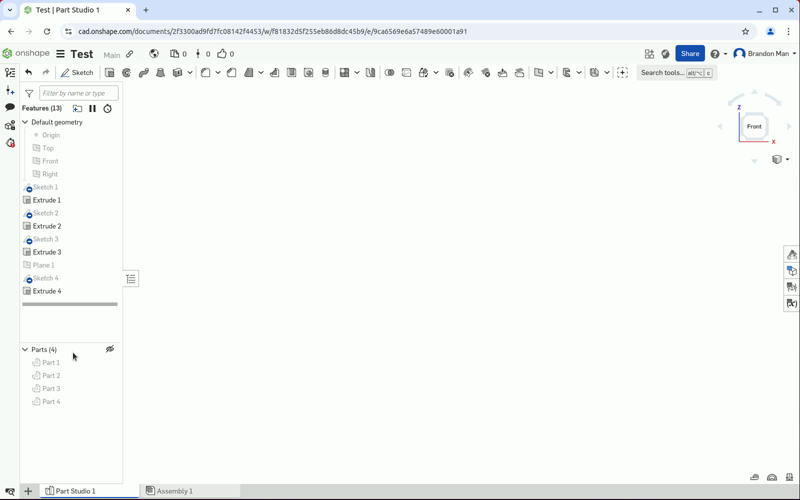
key(shift+y)
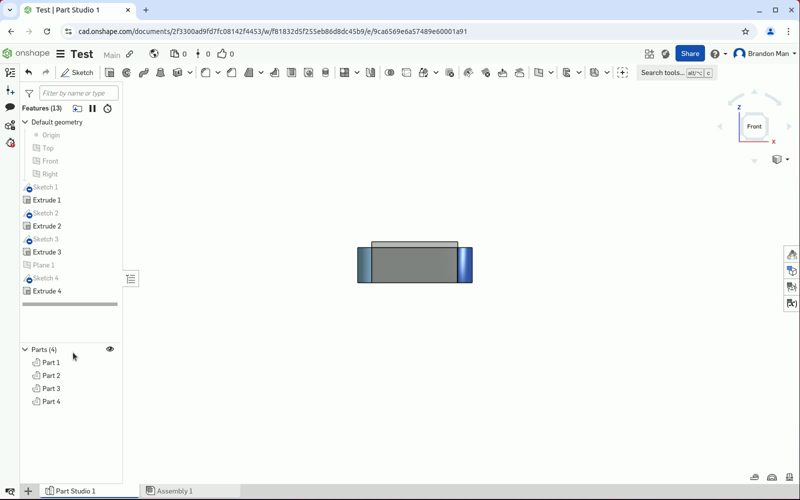
mouse_move(541, 75)
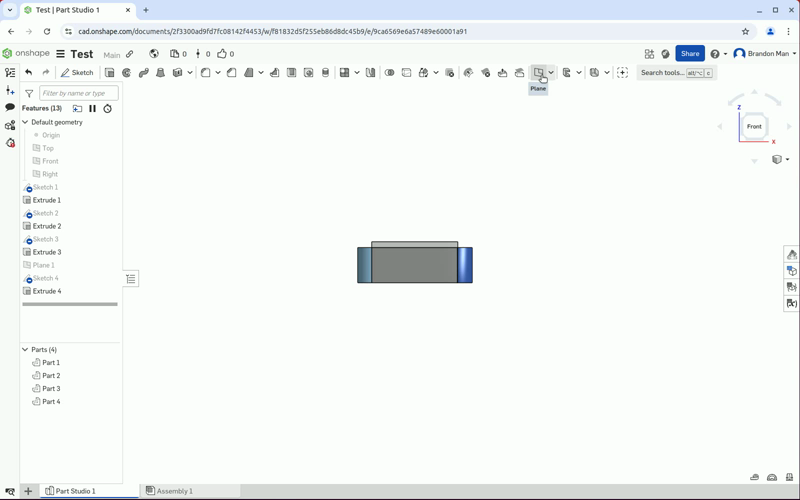
click(541, 75)
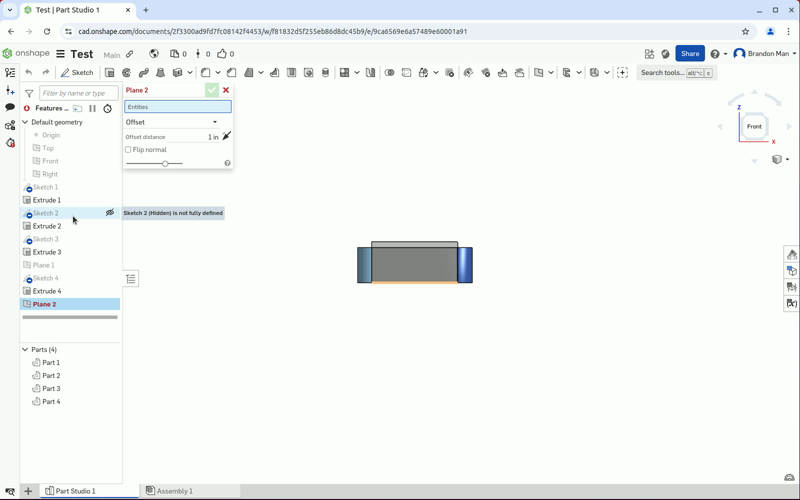
scroll(3)
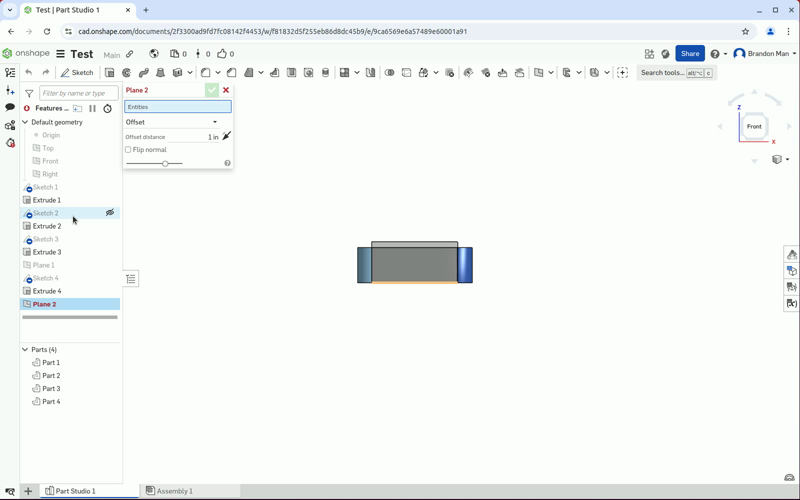
mouse_move(73, 163)
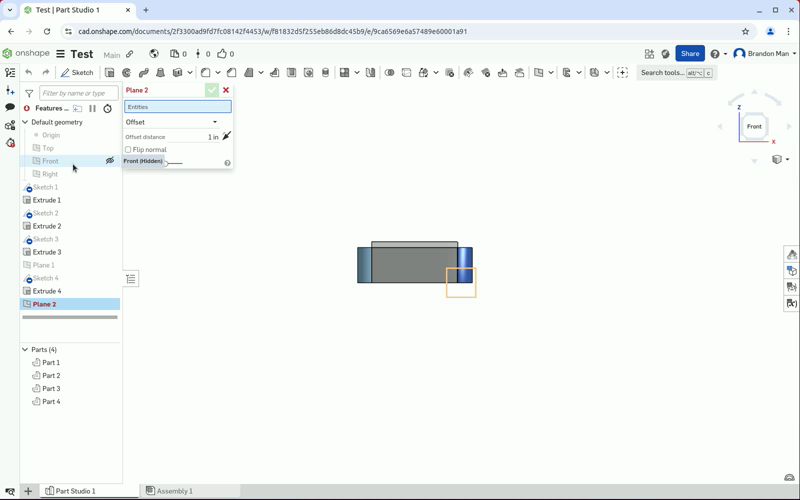
click(73, 163)
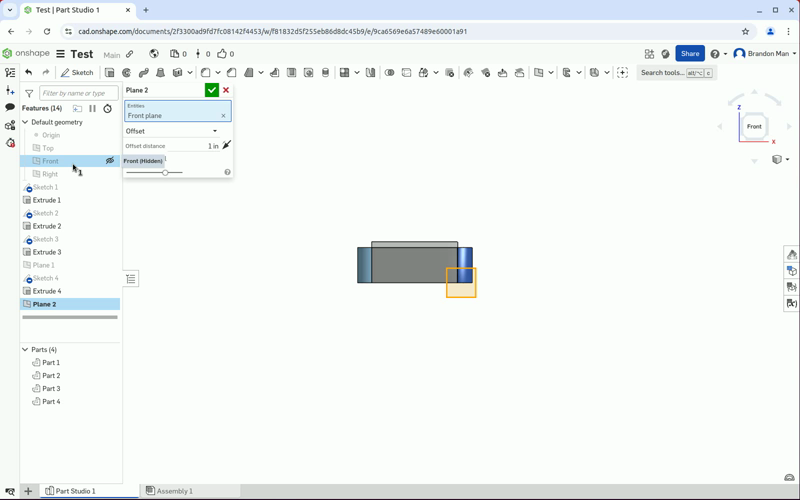
key(tab, 2)
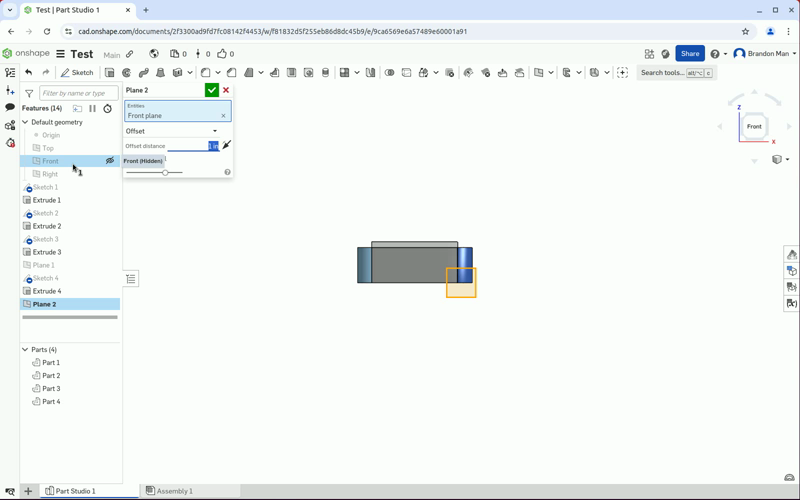
text(19.01)
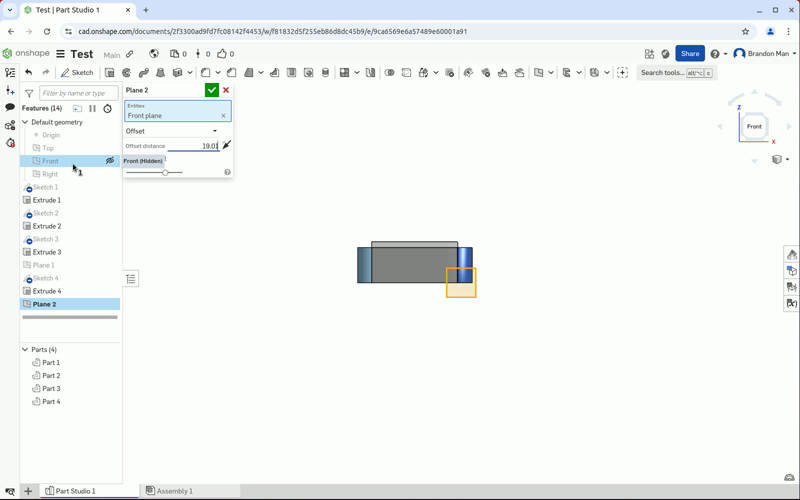
key(enter, 2)
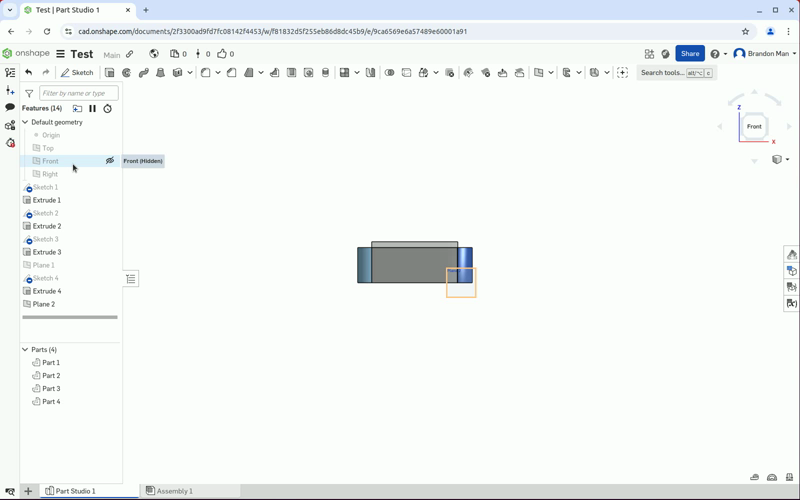
key(shift+s)
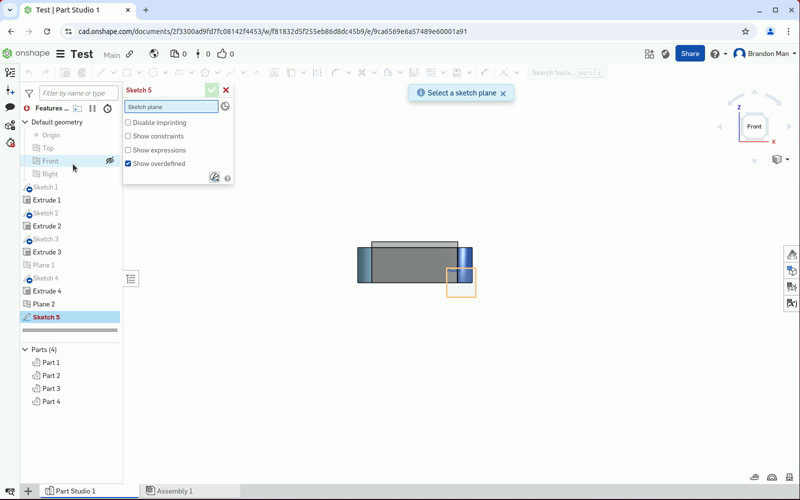
mouse_move(73, 306)
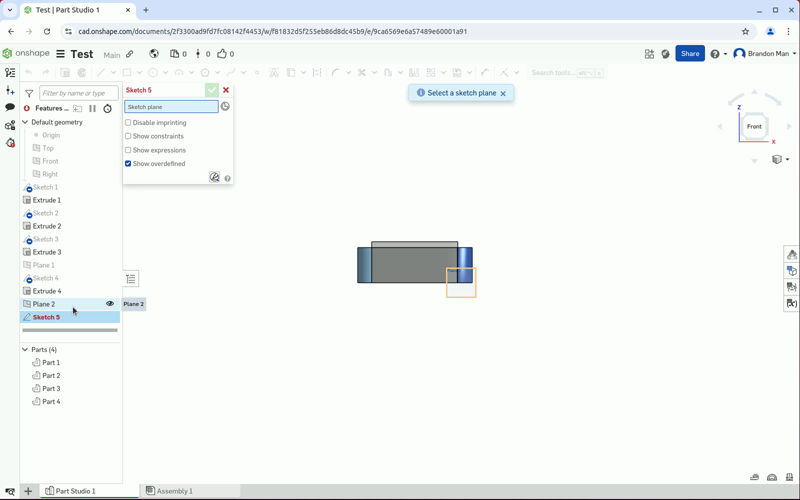
click(73, 306)
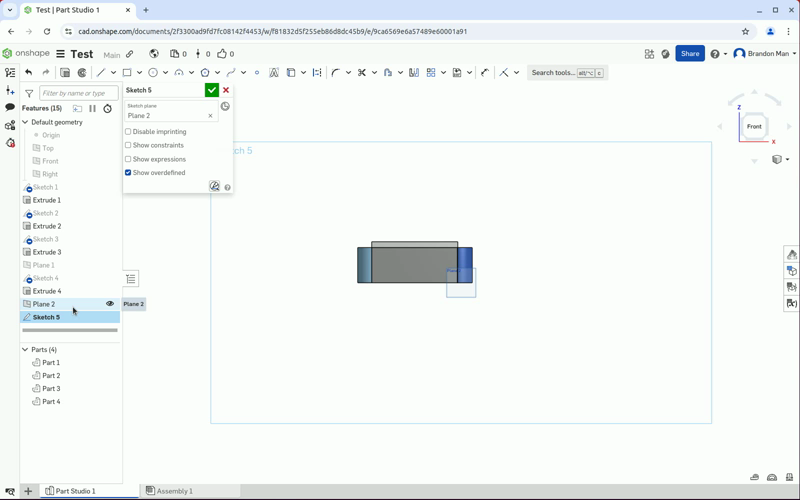
mouse_move(73, 352)
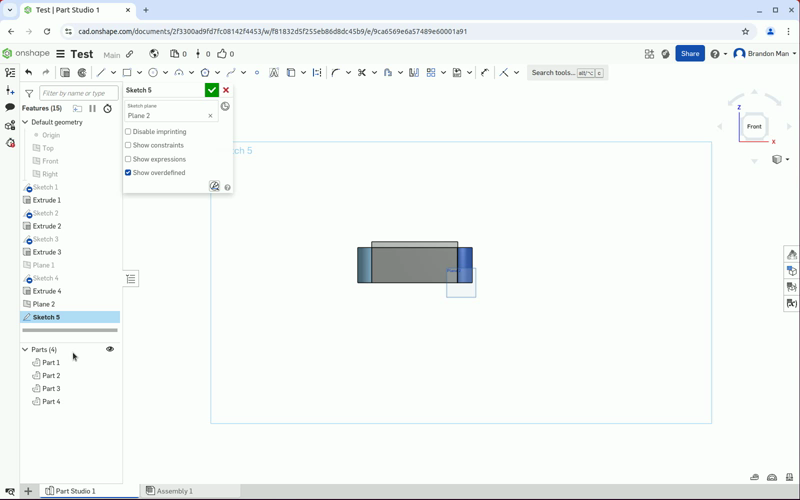
key(y)
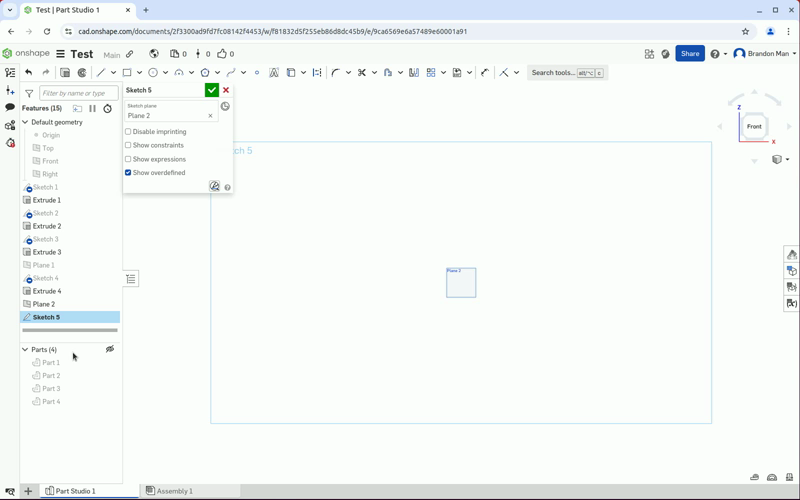
key(l)
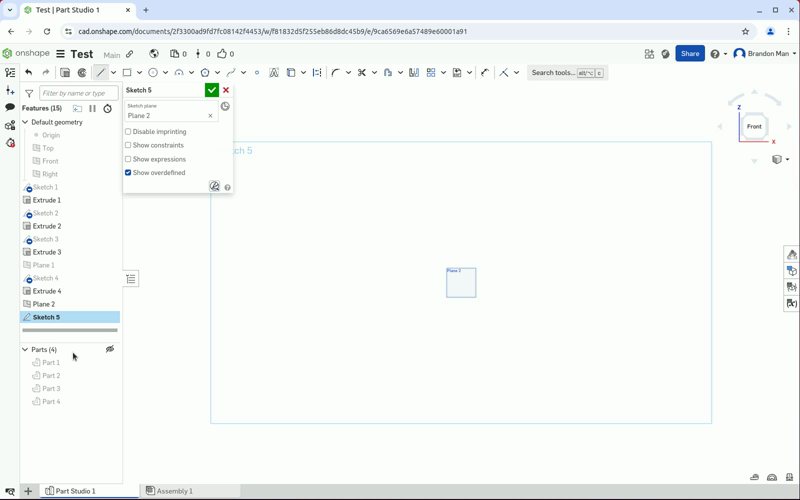
key_down(shift)
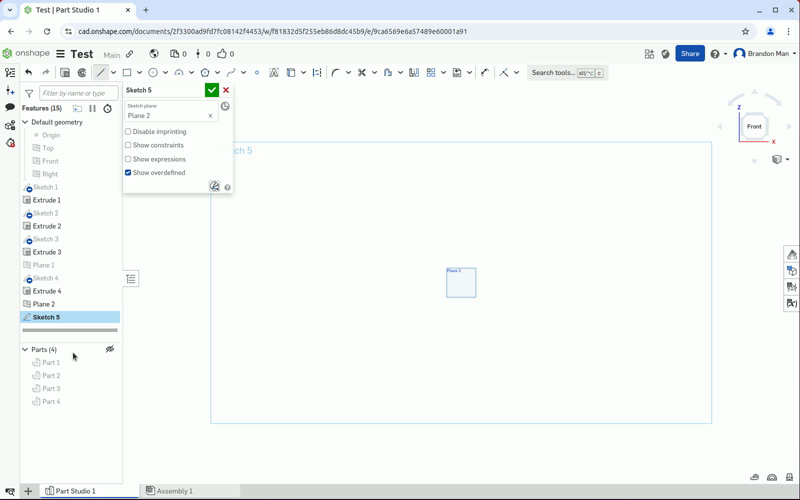
mouse_move(371, 247)
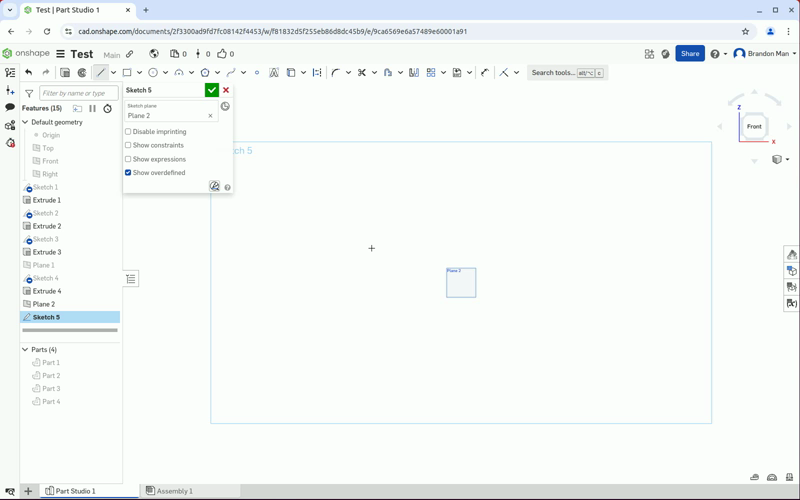
click(371, 247)
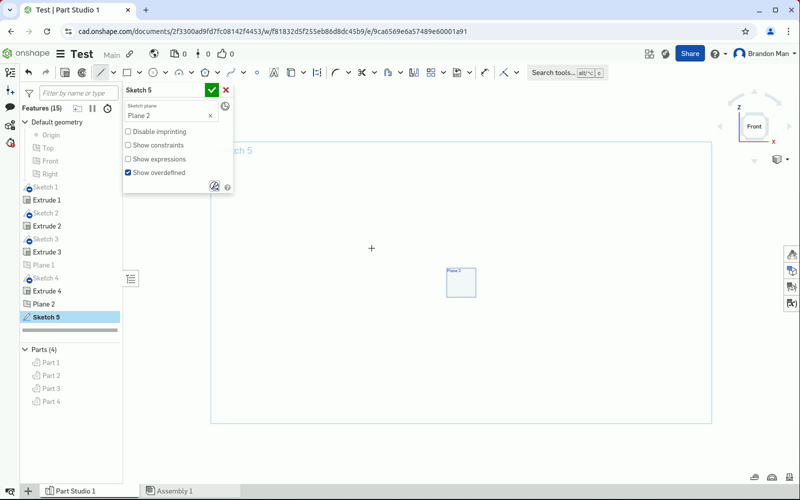
key_up(shift)
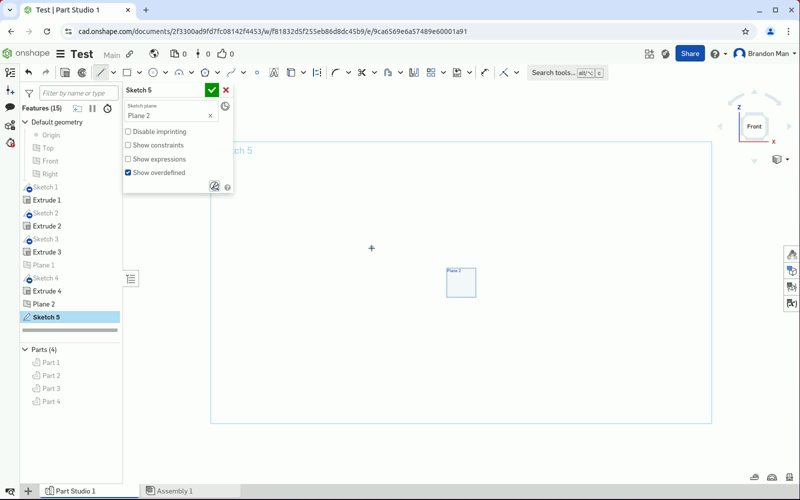
key_down(shift)
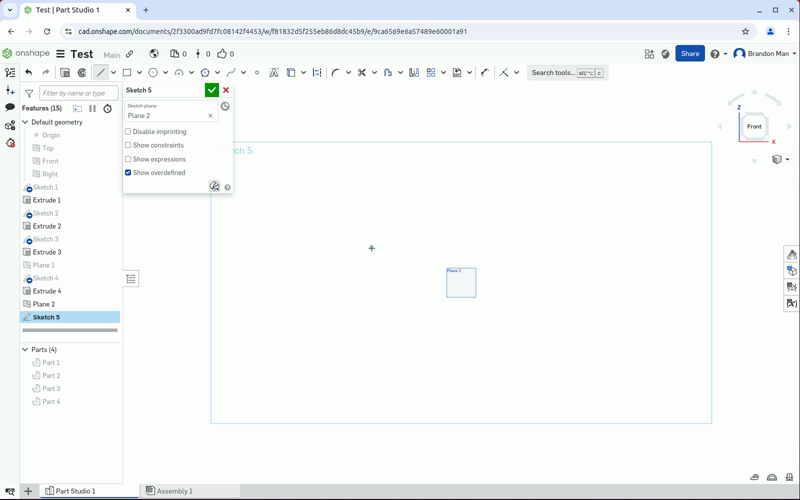
mouse_move(401, 247)
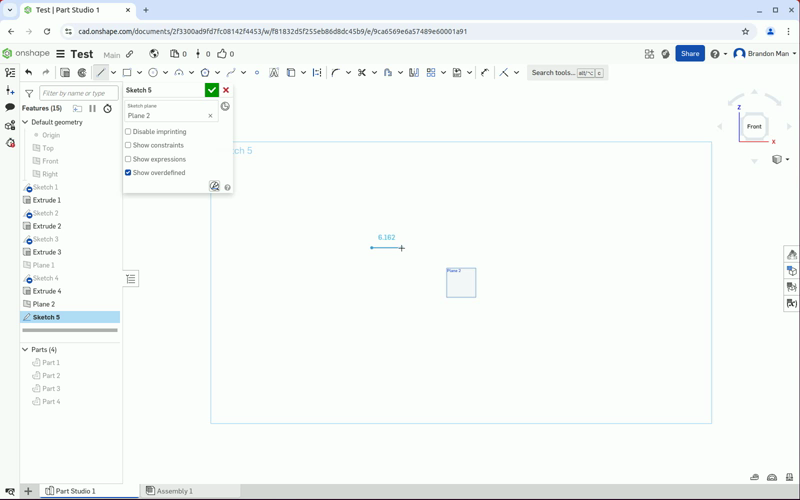
mouse_move(378, 240)
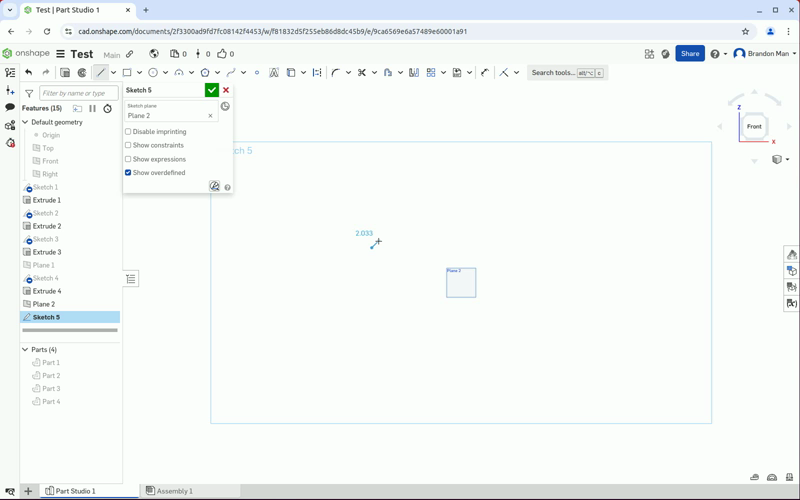
click(378, 240)
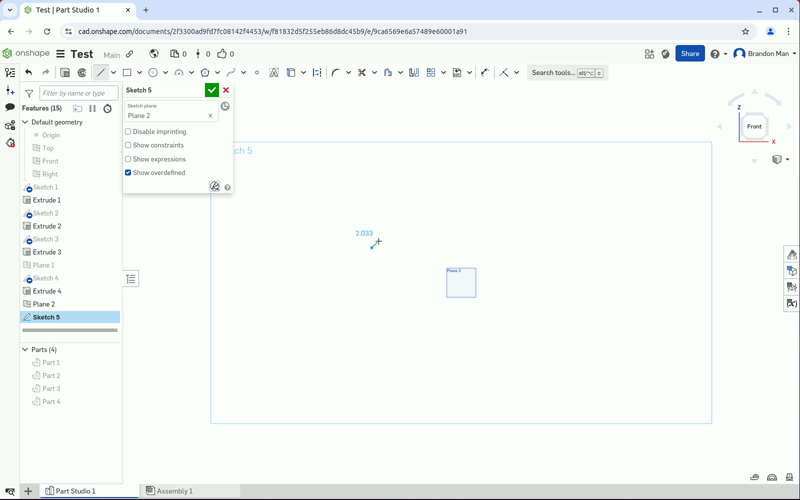
key_up(shift)
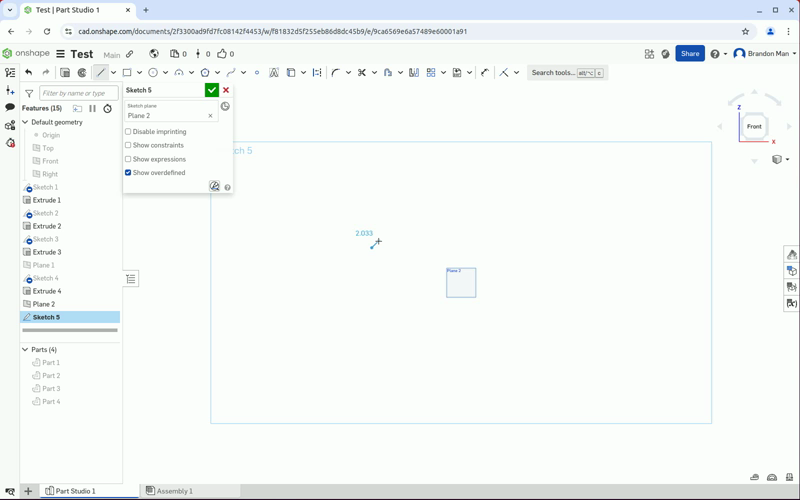
key_down(shift)
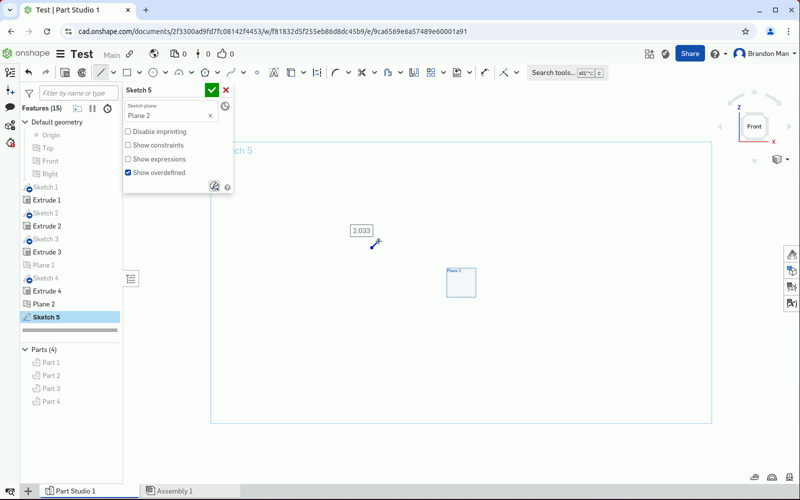
mouse_move(408, 240)
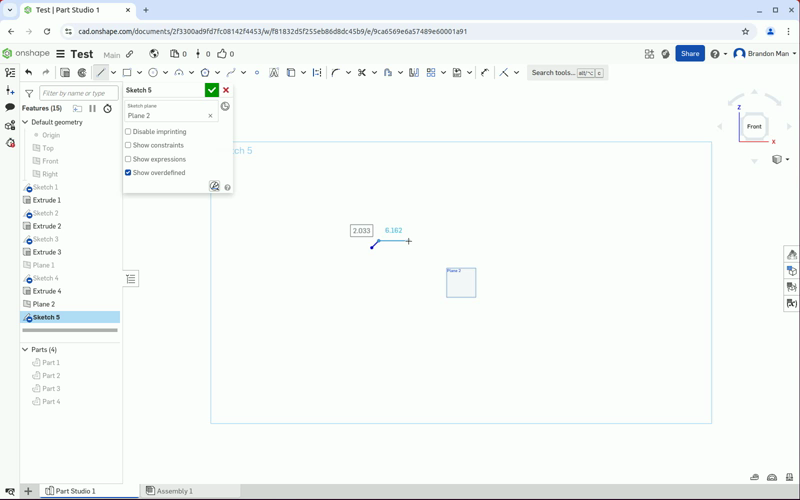
mouse_move(371, 240)
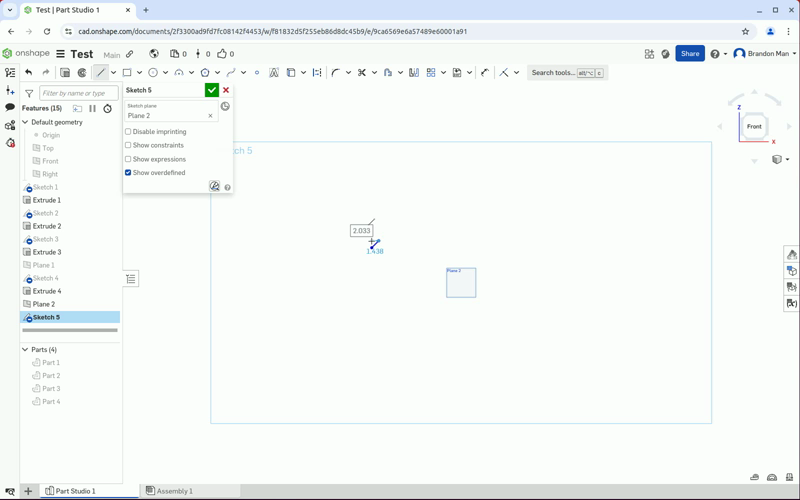
scroll(6)
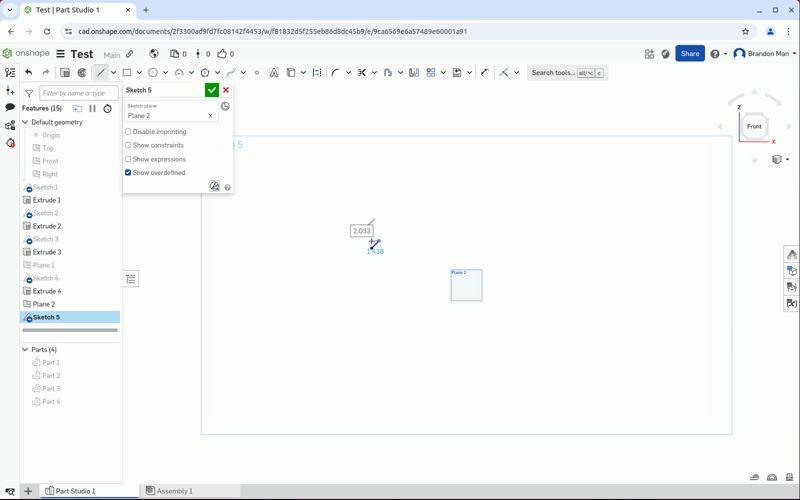
scroll(6)
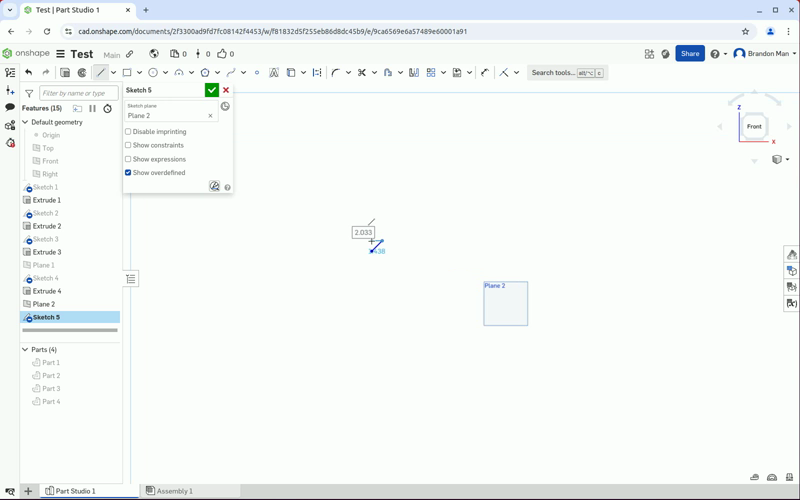
scroll(6)
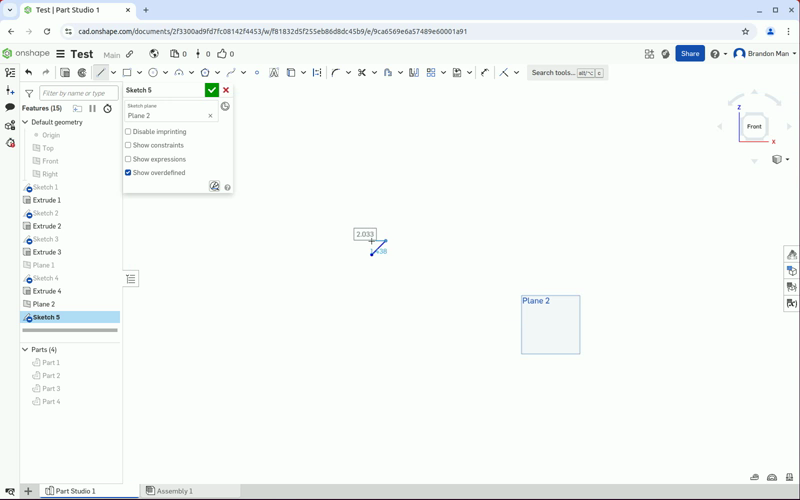
scroll(6)
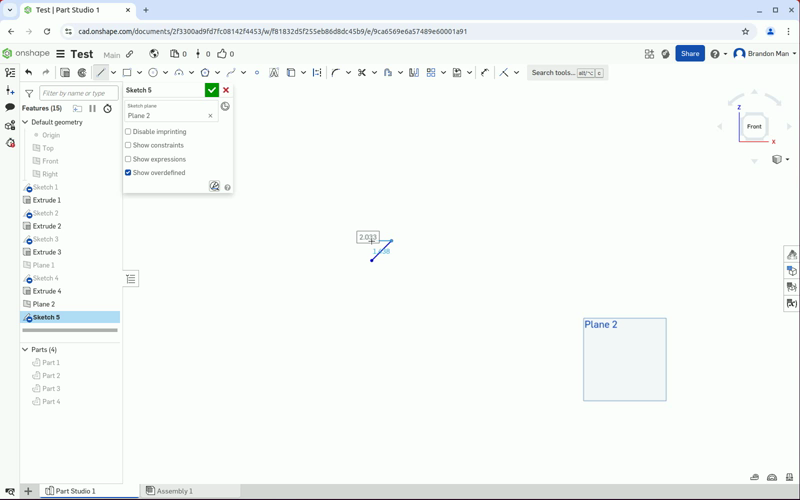
scroll(6)
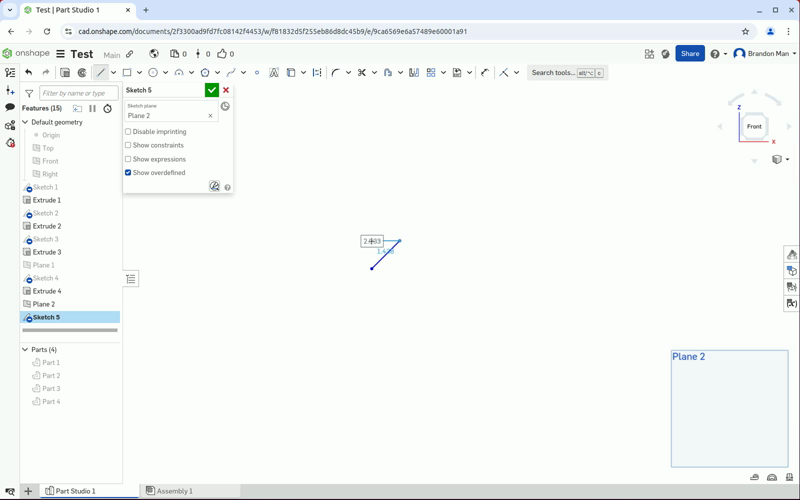
scroll(6)
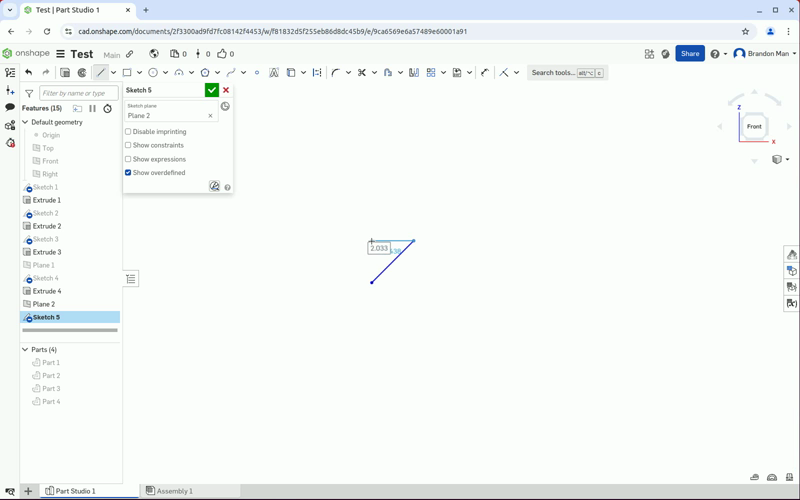
scroll(6)
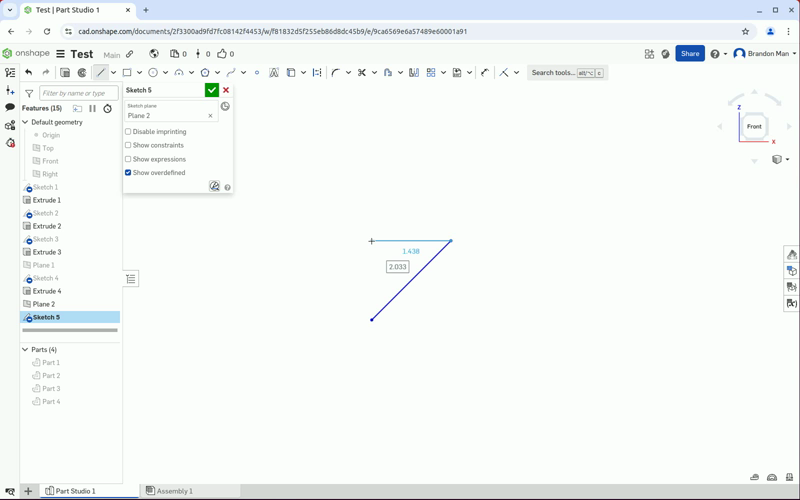
click(371, 240)
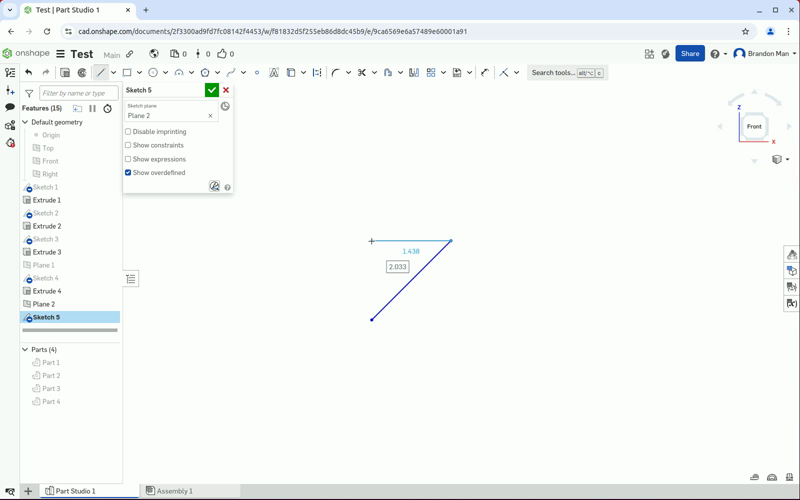
scroll(-6)
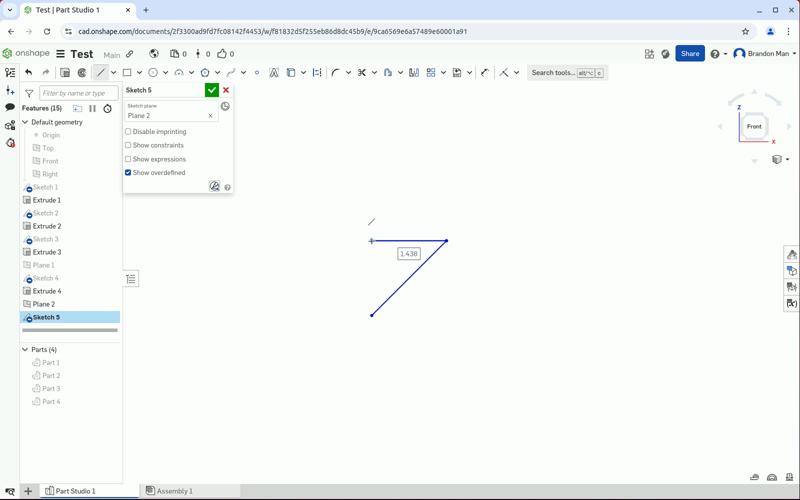
scroll(-6)
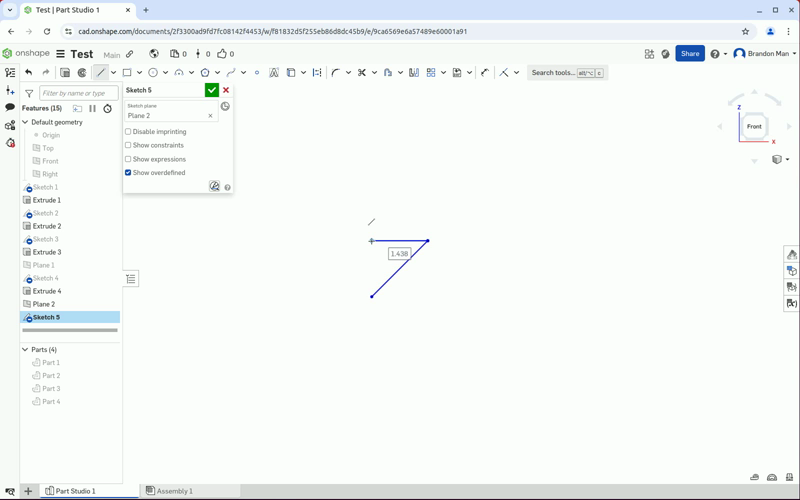
scroll(-6)
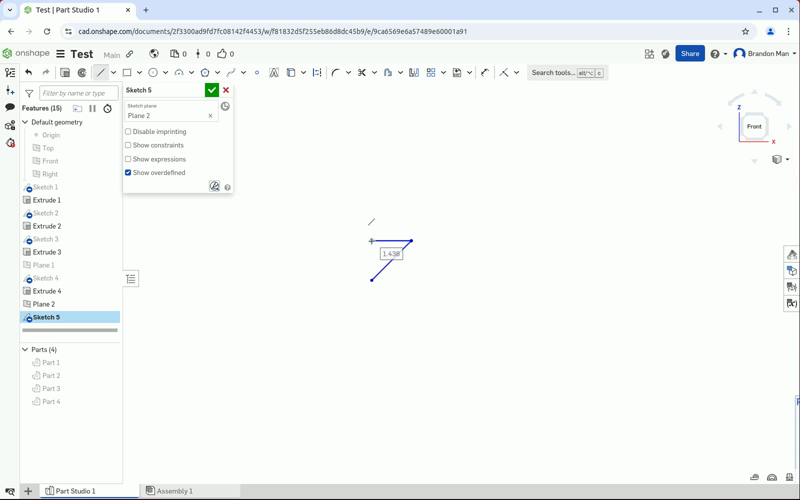
scroll(-6)
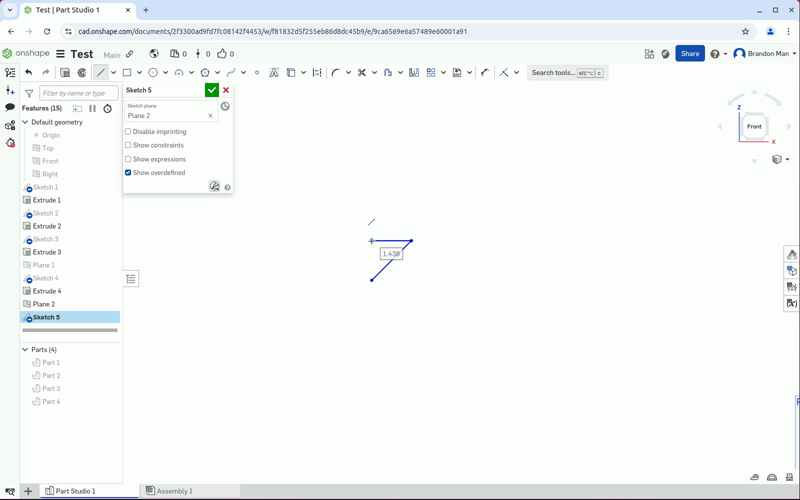
scroll(-6)
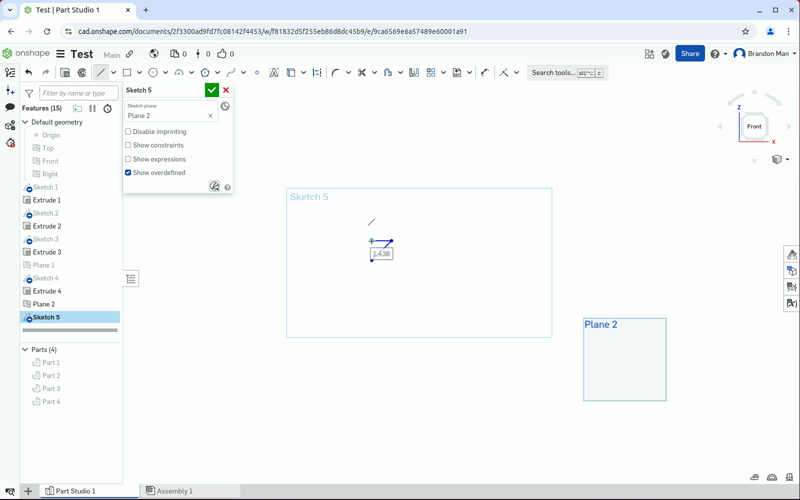
scroll(-6)
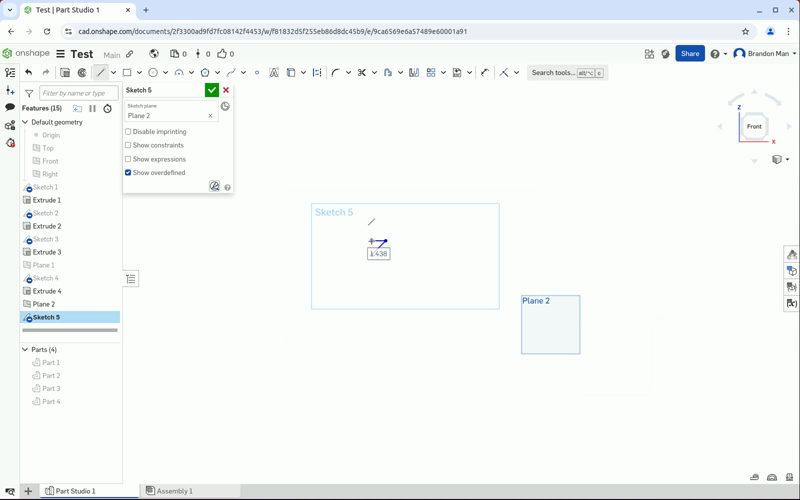
scroll(-6)
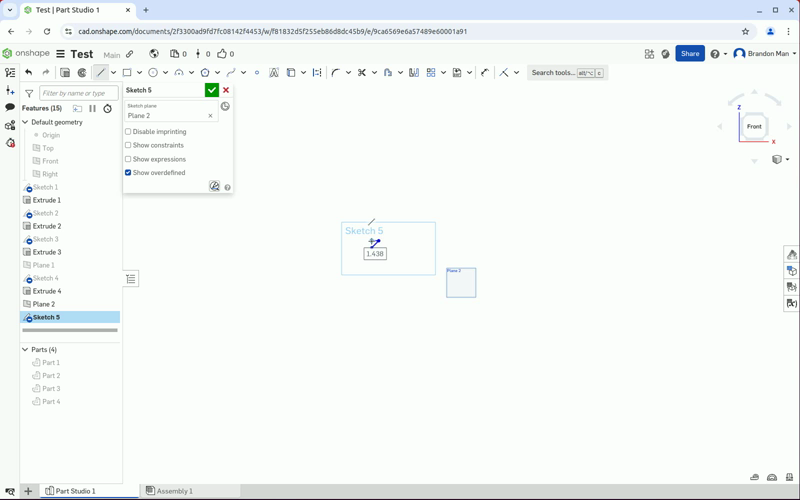
key_up(shift)
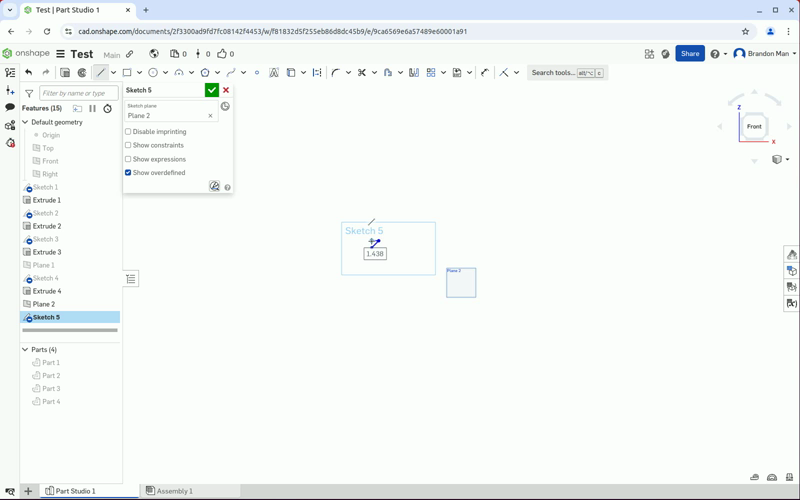
mouse_move(401, 240)
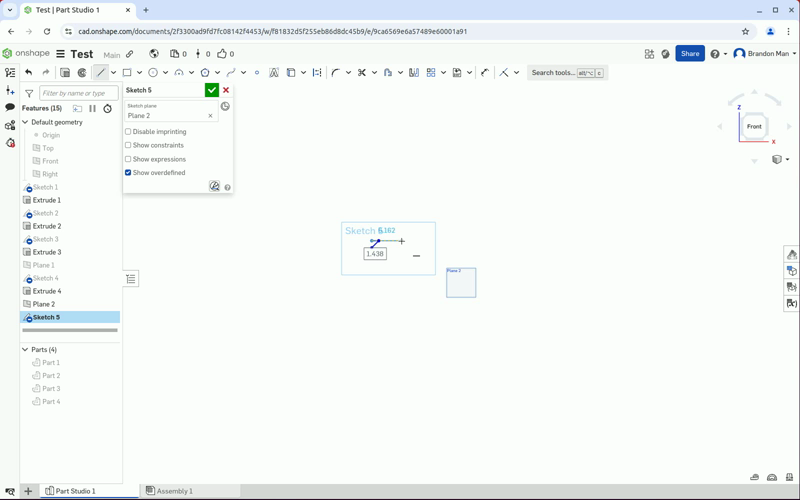
key_down(shift)
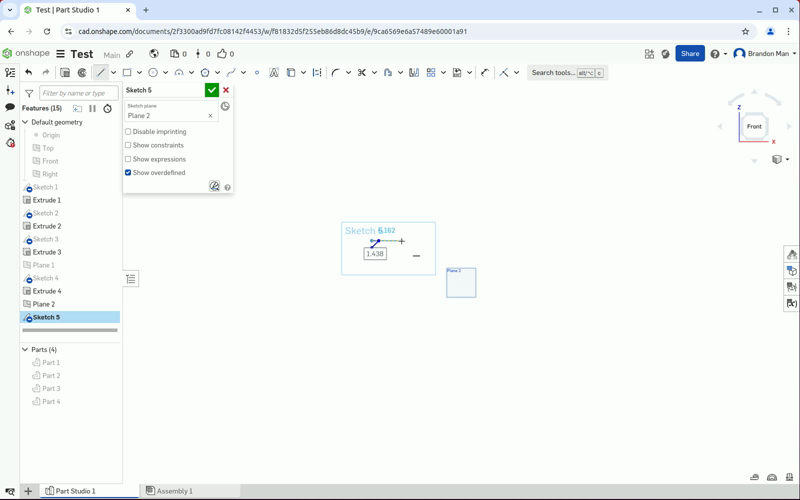
mouse_move(371, 247)
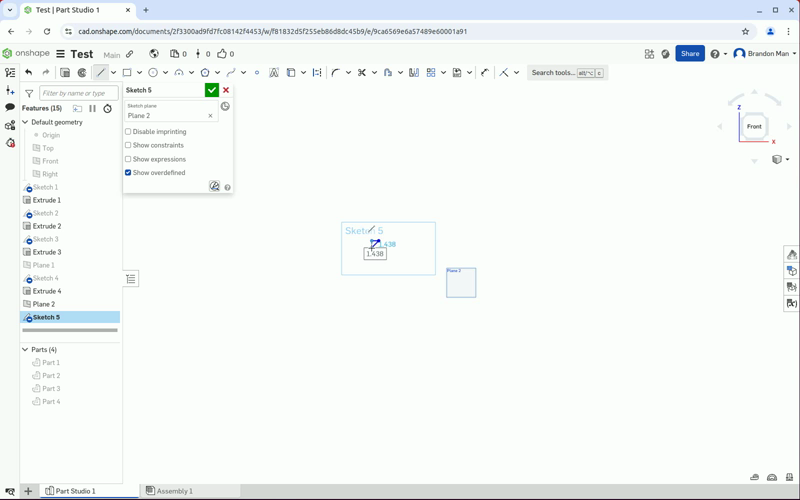
scroll(6)
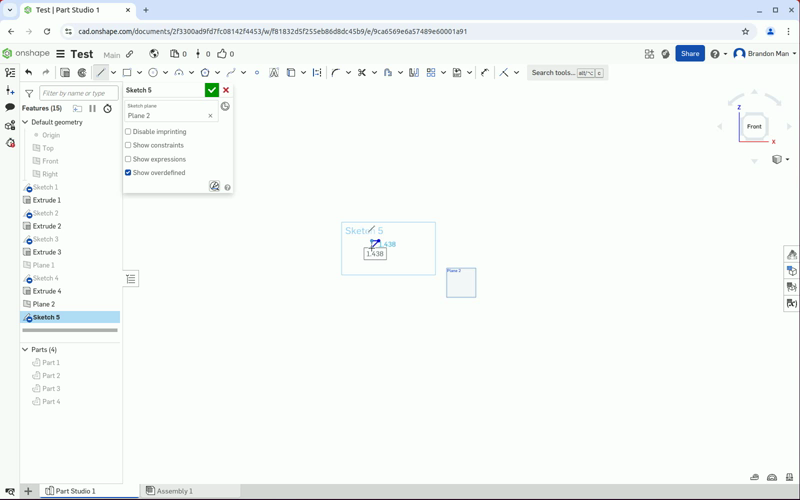
scroll(6)
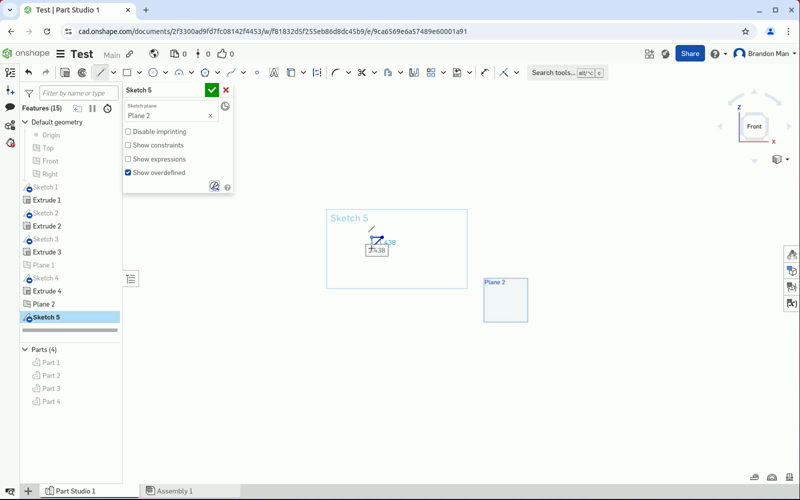
scroll(6)
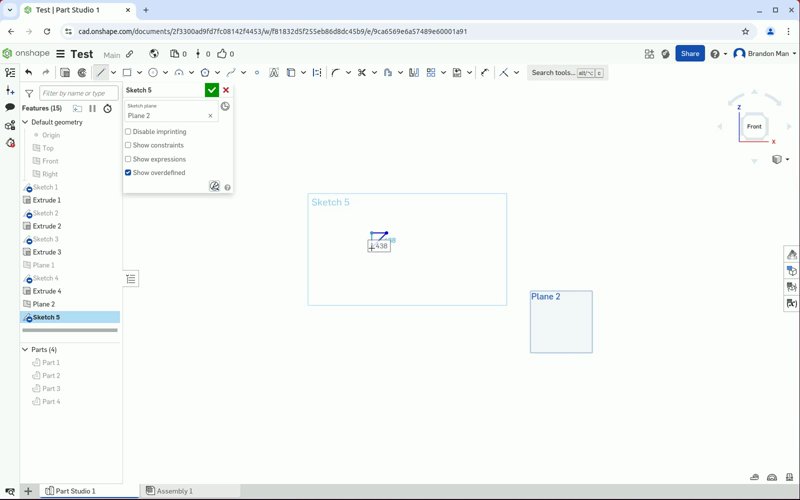
scroll(6)
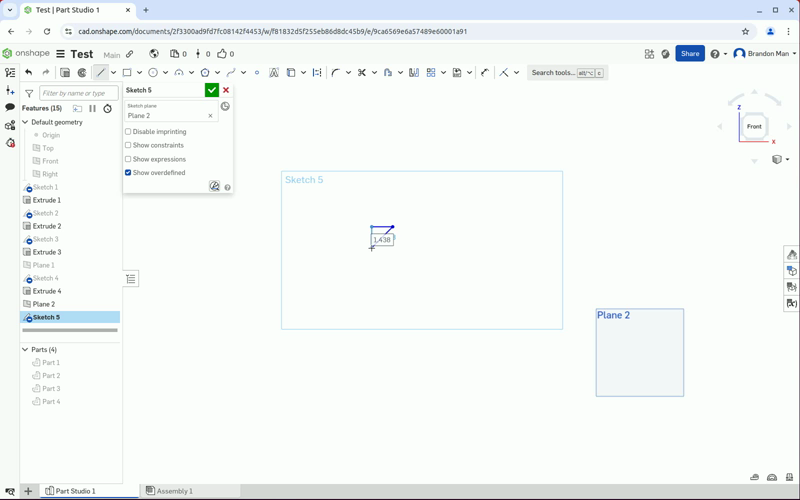
scroll(6)
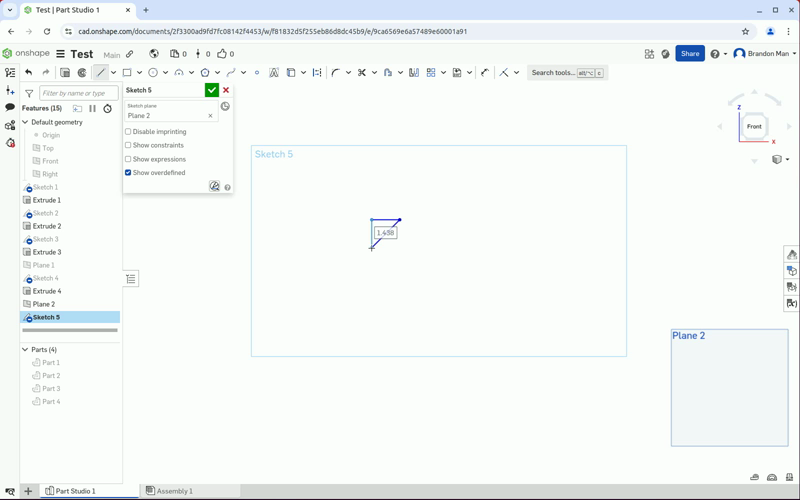
scroll(6)
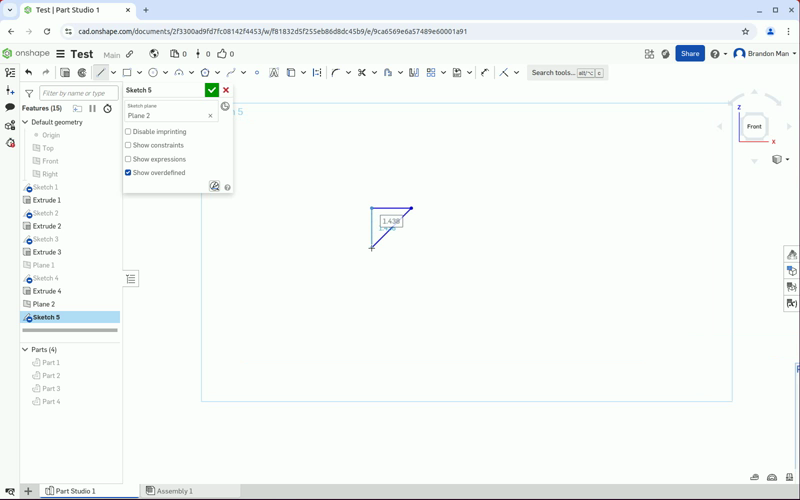
scroll(6)
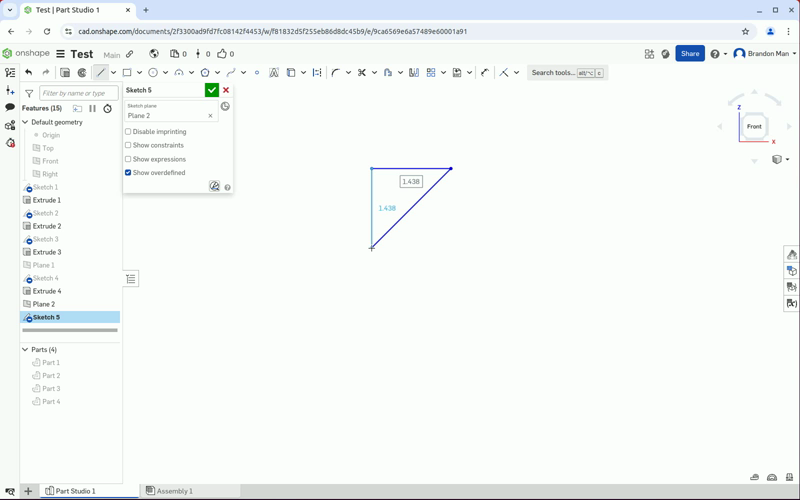
key_up(shift)
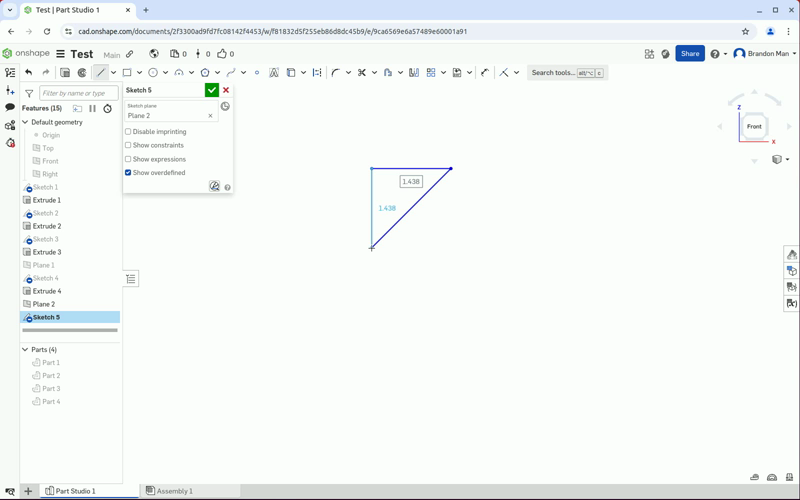
click(371, 247)
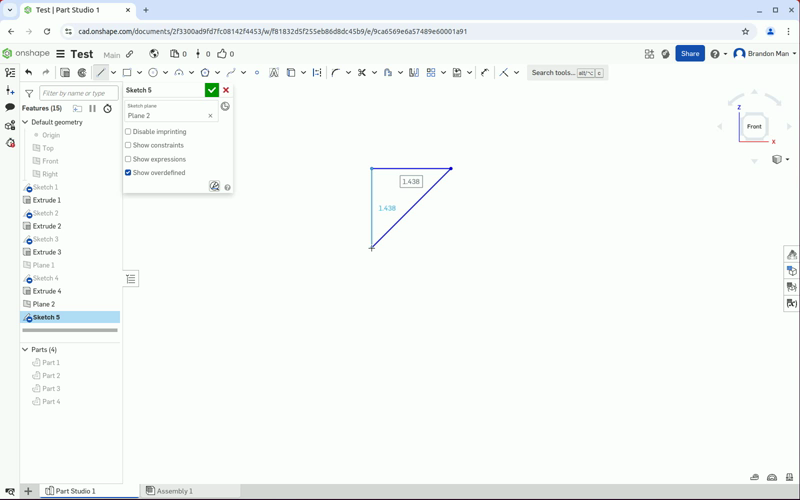
scroll(-6)
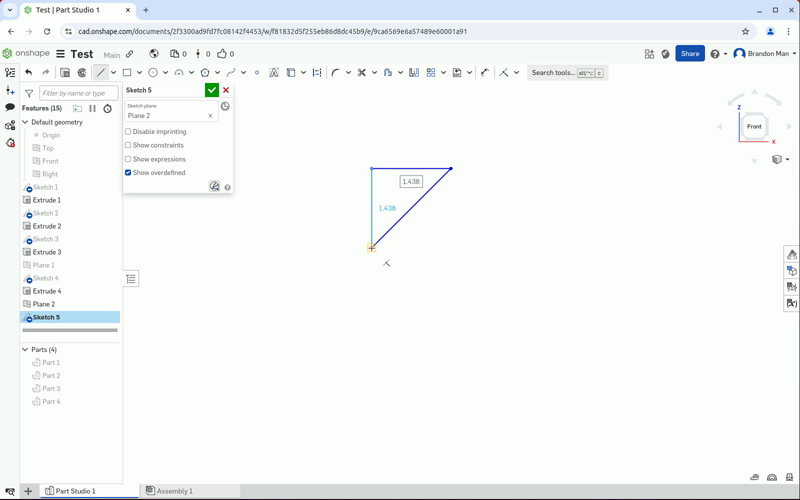
scroll(-6)
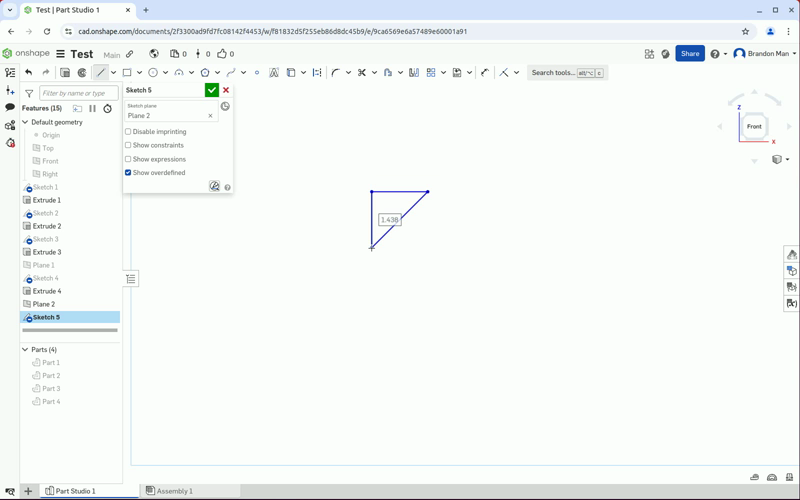
scroll(-6)
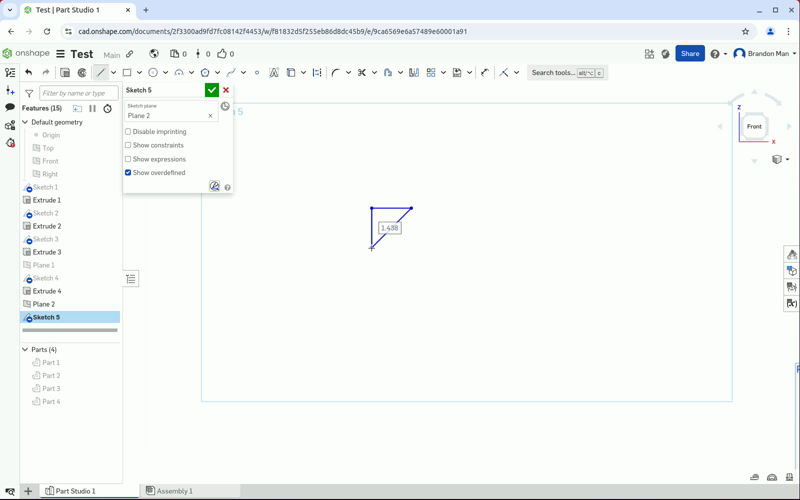
scroll(-6)
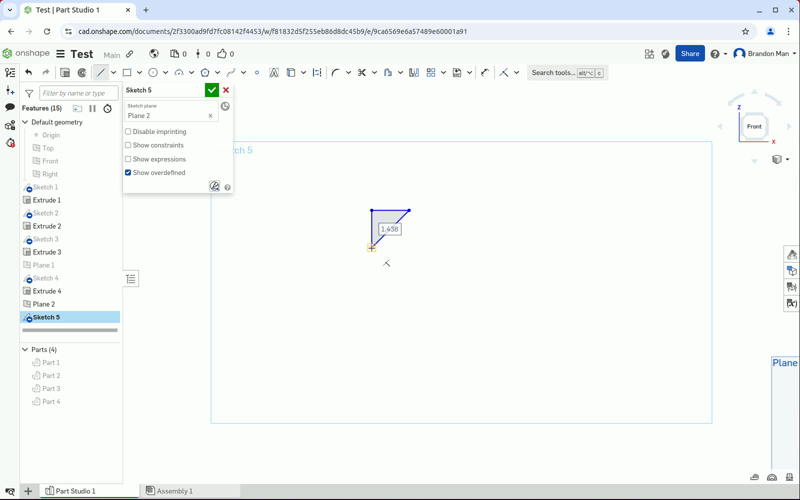
scroll(-6)
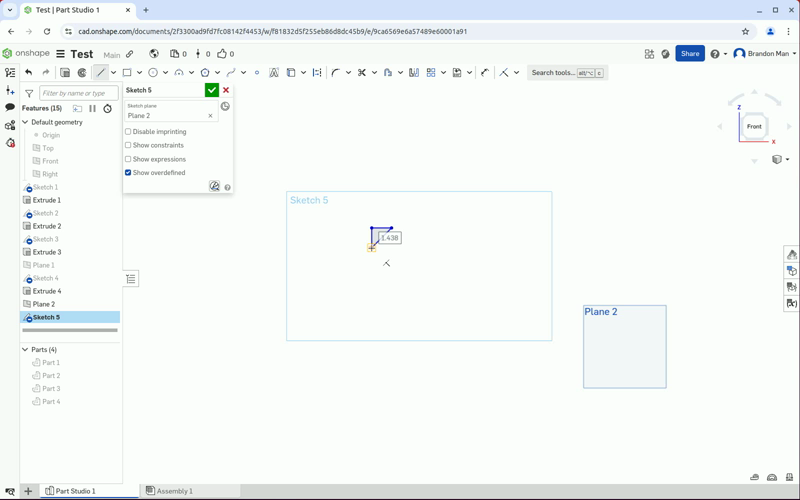
scroll(-6)
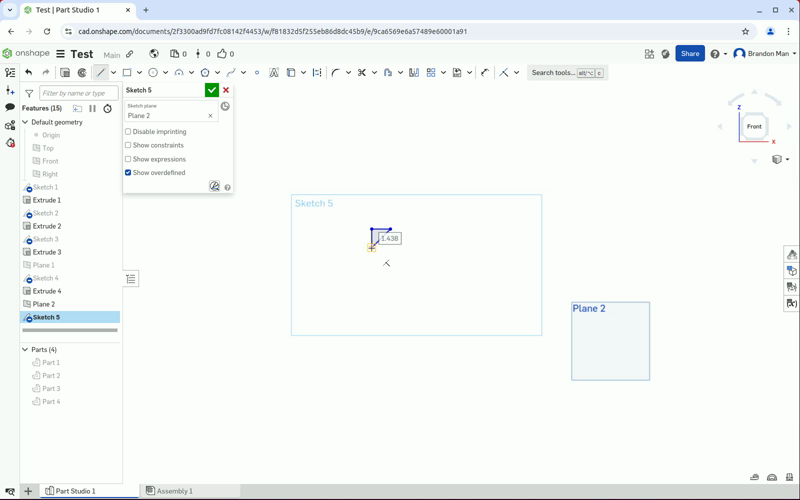
scroll(-6)
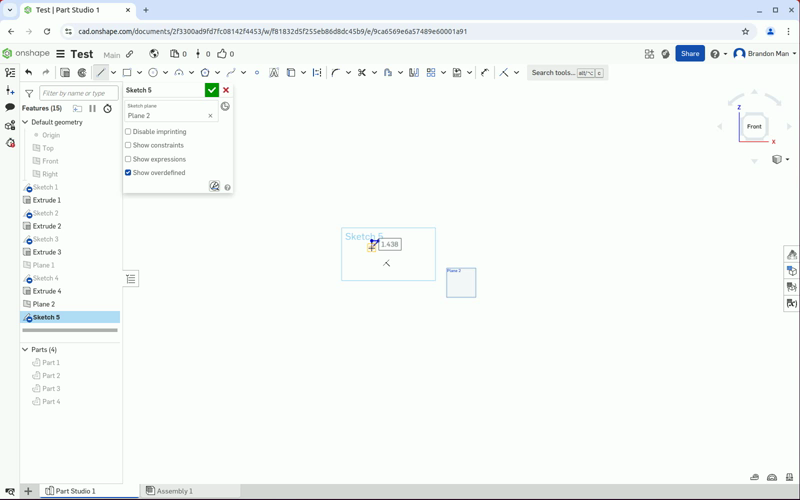
key(esc)
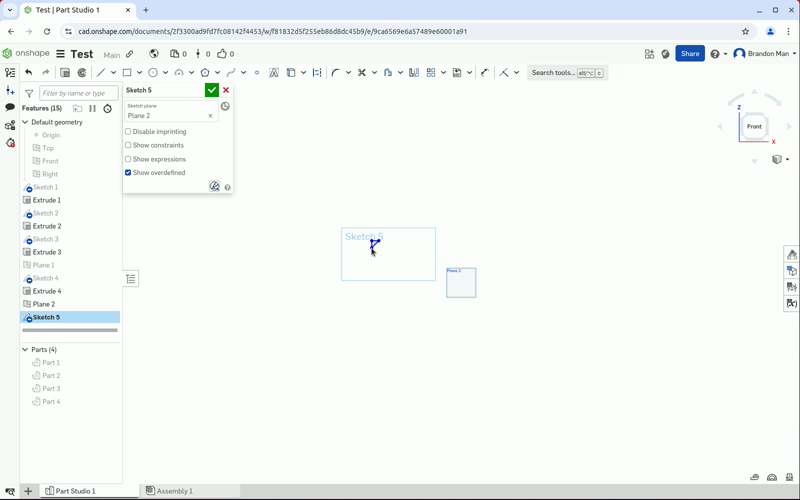
mouse_move(371, 241)
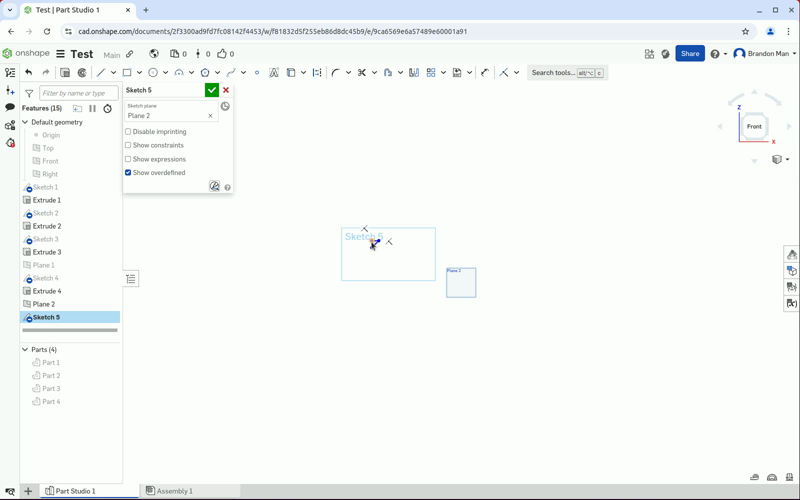
scroll(6)
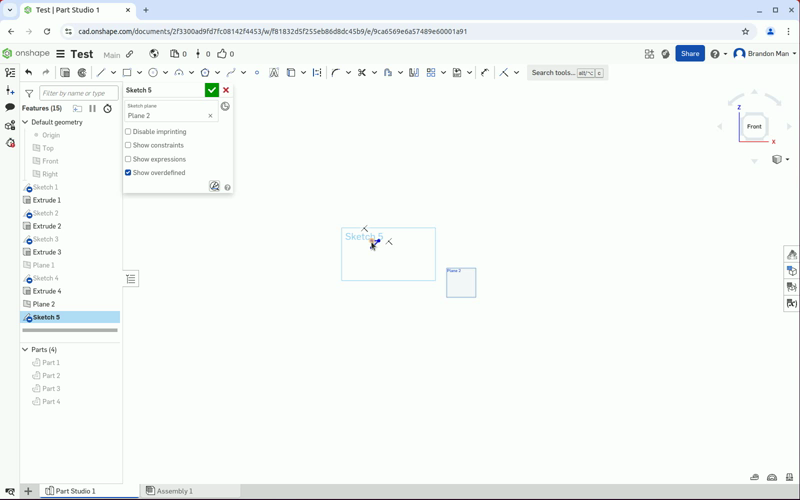
scroll(6)
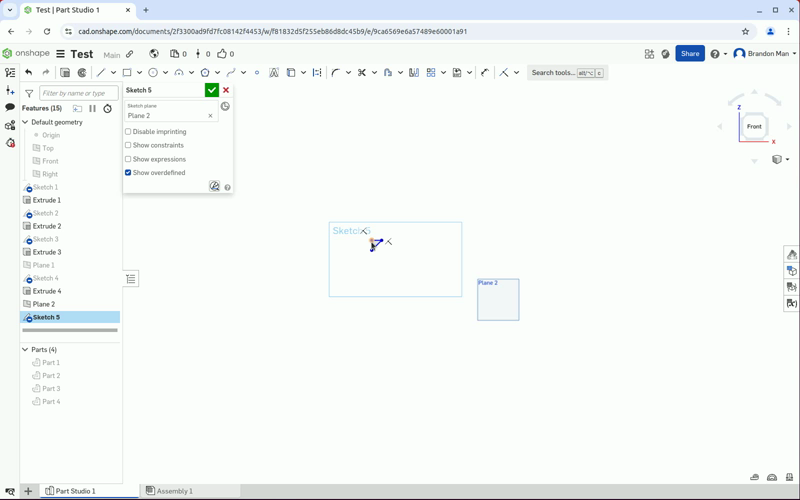
scroll(6)
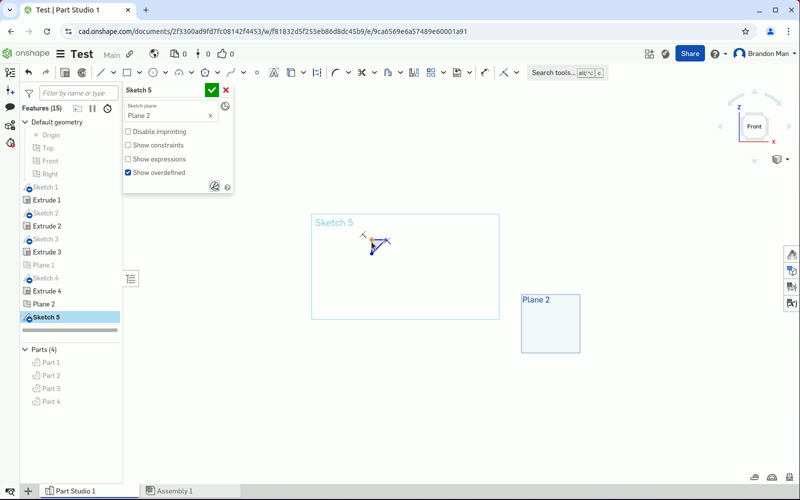
scroll(6)
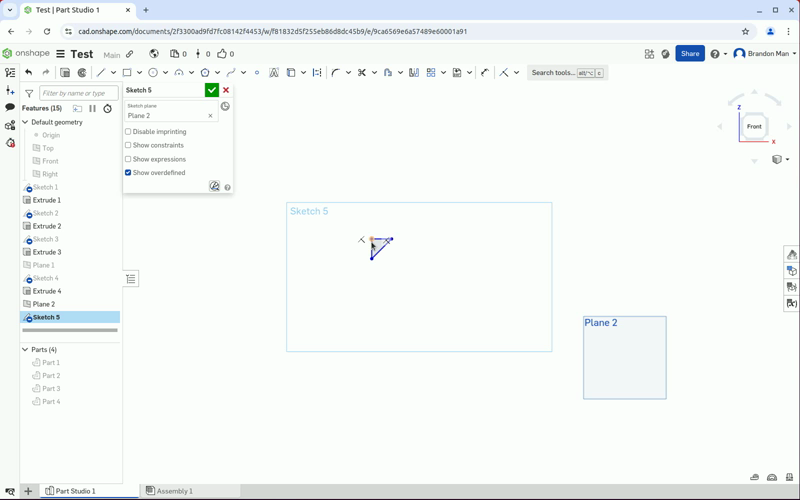
scroll(6)
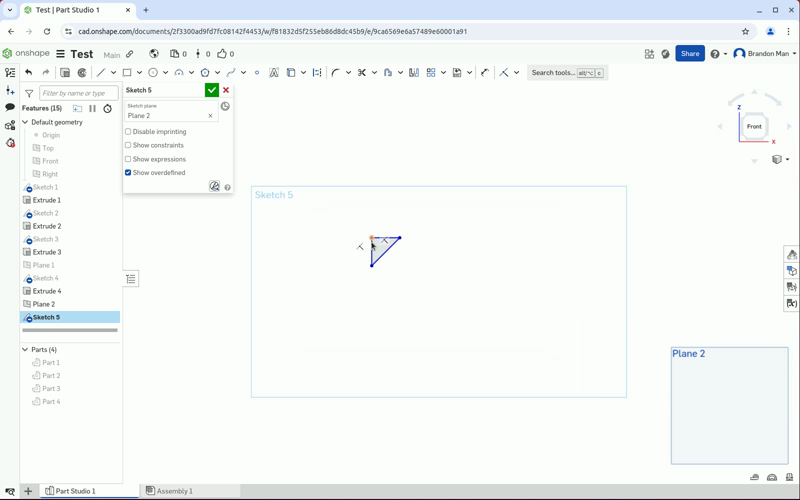
scroll(6)
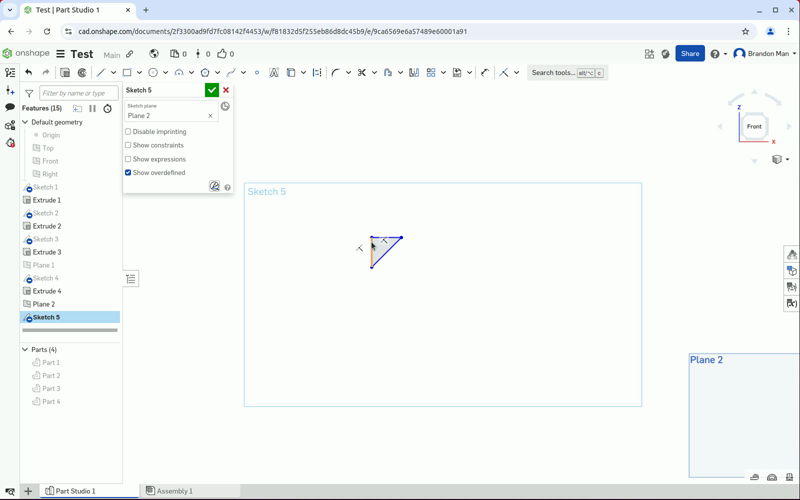
scroll(6)
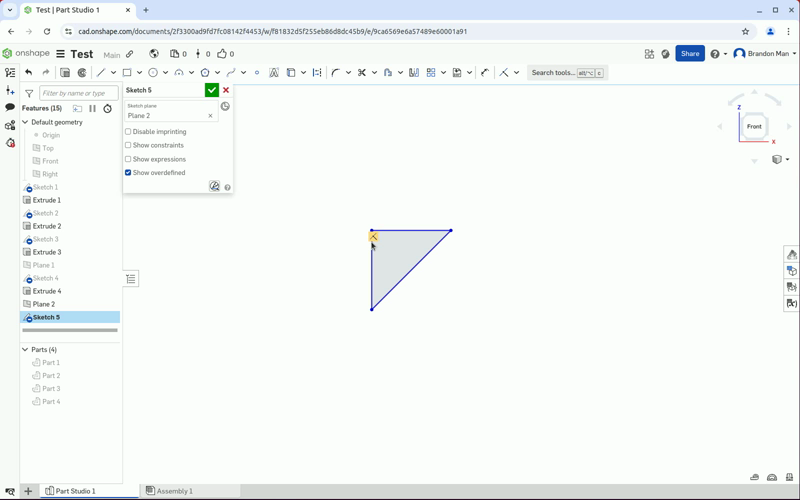
click(371, 241)
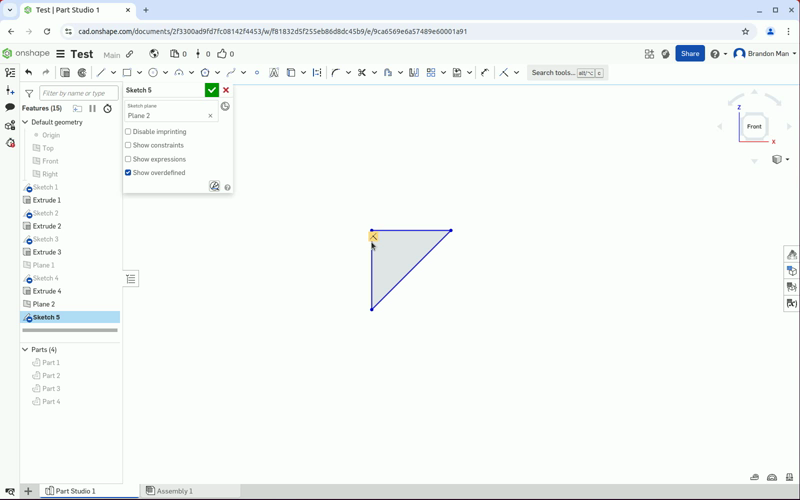
scroll(-6)
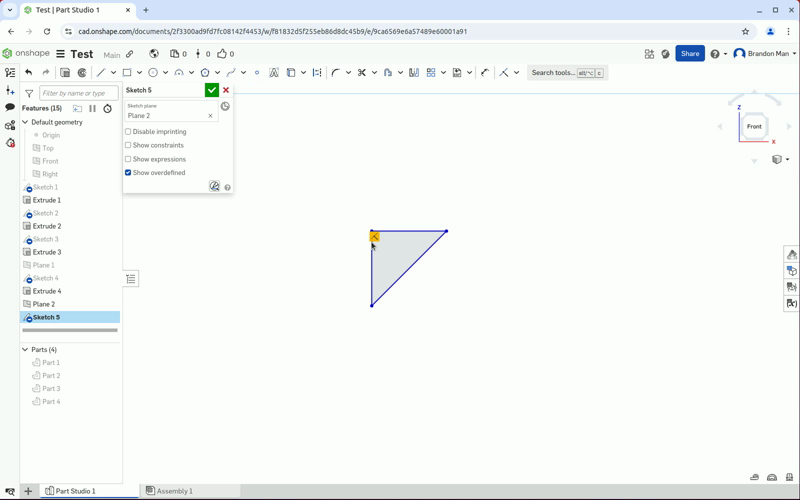
scroll(-6)
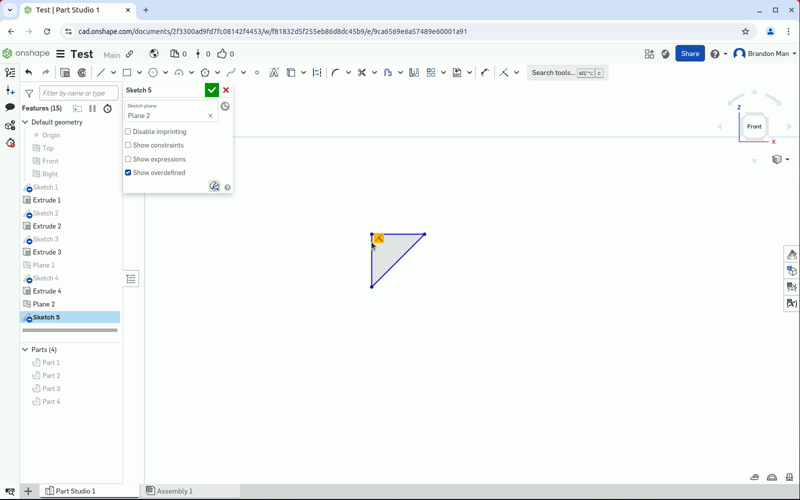
scroll(-6)
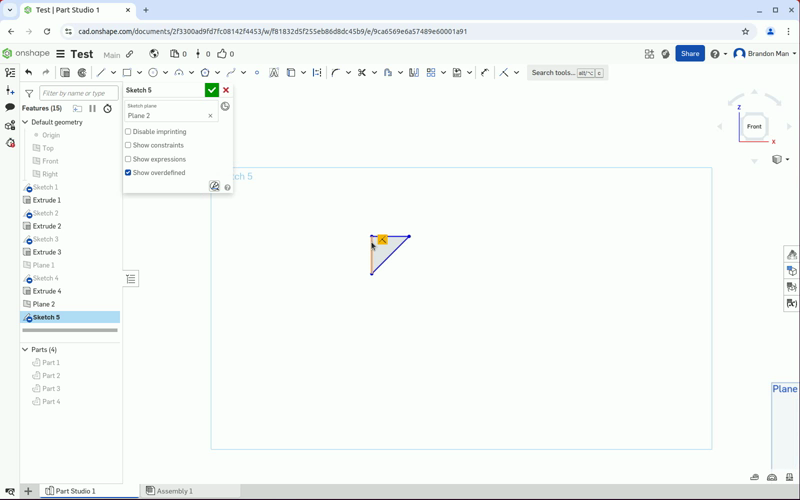
scroll(-6)
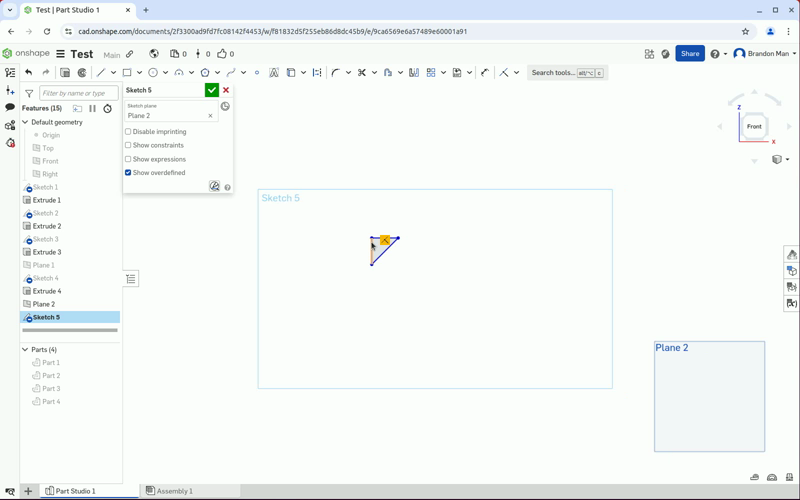
scroll(-6)
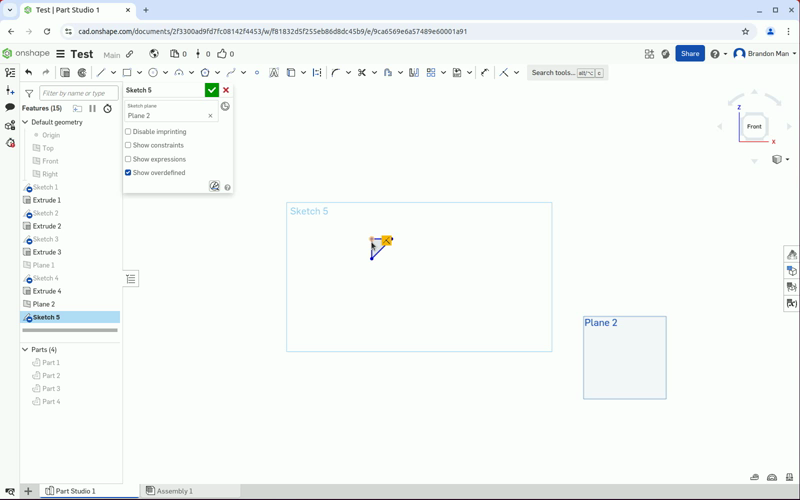
scroll(-6)
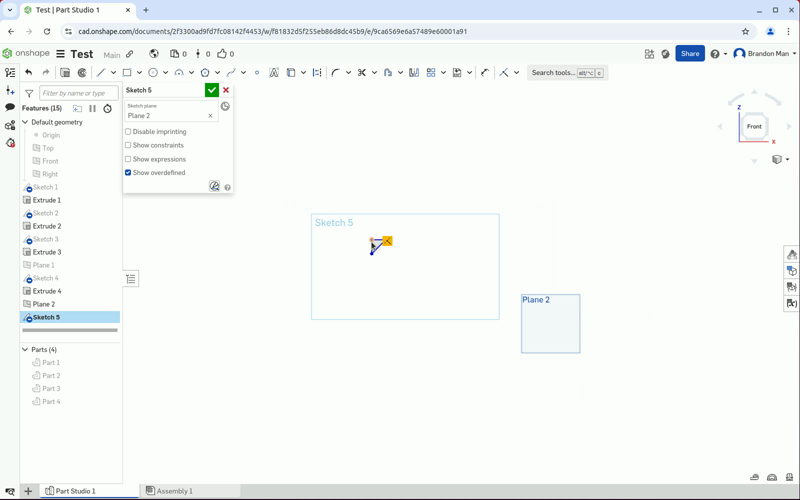
scroll(-6)
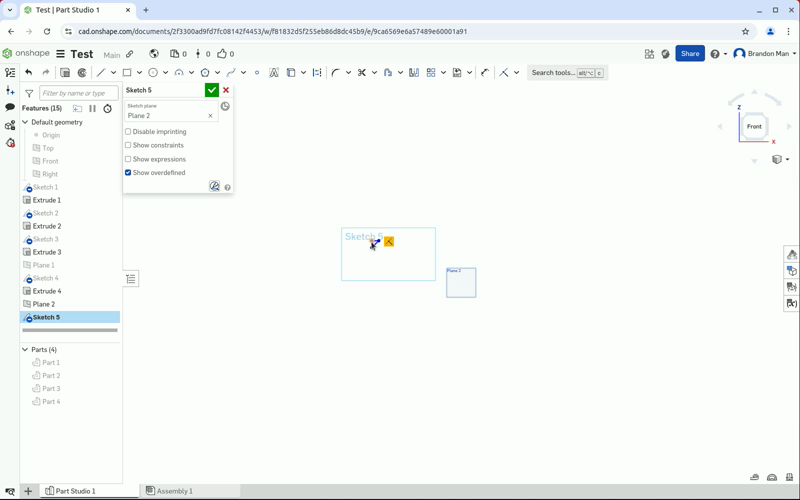
mouse_move(73, 352)
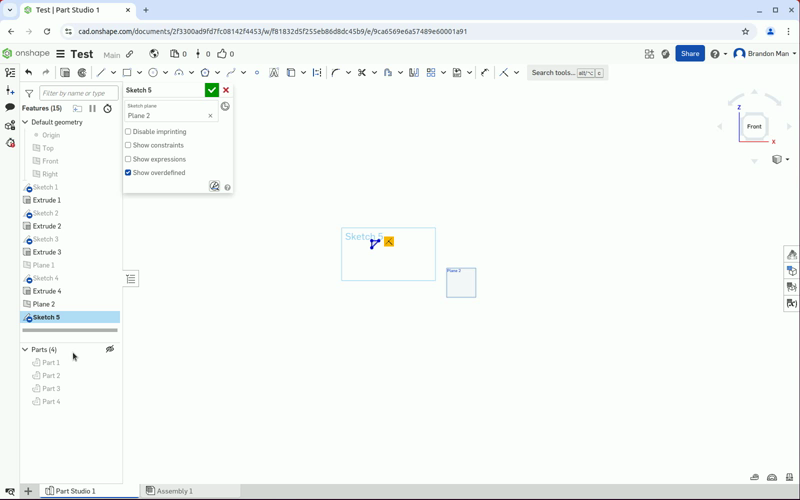
key(shift+y)
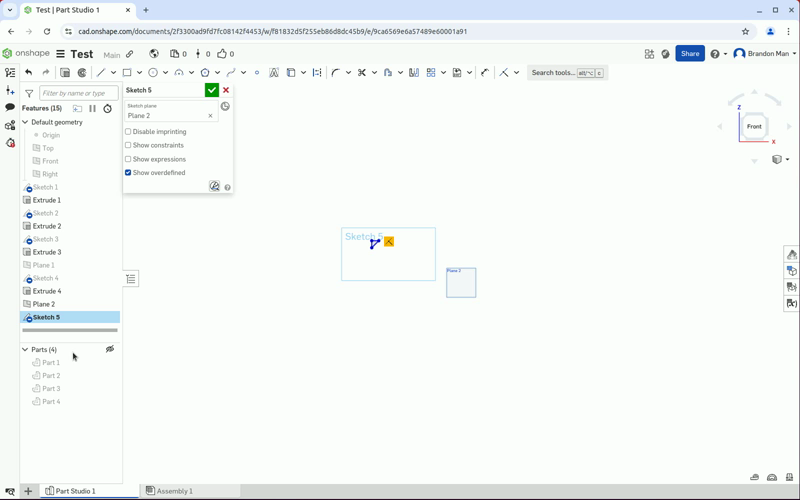
key(shift+e)
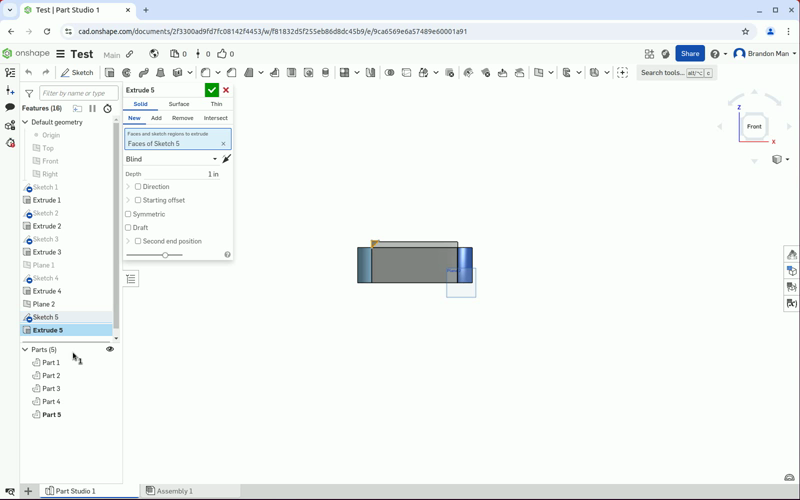
mouse_move(143, 106)
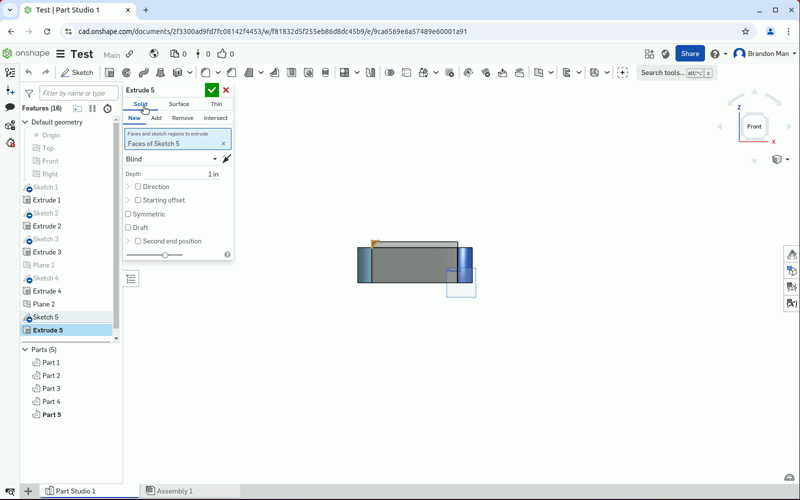
click(143, 106)
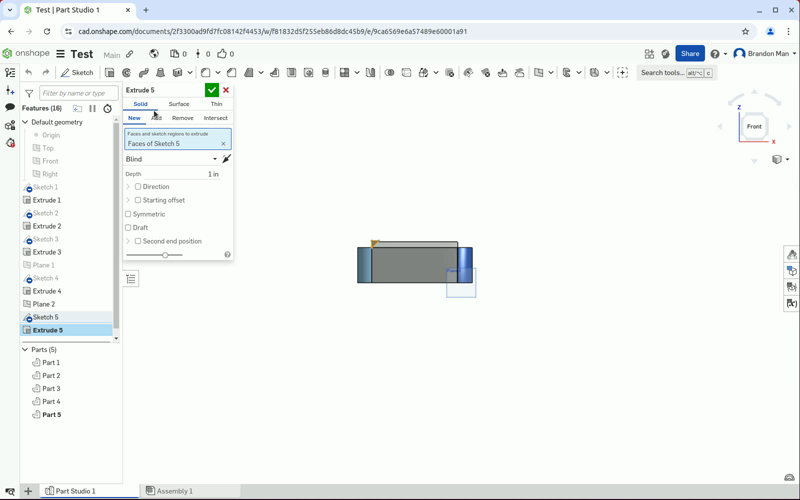
mouse_move(186, 120)
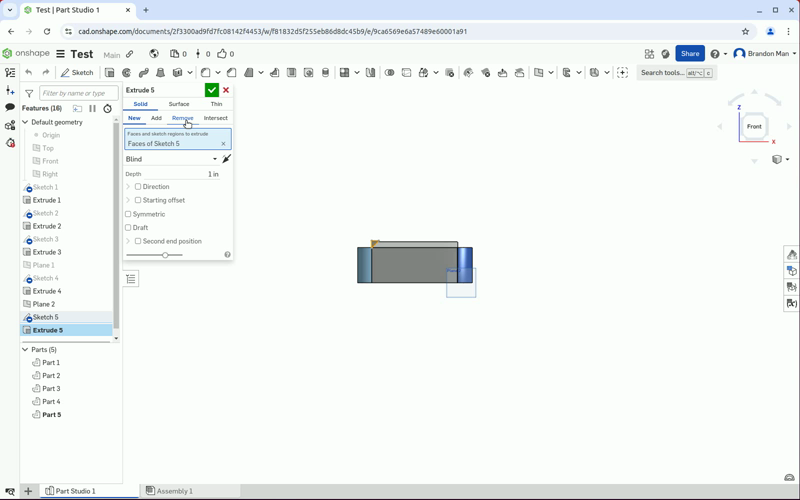
click(186, 120)
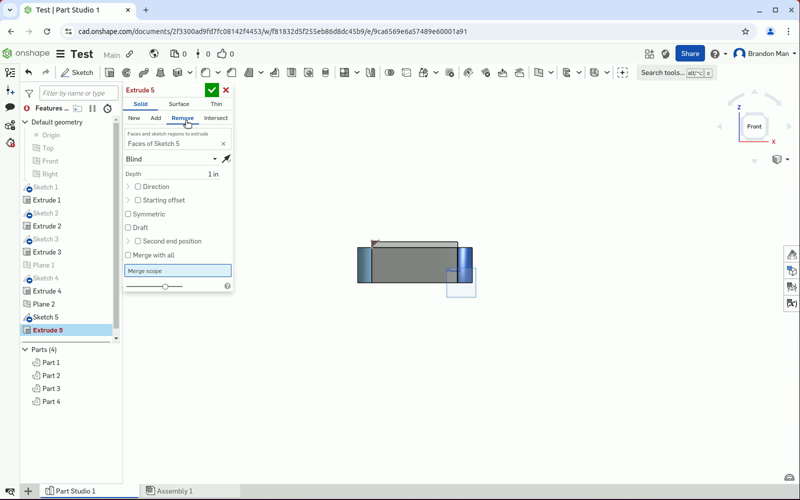
key(tab, 4)
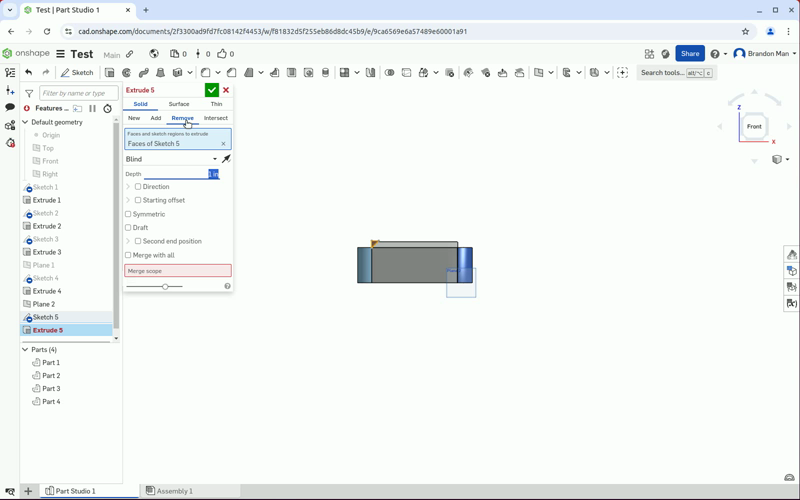
text(11.554)
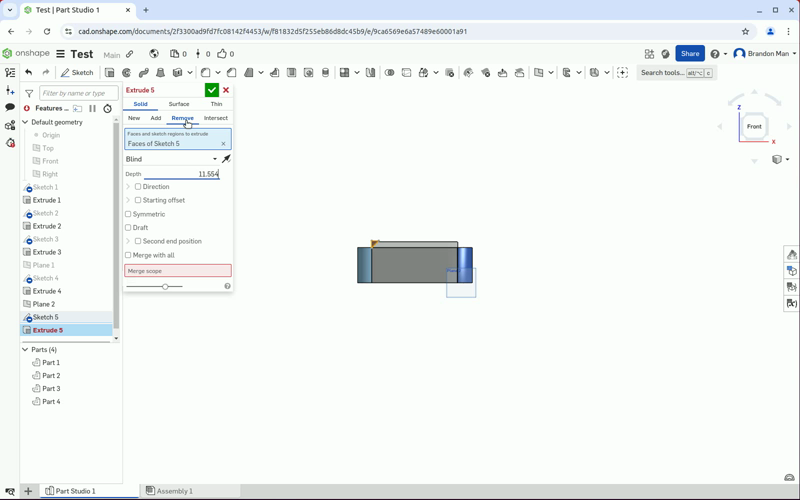
key(tab, 6)
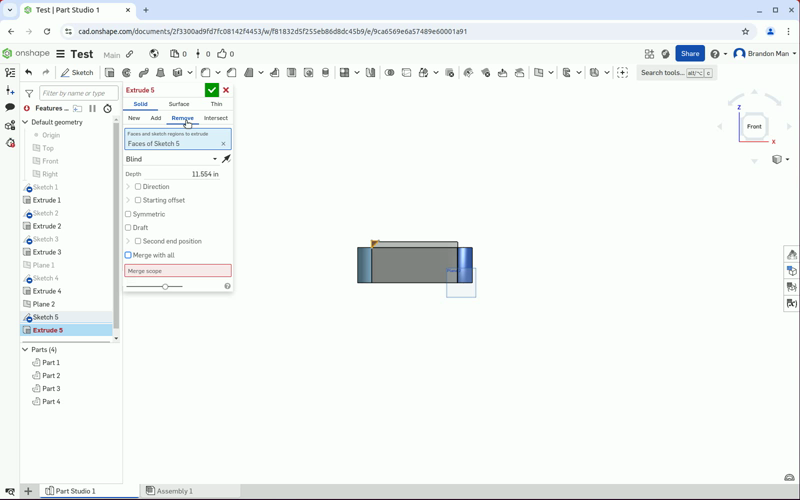
key(space)
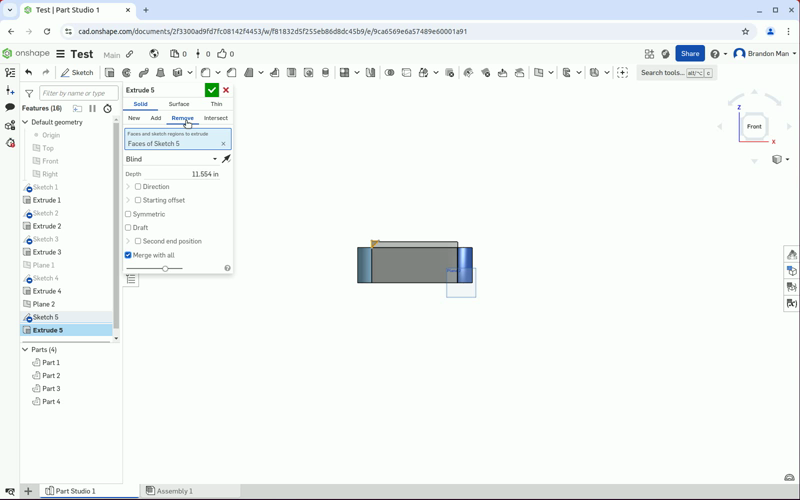
key(enter)
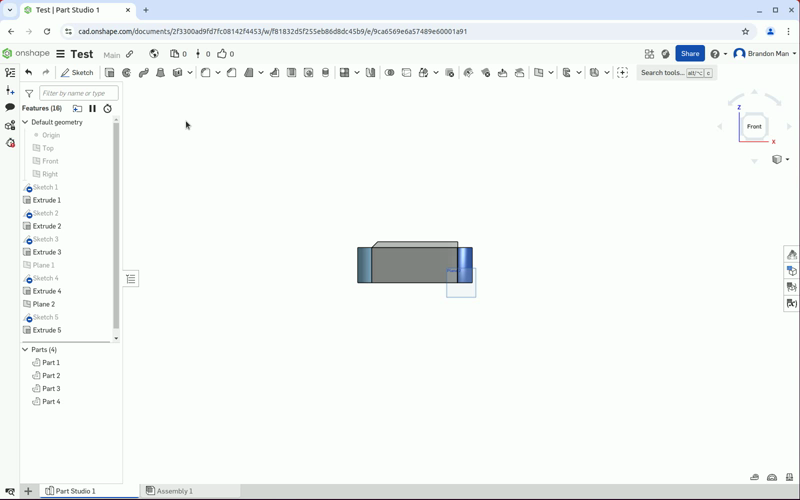
key(shift+h)
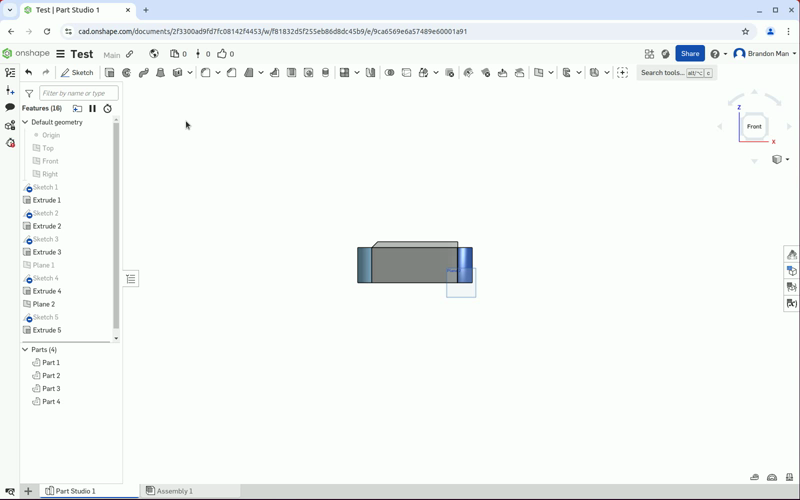
key(shift+h)
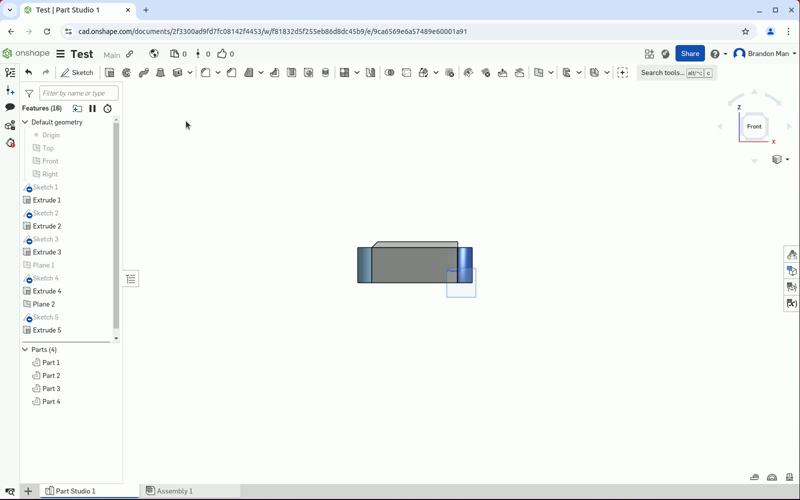
mouse_move(69, 189)
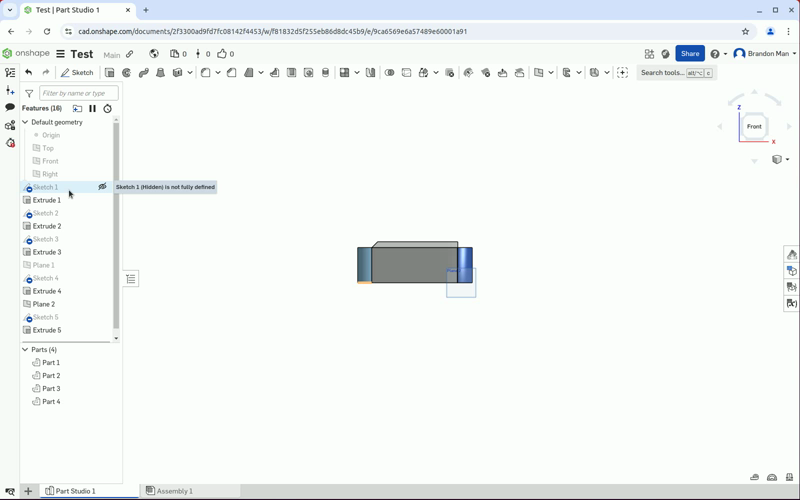
click(69, 189)
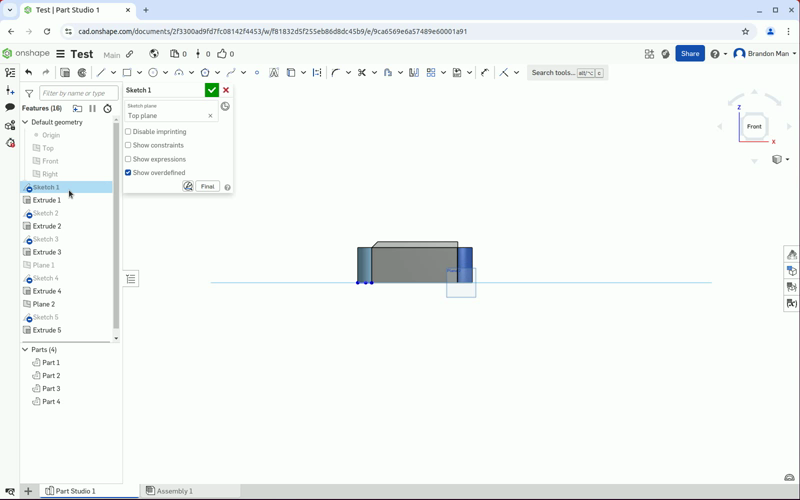
mouse_move(229, 92)
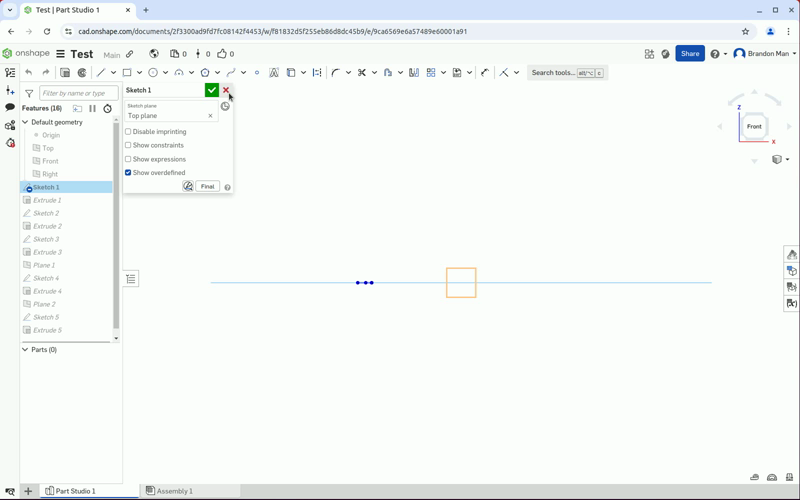
click(229, 92)
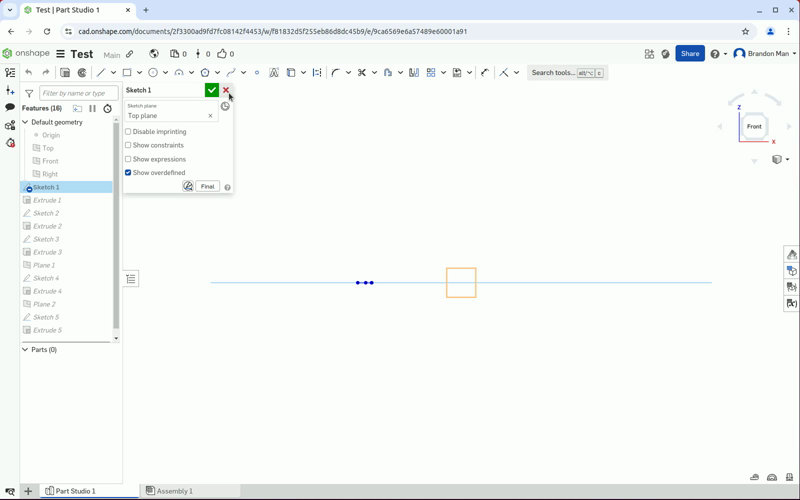
key(shift+s)
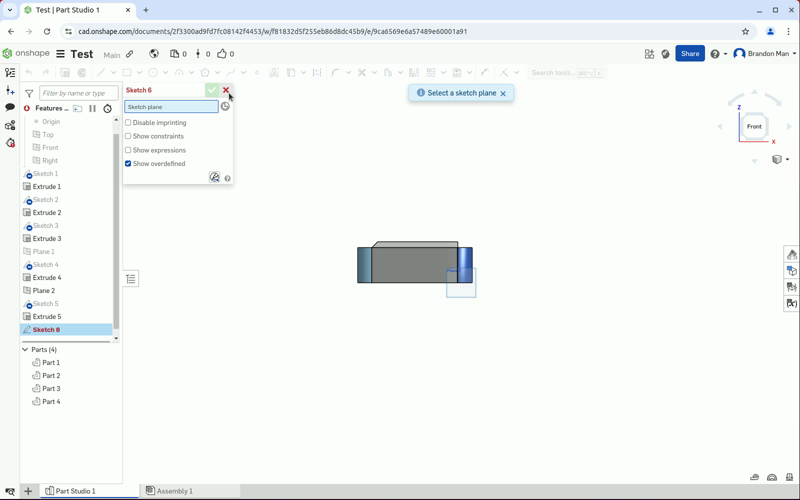
mouse_move(69, 293)
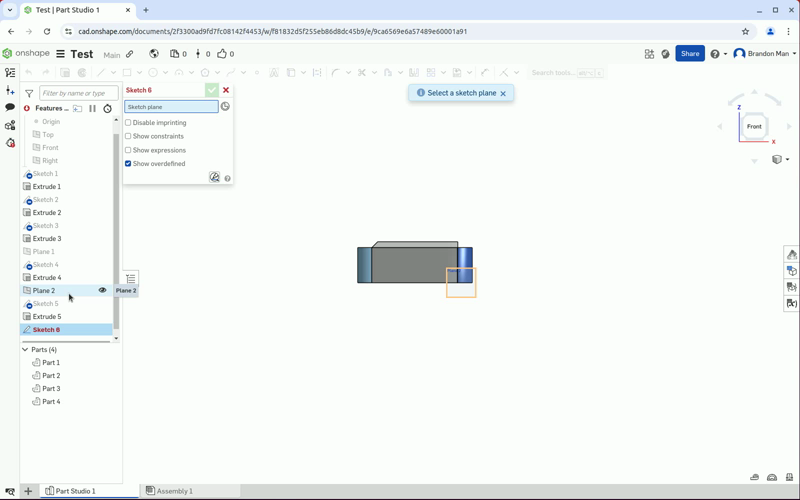
click(69, 293)
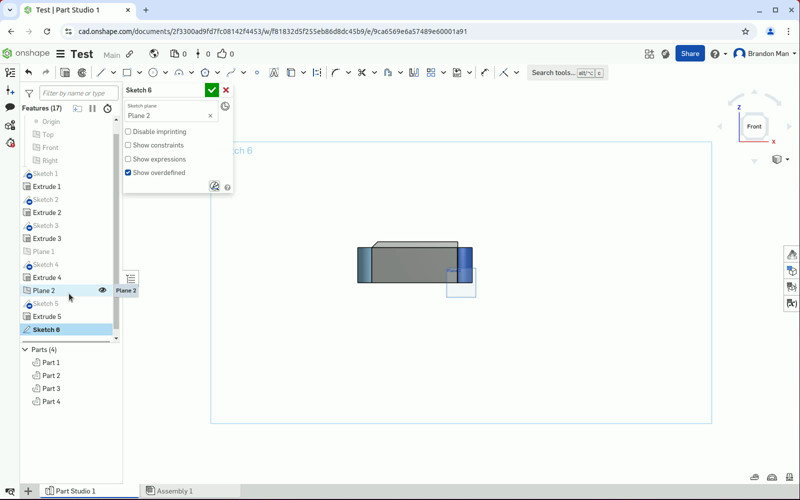
mouse_move(73, 352)
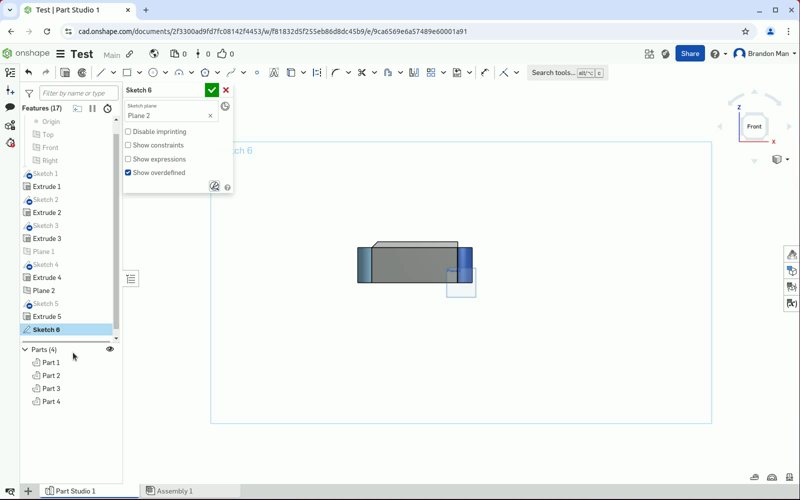
key(y)
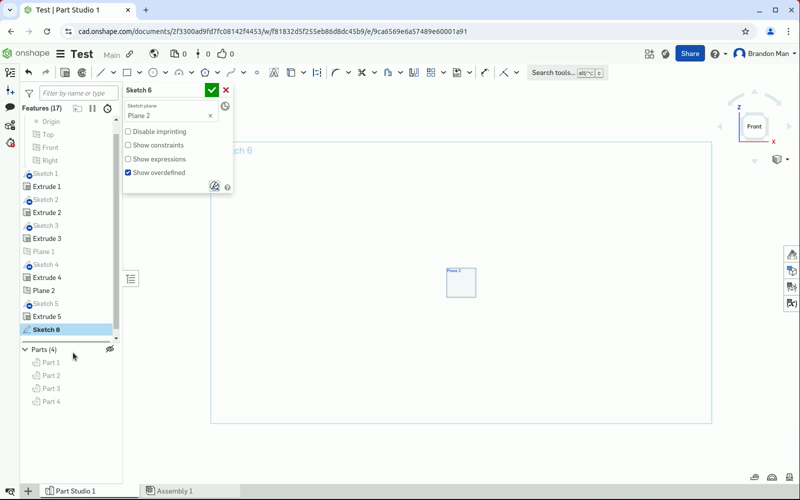
key(l)
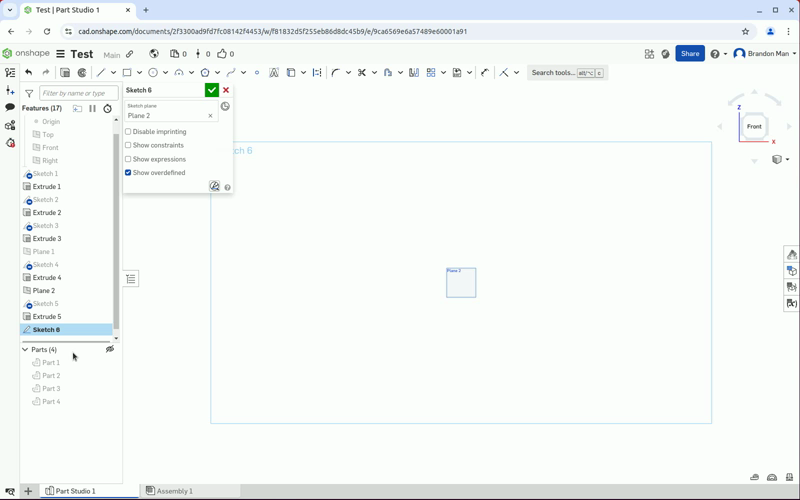
key_down(shift)
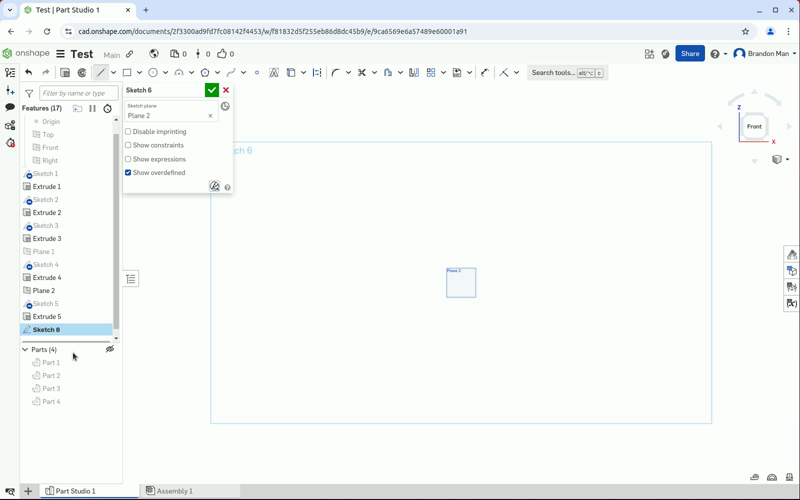
mouse_move(451, 241)
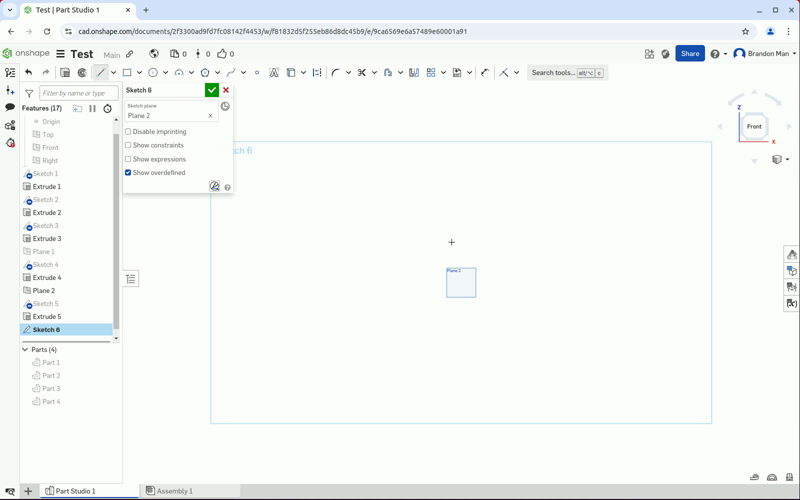
click(451, 241)
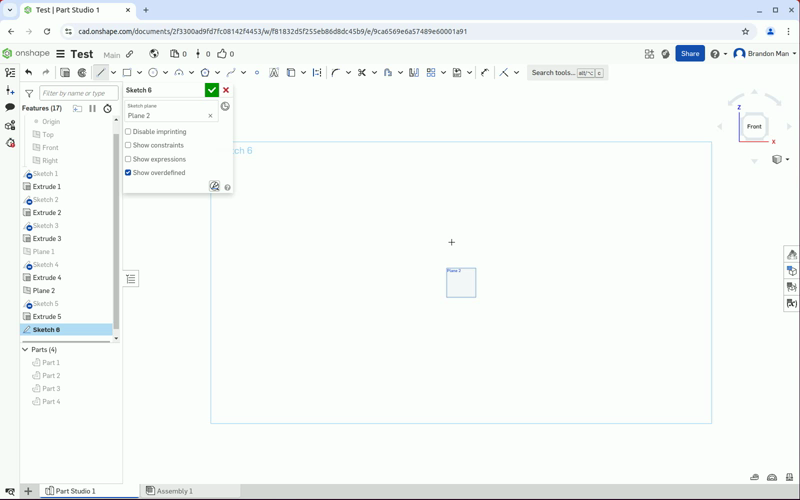
key_up(shift)
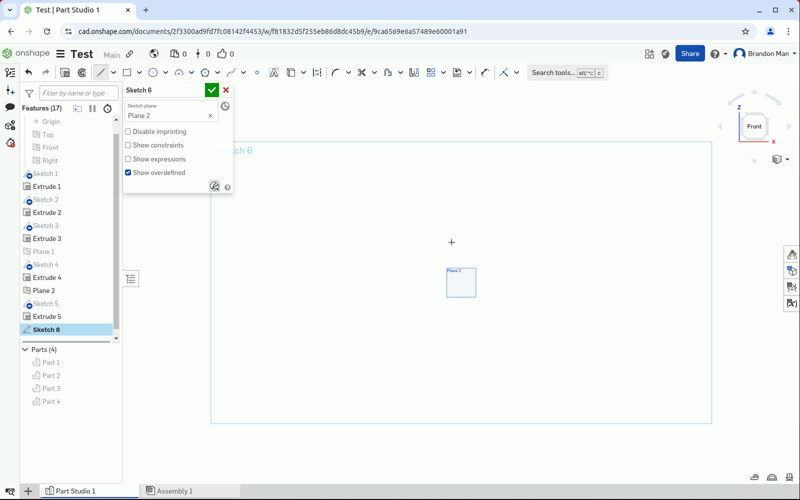
key_down(shift)
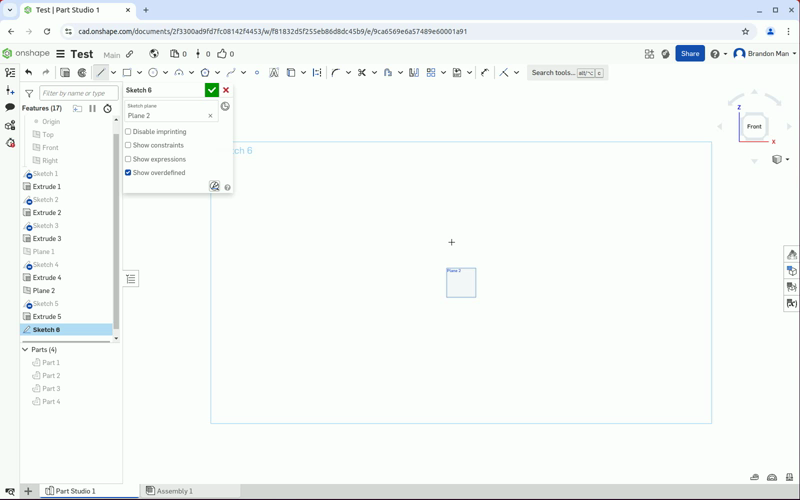
mouse_move(481, 241)
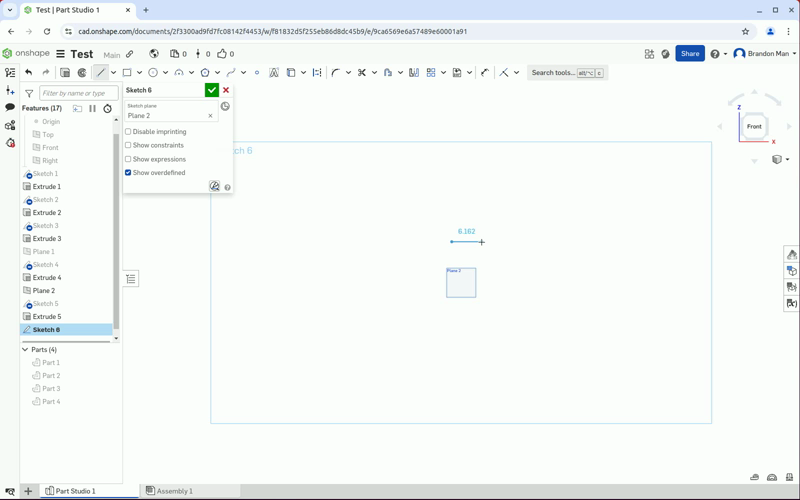
mouse_move(458, 249)
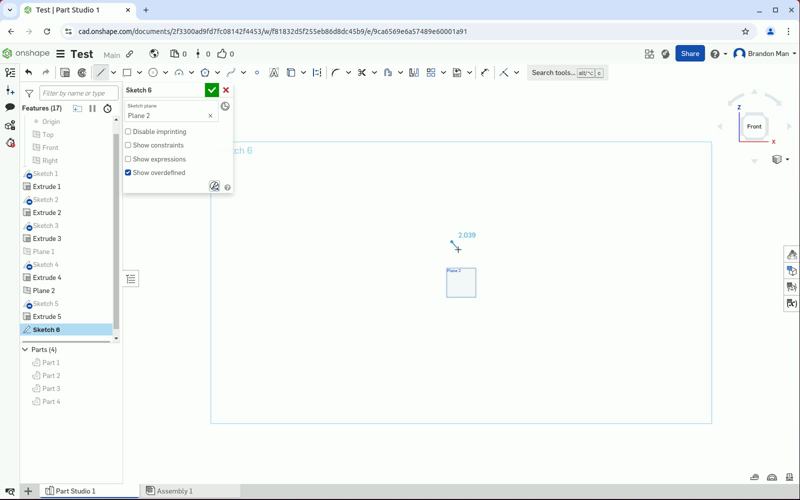
click(458, 249)
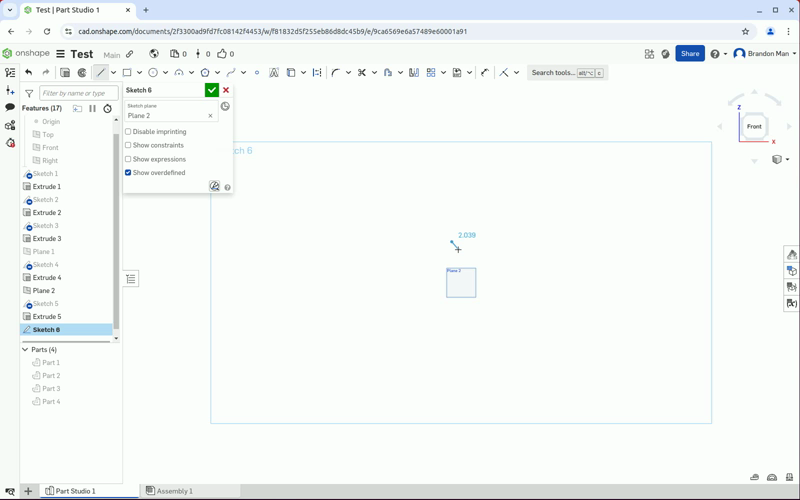
key_up(shift)
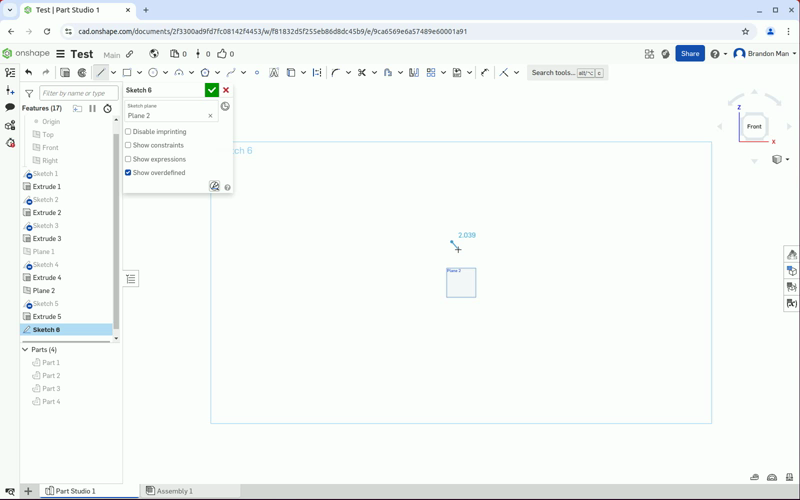
key_down(shift)
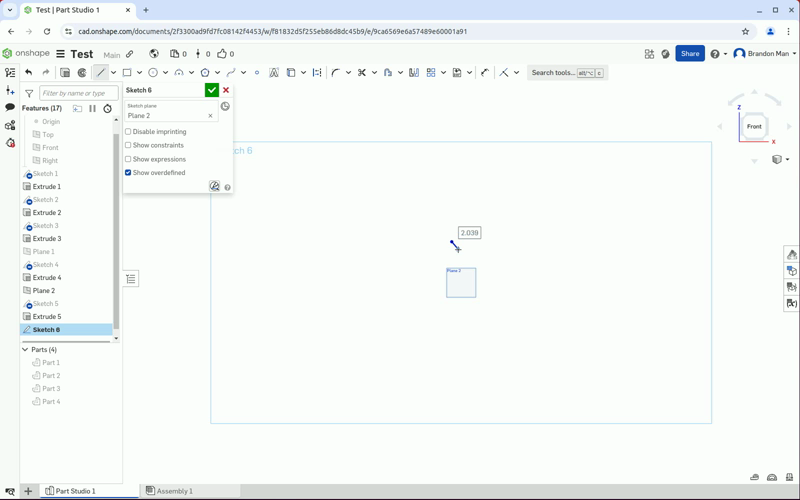
mouse_move(488, 249)
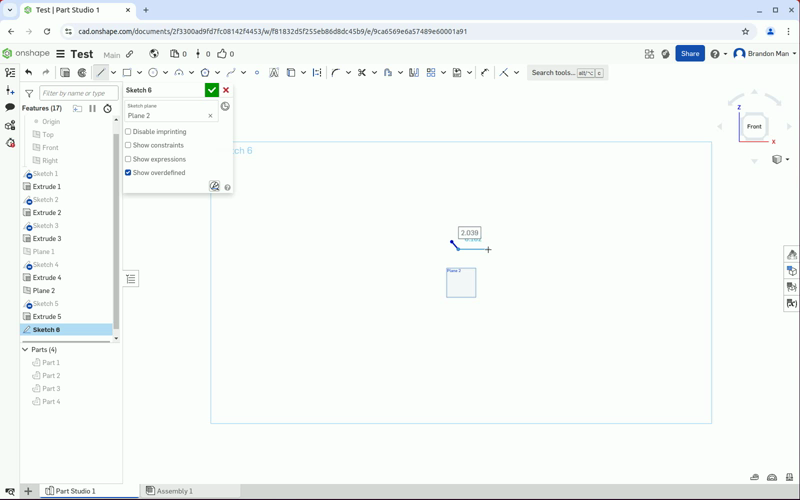
mouse_move(458, 241)
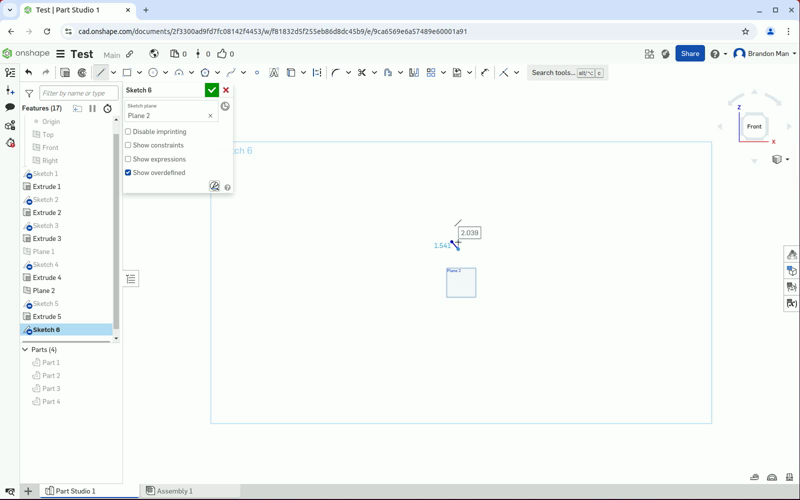
scroll(6)
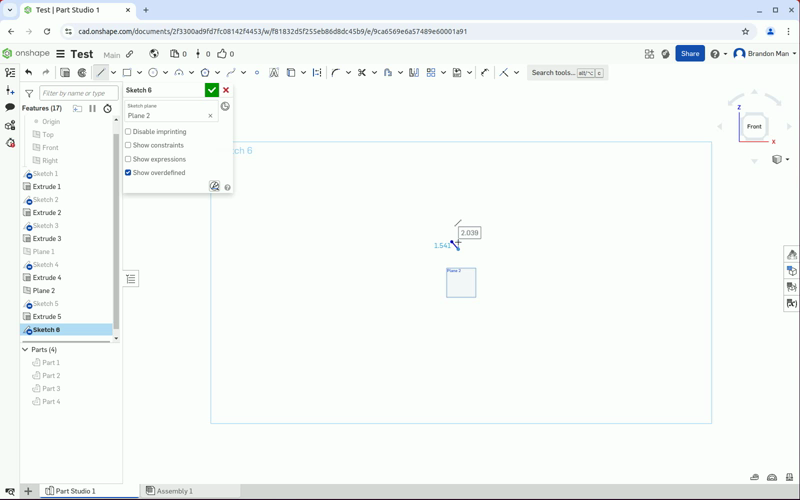
scroll(6)
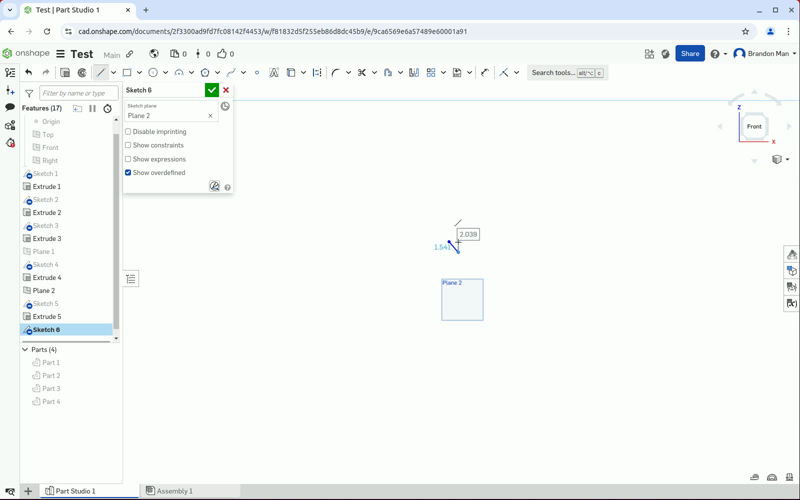
scroll(6)
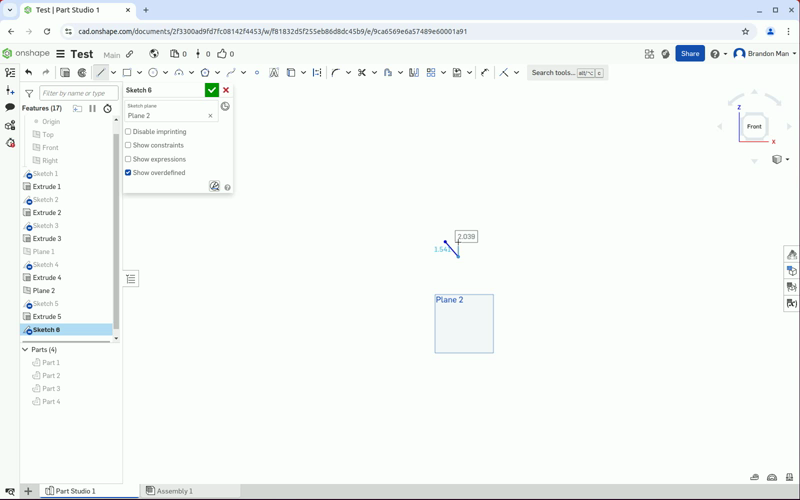
scroll(6)
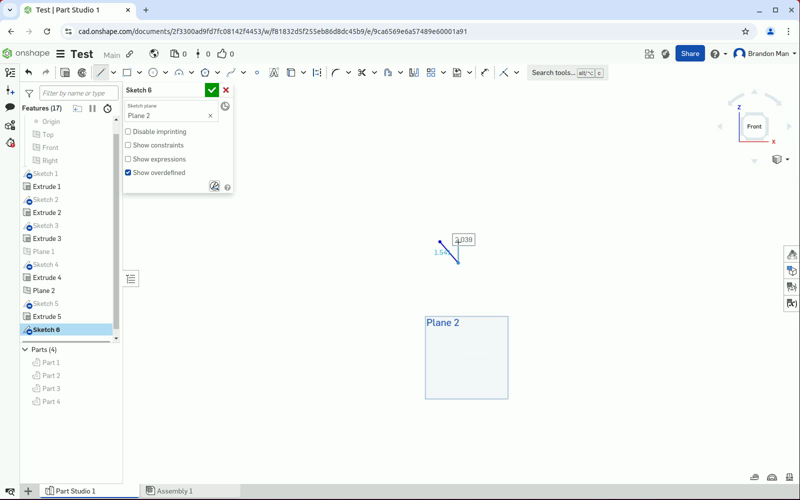
scroll(6)
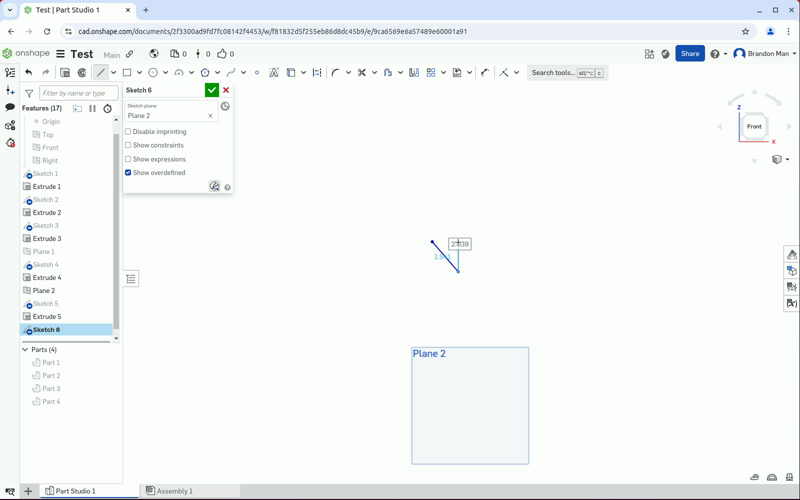
scroll(6)
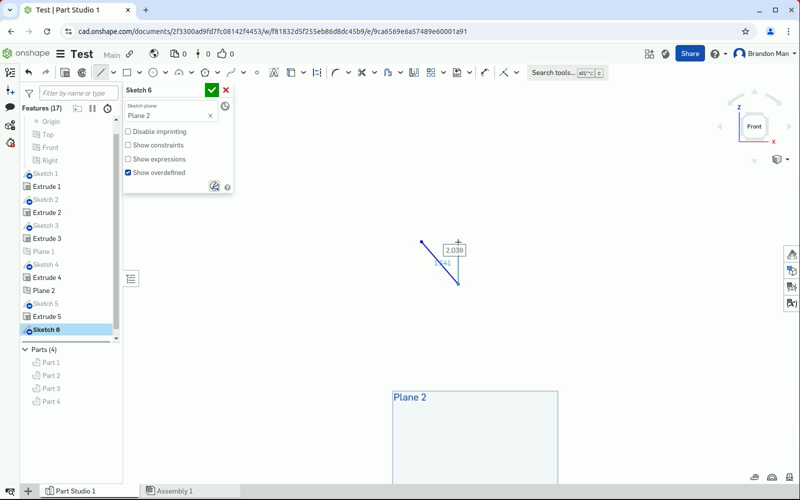
scroll(6)
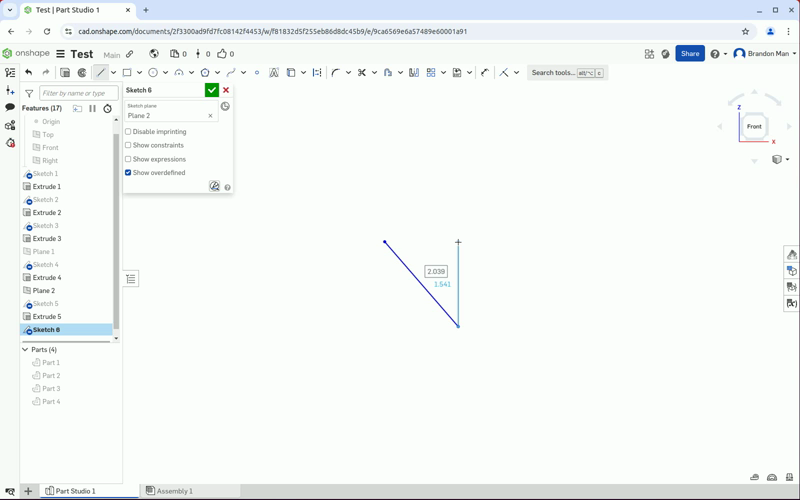
click(458, 241)
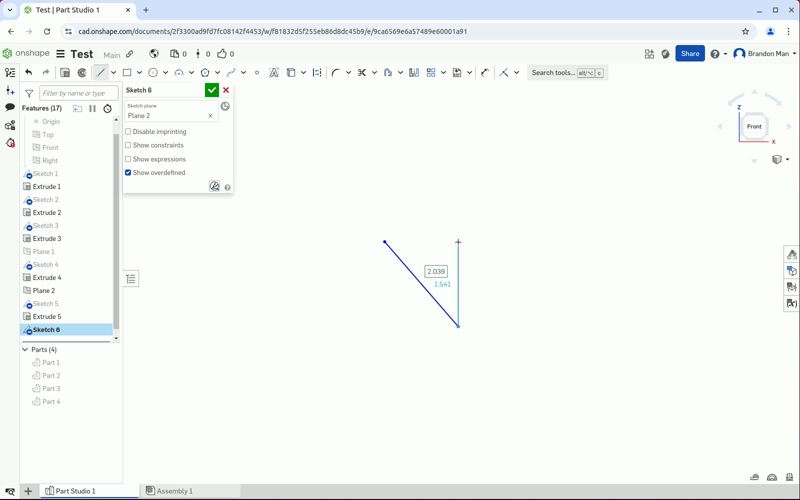
scroll(-6)
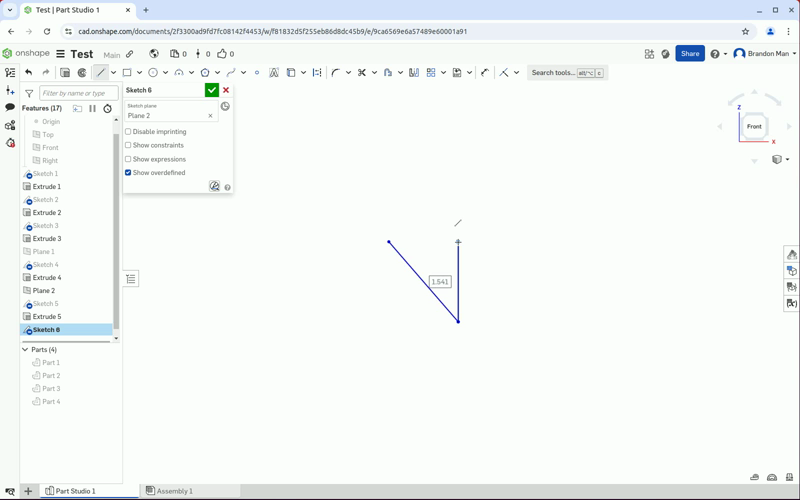
scroll(-6)
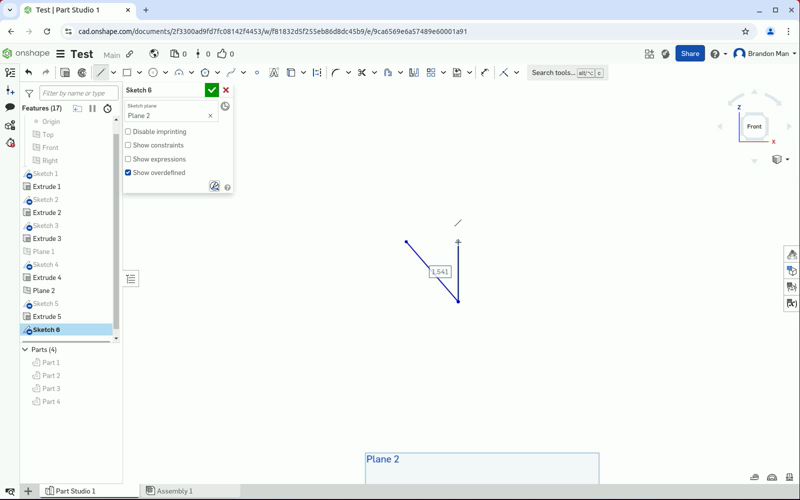
scroll(-6)
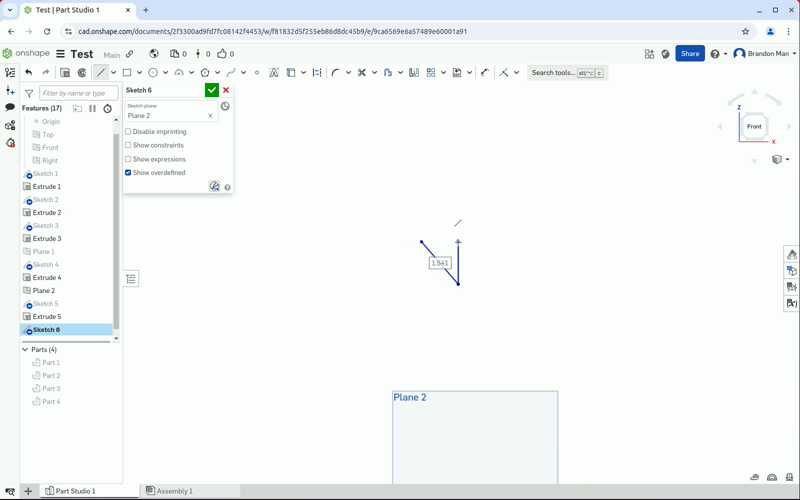
scroll(-6)
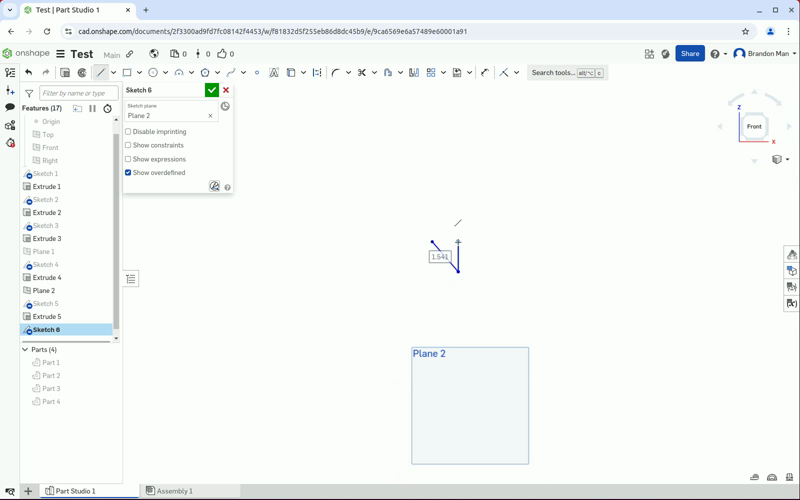
scroll(-6)
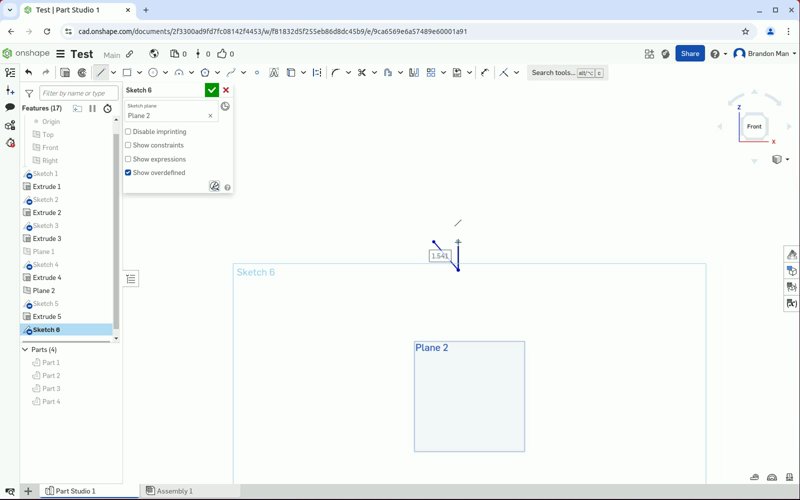
scroll(-6)
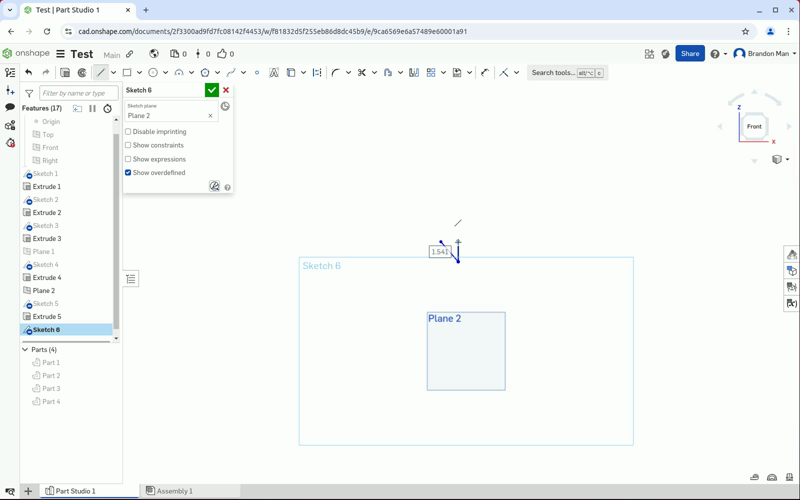
scroll(-6)
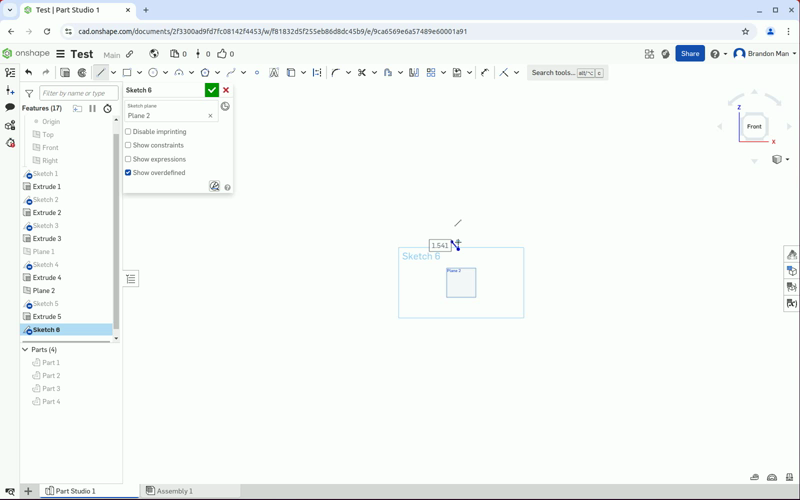
key_up(shift)
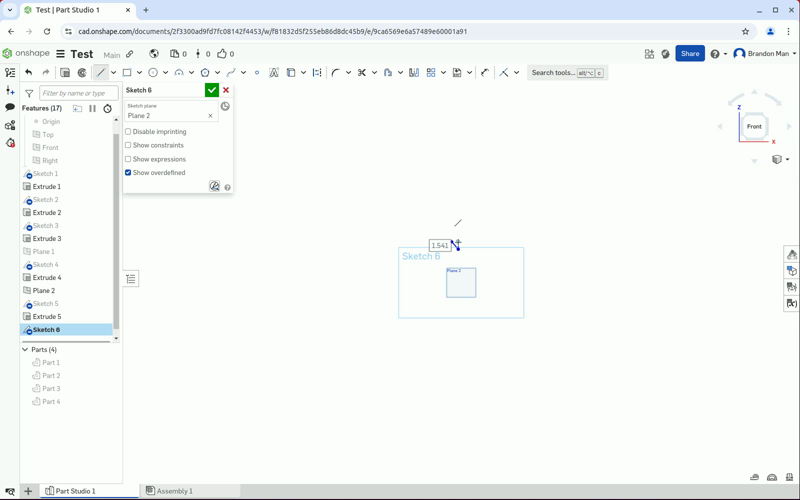
mouse_move(488, 241)
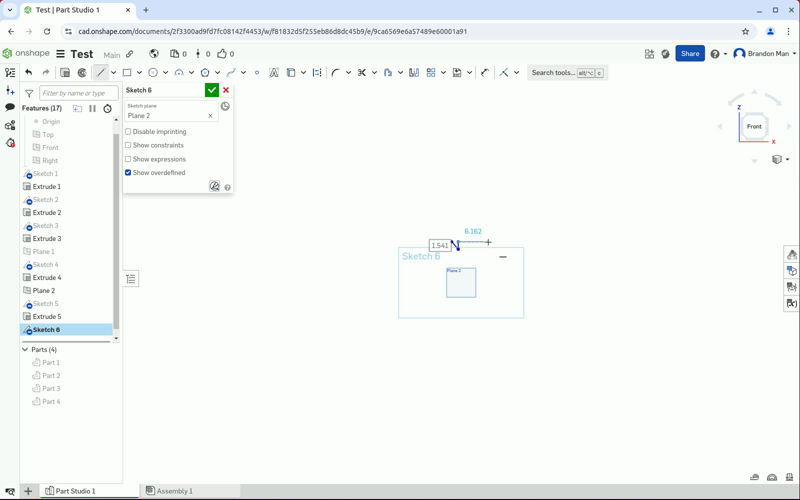
key_down(shift)
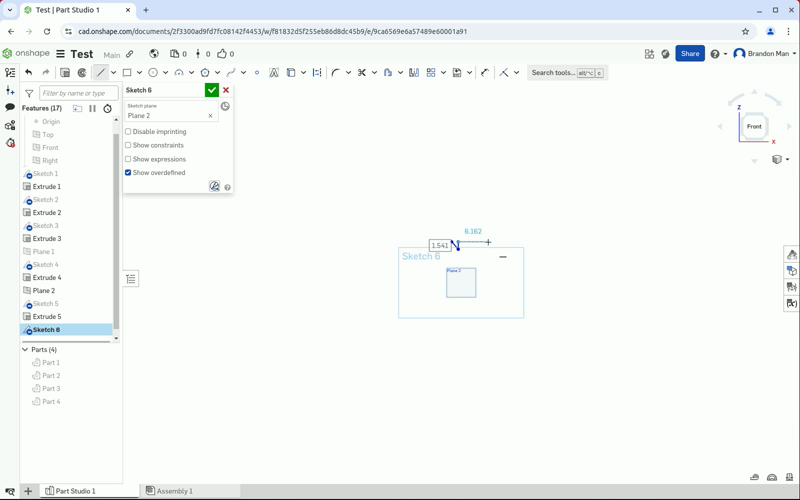
mouse_move(451, 241)
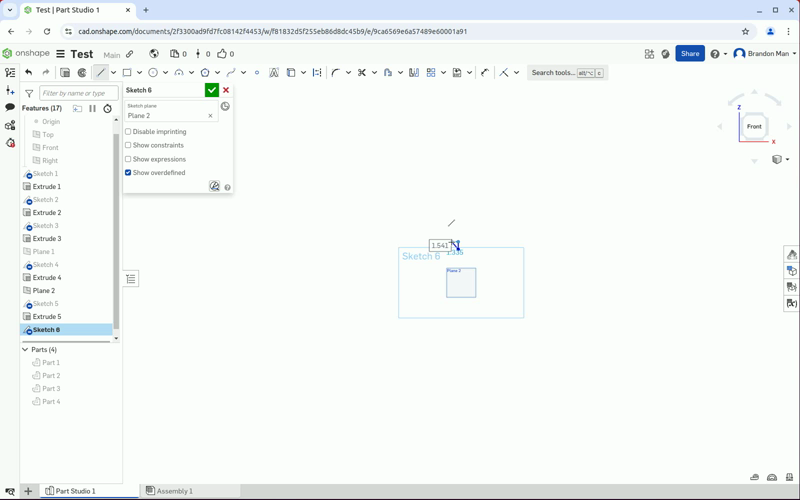
scroll(6)
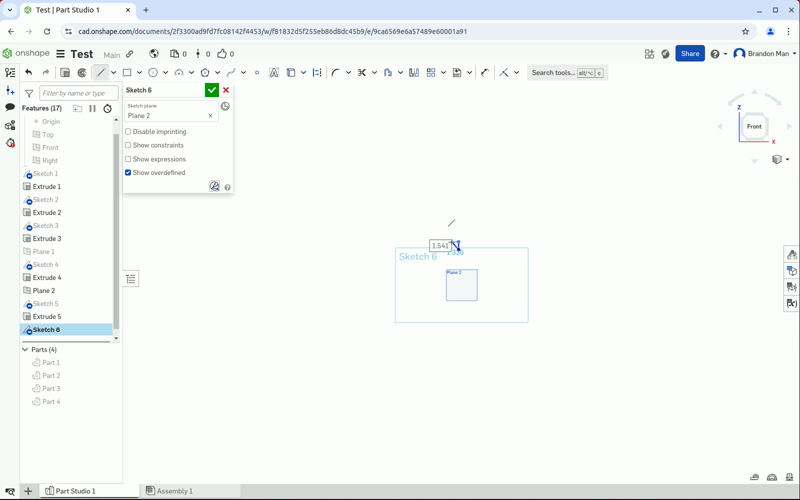
scroll(6)
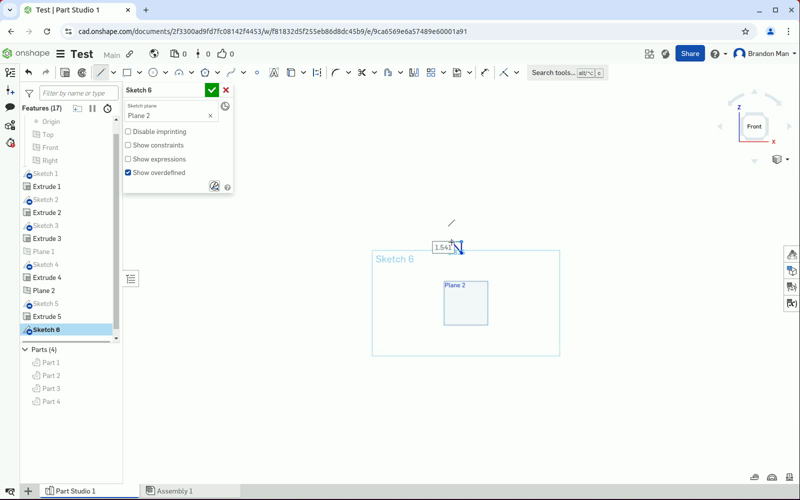
scroll(6)
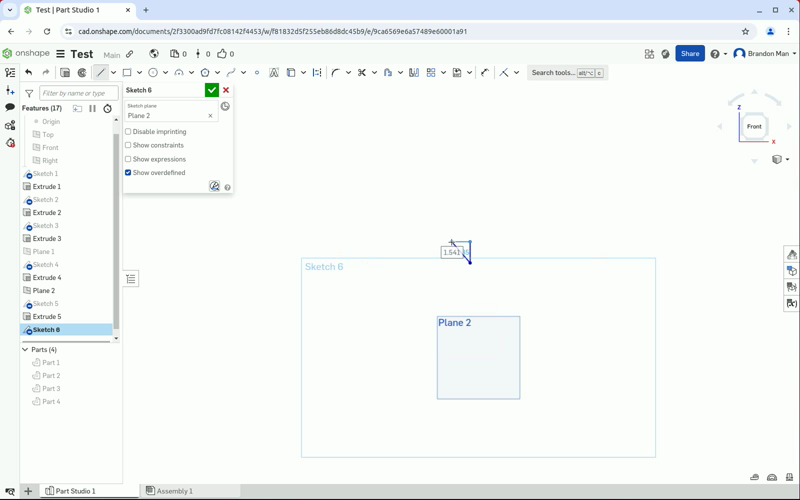
scroll(6)
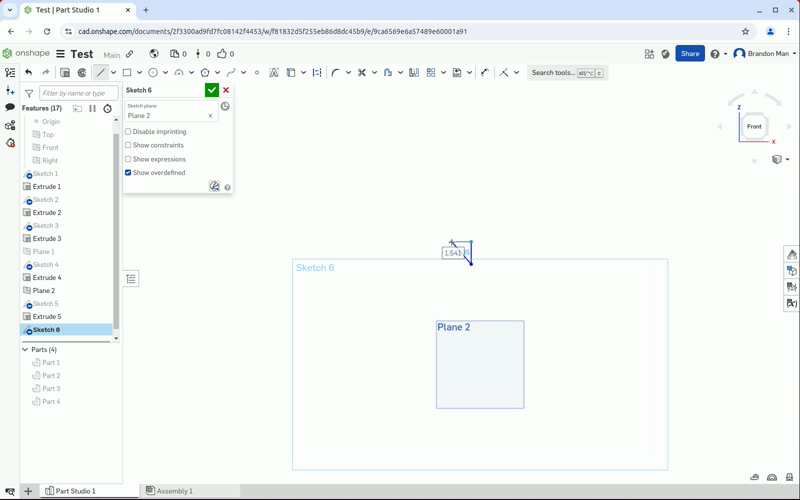
scroll(6)
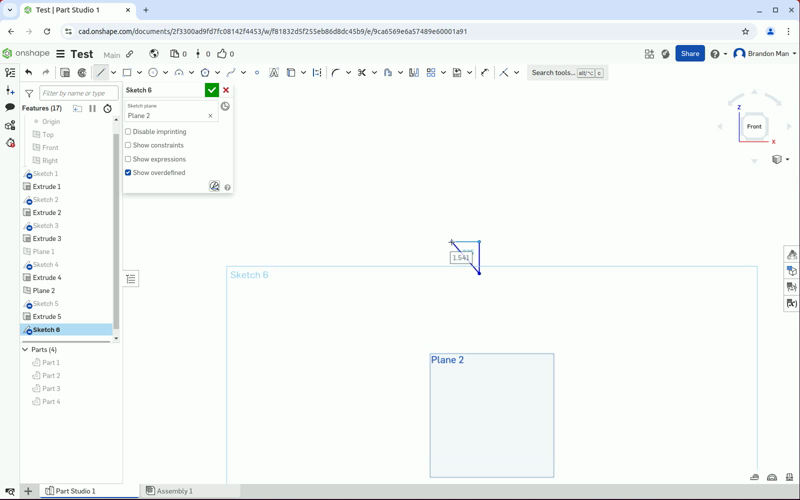
scroll(6)
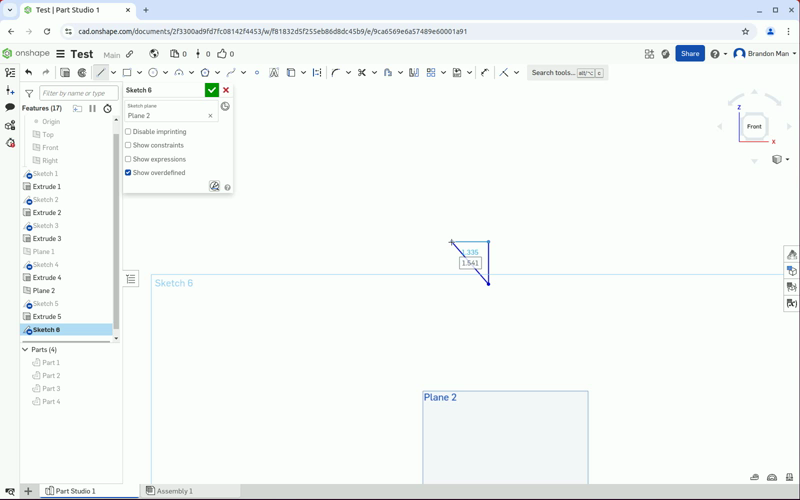
scroll(6)
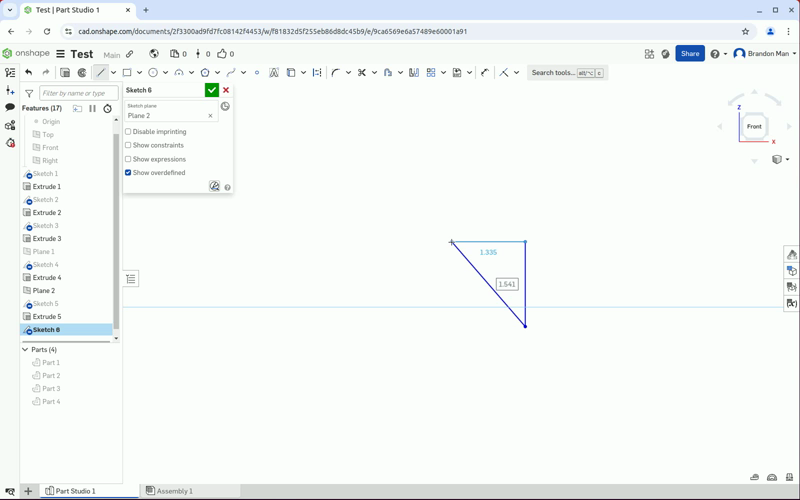
key_up(shift)
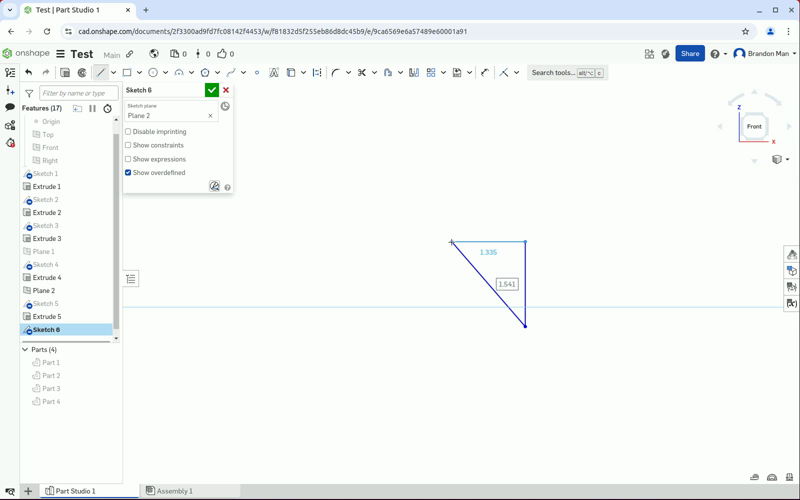
click(451, 241)
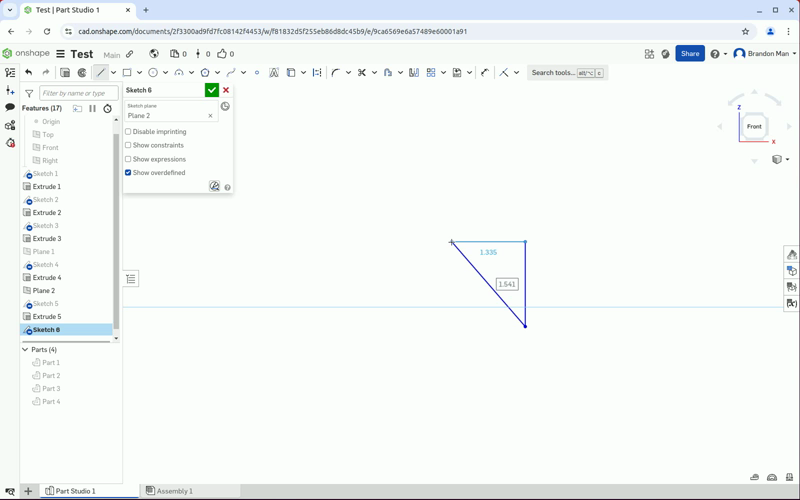
scroll(-6)
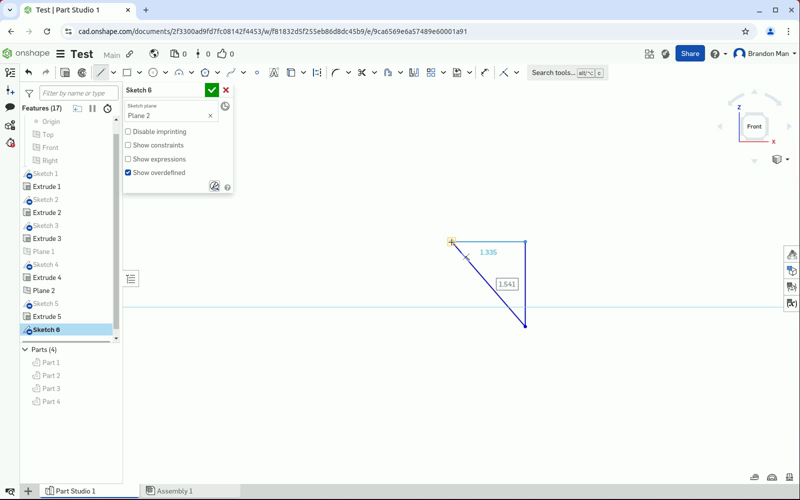
scroll(-6)
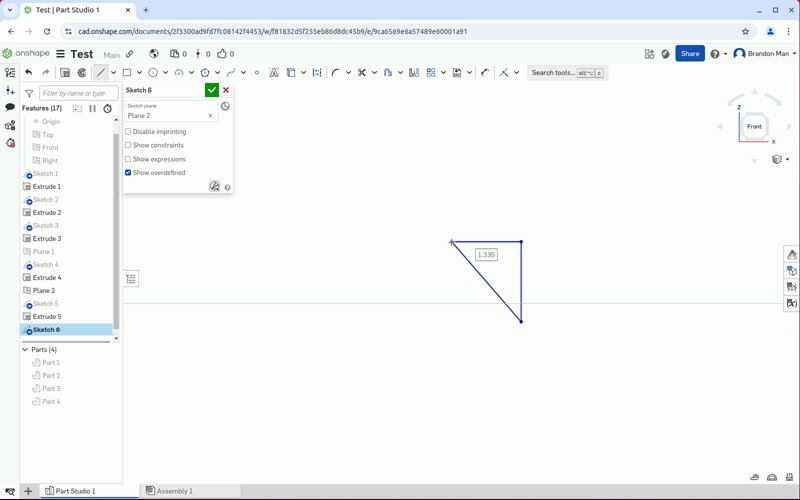
scroll(-6)
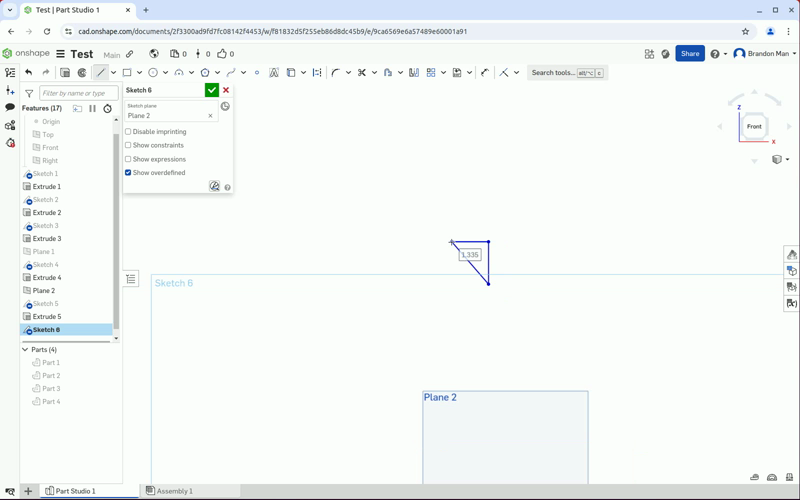
scroll(-6)
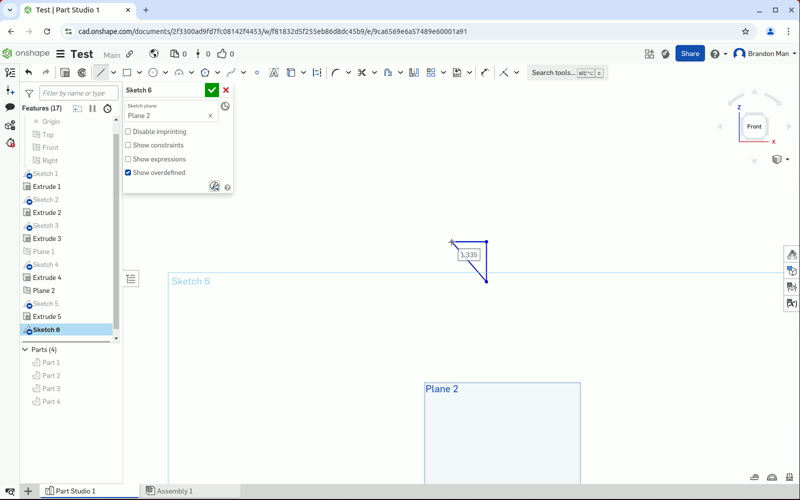
scroll(-6)
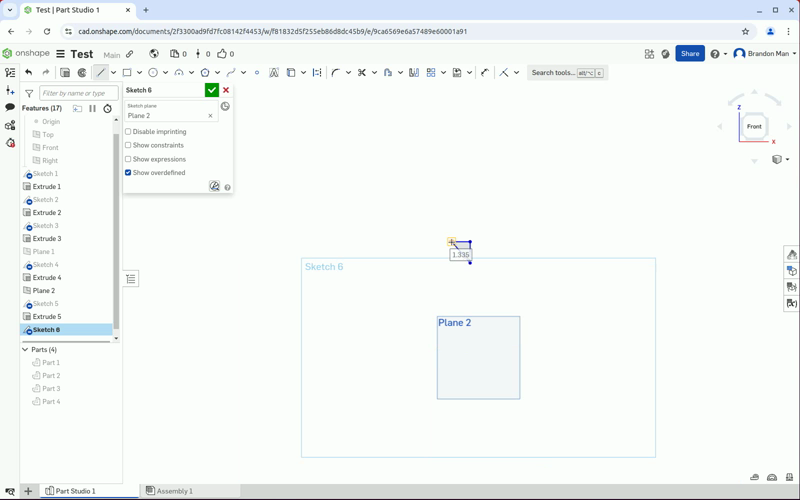
scroll(-6)
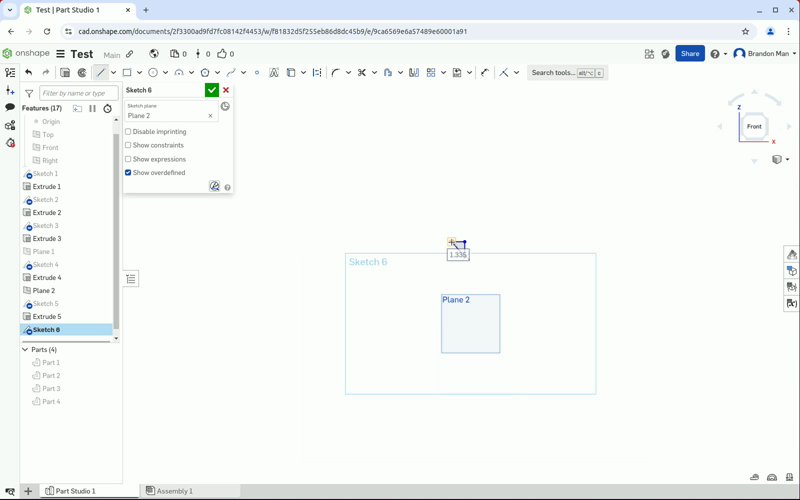
scroll(-6)
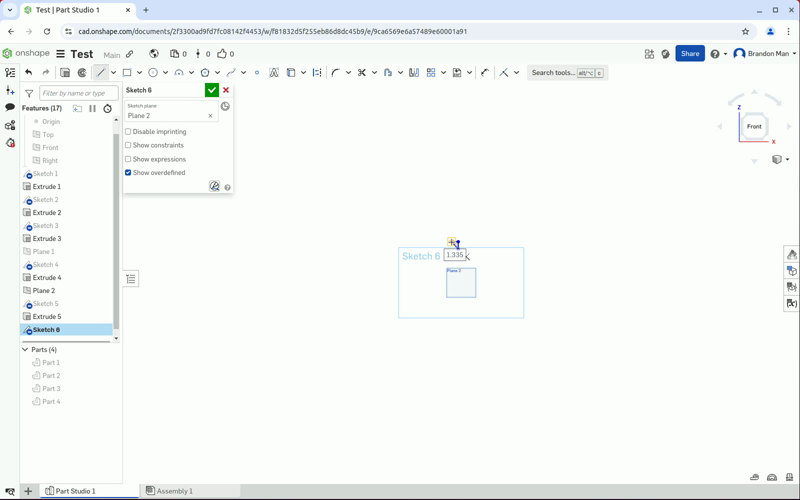
key(esc)
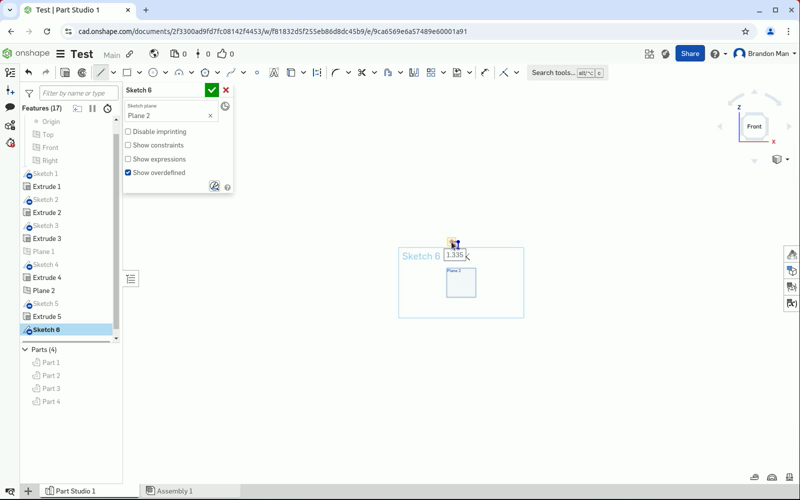
mouse_move(455, 242)
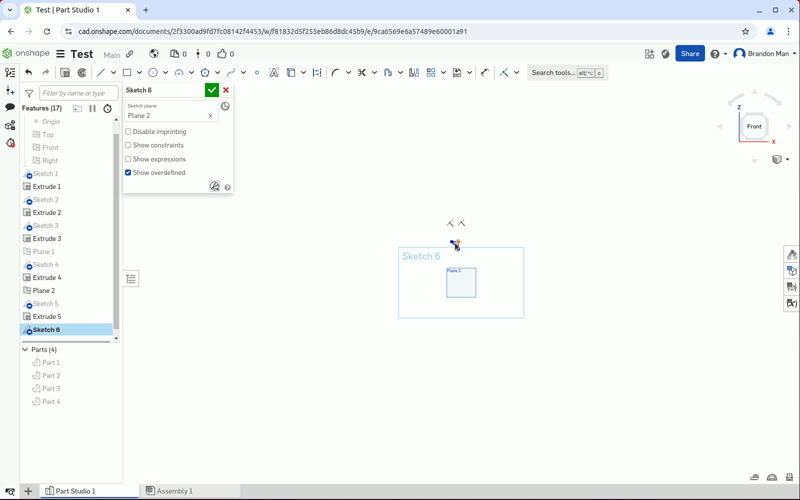
scroll(6)
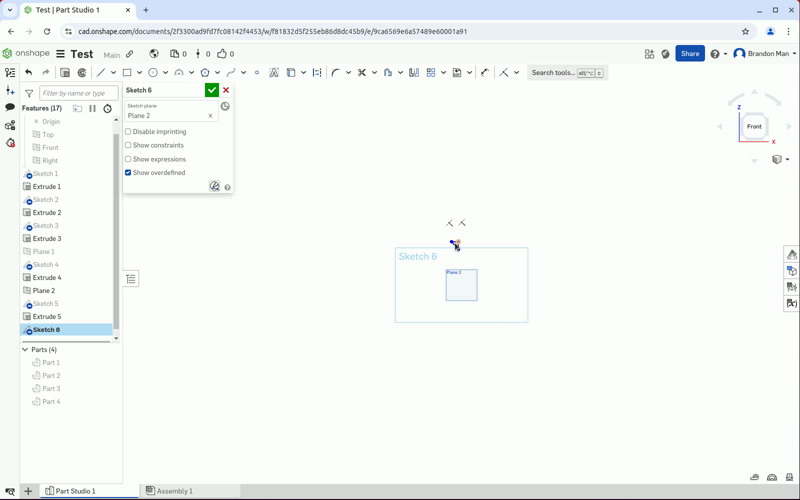
scroll(6)
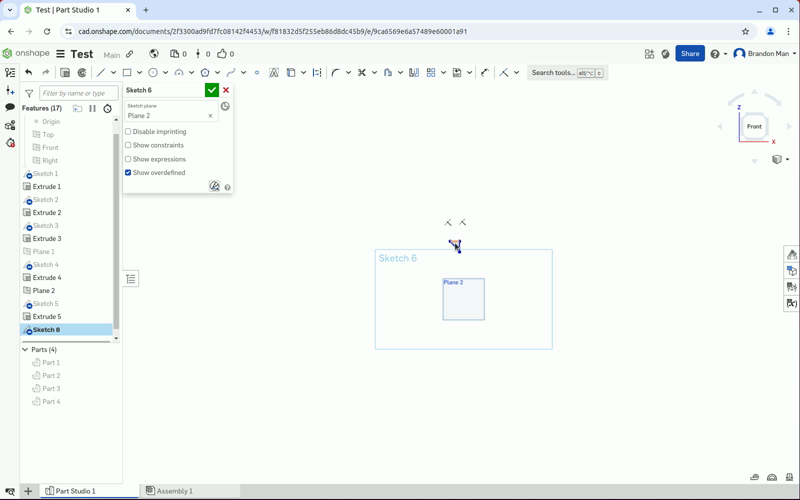
scroll(6)
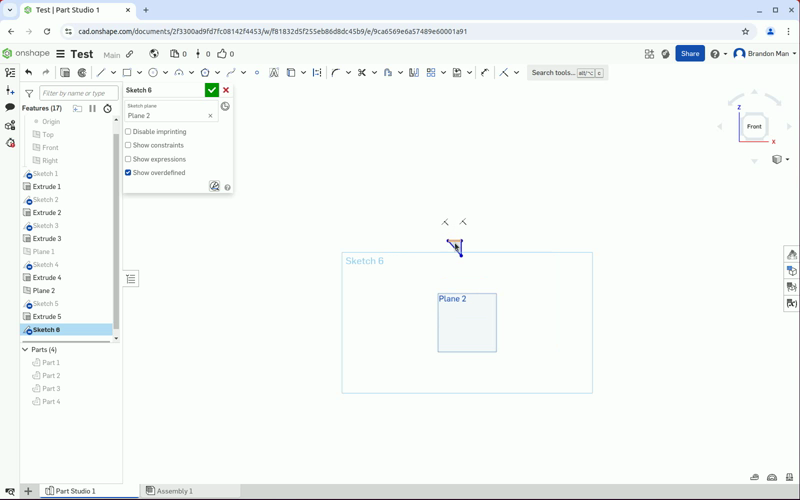
scroll(6)
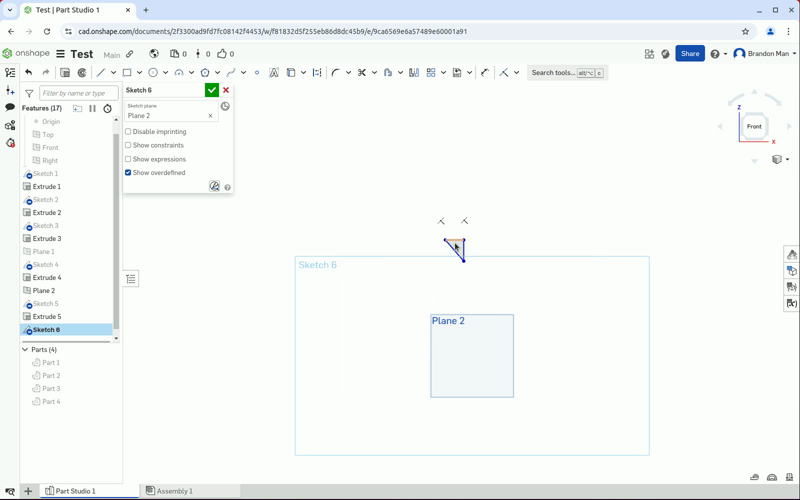
scroll(6)
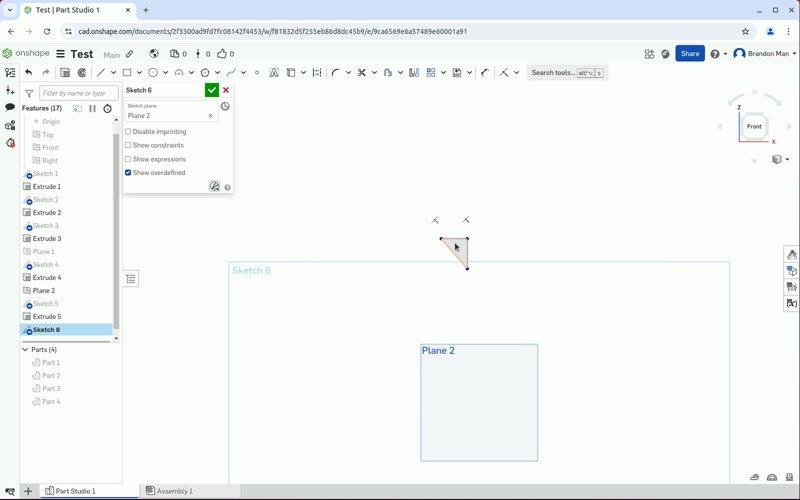
scroll(6)
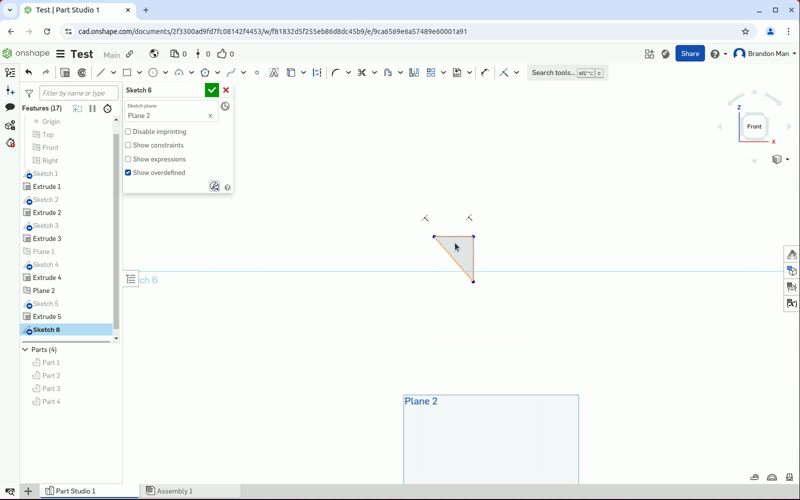
scroll(6)
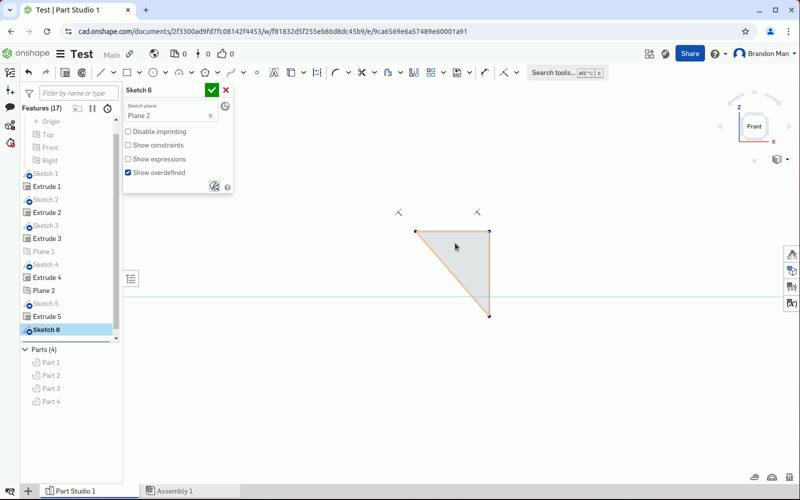
click(455, 242)
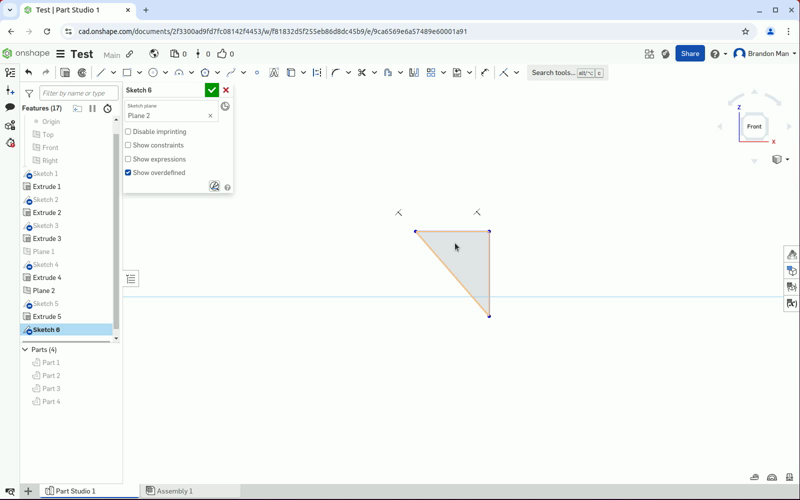
scroll(-6)
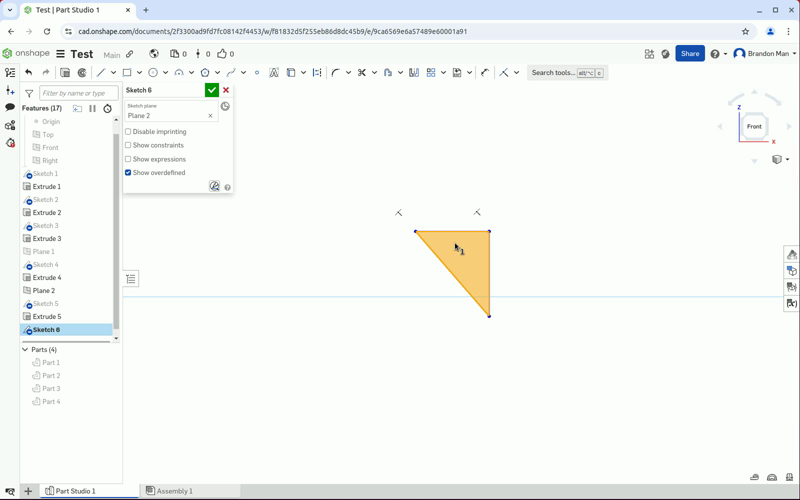
scroll(-6)
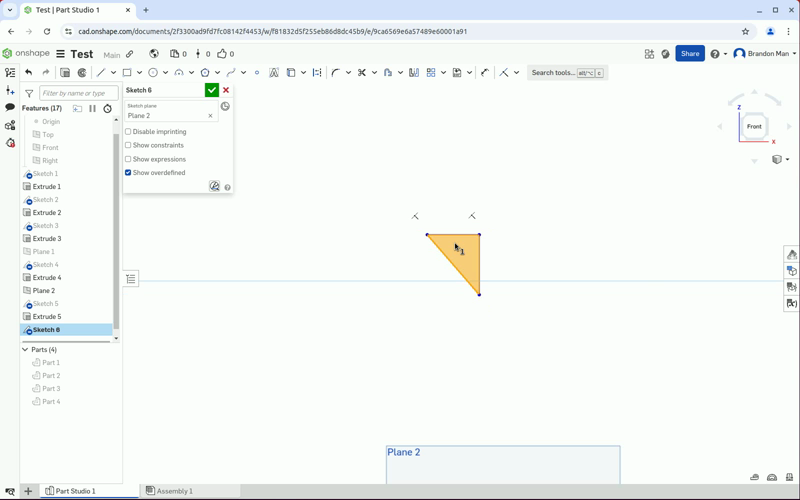
scroll(-6)
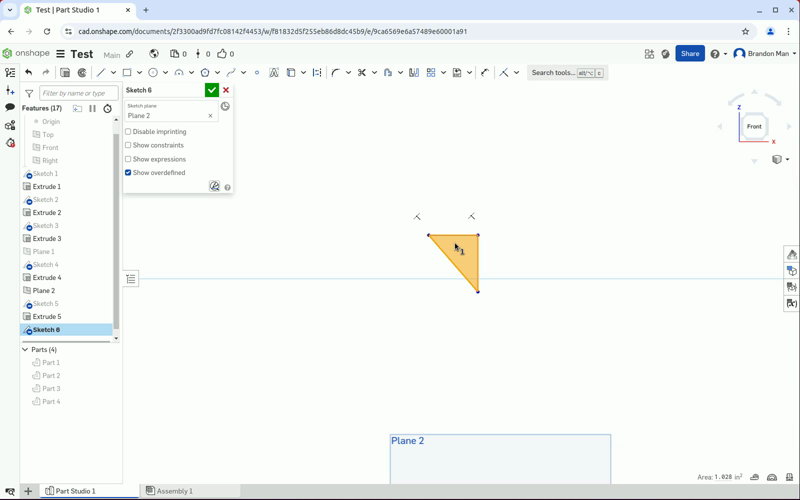
scroll(-6)
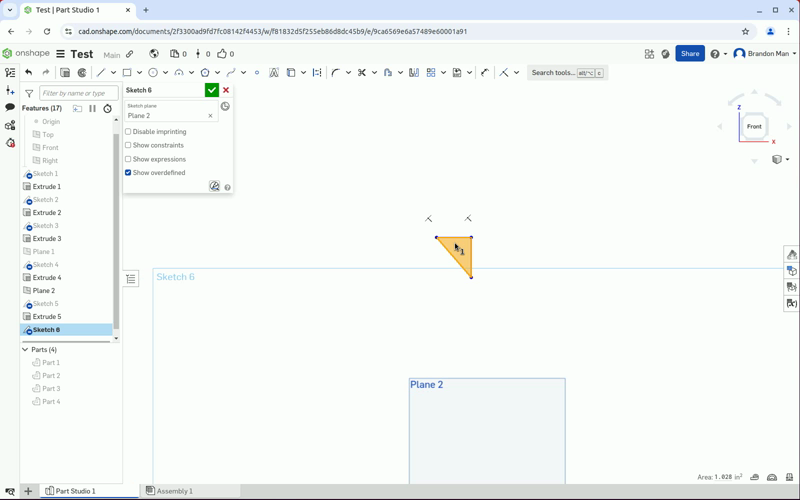
scroll(-6)
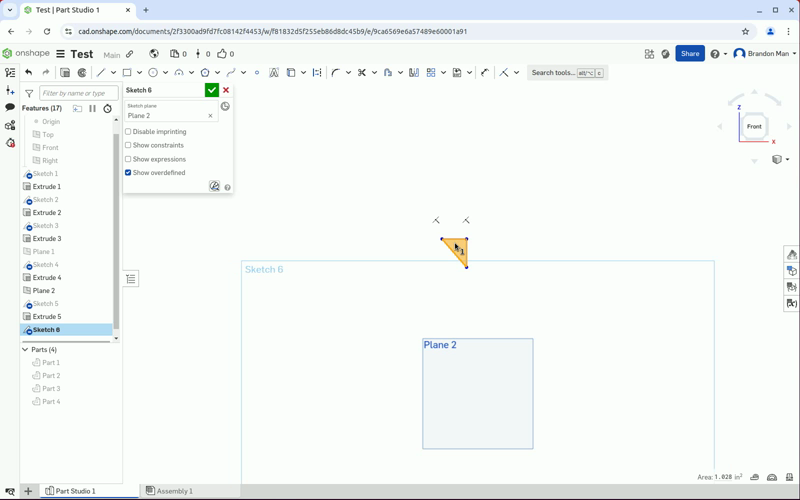
scroll(-6)
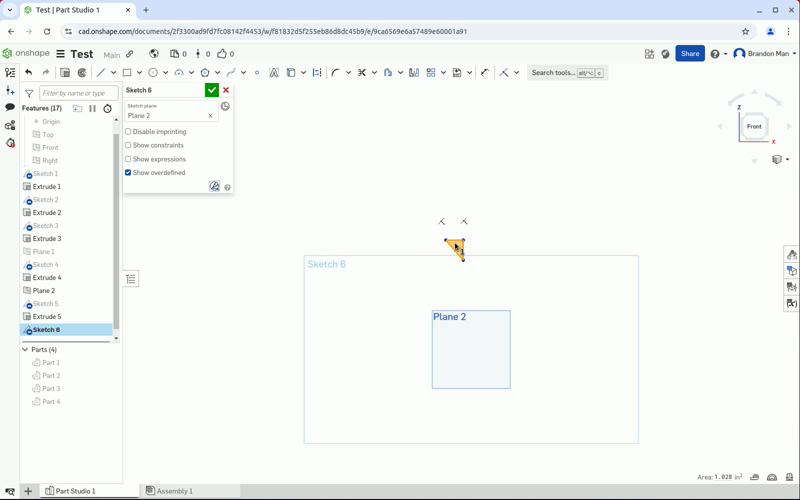
scroll(-6)
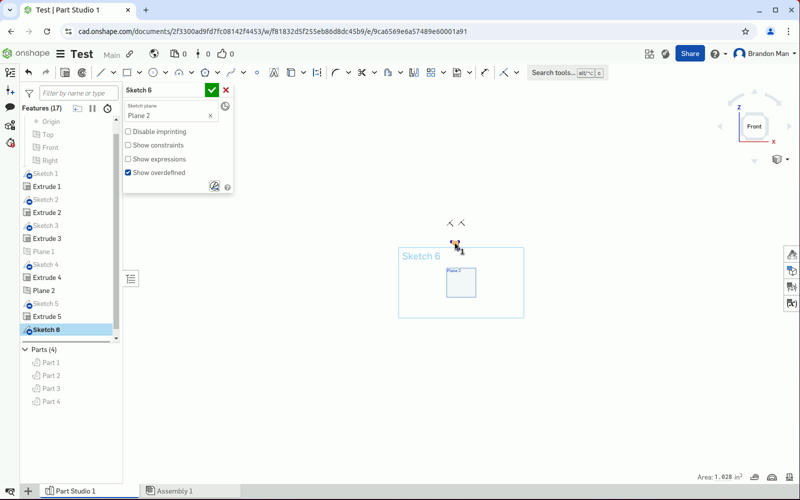
mouse_move(73, 352)
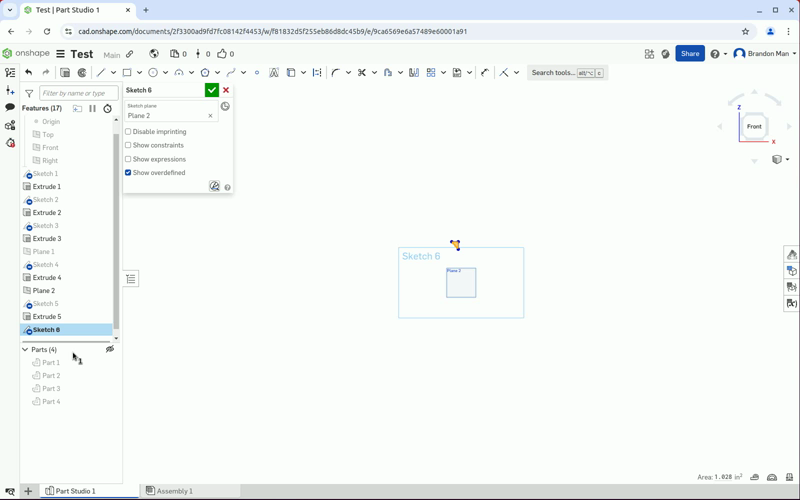
key(shift+y)
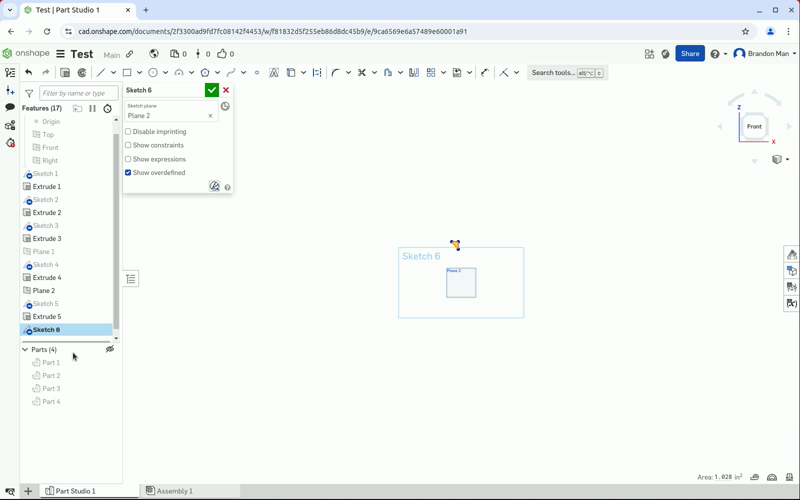
key(shift+e)
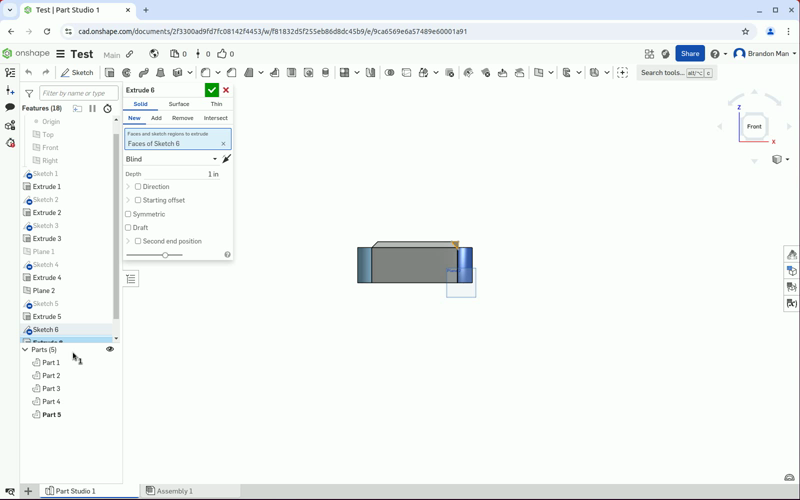
mouse_move(143, 106)
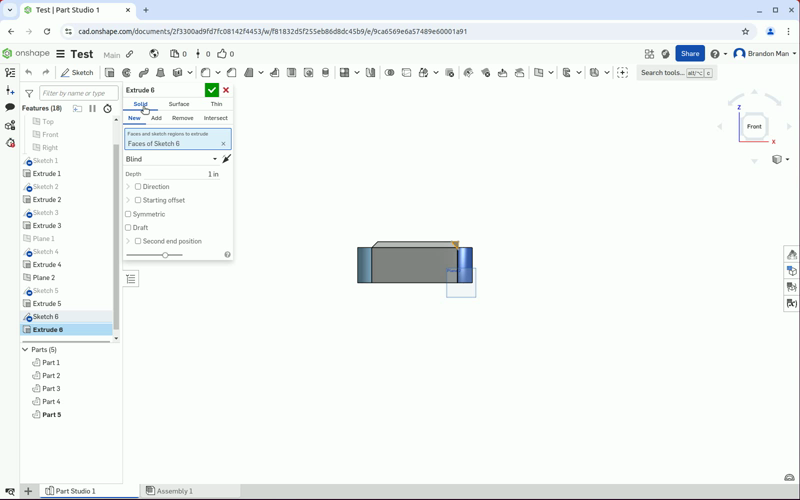
click(143, 106)
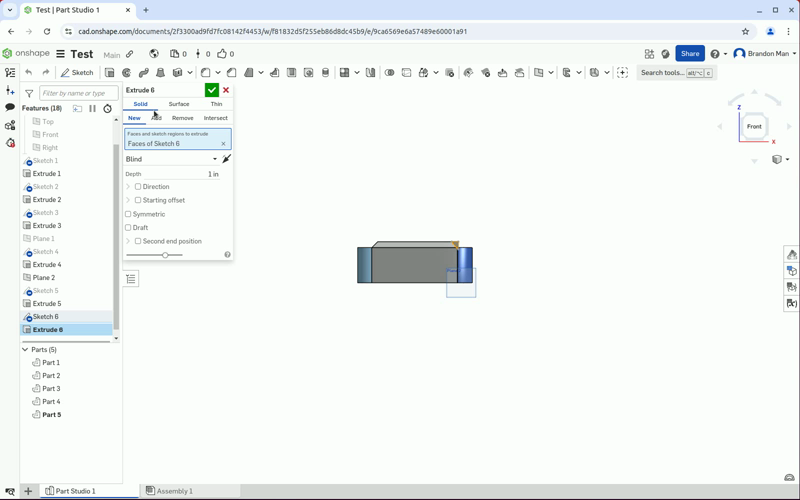
mouse_move(186, 120)
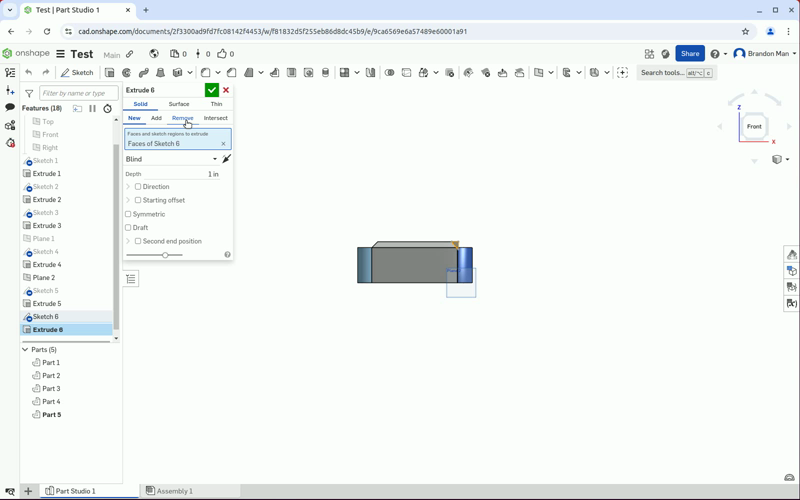
click(186, 120)
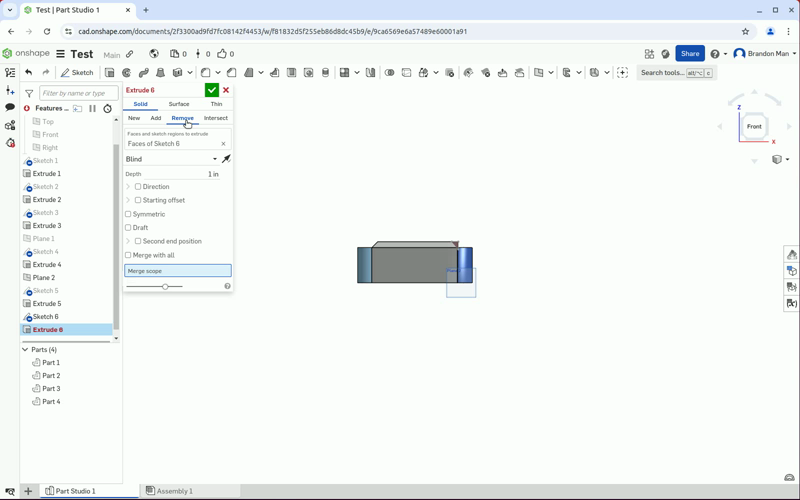
key(tab, 4)
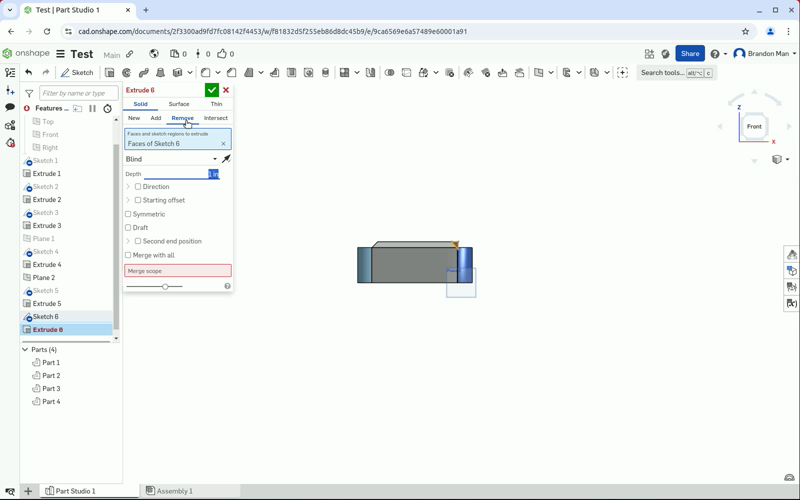
text(11.554)
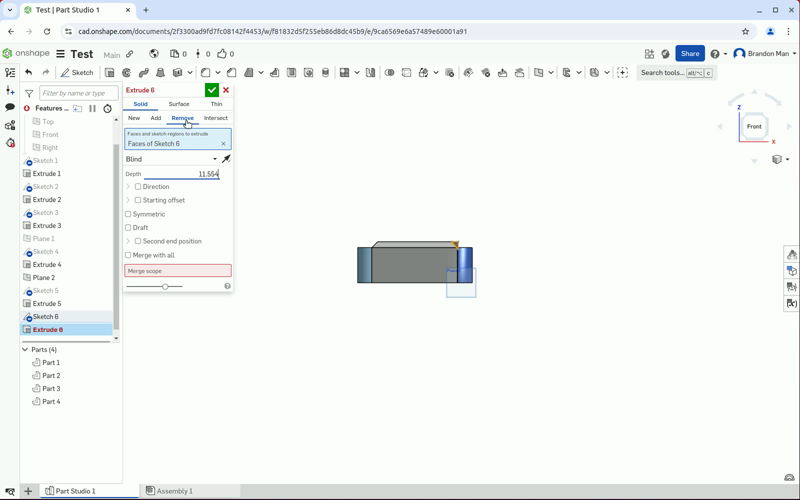
key(tab, 6)
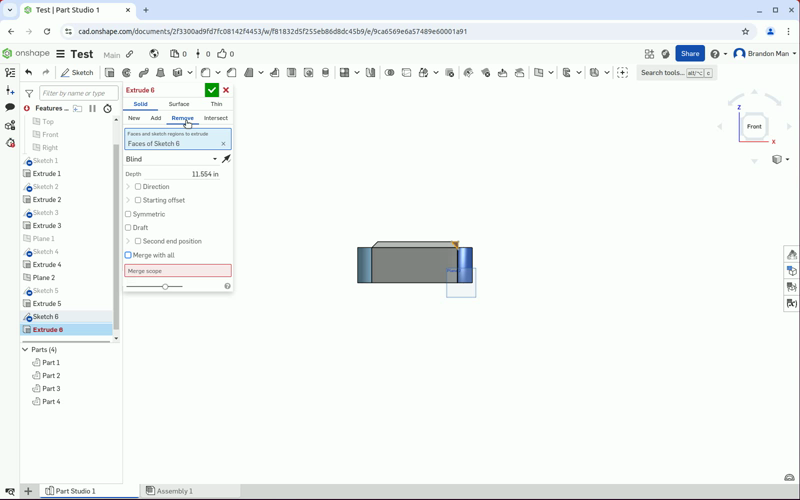
key(space)
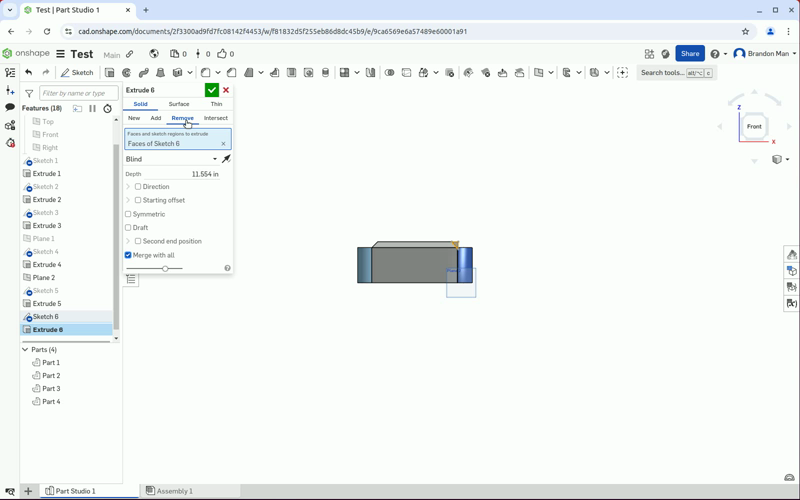
key(enter)
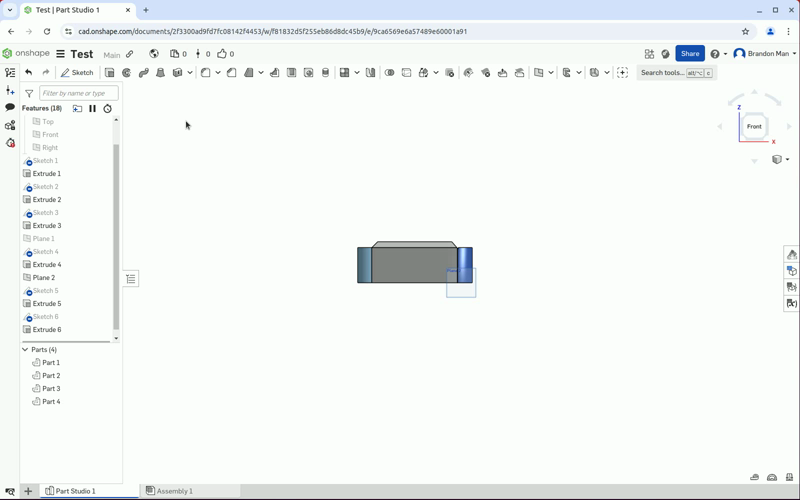
key(shift+h)
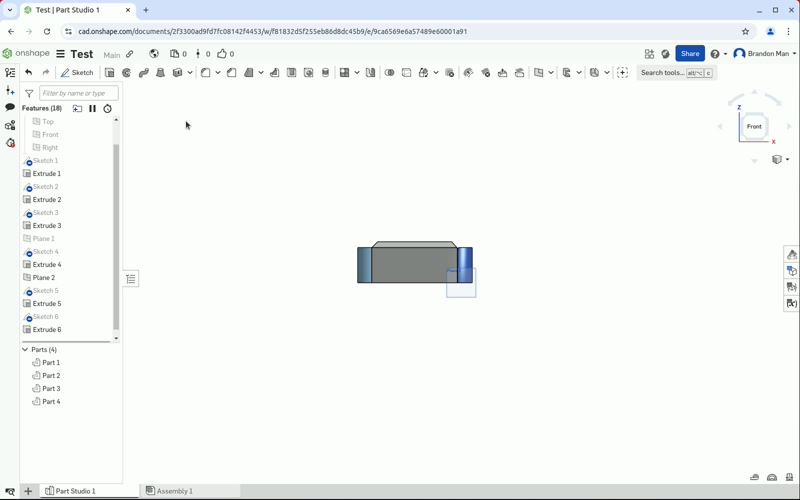
key(shift+h)
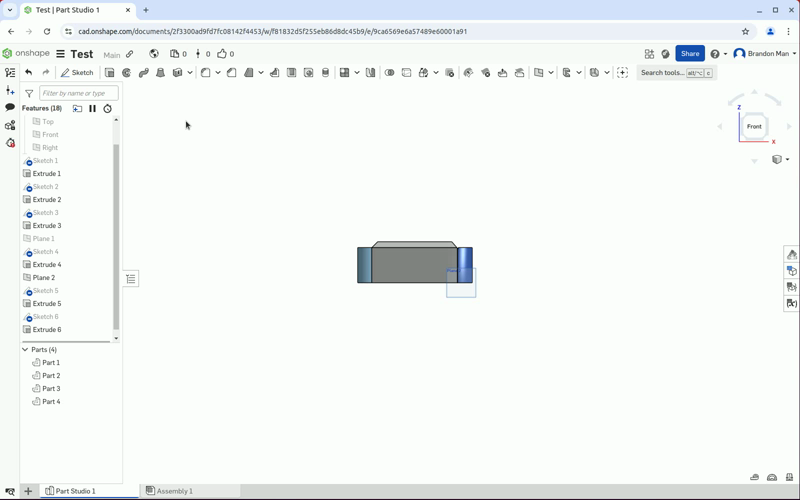
mouse_move(69, 163)
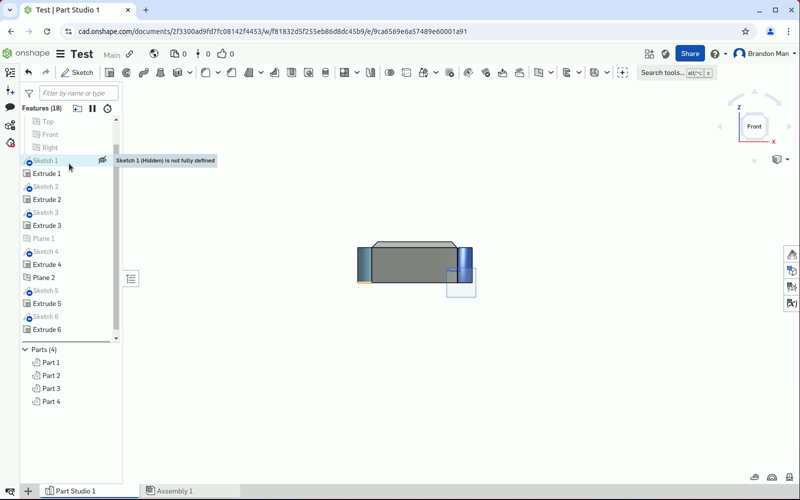
click(69, 163)
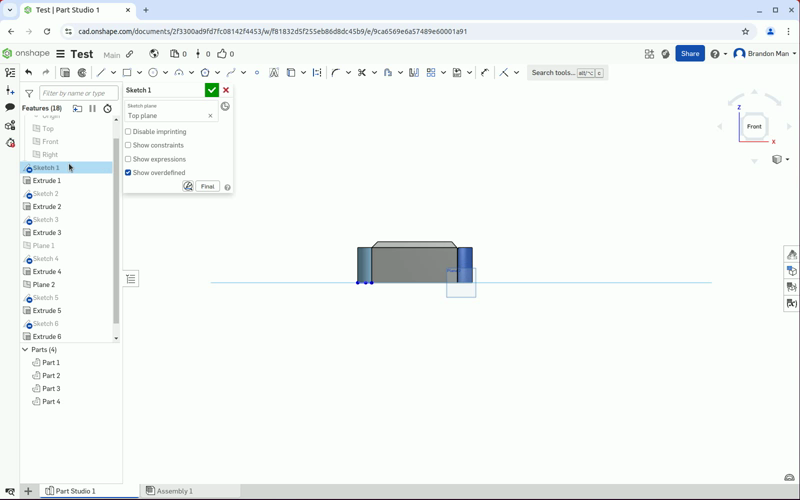
mouse_move(229, 92)
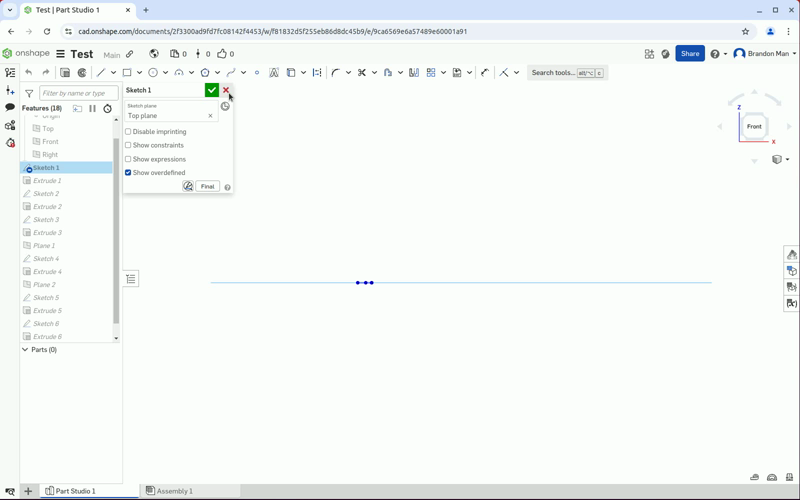
click(229, 92)
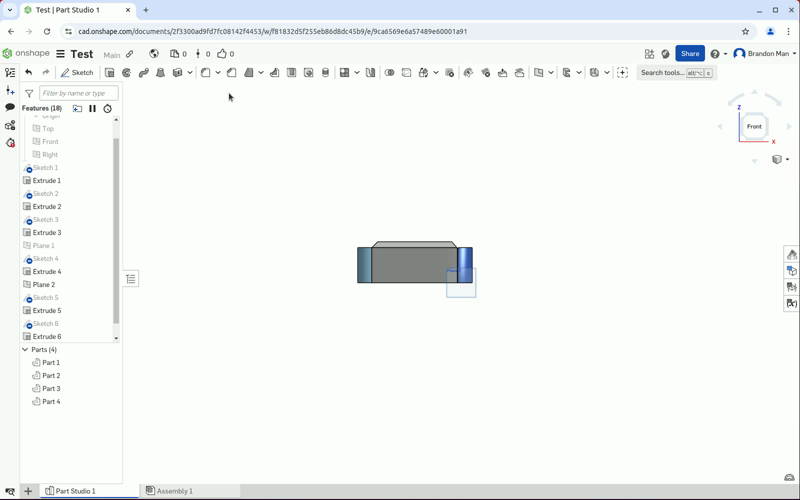
mouse_move(73, 352)
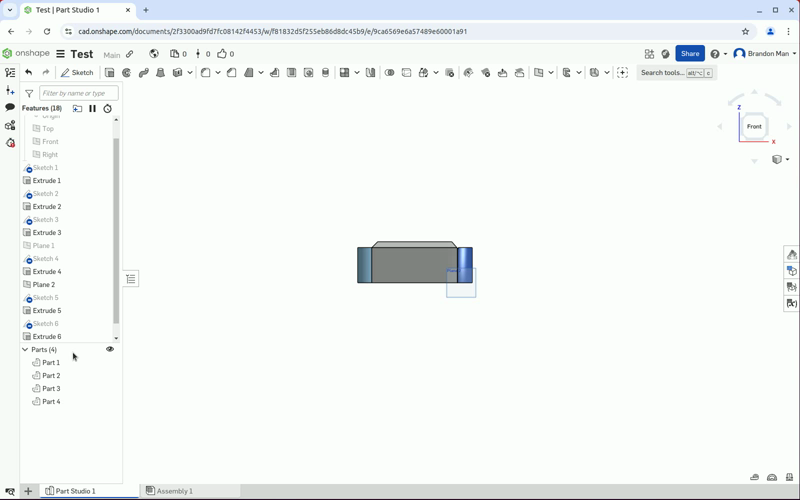
key(y)
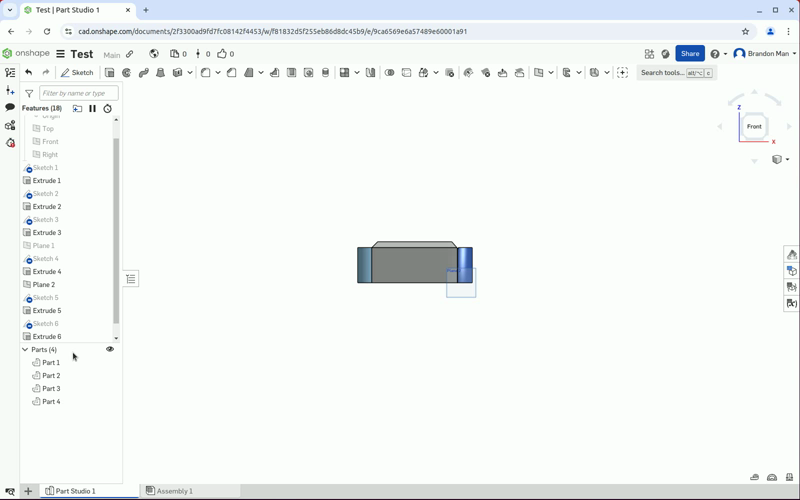
key(shift+p)
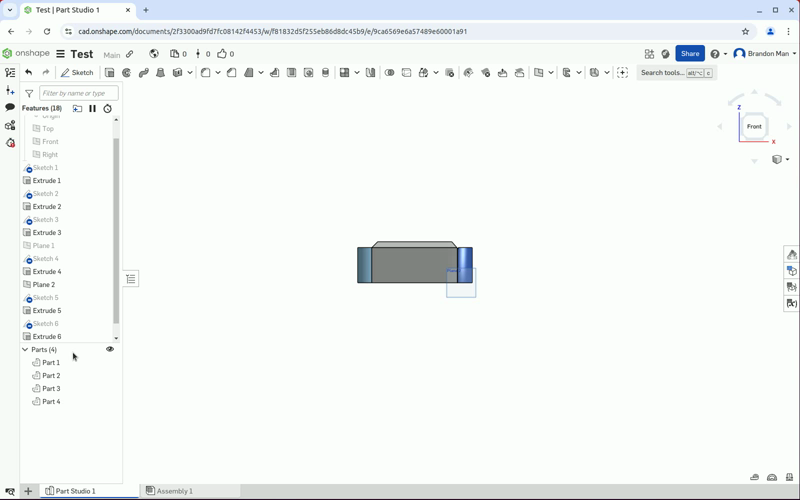
key(space)
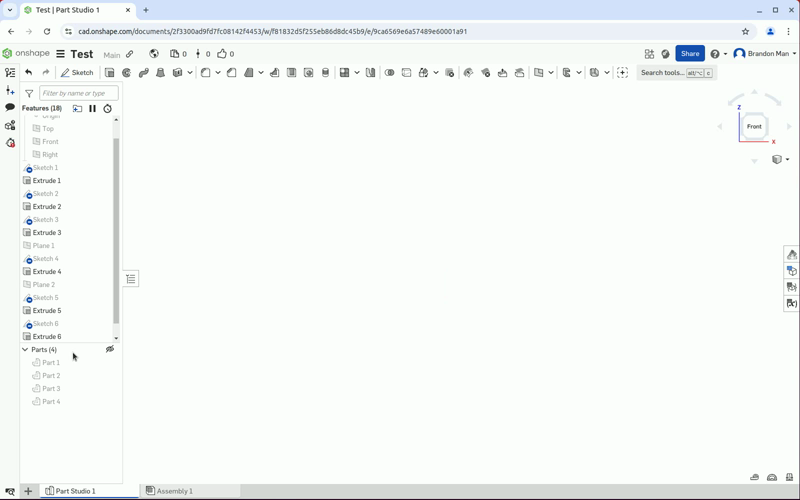
key_down(shift)
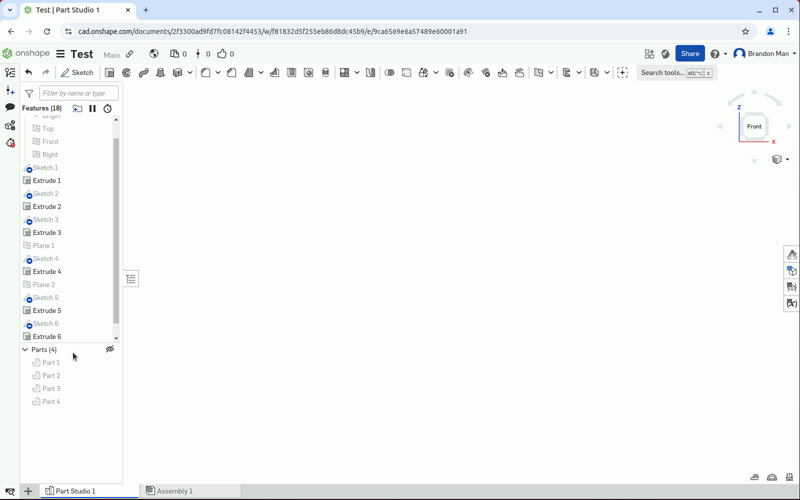
key(left)
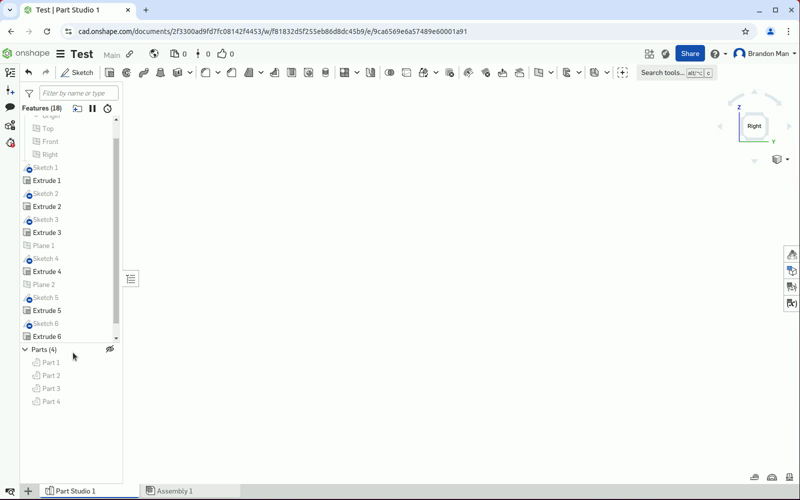
key_up(shift)
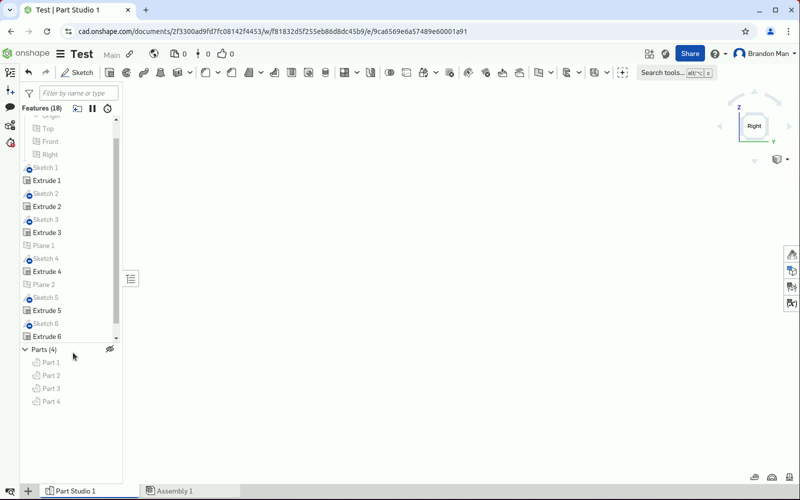
mouse_move(73, 352)
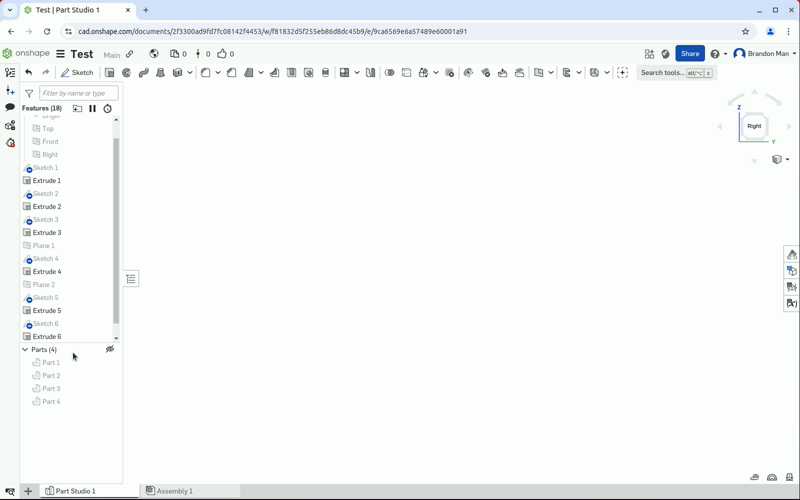
key(shift+y)
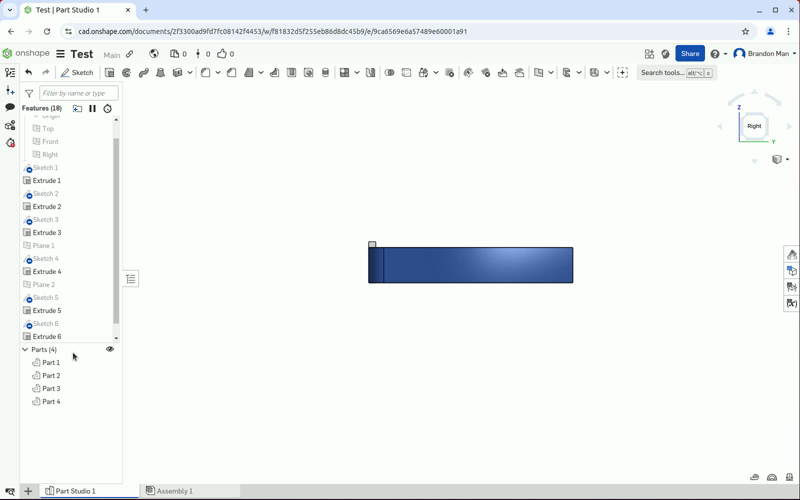
mouse_move(541, 75)
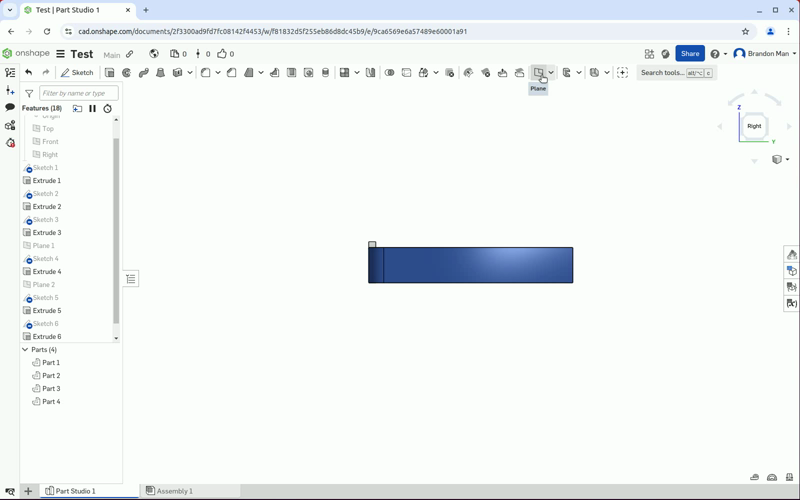
click(541, 75)
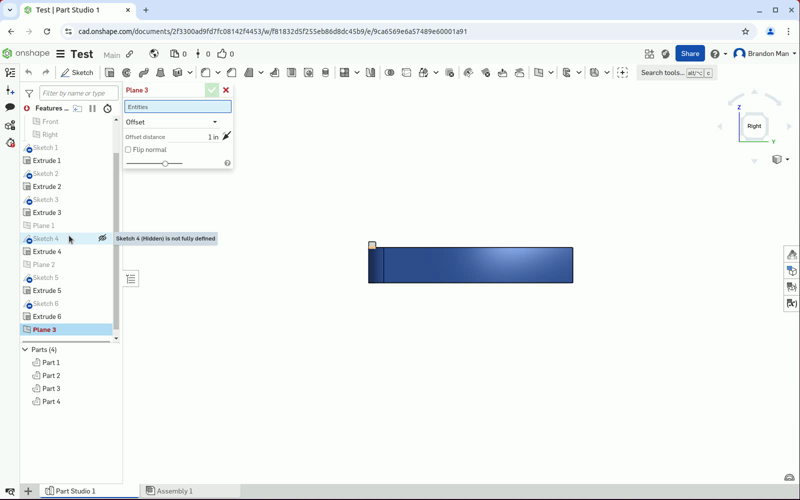
scroll(3)
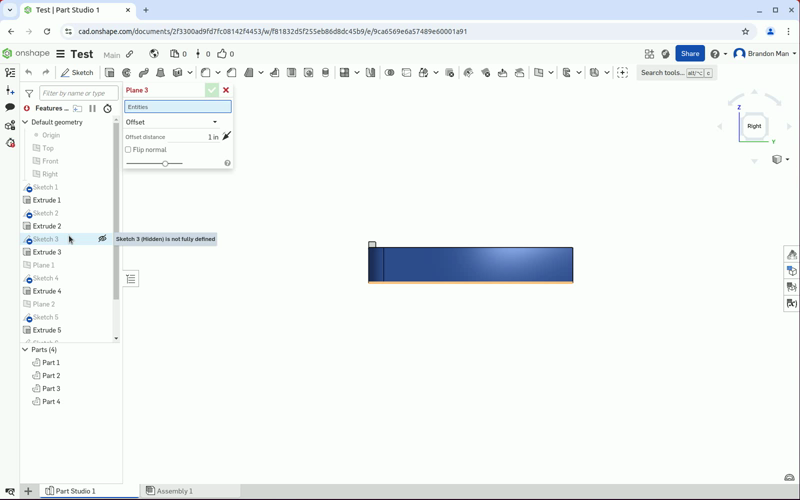
mouse_move(69, 176)
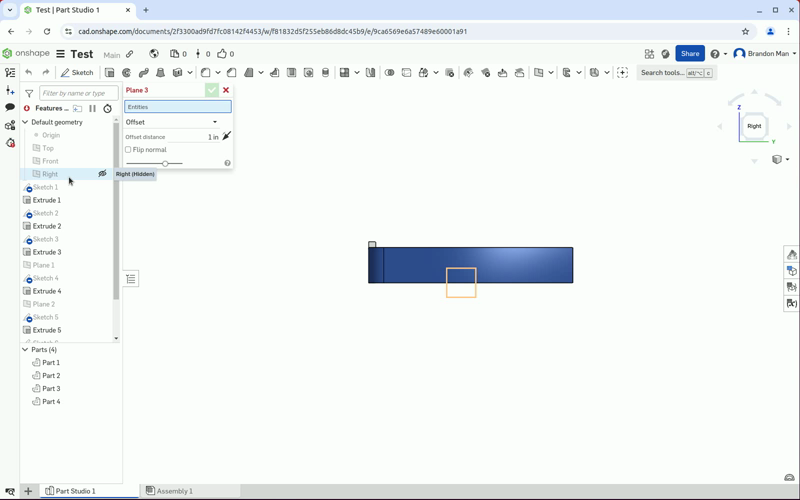
click(69, 176)
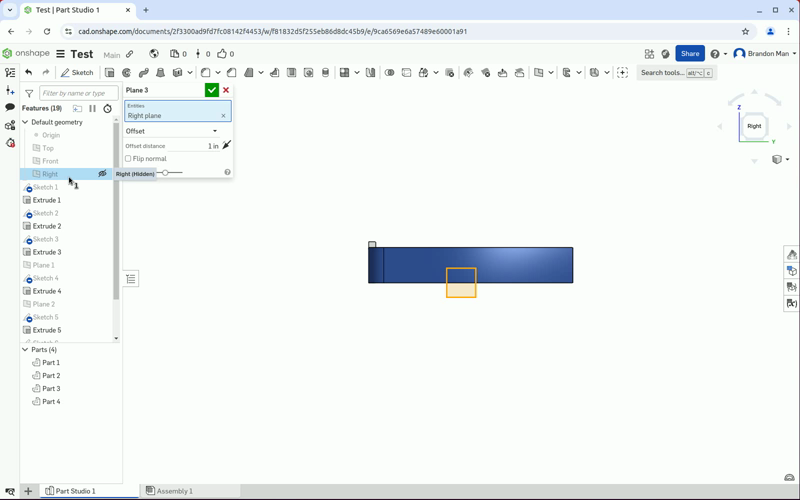
key(tab, 2)
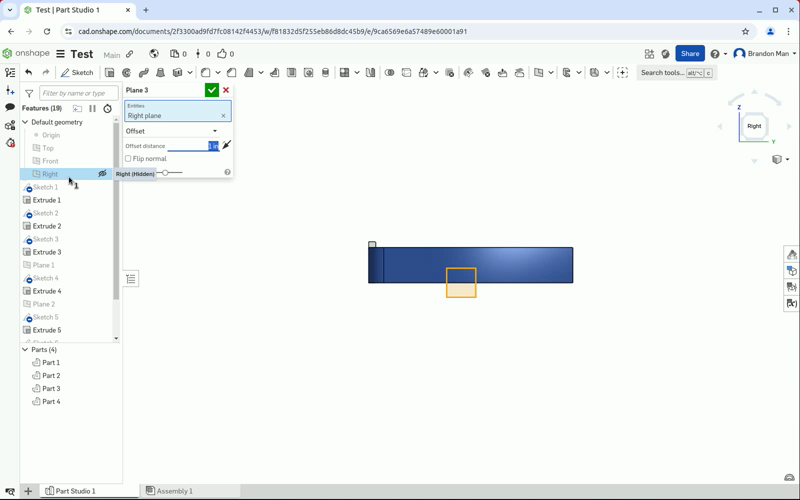
text(21.198)
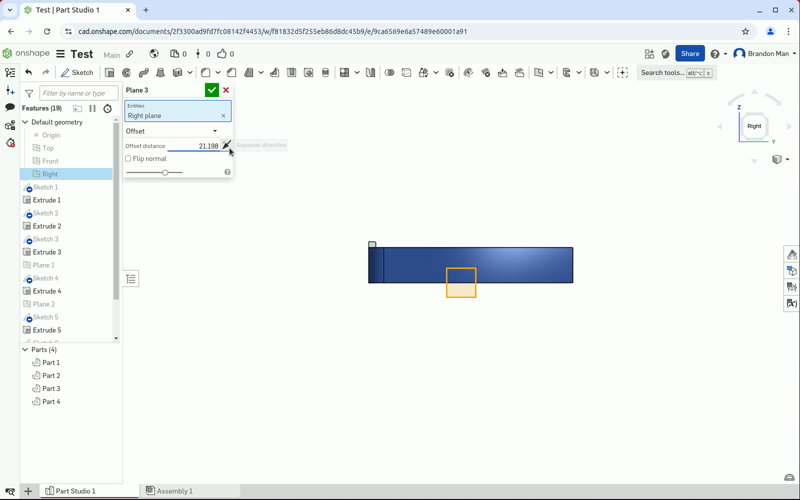
mouse_move(229, 147)
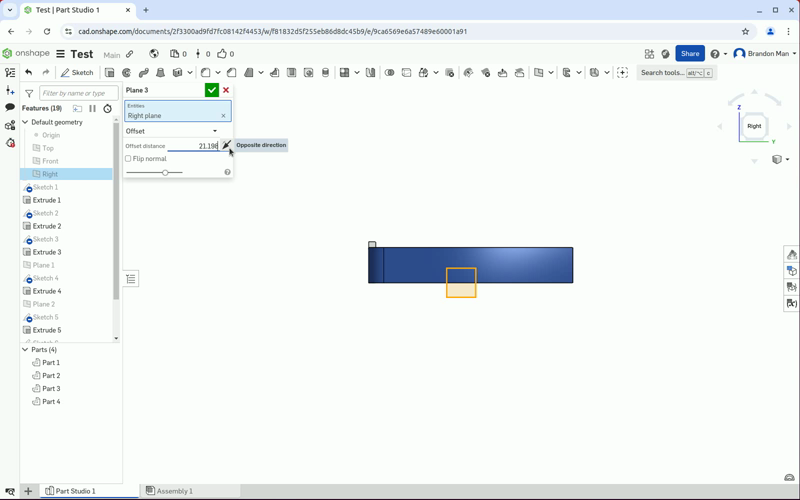
click(229, 147)
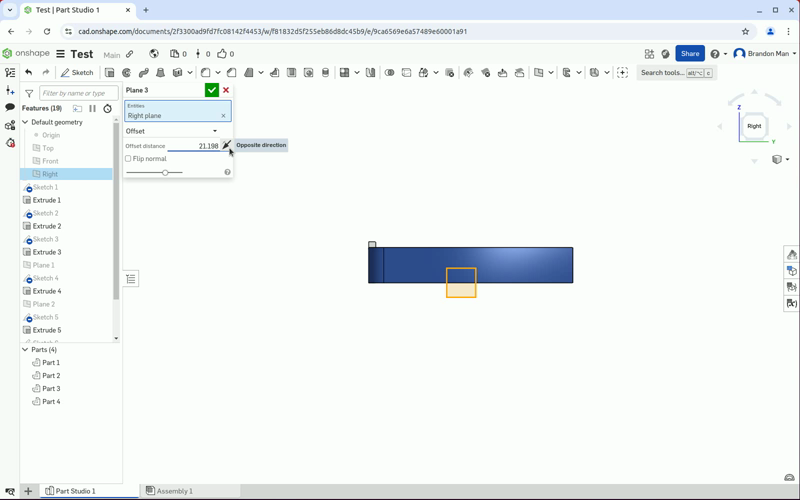
key(enter, 2)
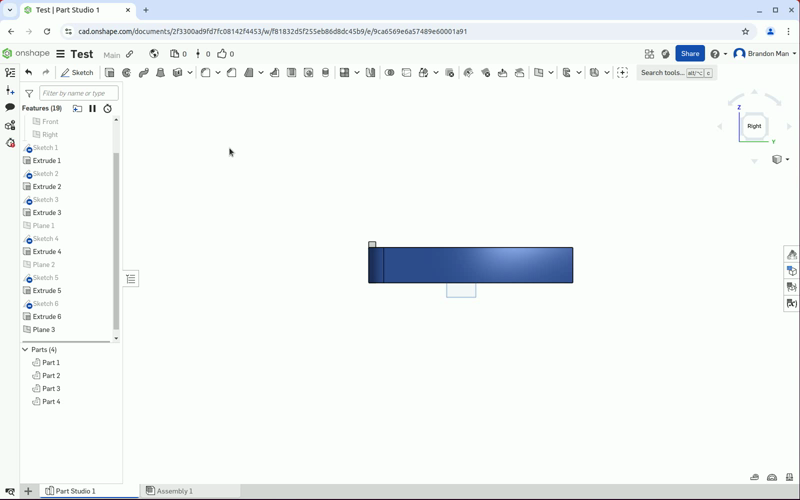
key(shift+s)
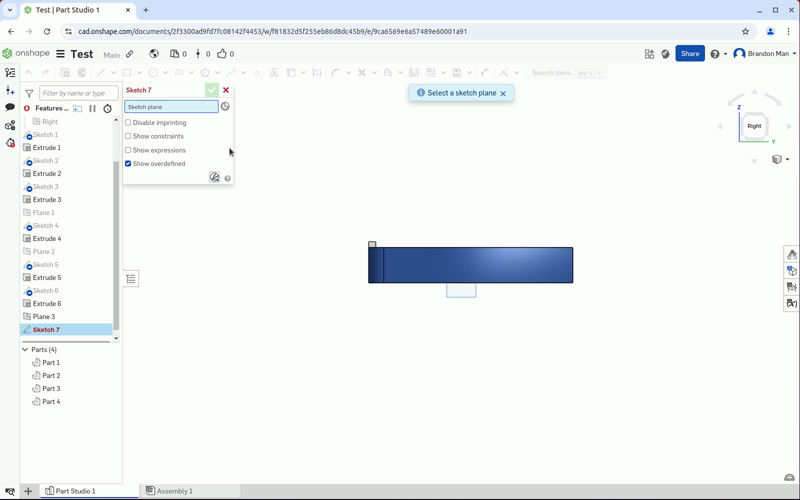
mouse_move(69, 319)
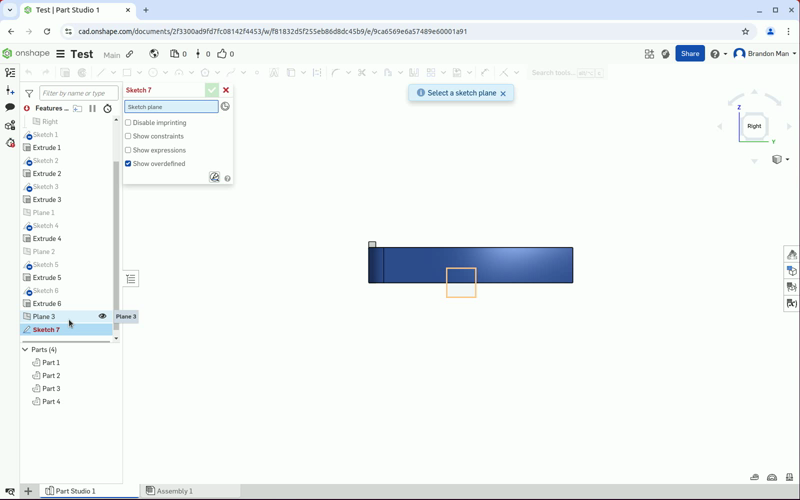
click(69, 319)
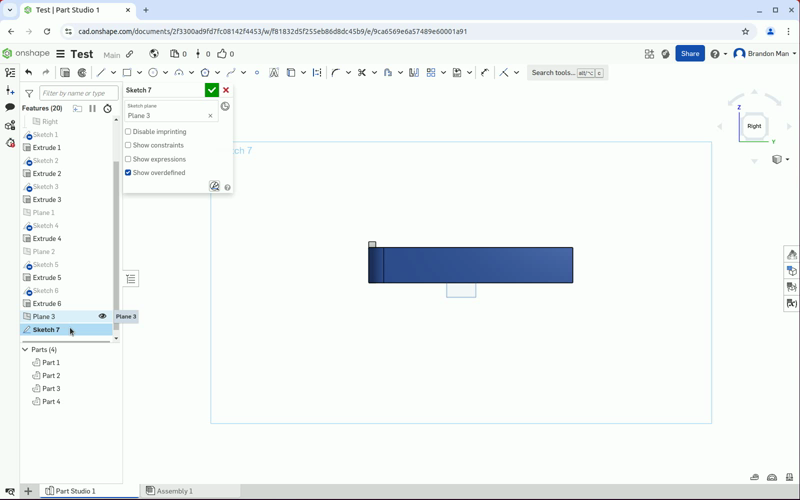
mouse_move(73, 352)
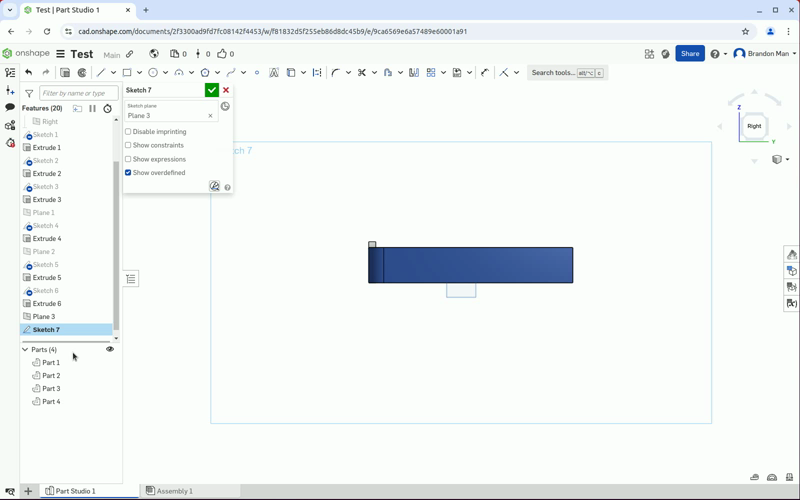
key(y)
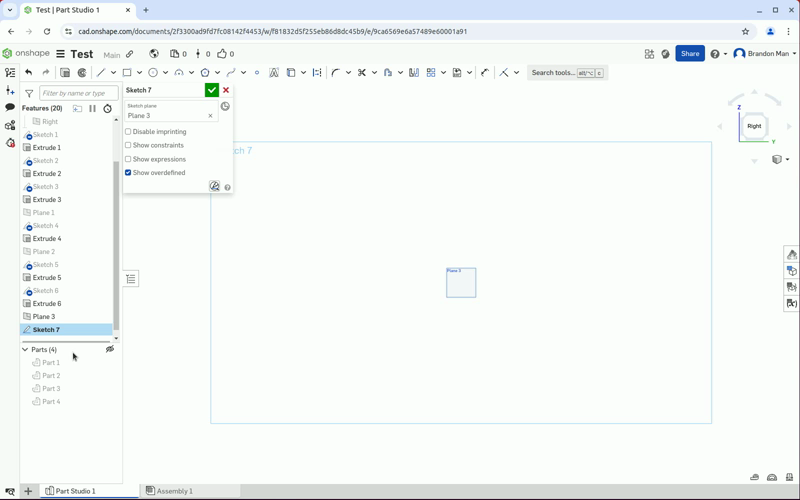
key(c)
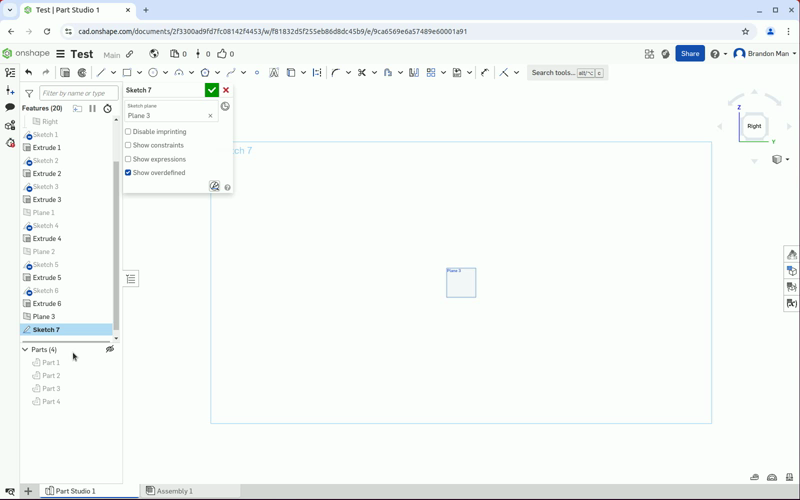
key_down(shift)
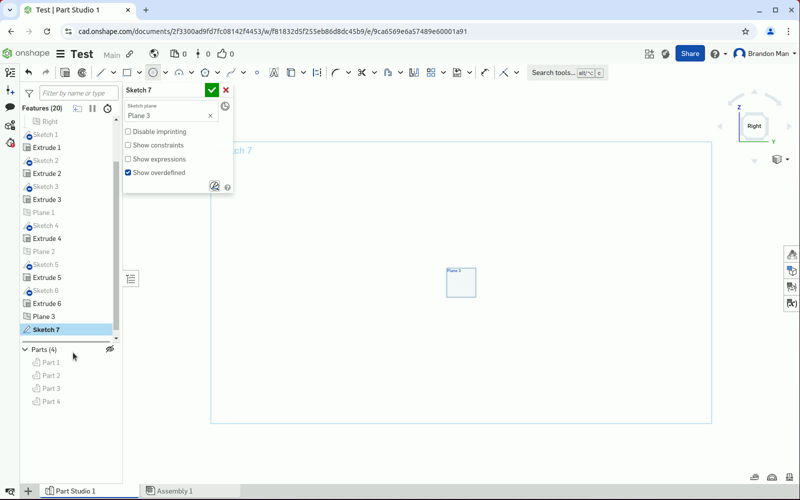
mouse_move(400, 265)
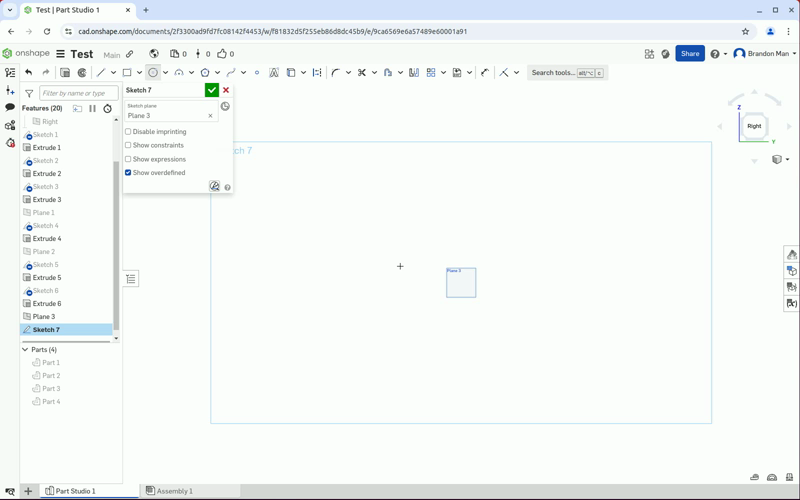
click(400, 265)
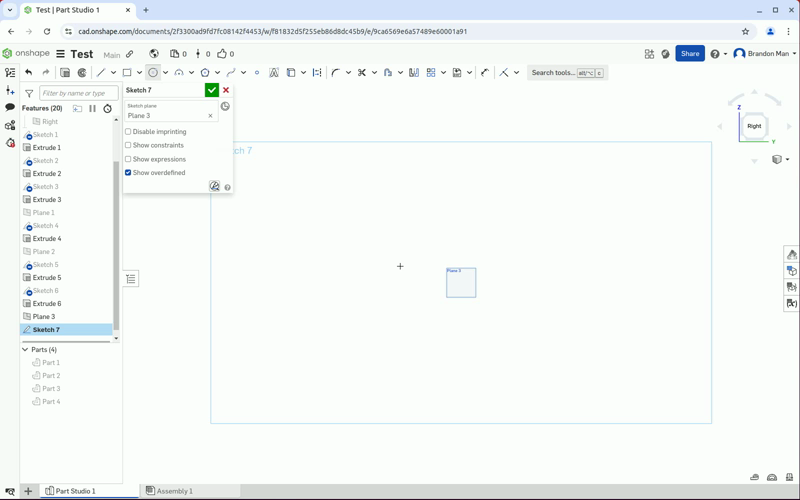
key_up(shift)
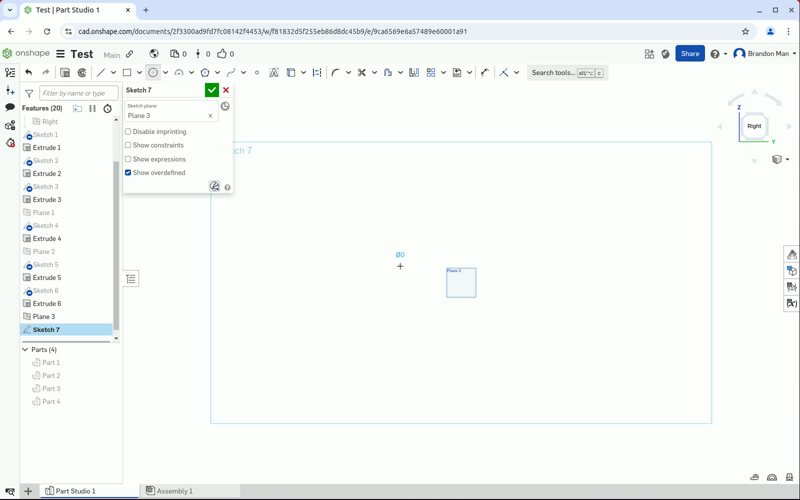
mouse_move(407, 265)
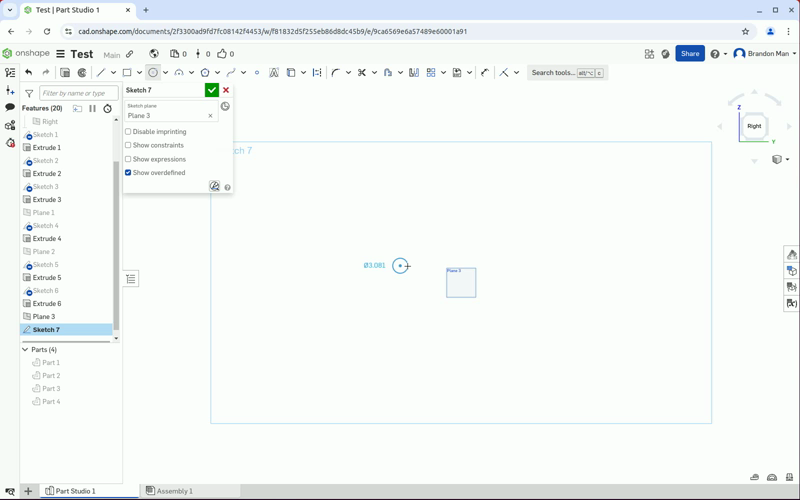
click(407, 265)
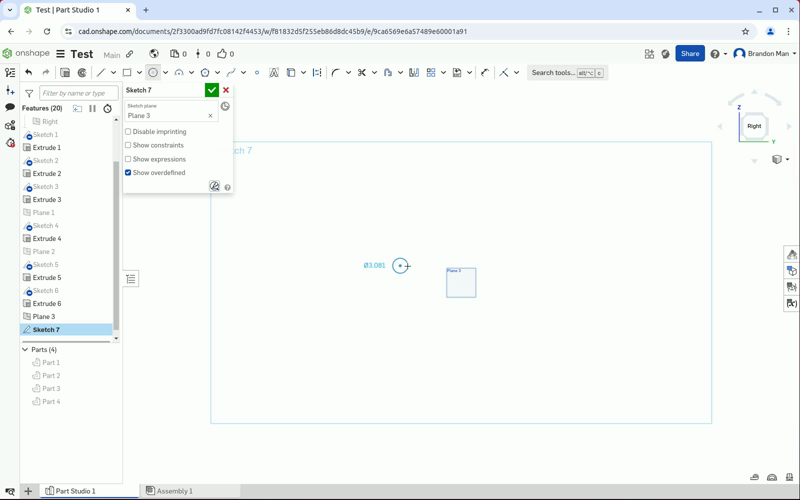
key(esc)
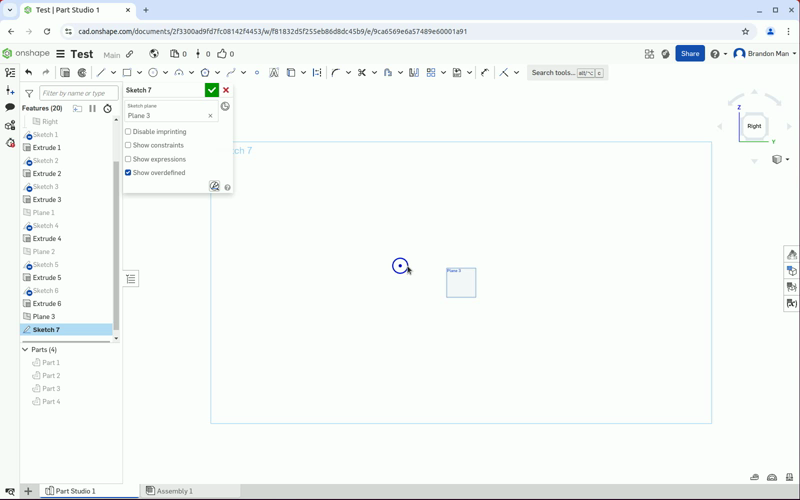
mouse_move(399, 266)
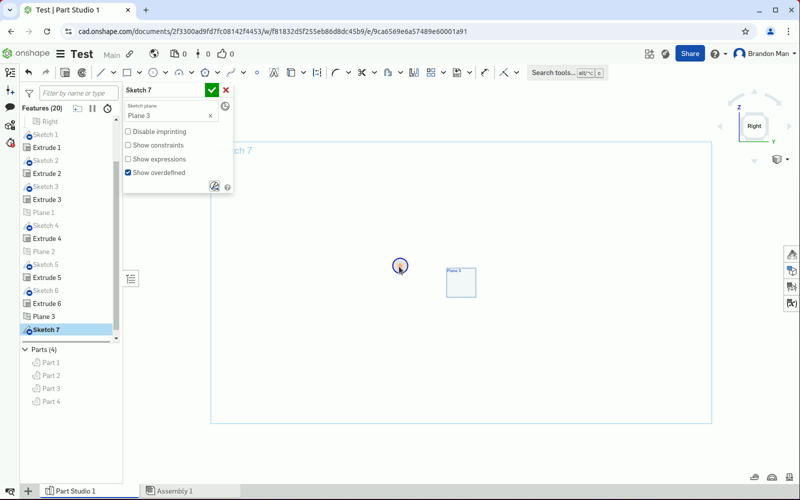
scroll(6)
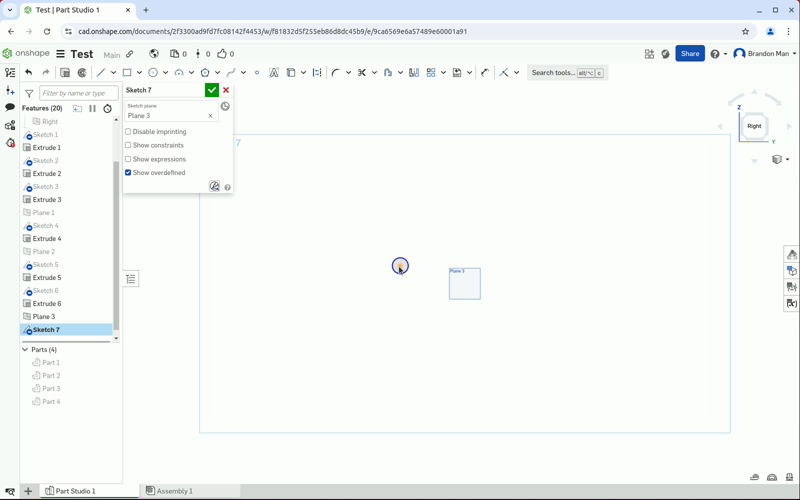
scroll(6)
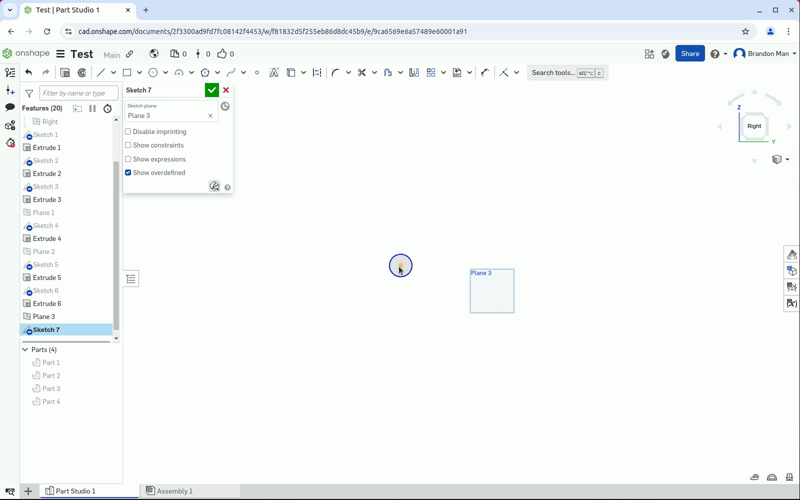
scroll(6)
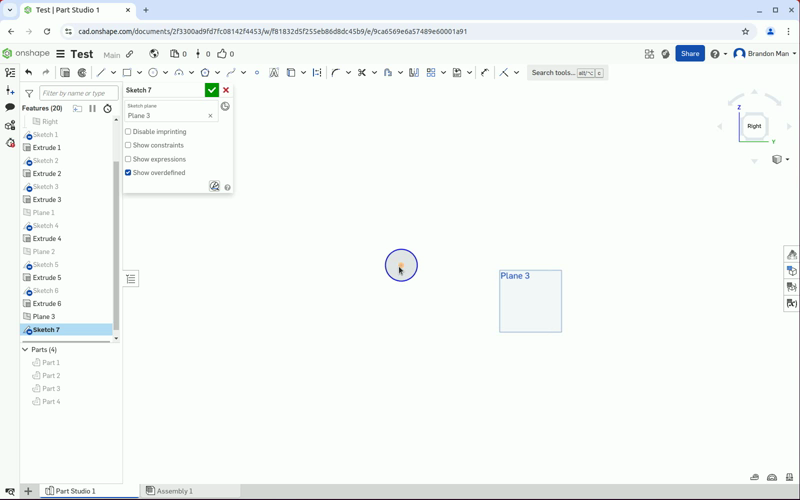
scroll(6)
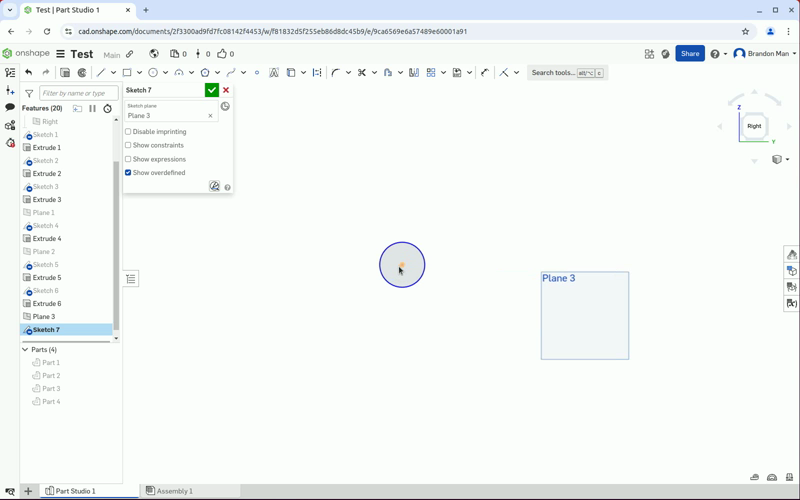
scroll(6)
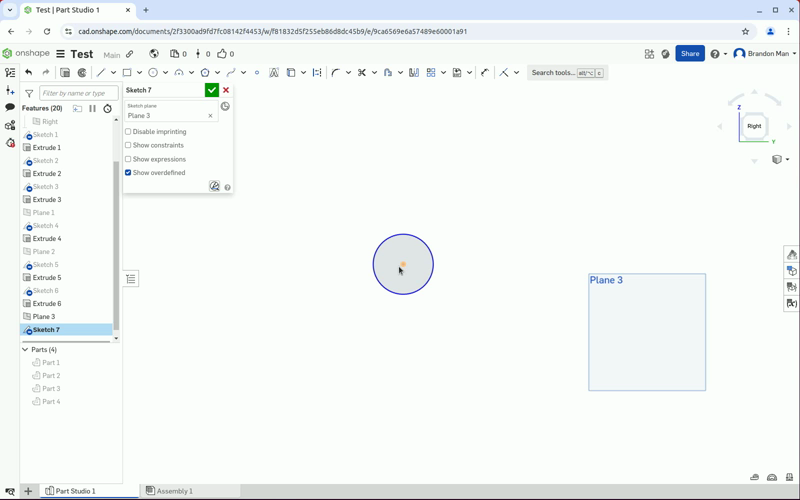
scroll(6)
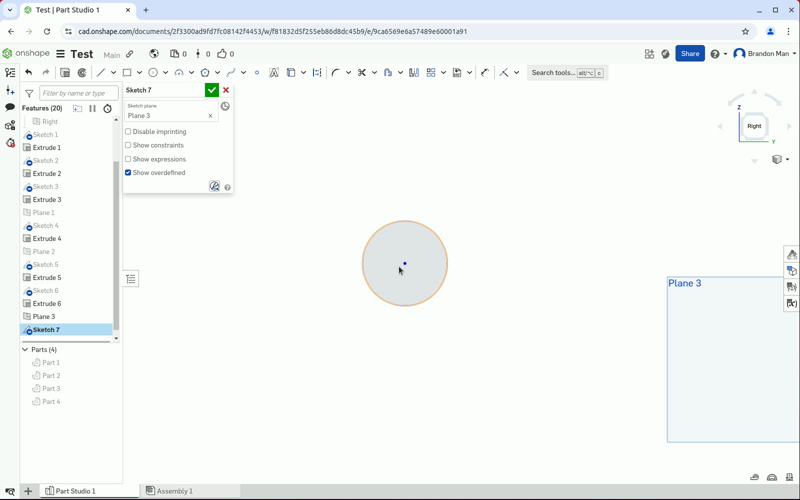
scroll(6)
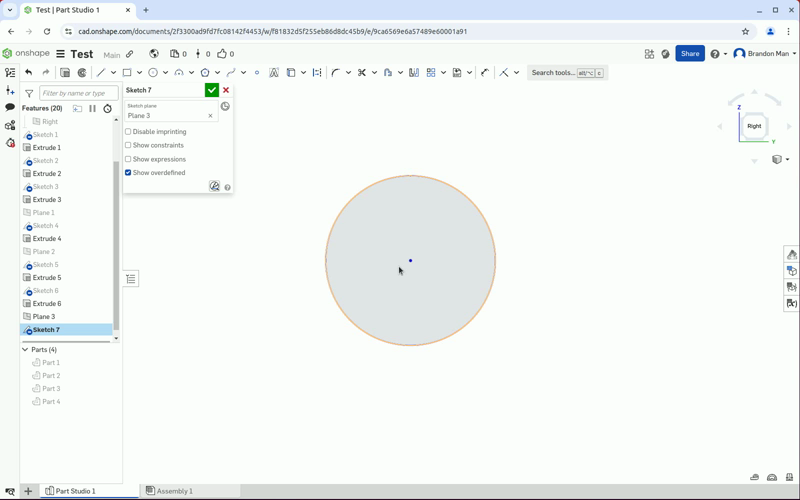
click(399, 266)
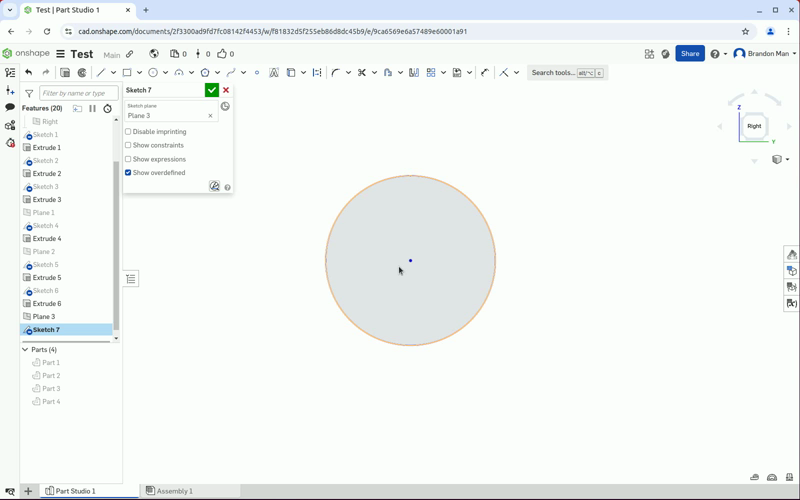
scroll(-6)
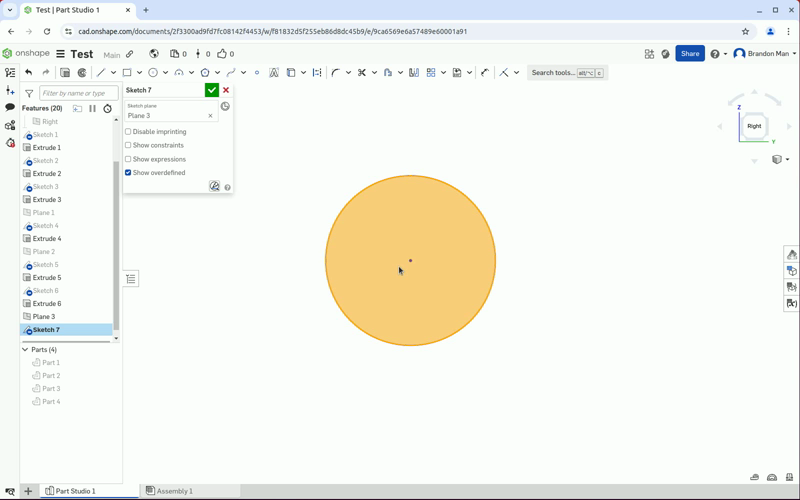
scroll(-6)
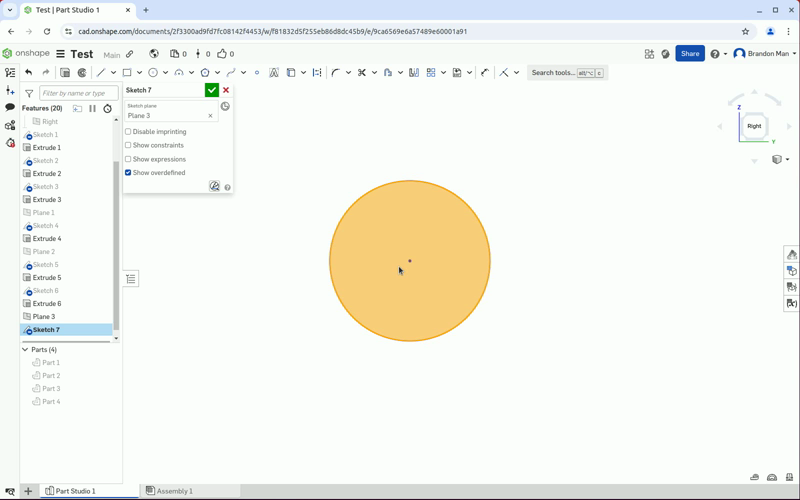
scroll(-6)
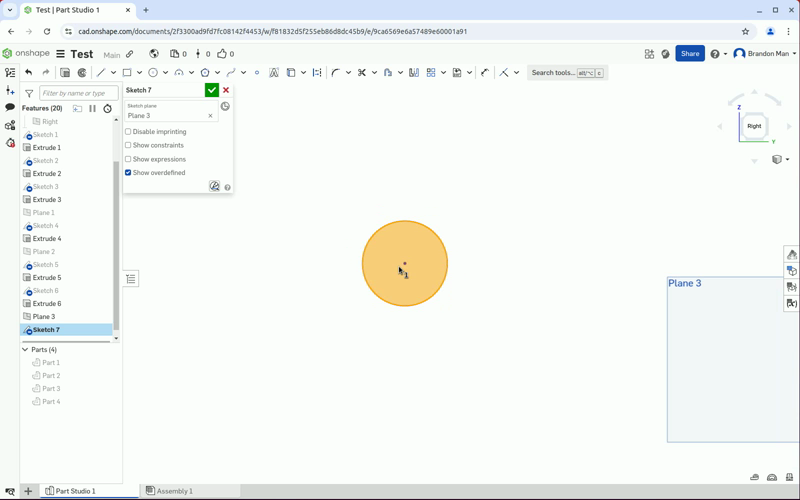
scroll(-6)
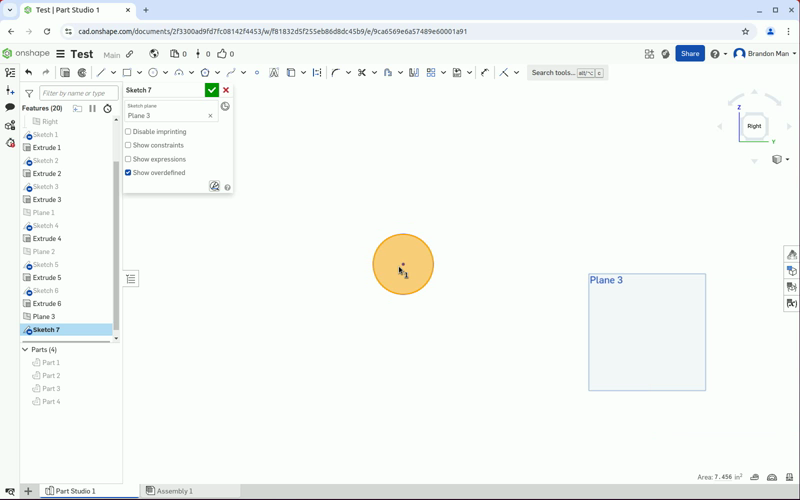
scroll(-6)
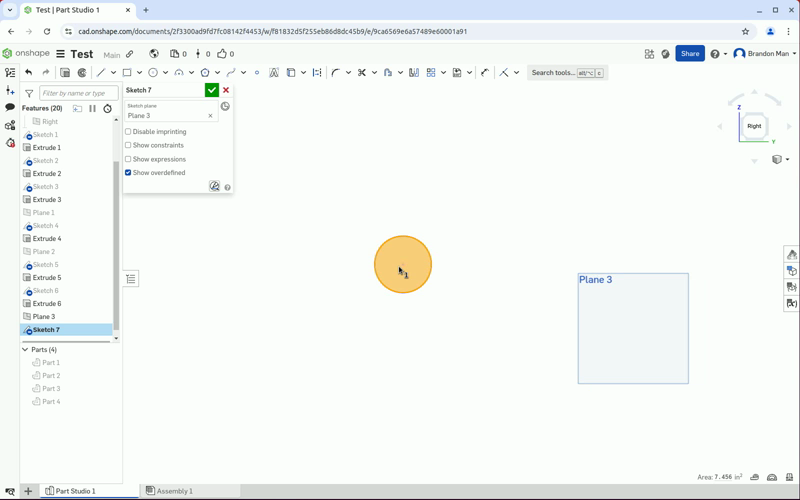
scroll(-6)
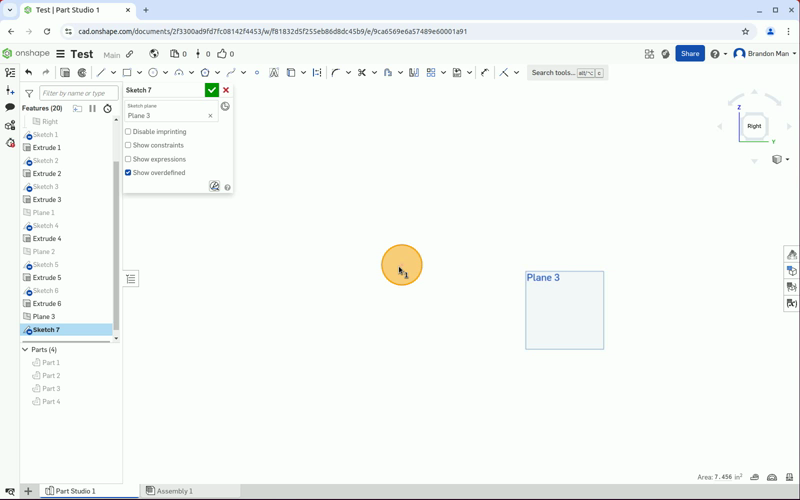
scroll(-6)
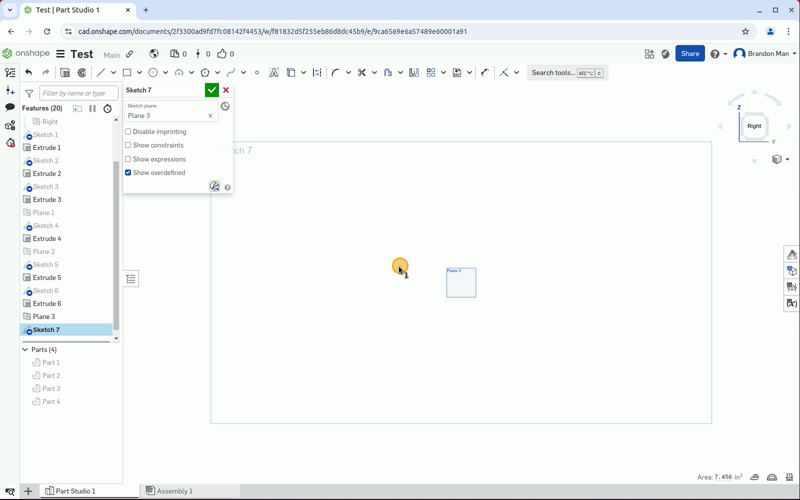
mouse_move(73, 352)
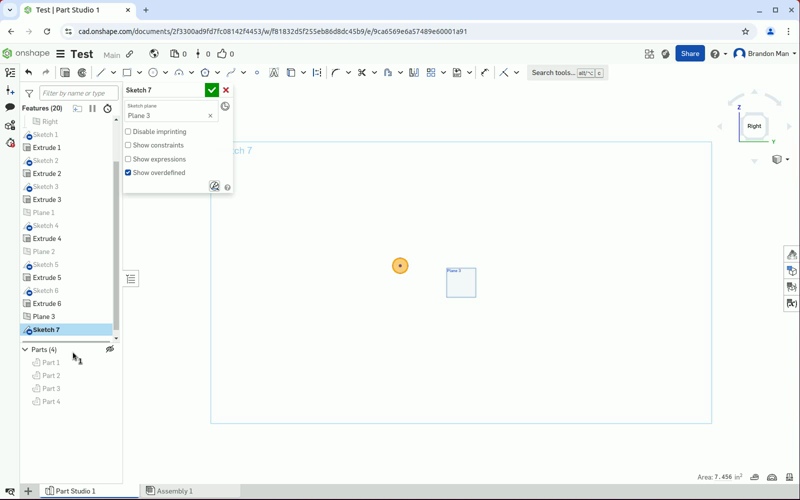
key(shift+y)
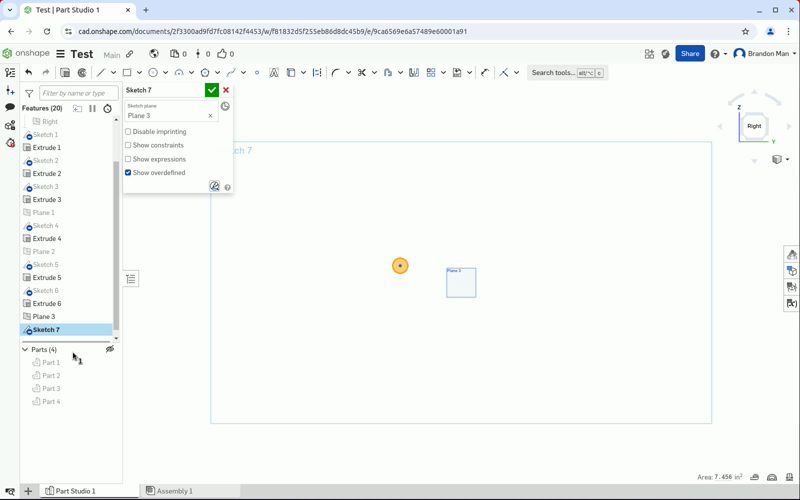
key(shift+e)
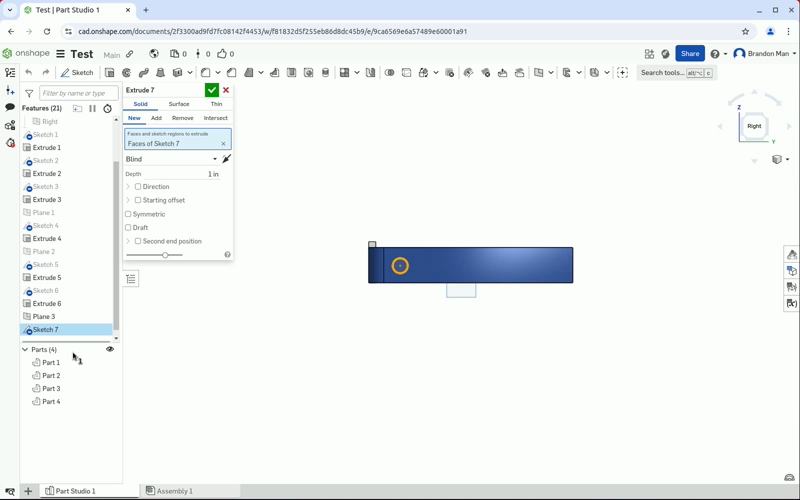
mouse_move(143, 106)
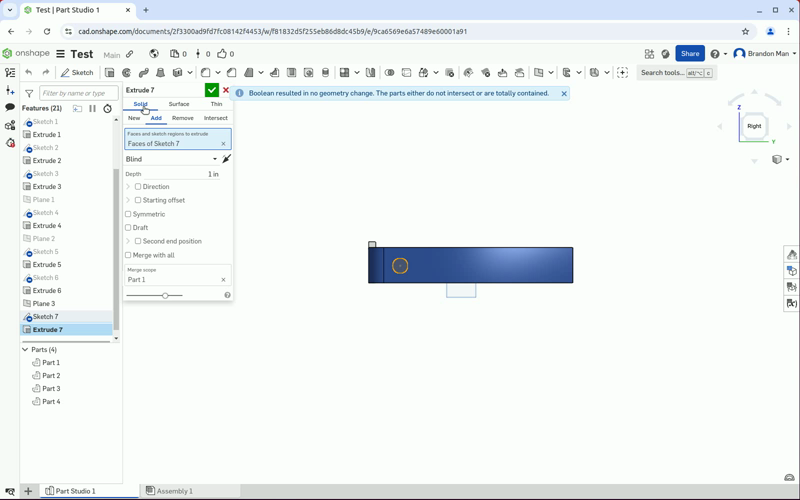
click(143, 106)
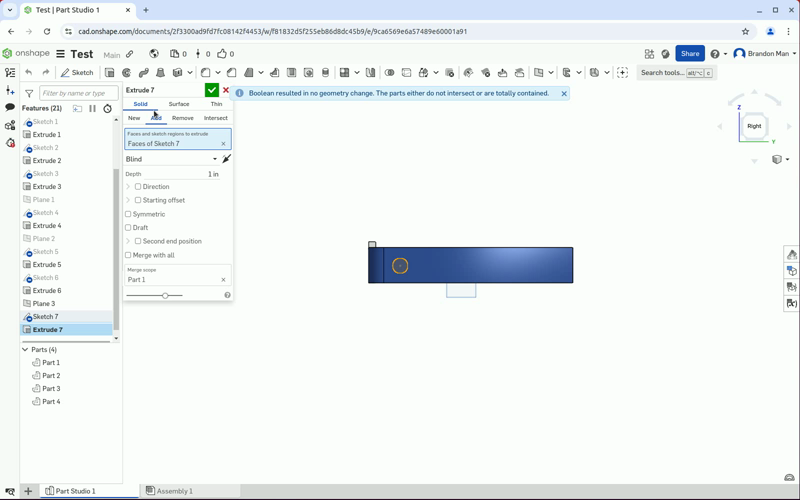
mouse_move(186, 120)
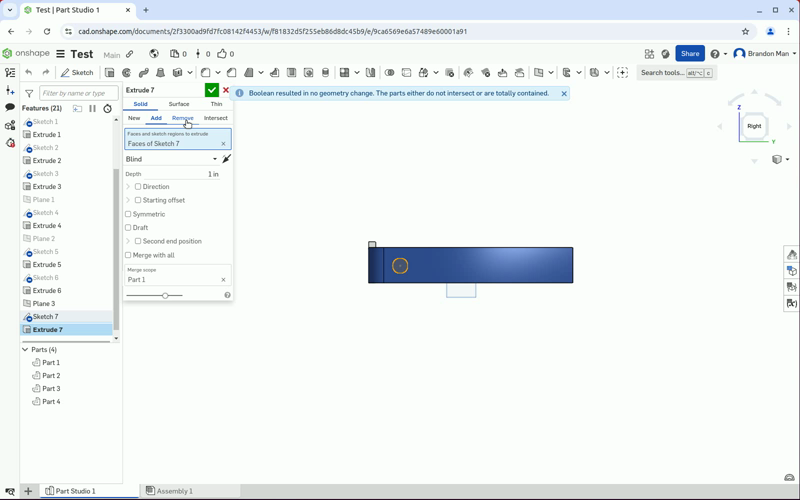
click(186, 120)
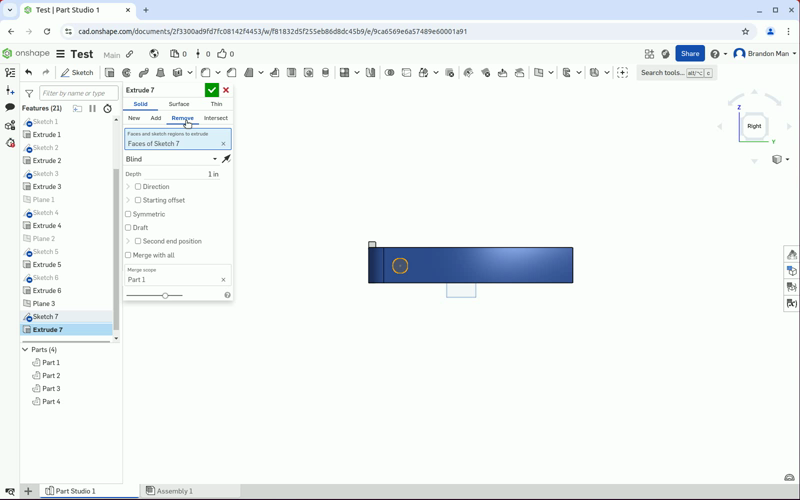
key(tab, 4)
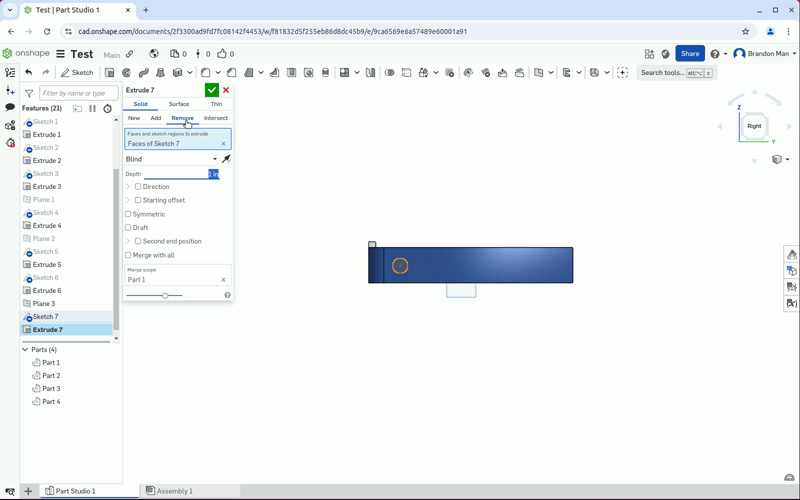
text(30.811)
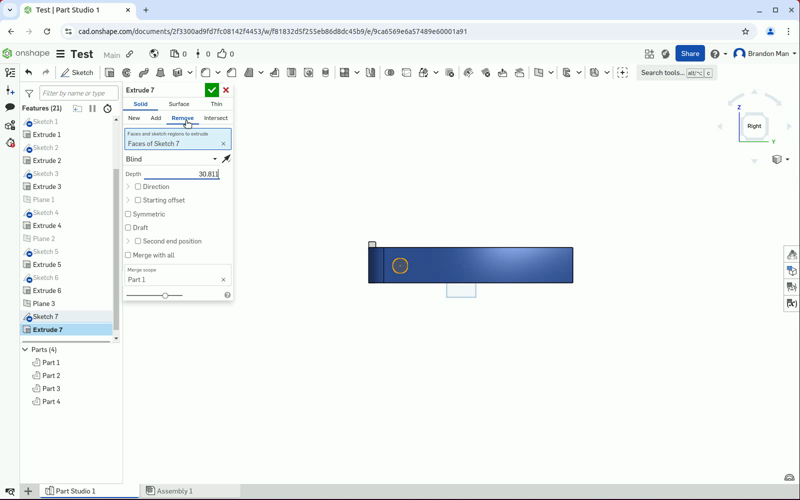
key(tab, 6)
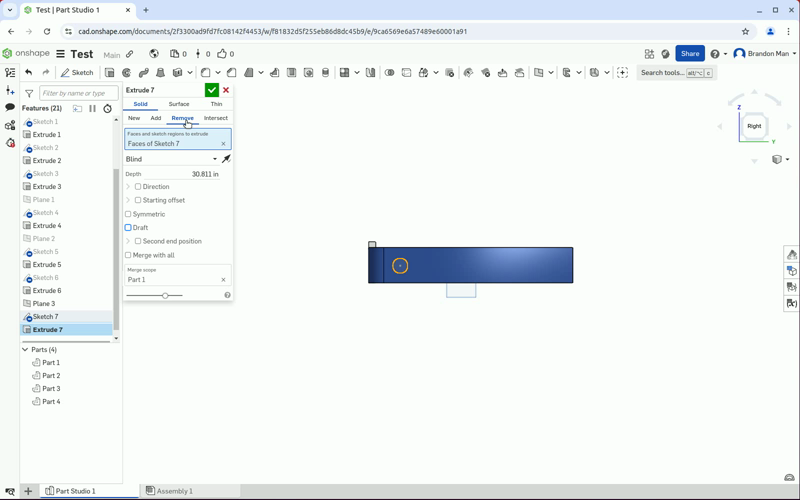
key(space)
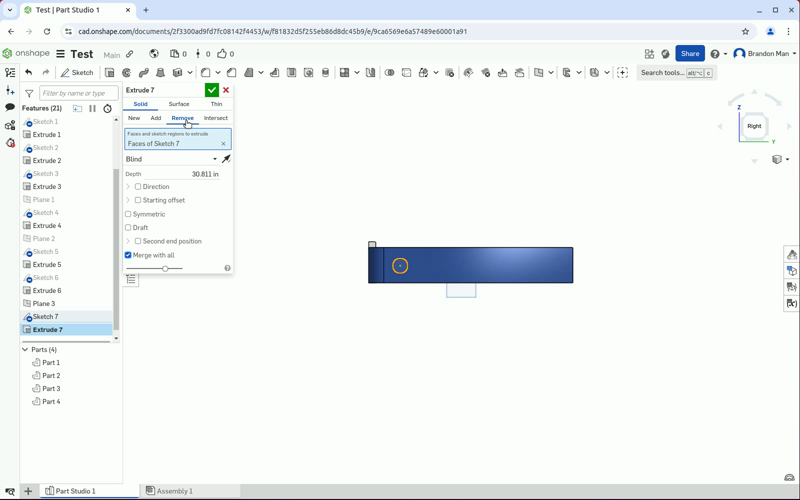
key(enter)
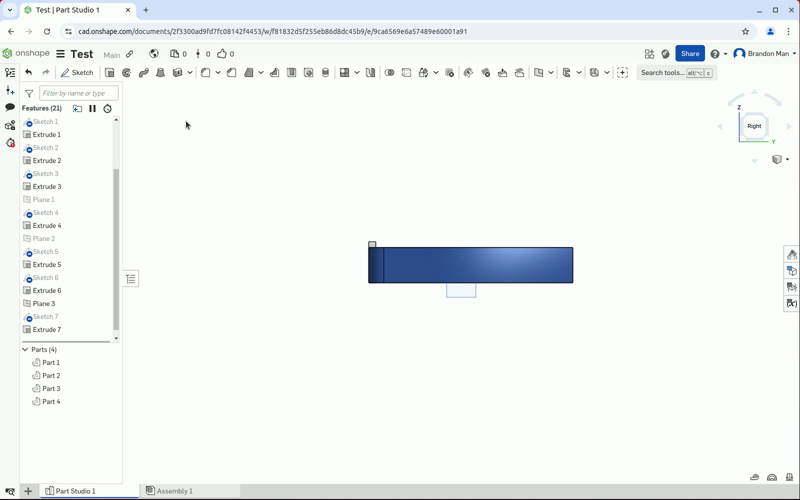
key(shift+h)
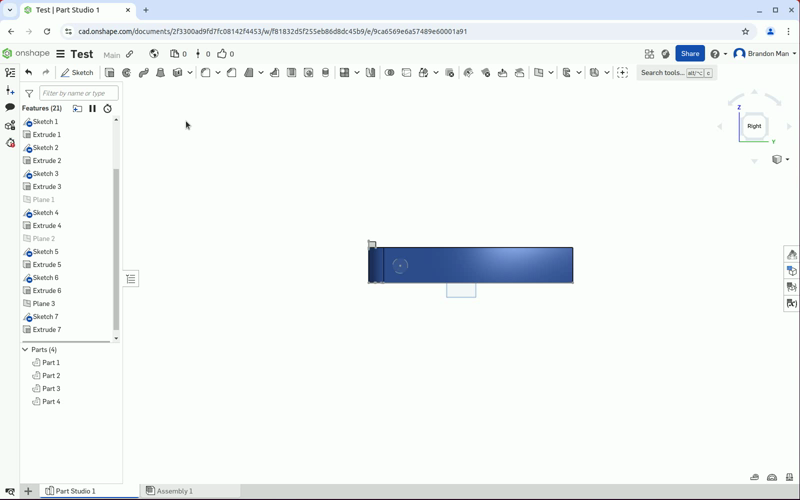
key(shift+h)
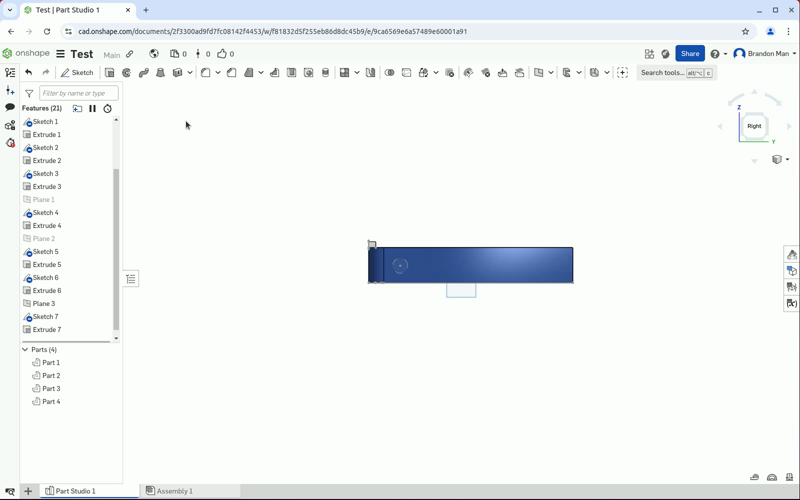
key(shift+7)
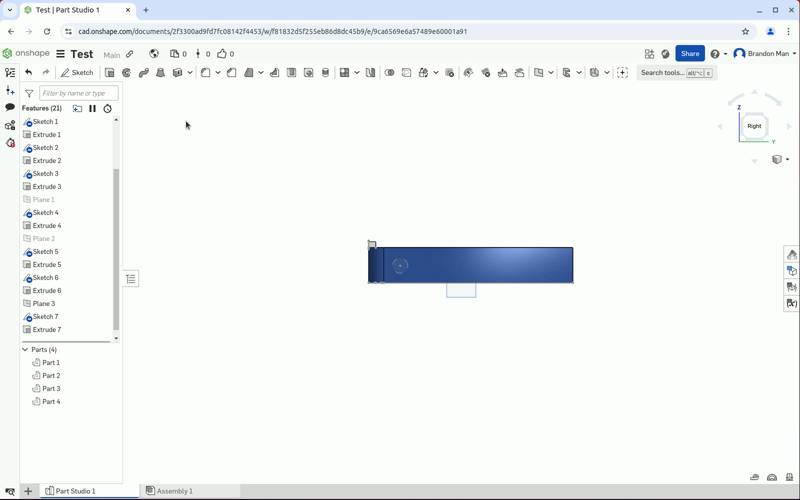
key(right, 2)
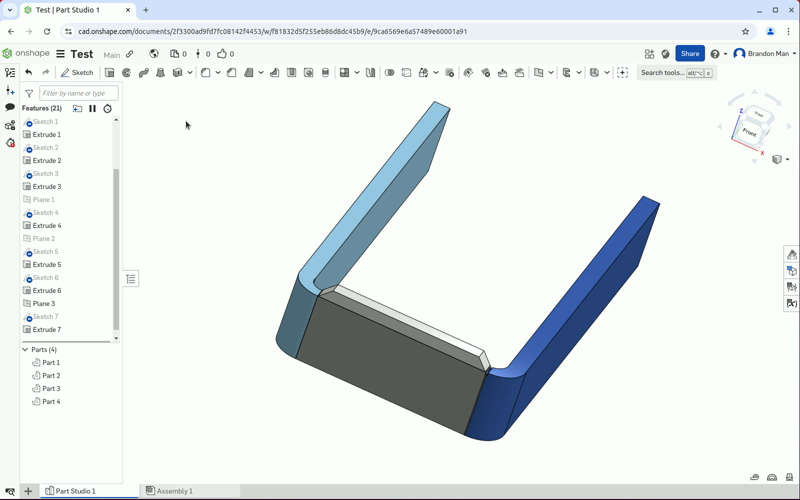
key(down, 2)
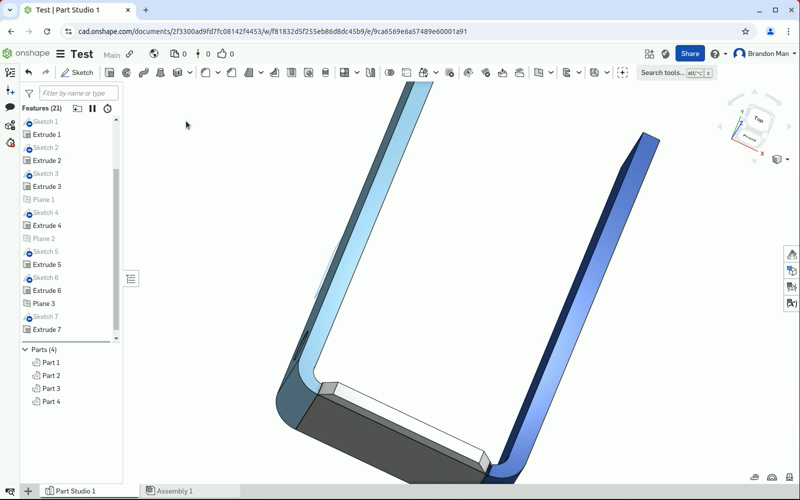
key(up, 2)
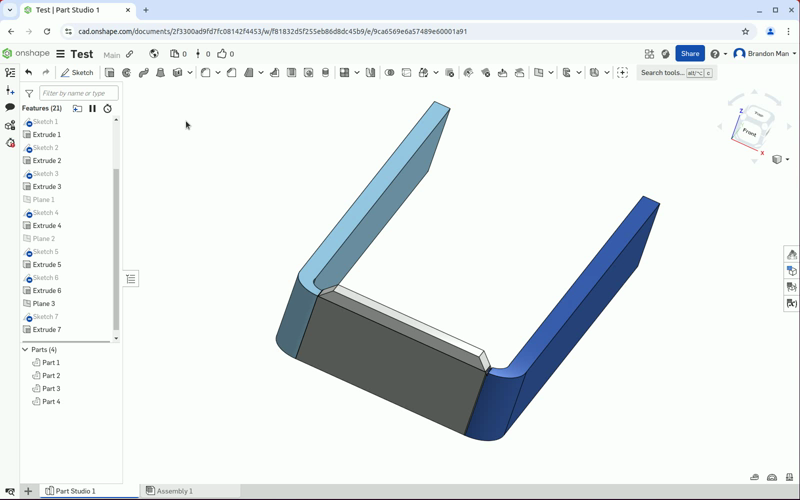
key(left, 2)
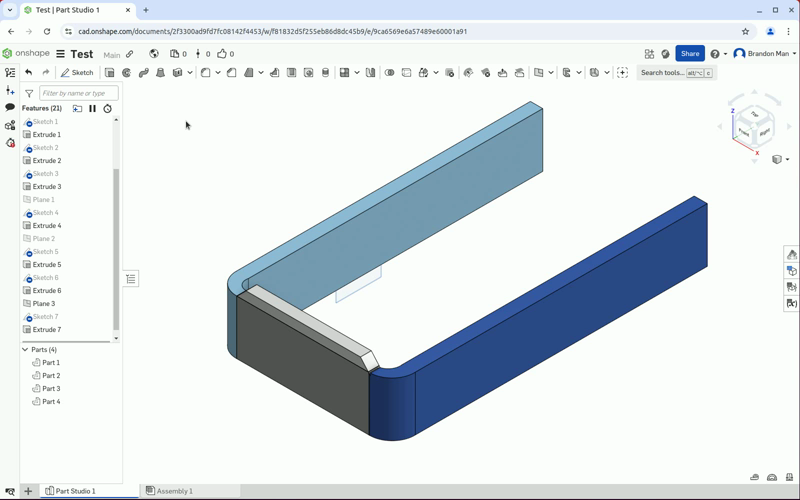
mouse_move(69, 124)
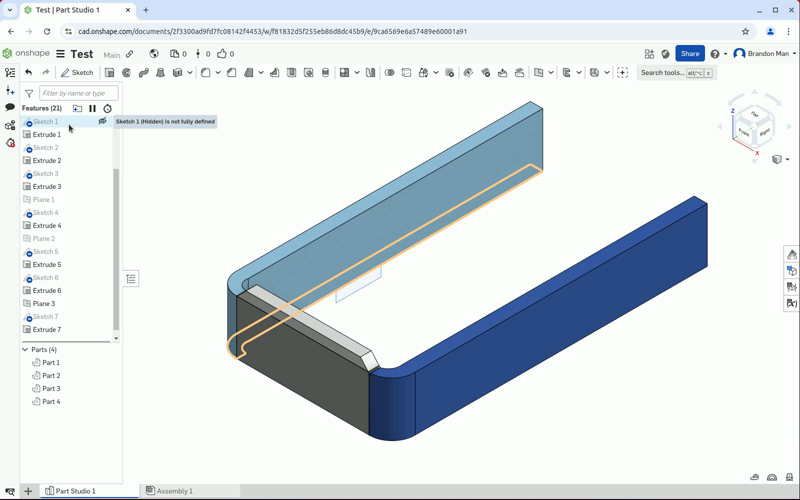
click(69, 124)